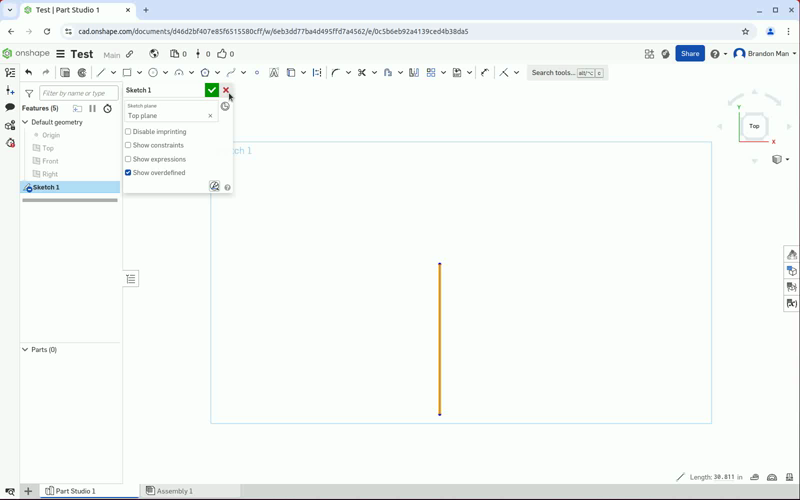
key(shift+h)
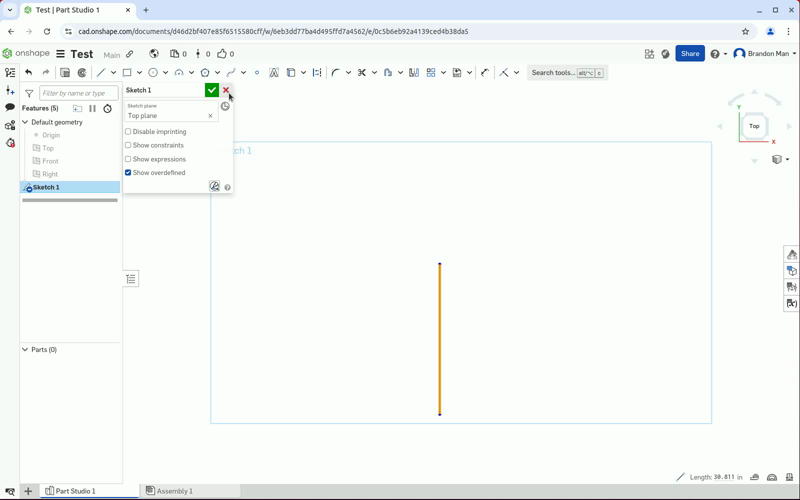
key(shift+s)
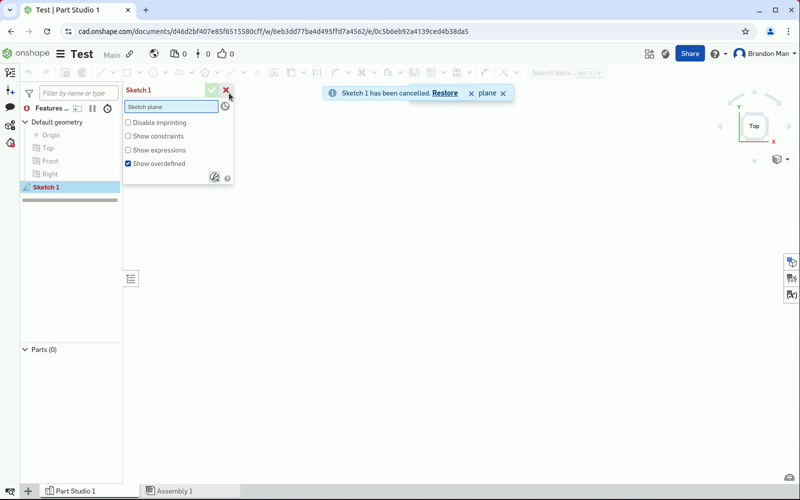
mouse_move(73, 150)
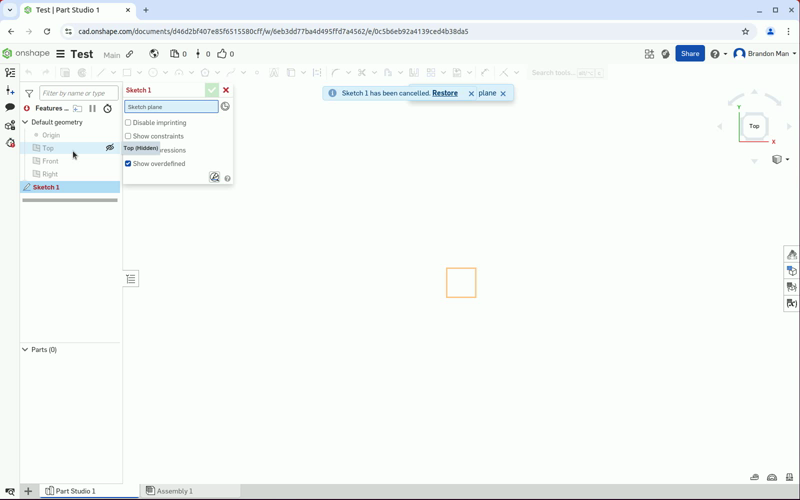
click(73, 150)
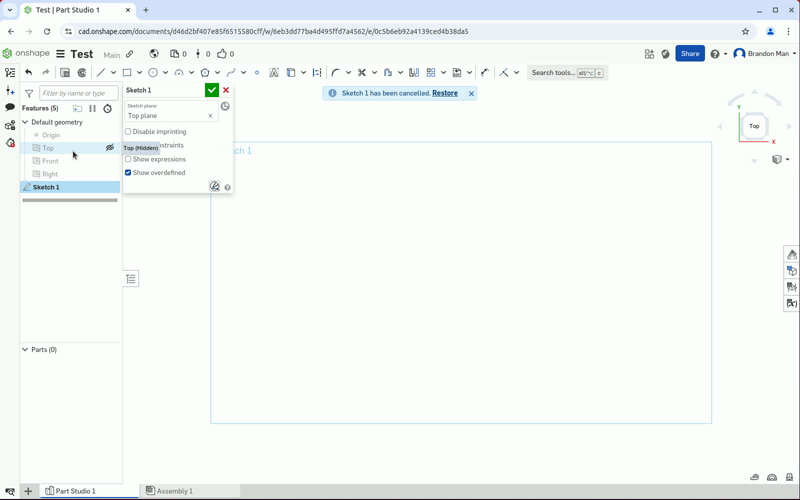
mouse_move(73, 352)
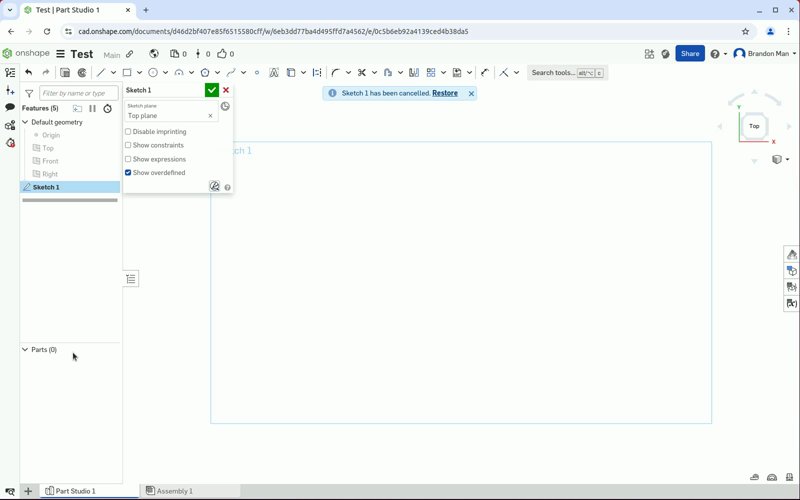
key(y)
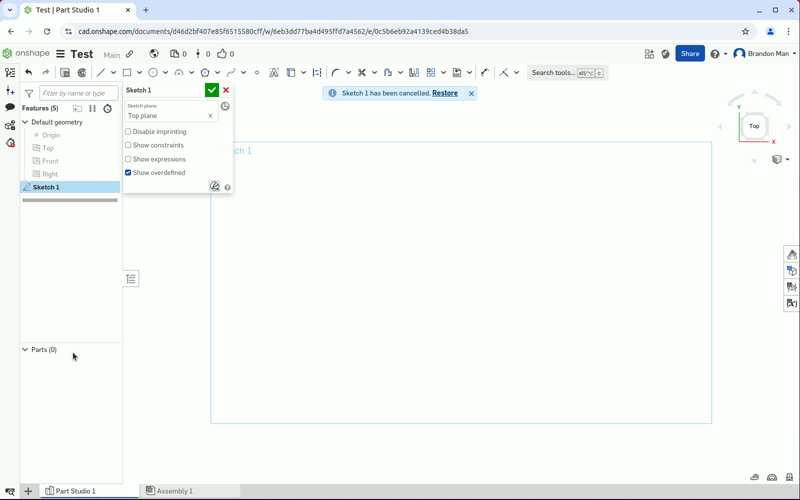
key(l)
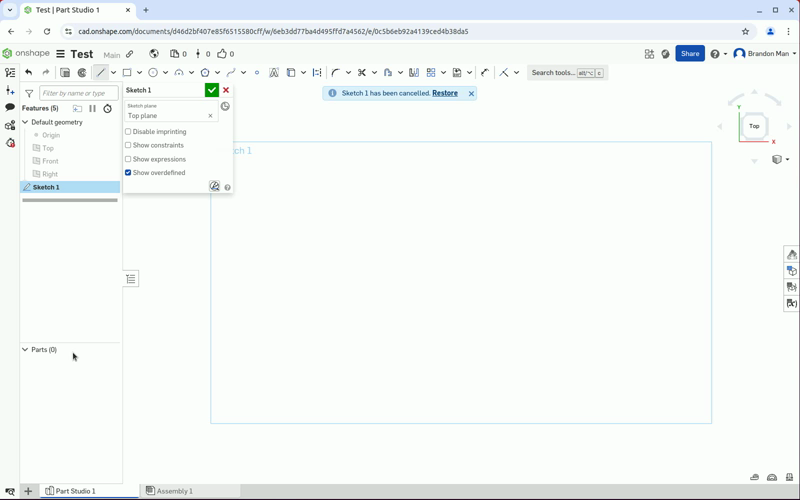
key_down(shift)
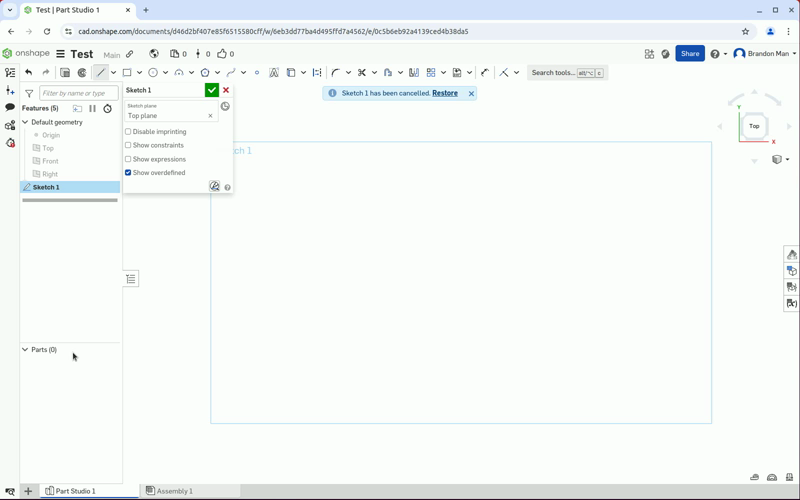
mouse_move(460, 306)
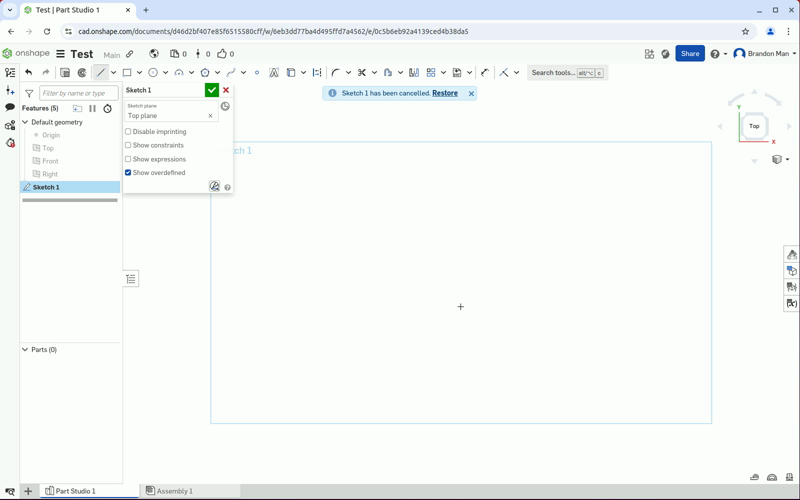
click(460, 306)
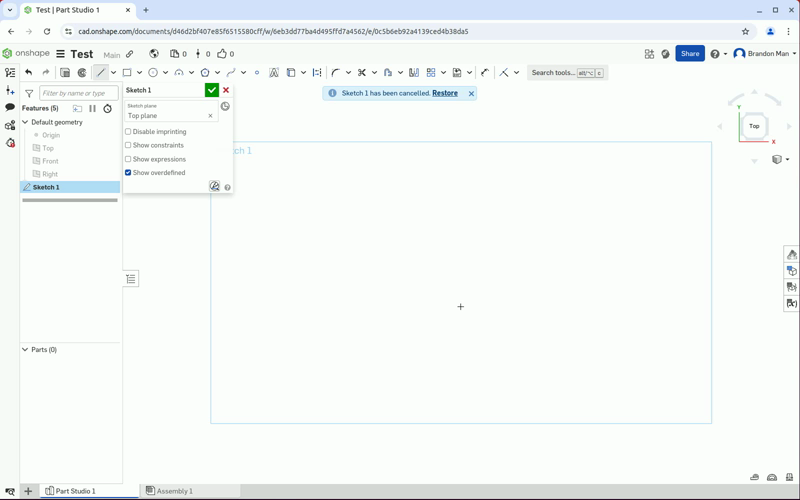
key_up(shift)
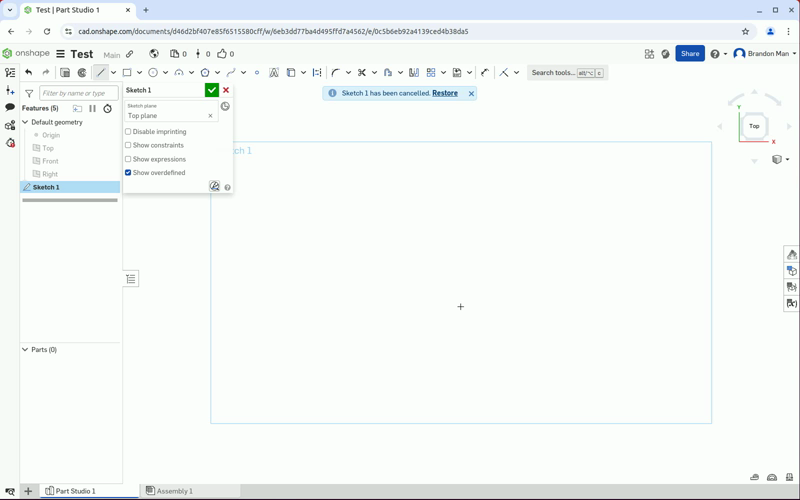
key_down(shift)
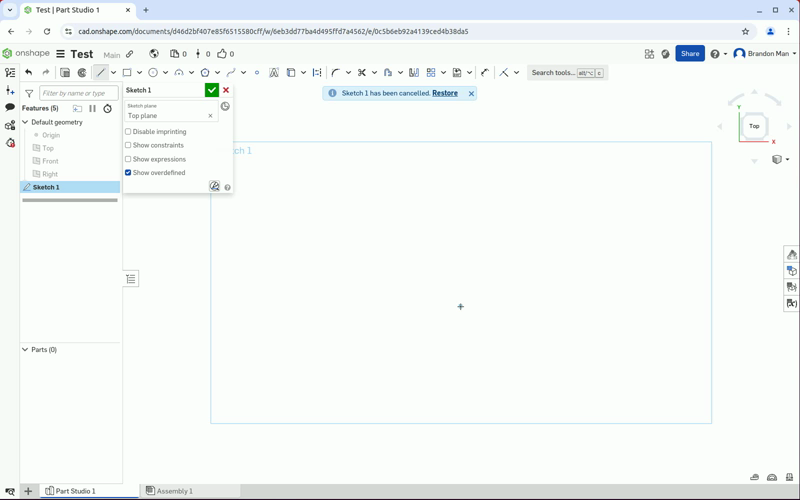
mouse_move(573, 306)
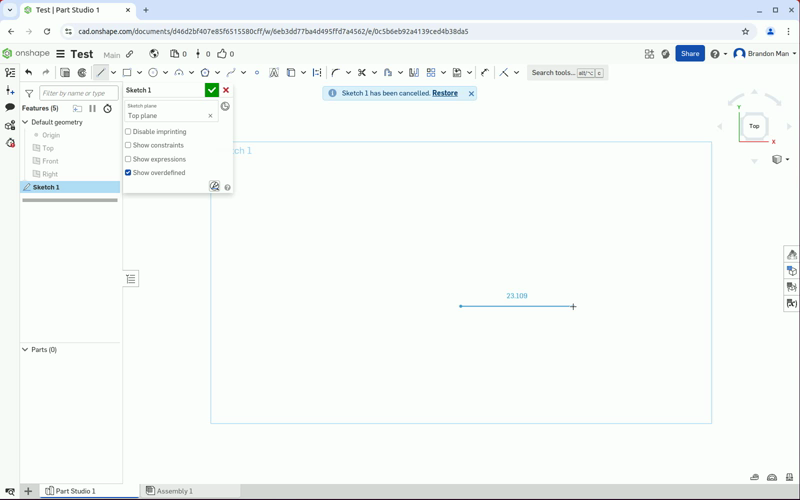
click(573, 306)
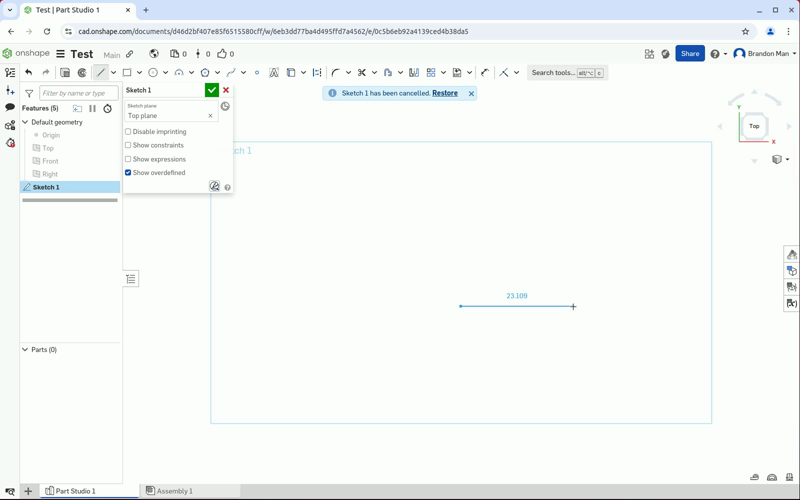
key_up(shift)
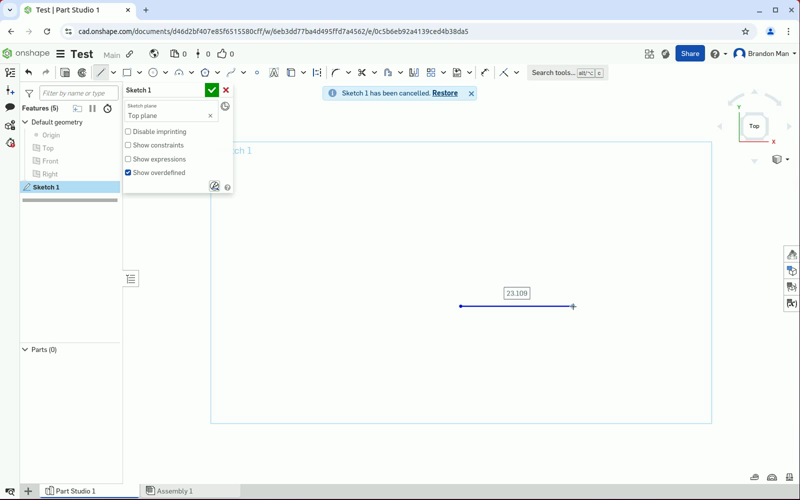
key_down(shift)
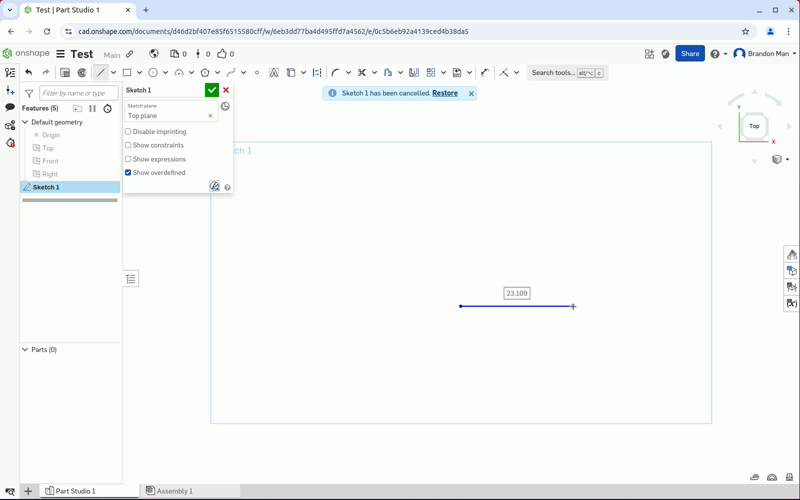
mouse_move(589, 306)
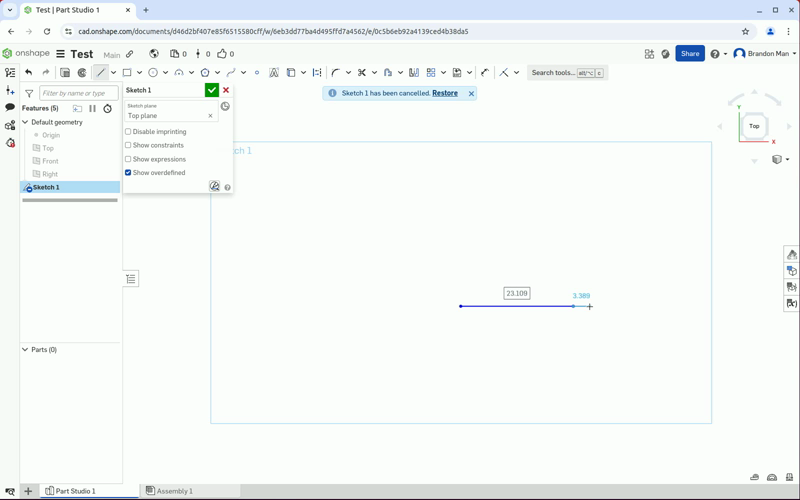
mouse_move(573, 282)
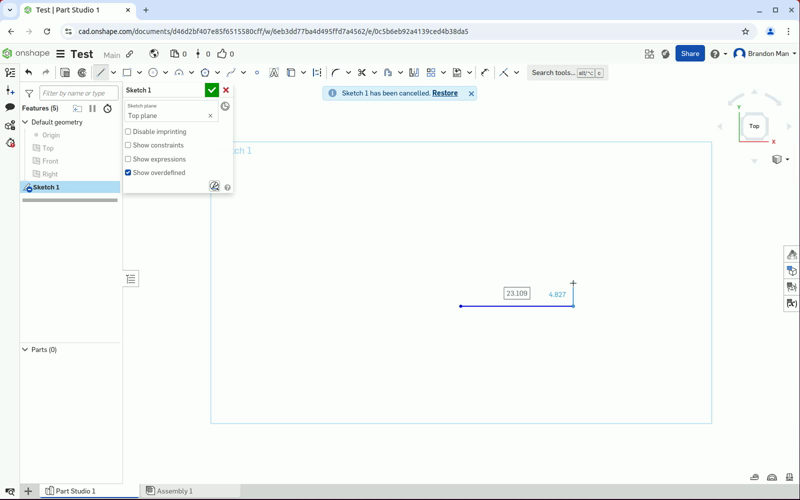
click(573, 282)
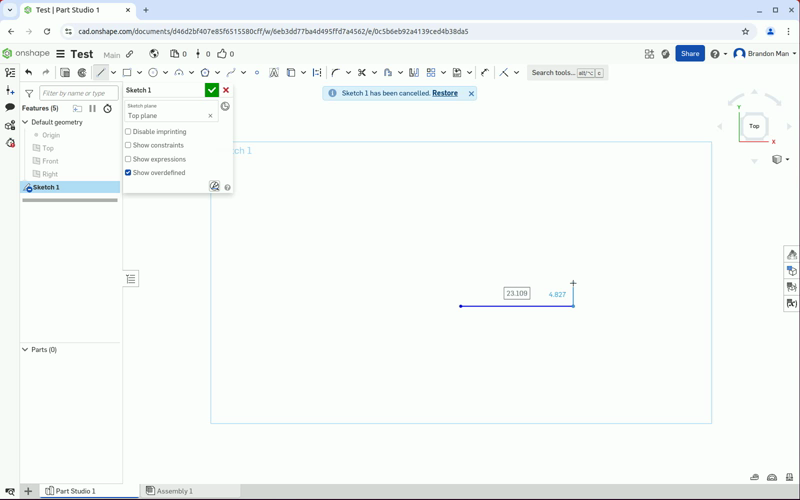
key_up(shift)
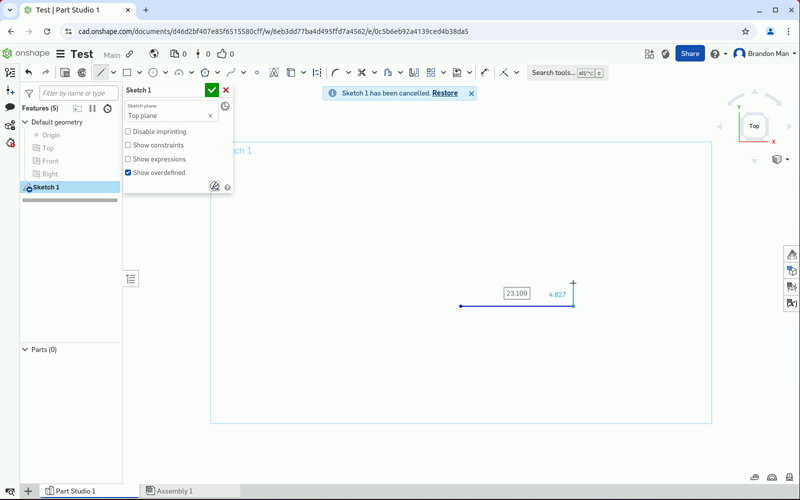
key_down(shift)
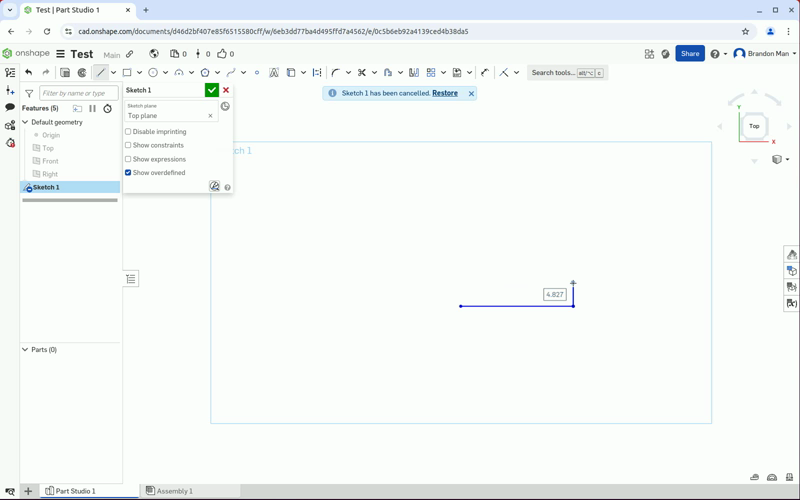
mouse_move(460, 282)
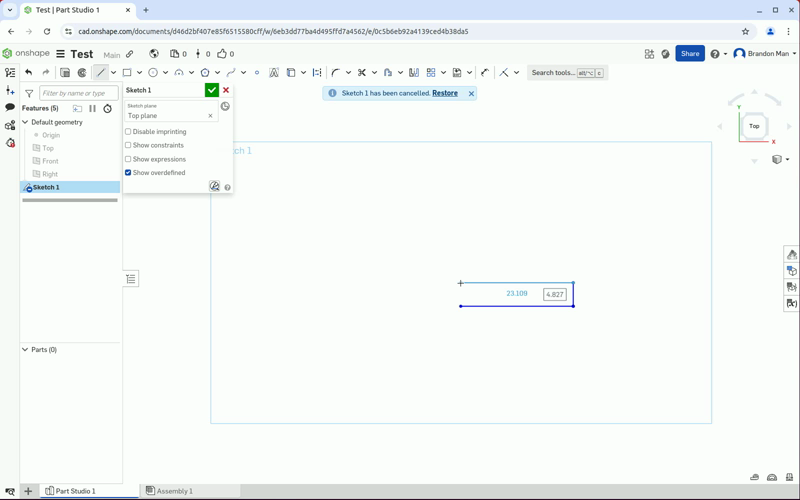
click(460, 282)
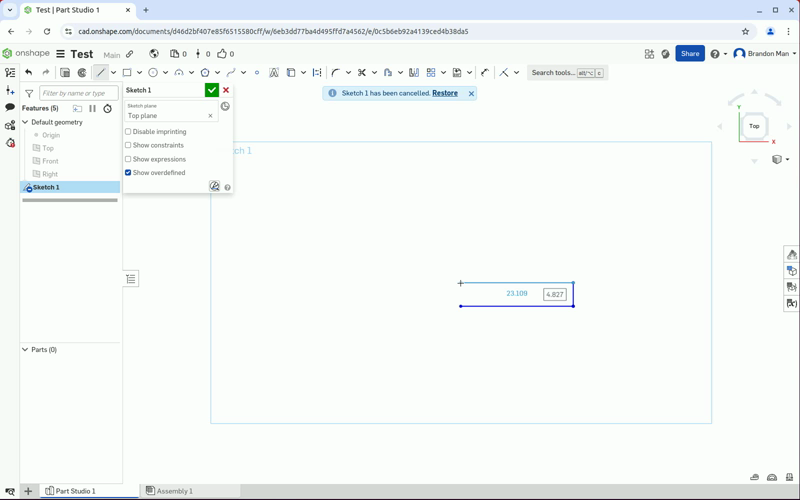
key_up(shift)
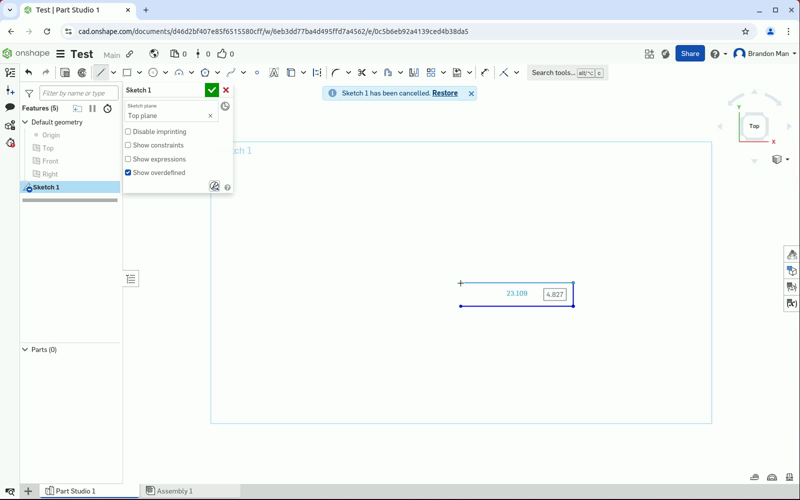
mouse_move(490, 282)
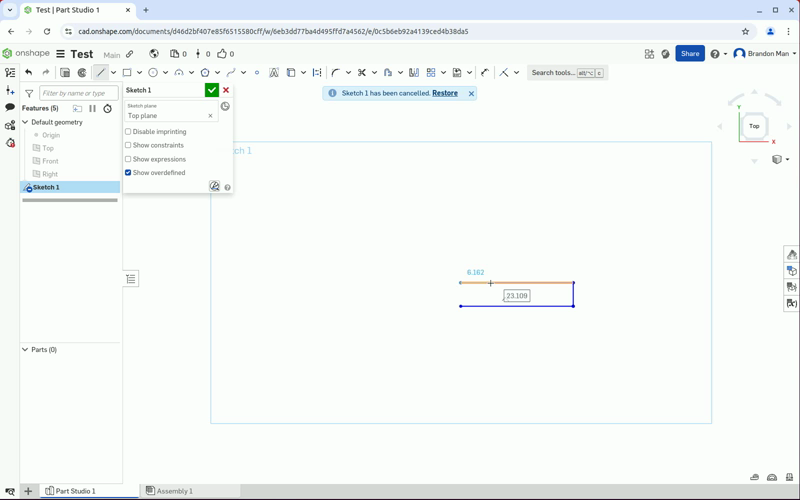
key_down(shift)
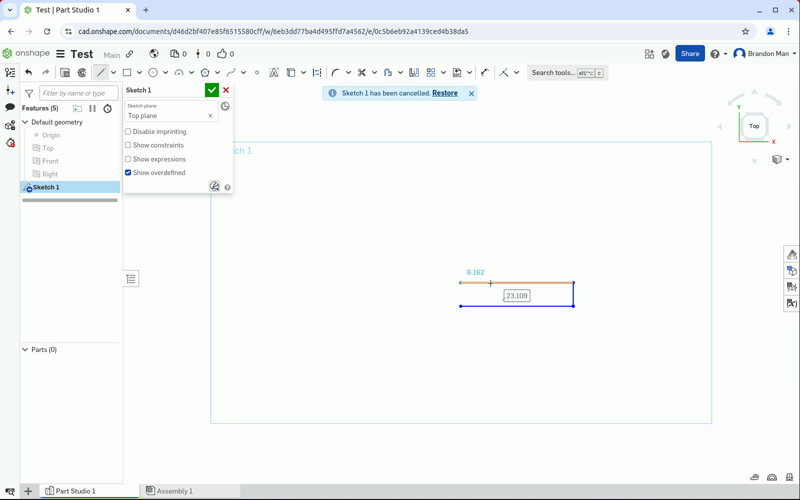
mouse_move(460, 306)
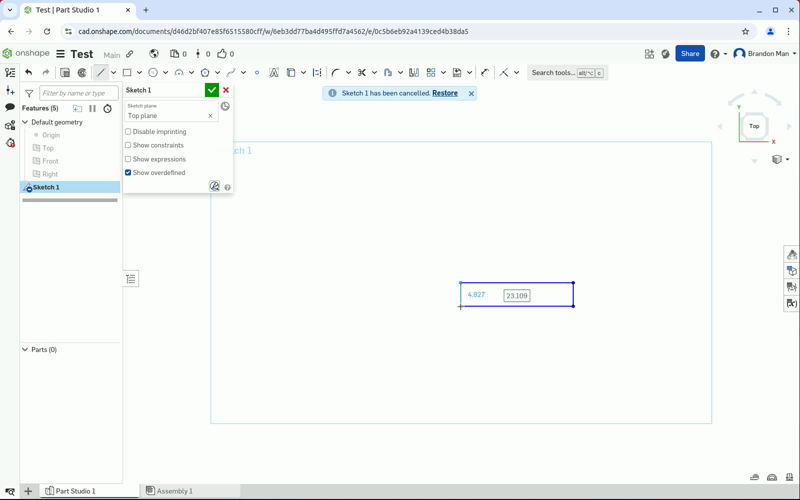
key_up(shift)
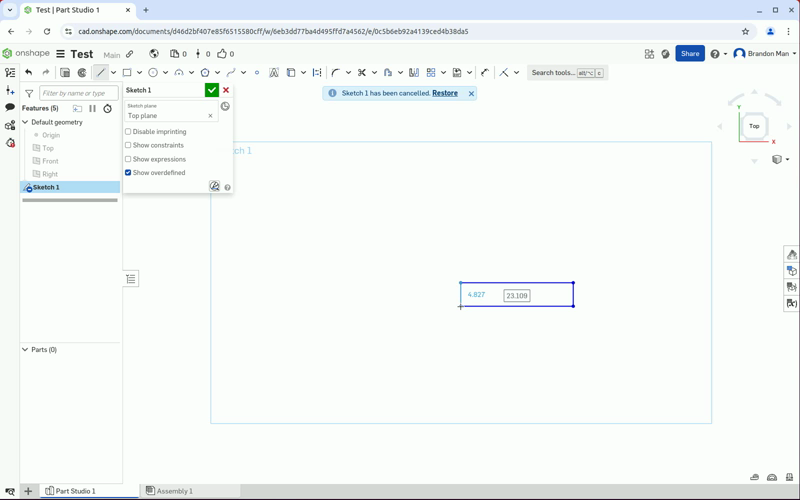
click(460, 306)
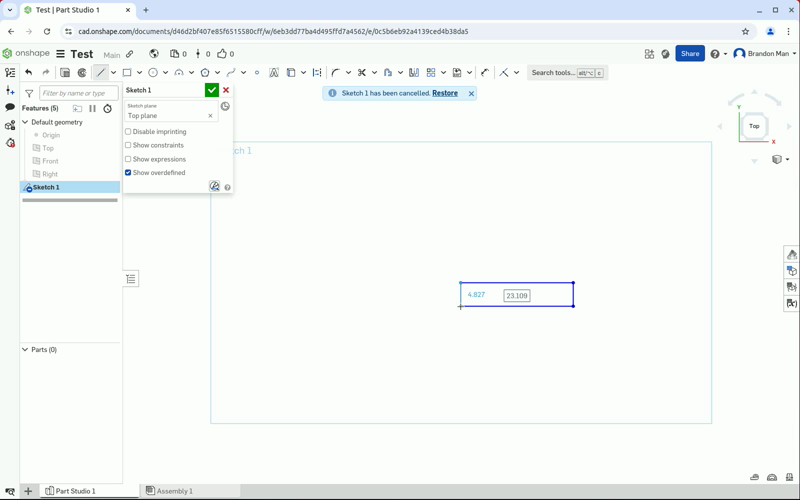
key(esc)
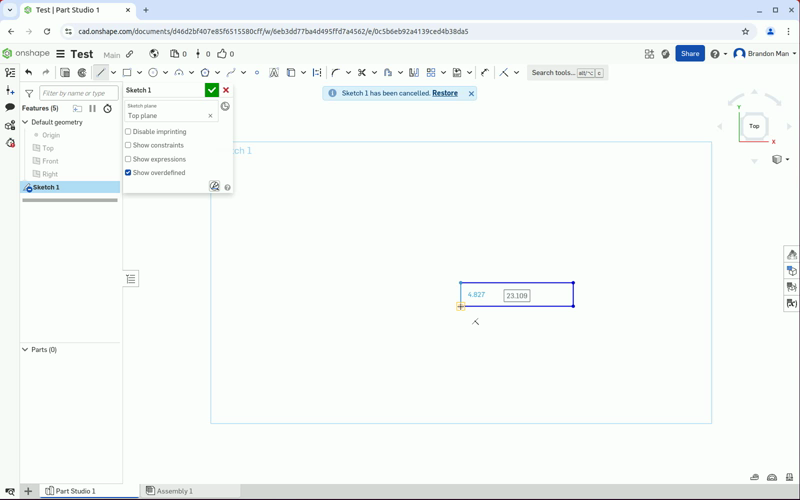
mouse_move(524, 288)
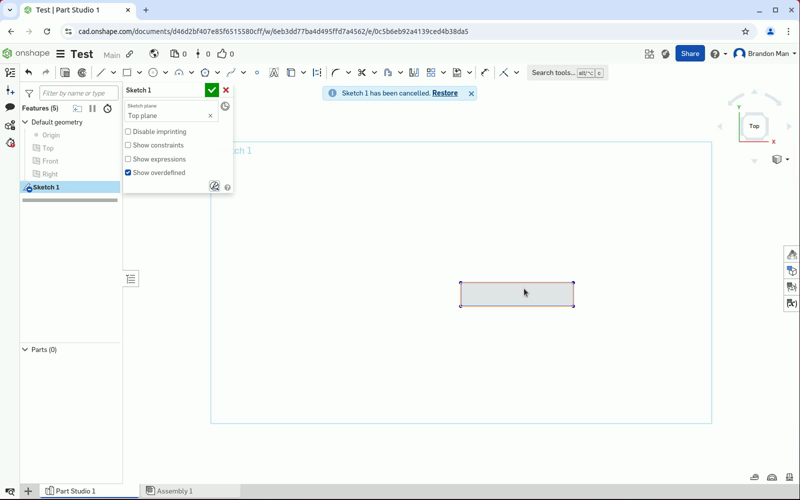
click(524, 288)
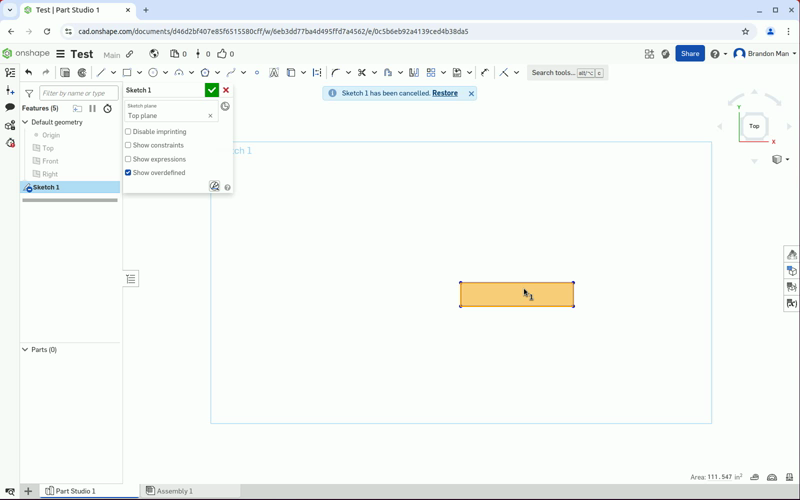
mouse_move(73, 352)
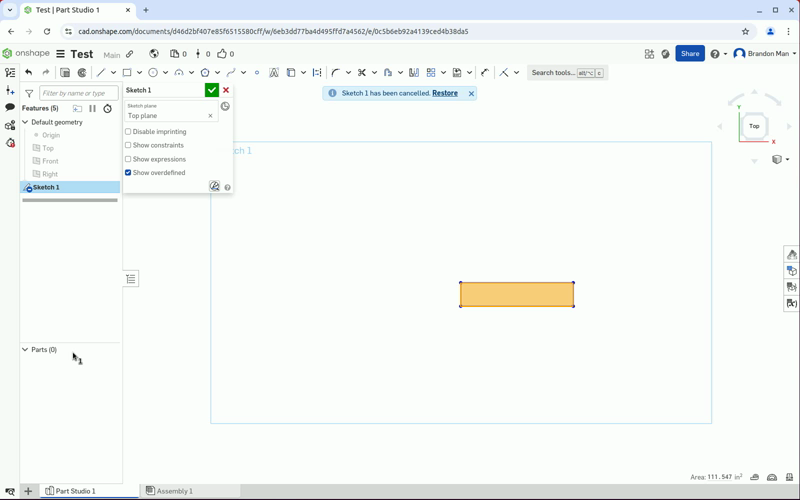
key(shift+y)
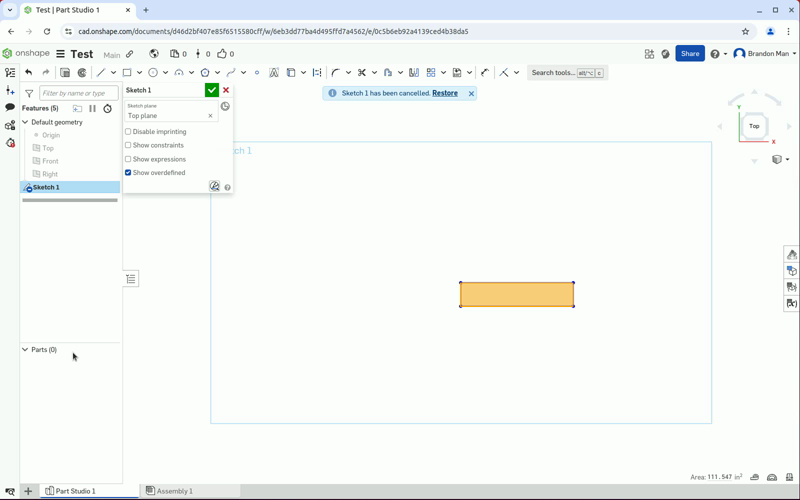
key(shift+e)
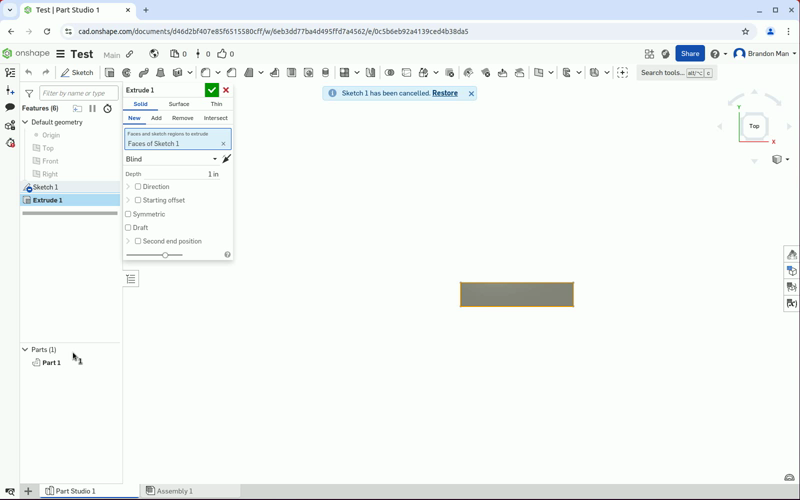
mouse_move(143, 106)
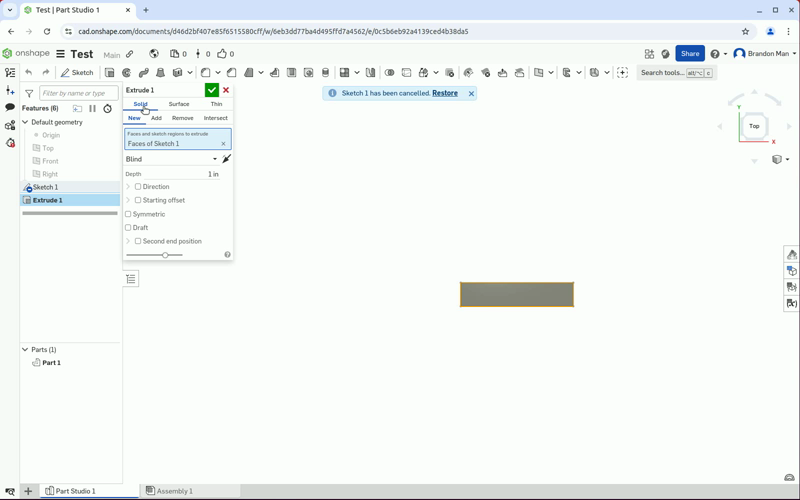
click(143, 106)
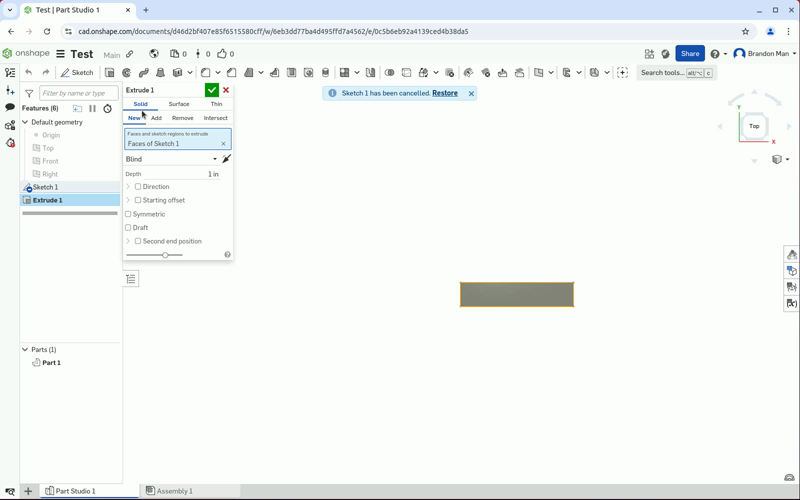
mouse_move(137, 120)
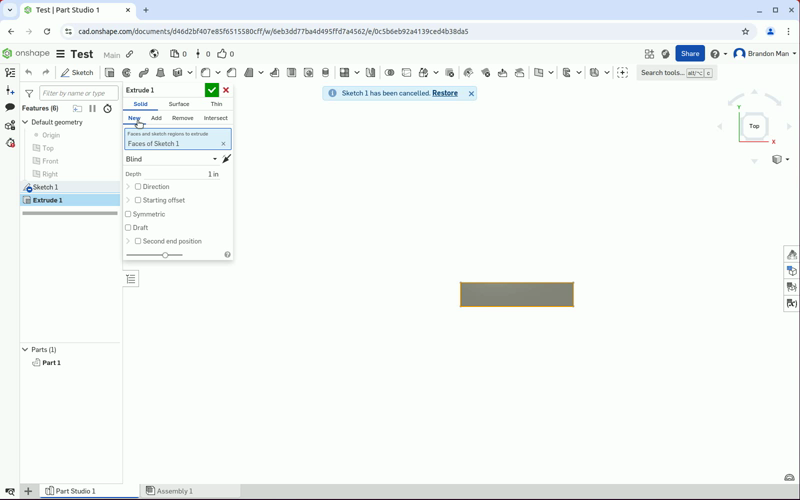
click(137, 120)
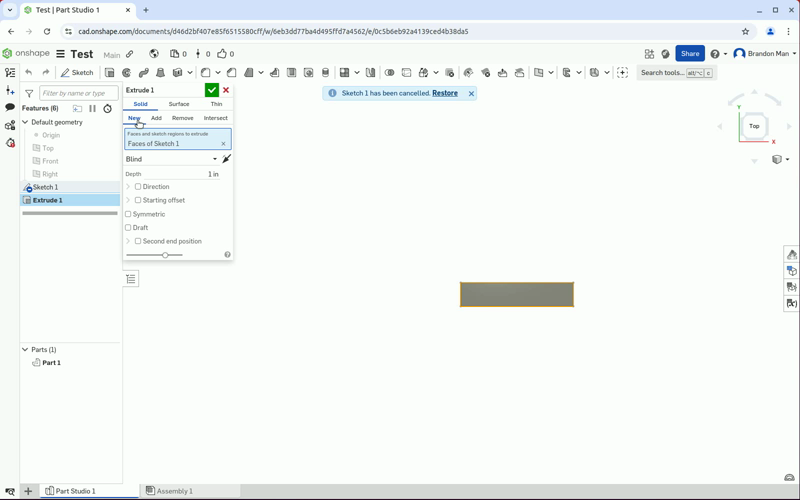
key(tab, 4)
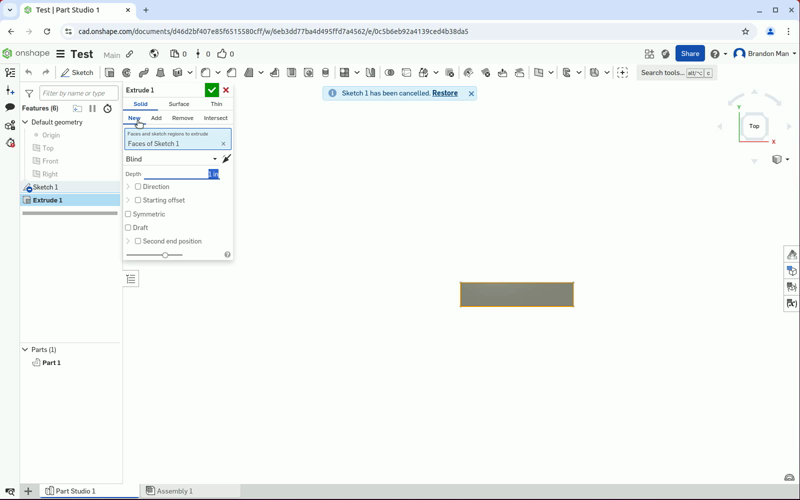
text(17.331)
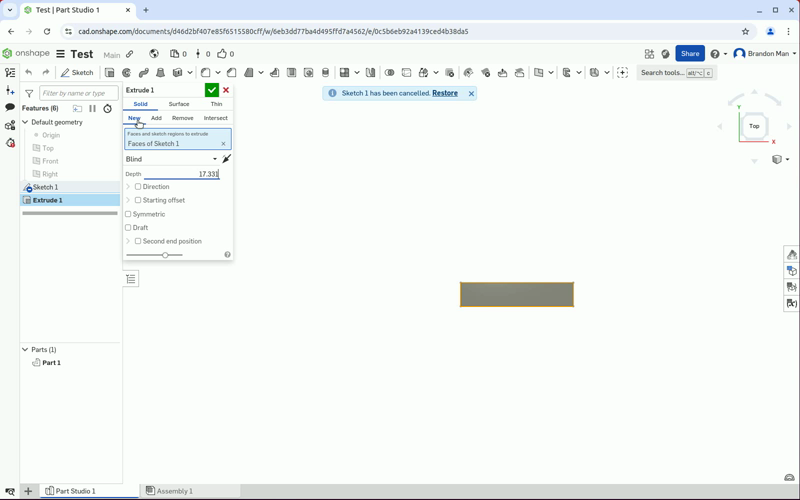
key(enter)
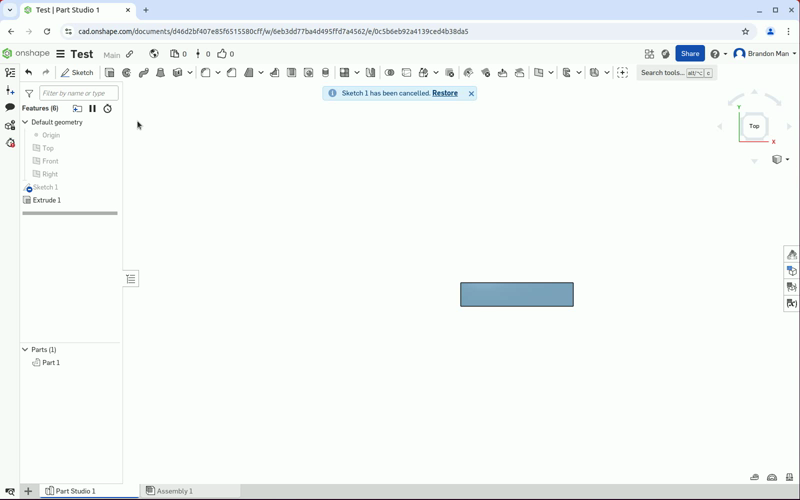
key(shift+h)
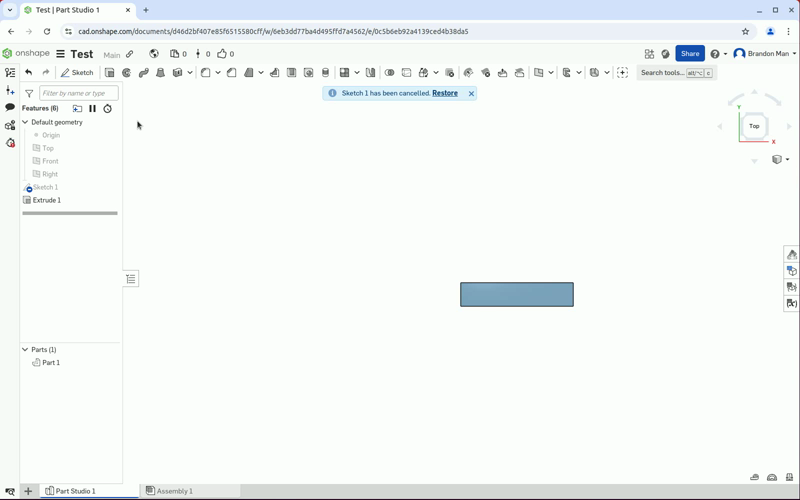
key(shift+h)
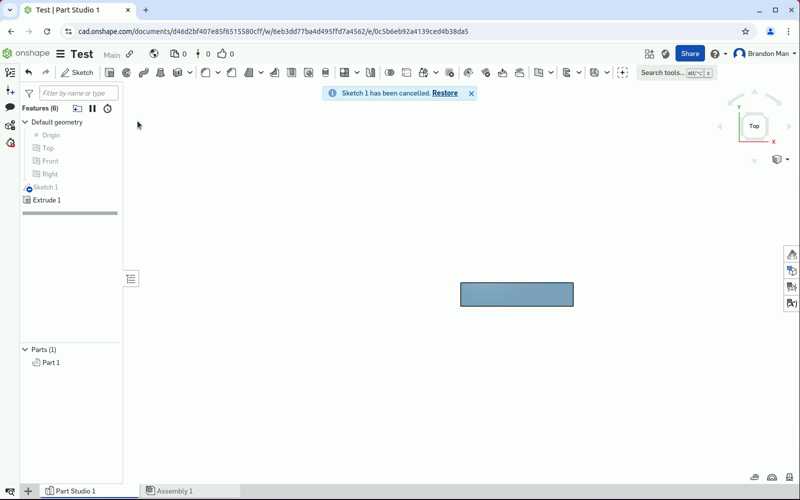
mouse_move(73, 189)
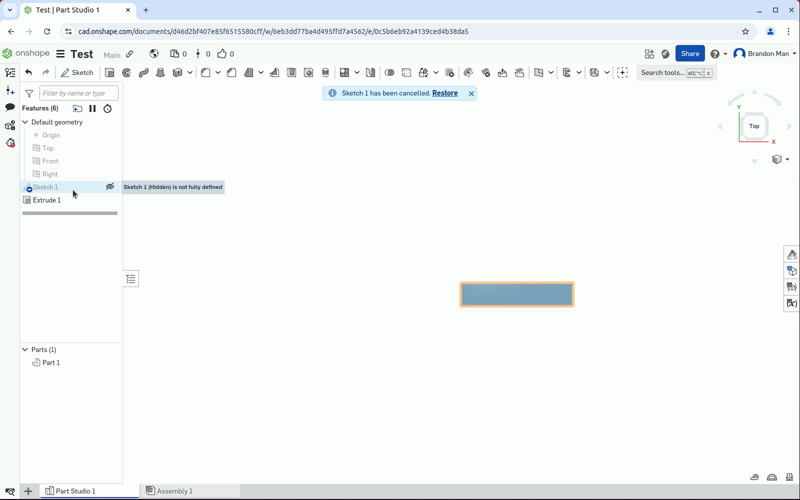
click(73, 189)
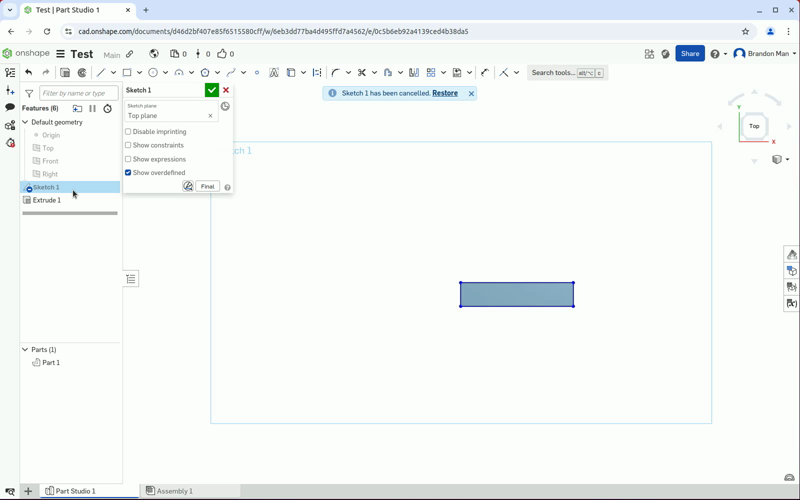
mouse_move(229, 92)
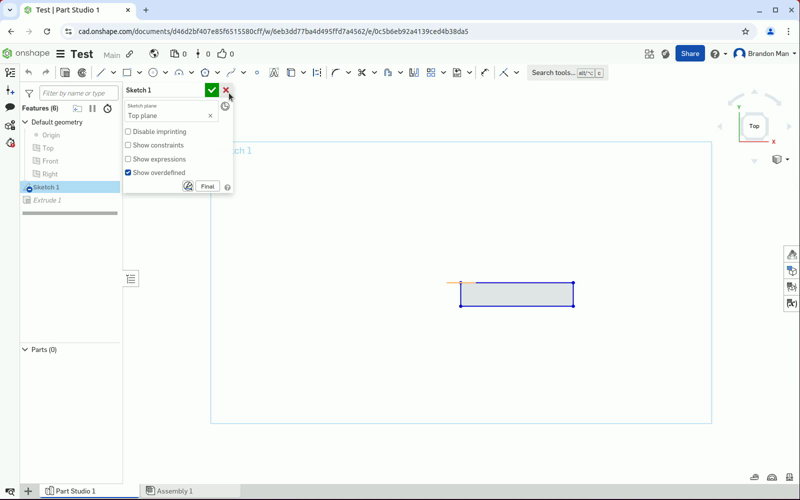
click(229, 92)
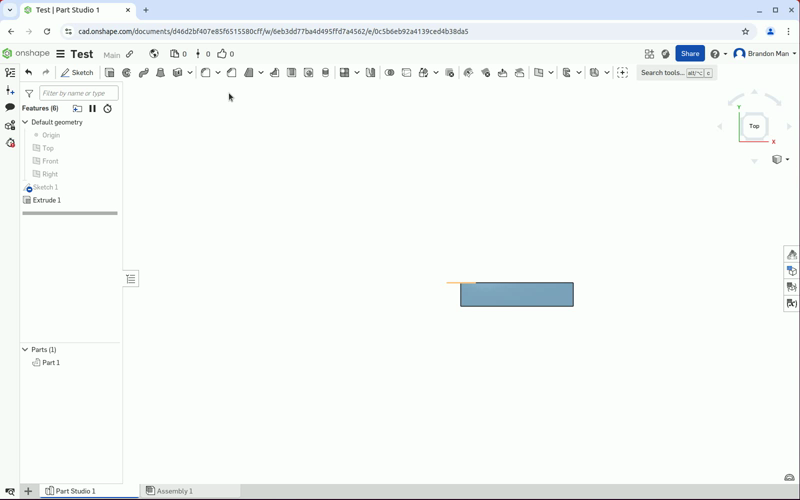
mouse_move(73, 352)
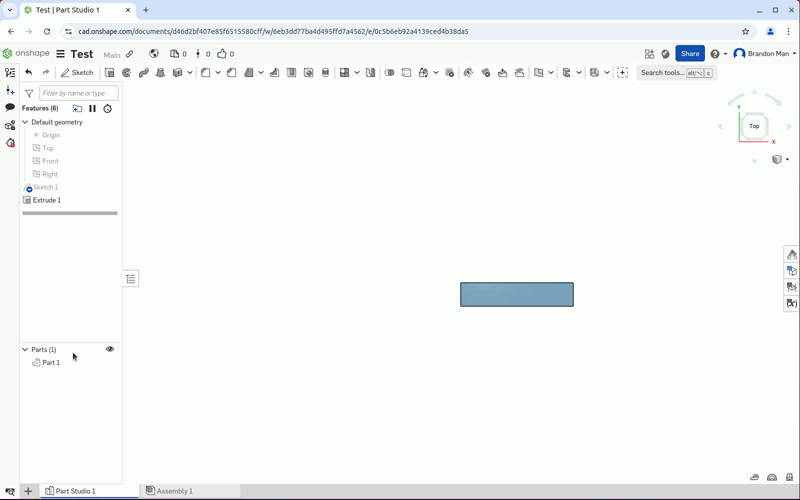
key(y)
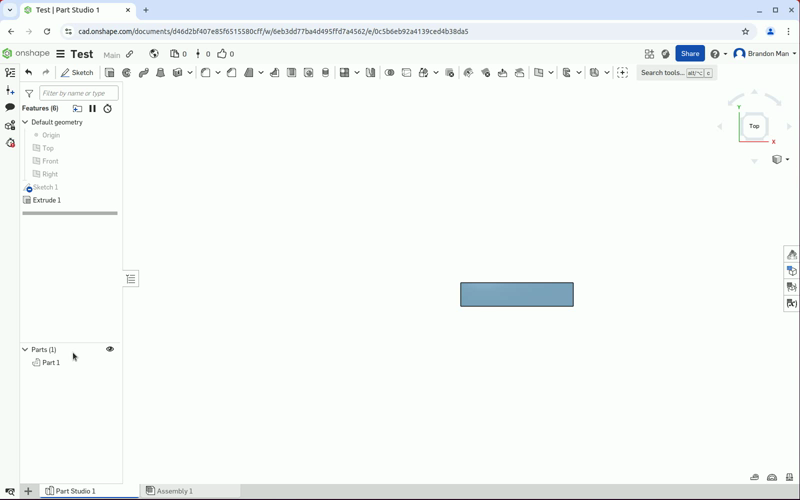
key(shift+p)
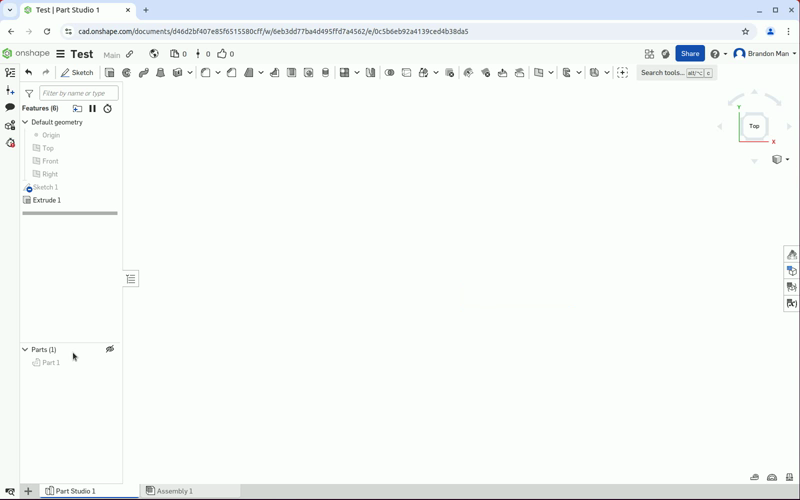
key(space)
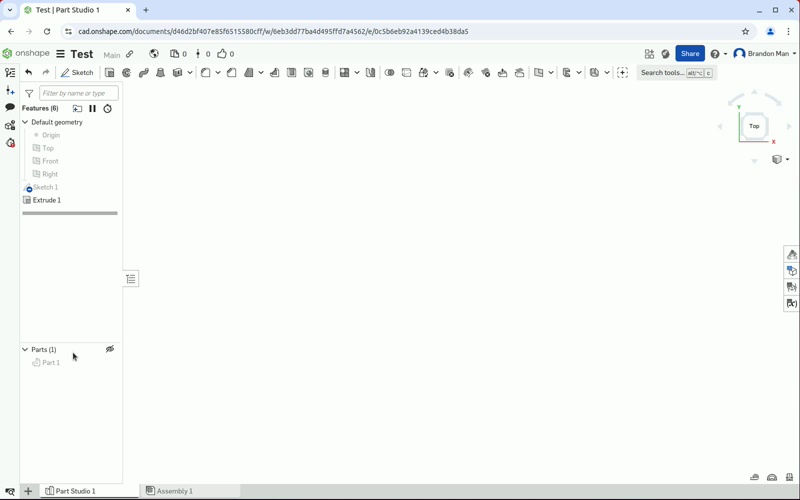
key_down(shift)
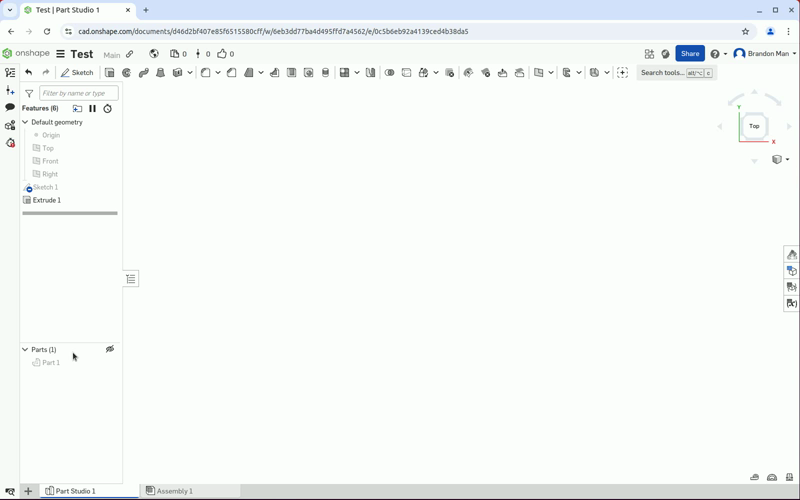
key(up)
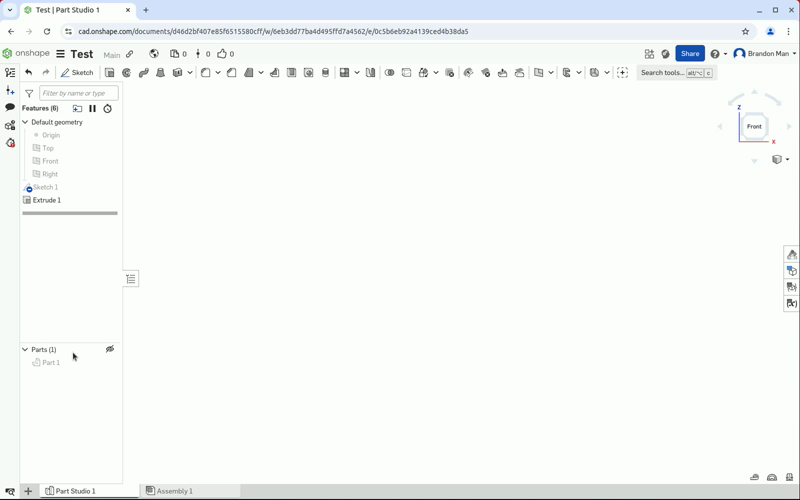
key_up(shift)
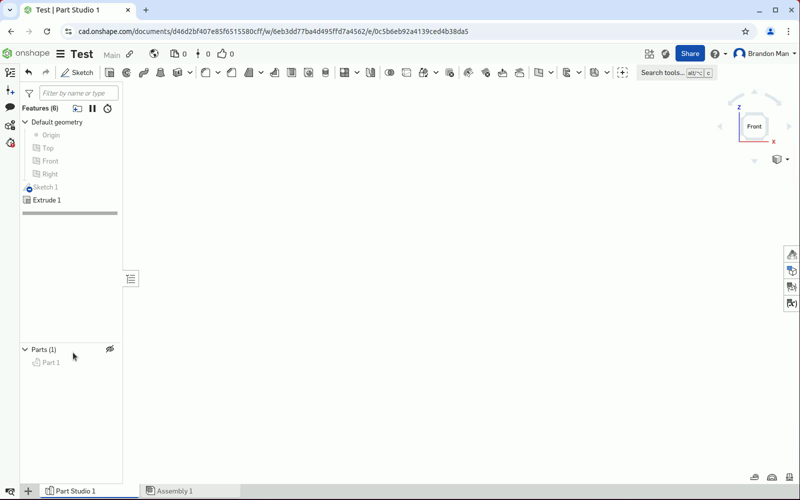
mouse_move(73, 352)
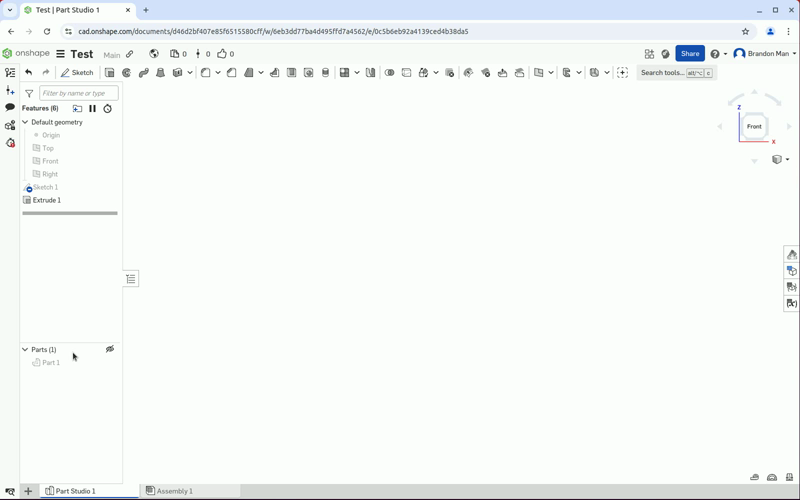
key(shift+y)
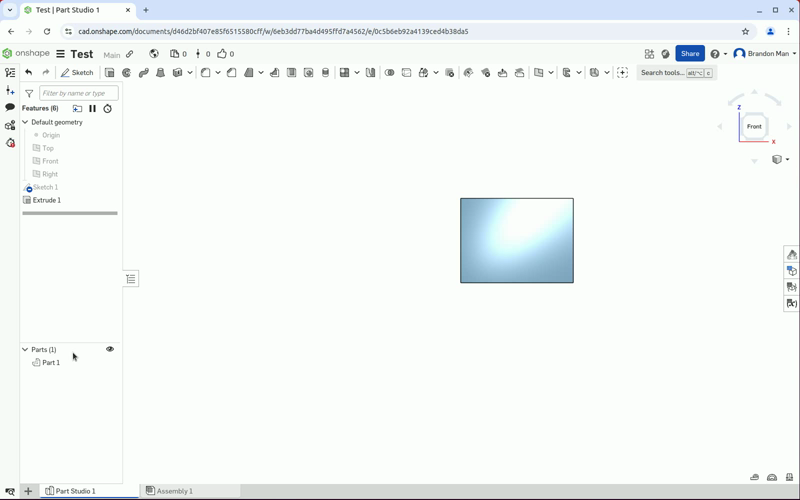
mouse_move(541, 75)
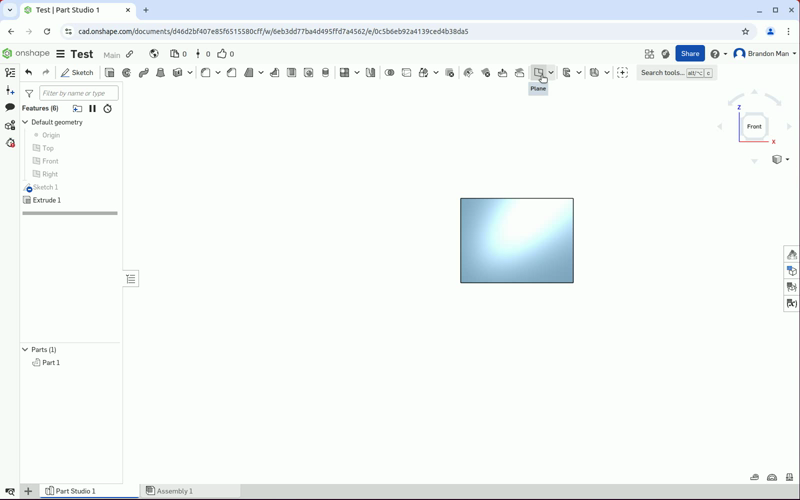
click(541, 75)
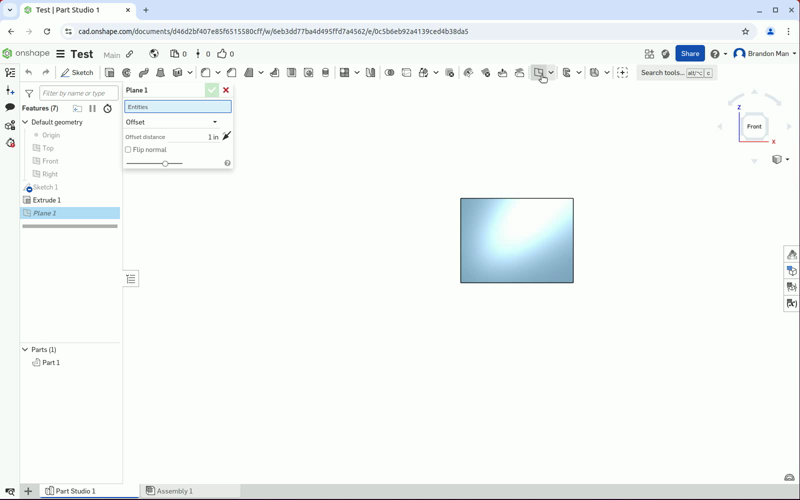
mouse_move(73, 163)
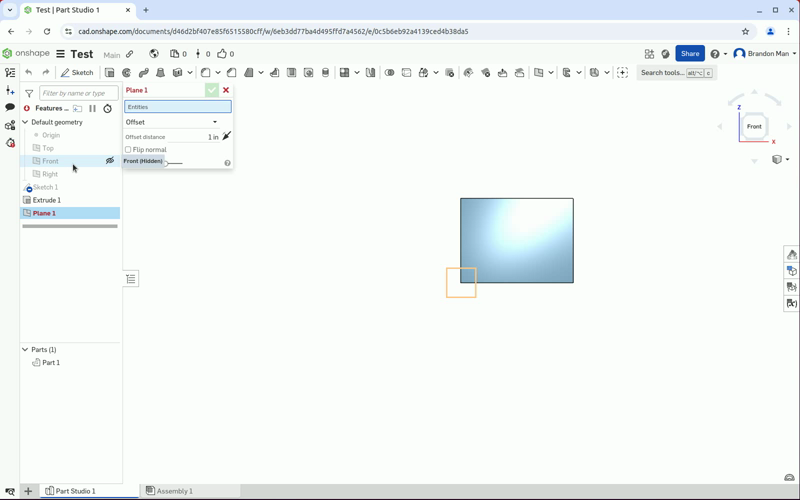
click(73, 163)
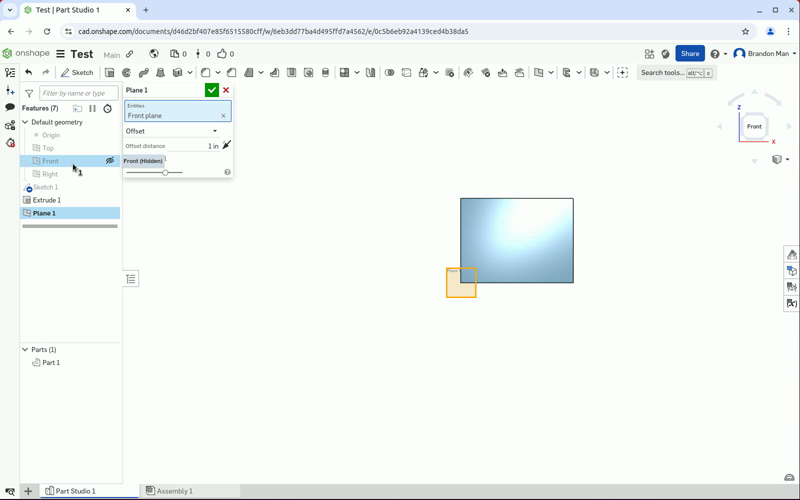
key(tab, 2)
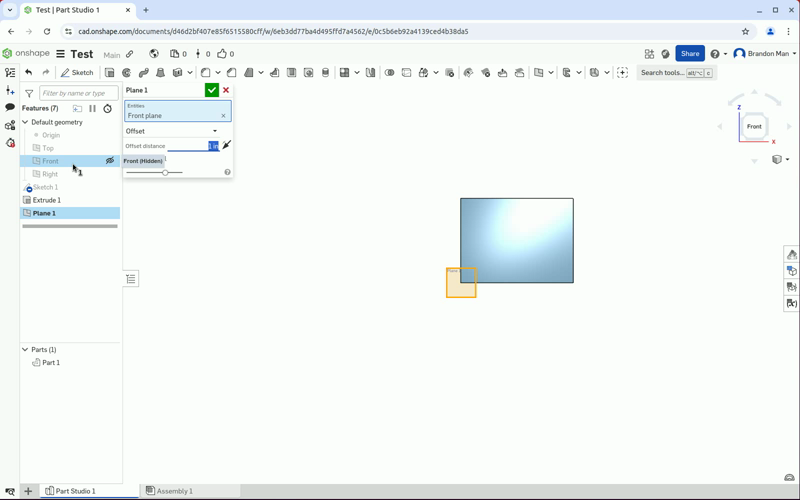
text(4.807)
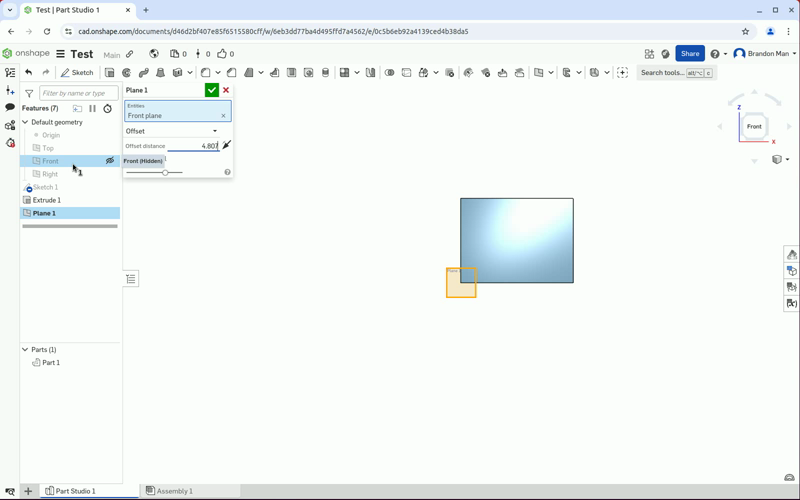
key(enter, 2)
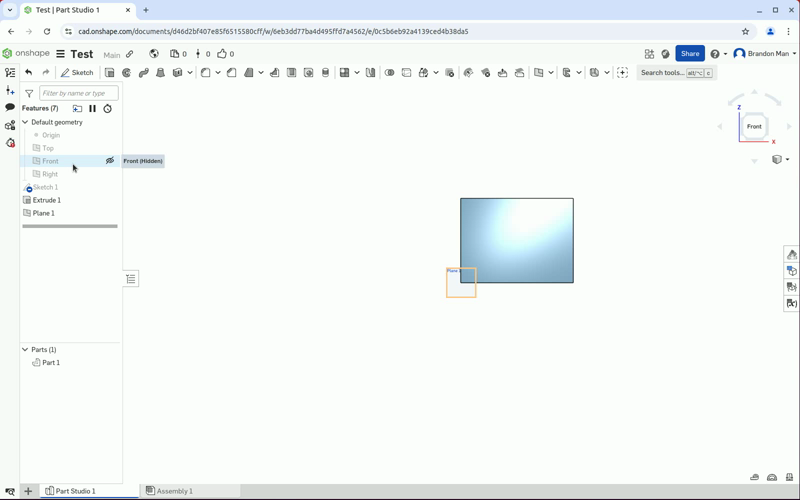
key(shift+s)
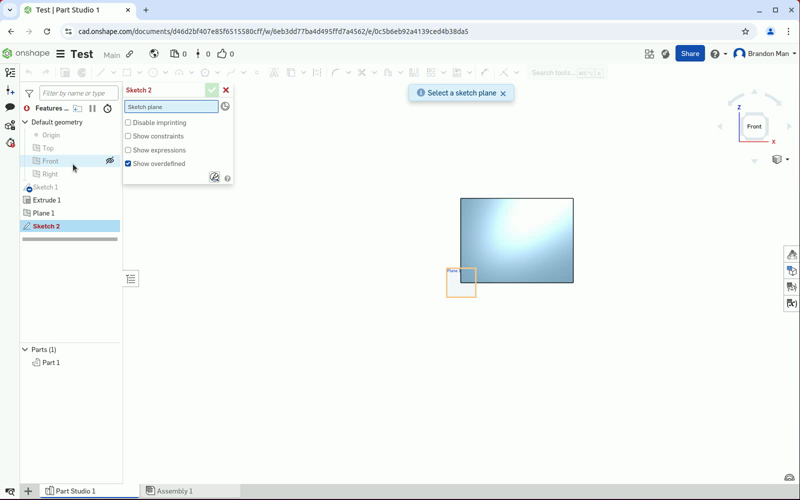
mouse_move(73, 215)
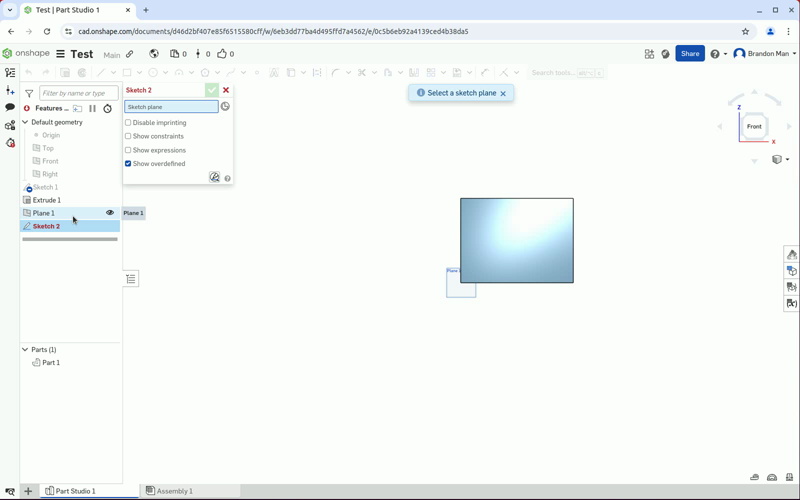
click(73, 215)
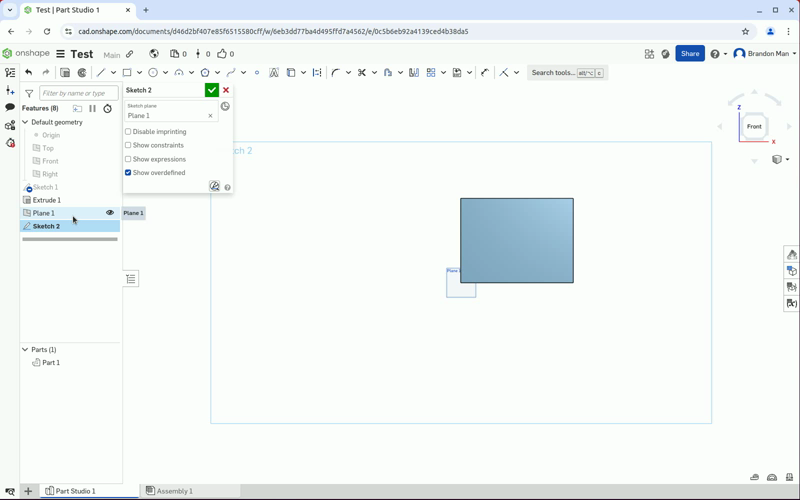
mouse_move(73, 352)
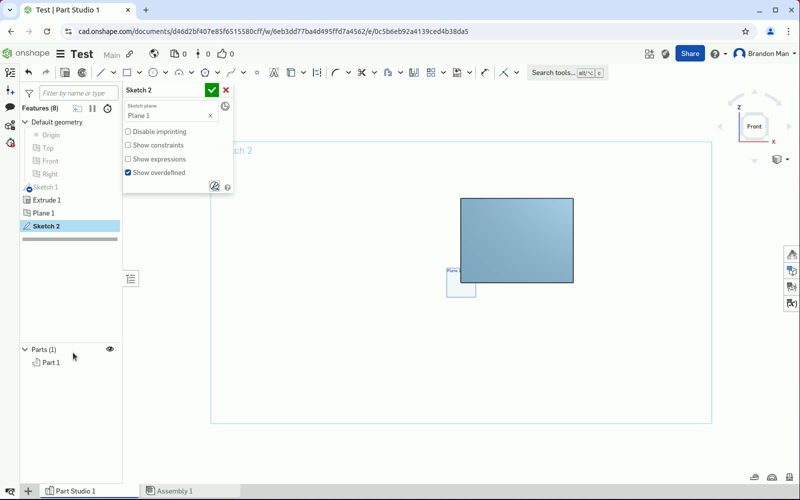
key(y)
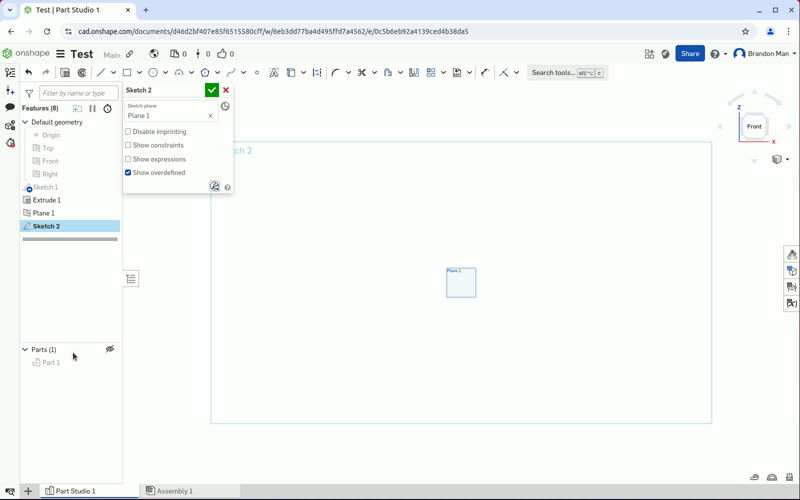
key(l)
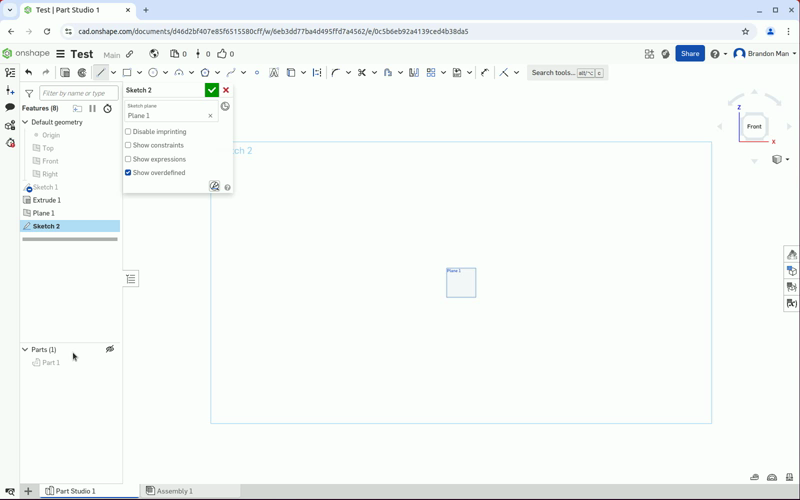
key_down(shift)
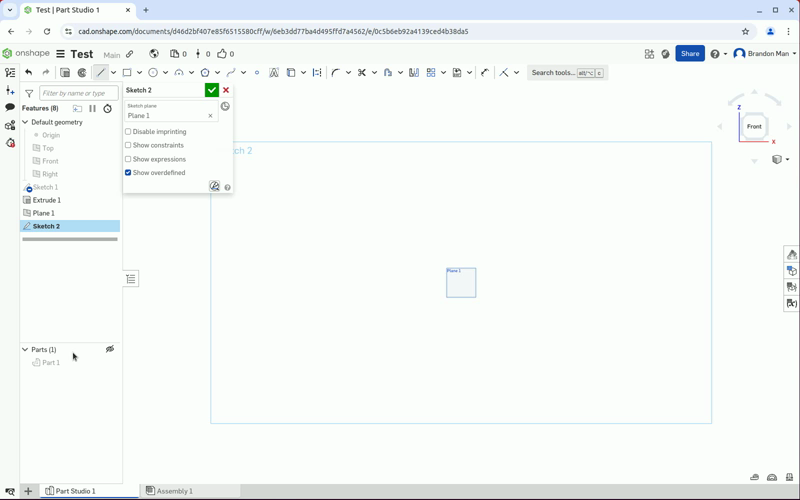
mouse_move(516, 282)
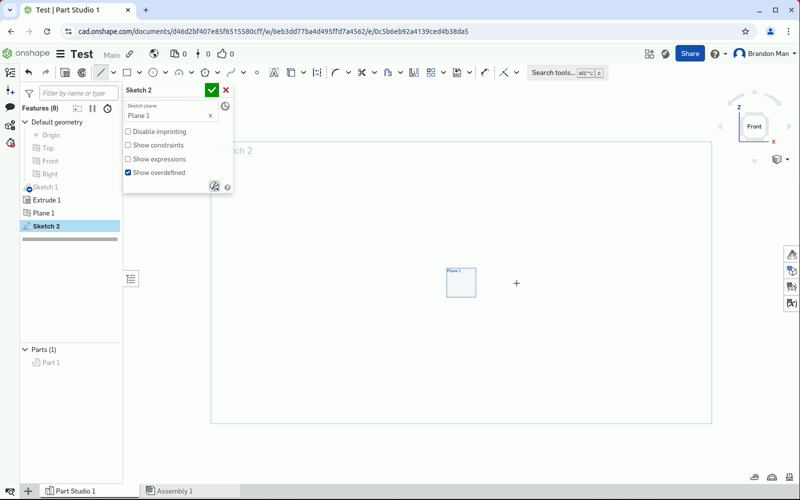
click(516, 282)
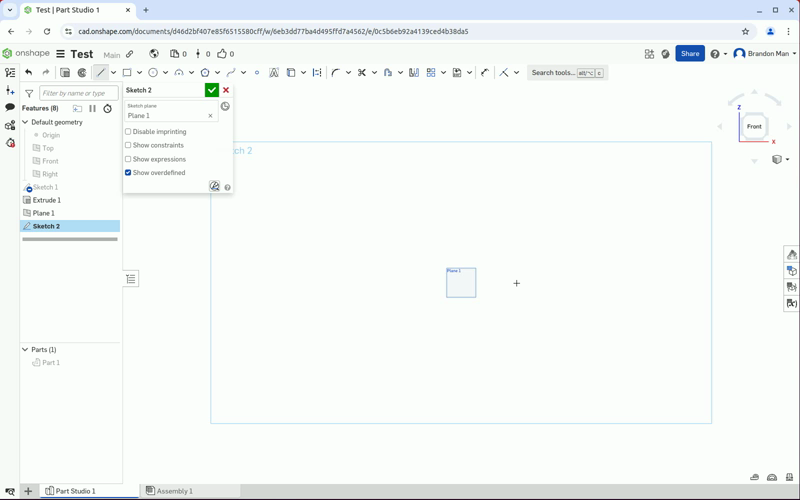
key_up(shift)
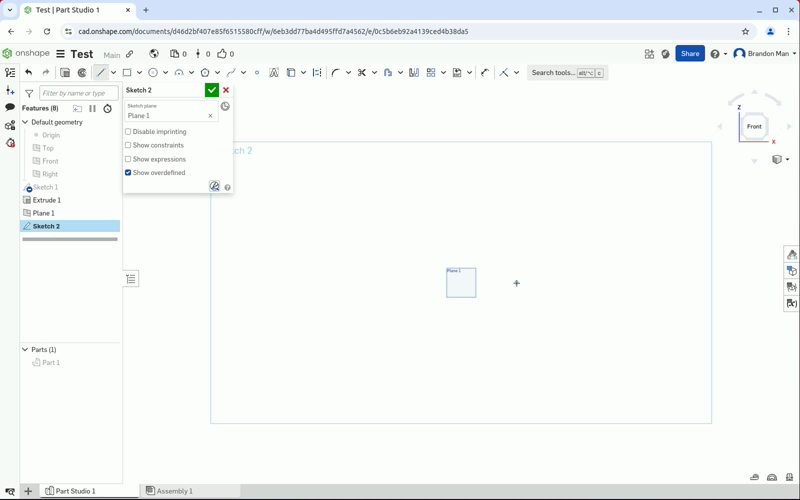
key_down(shift)
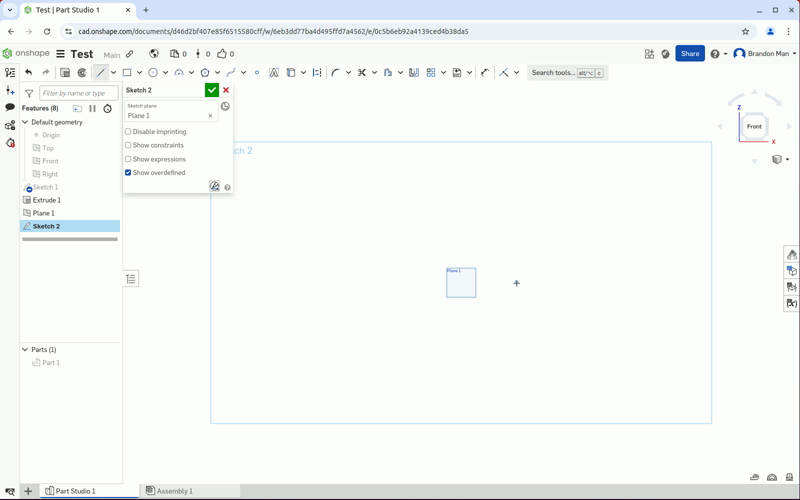
mouse_move(546, 282)
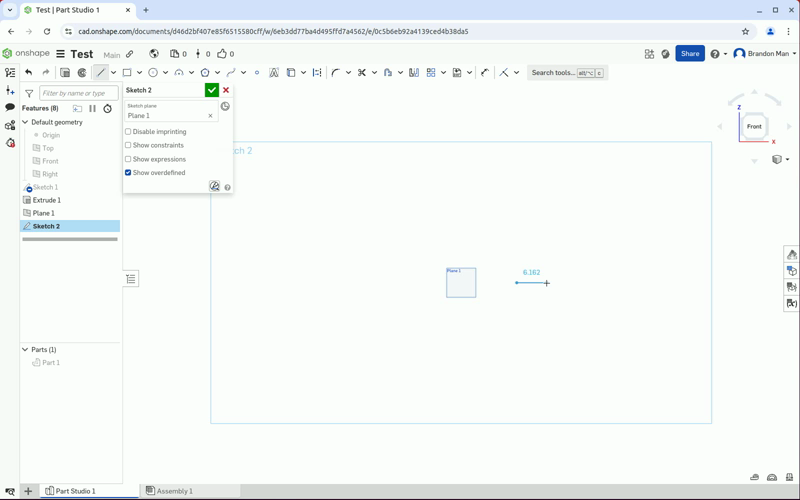
mouse_move(517, 282)
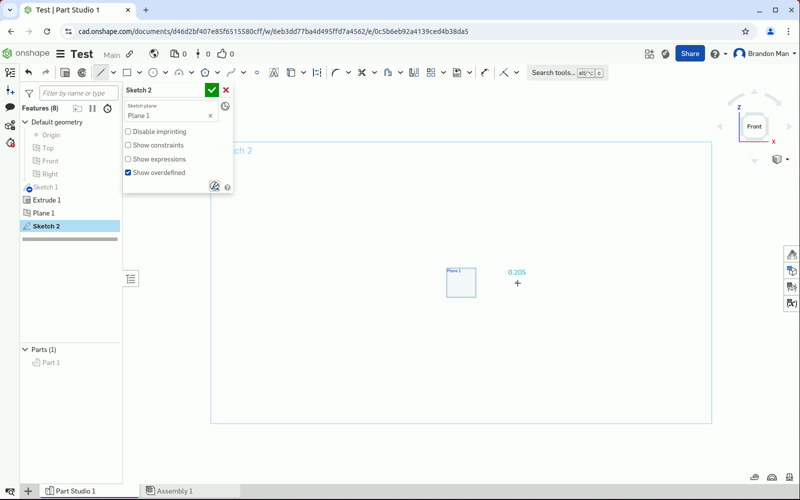
scroll(6)
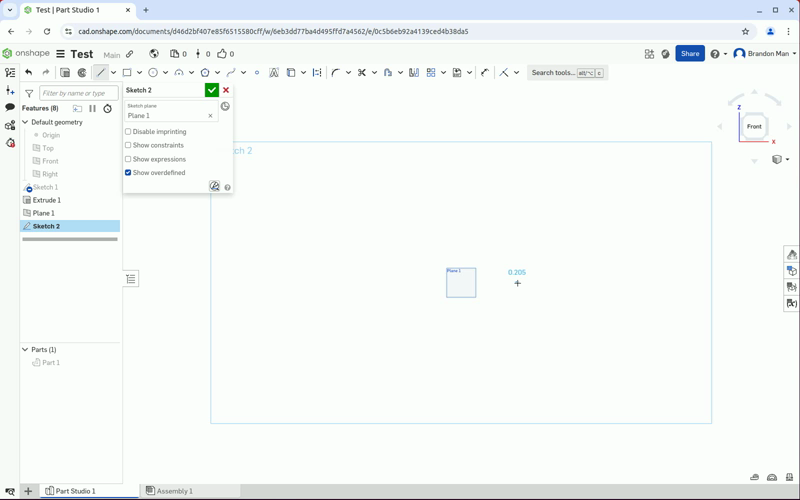
scroll(6)
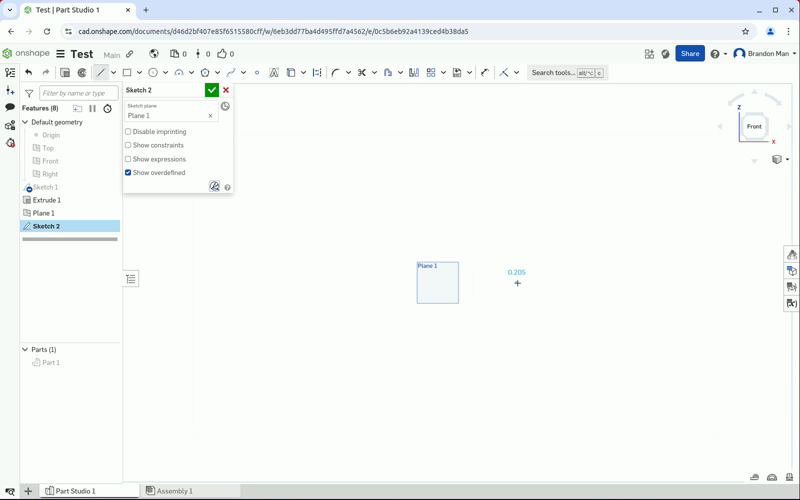
scroll(6)
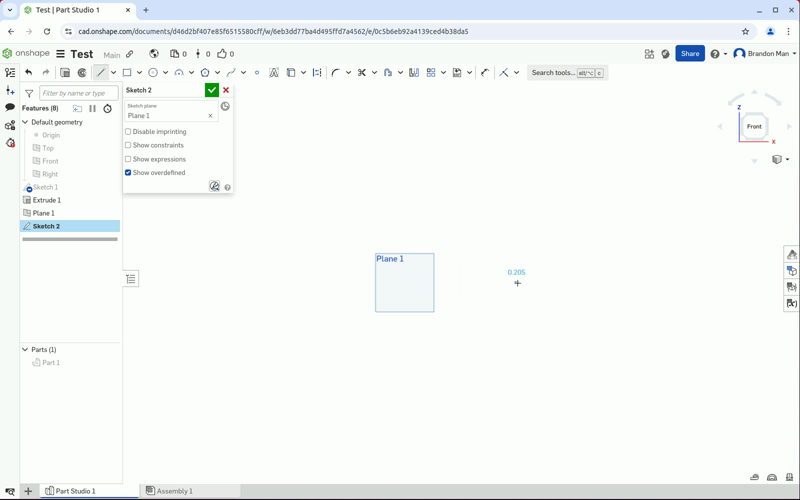
scroll(6)
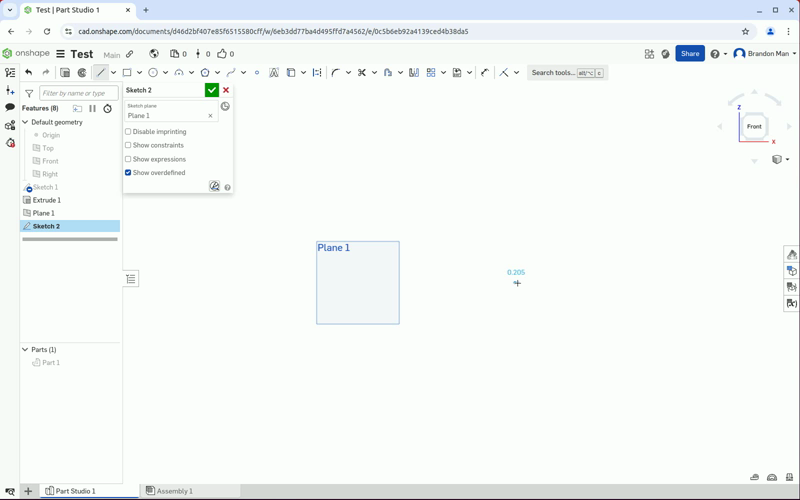
scroll(6)
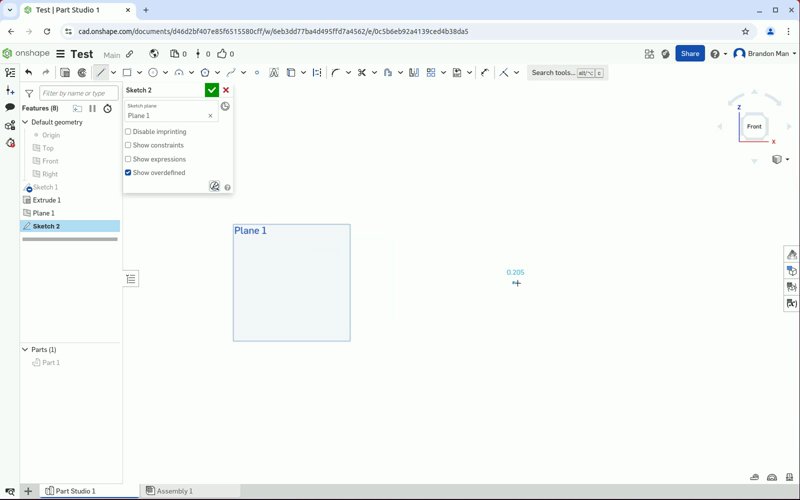
scroll(6)
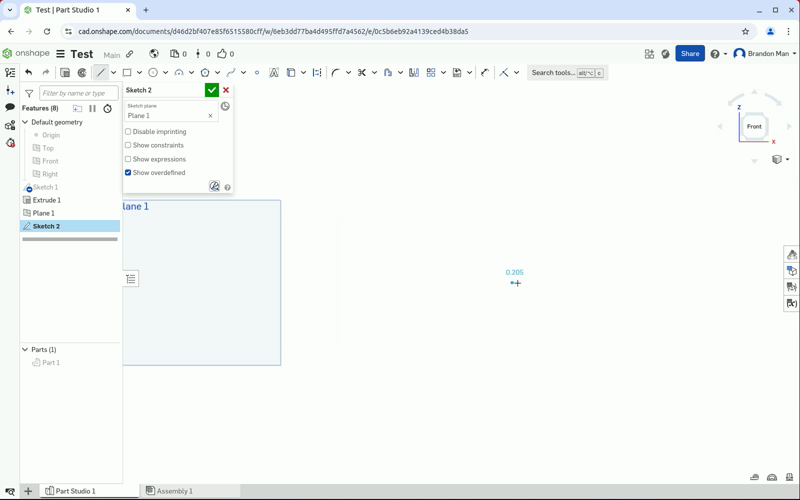
scroll(6)
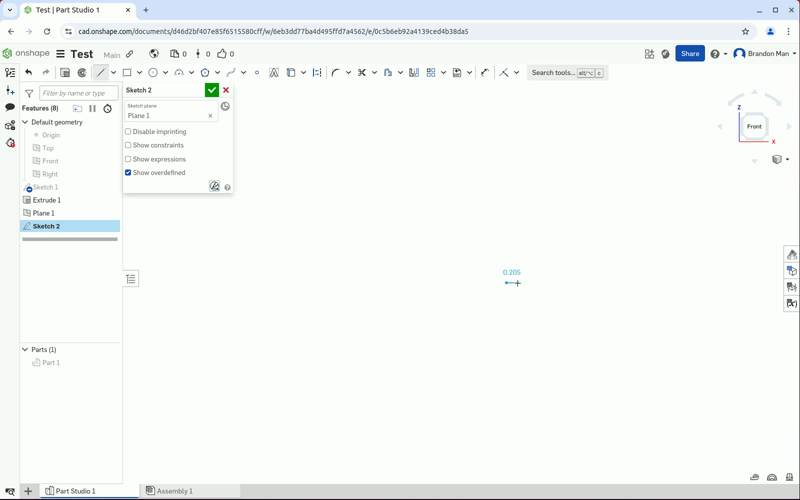
click(517, 282)
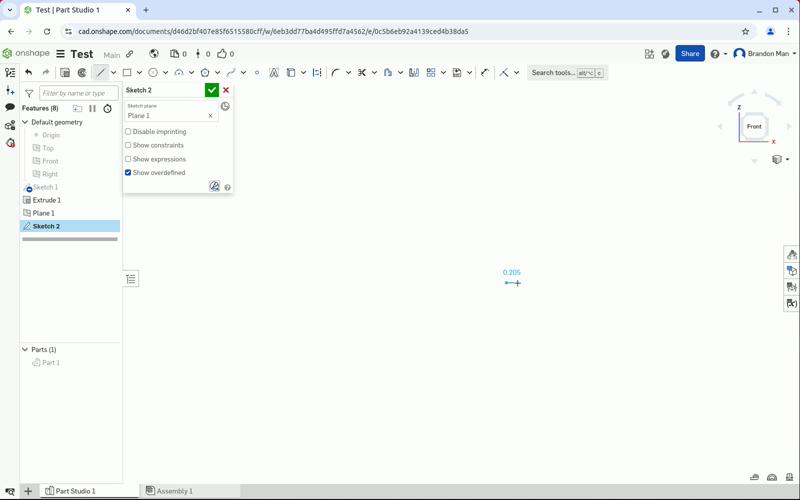
scroll(-6)
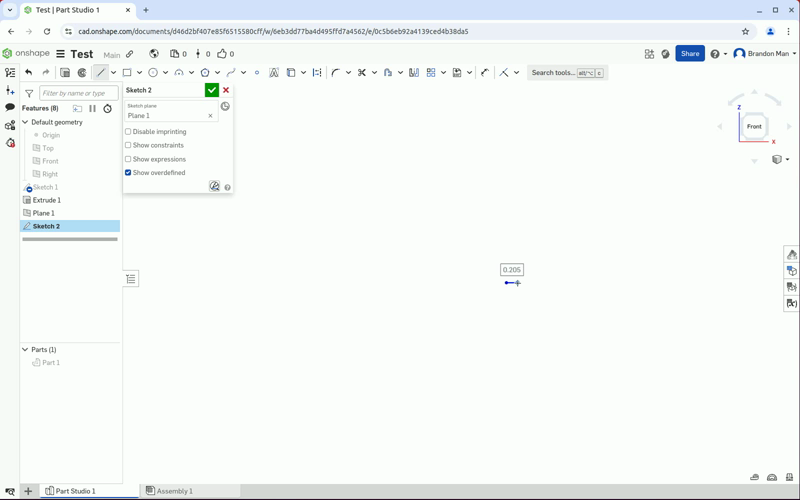
scroll(-6)
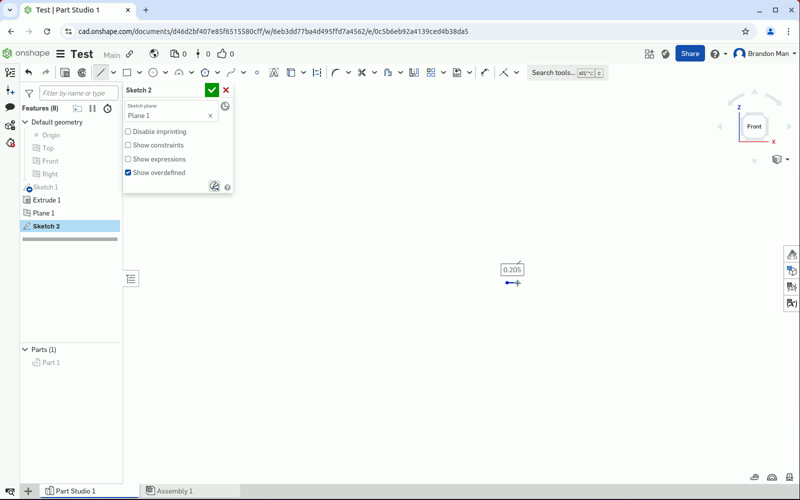
scroll(-6)
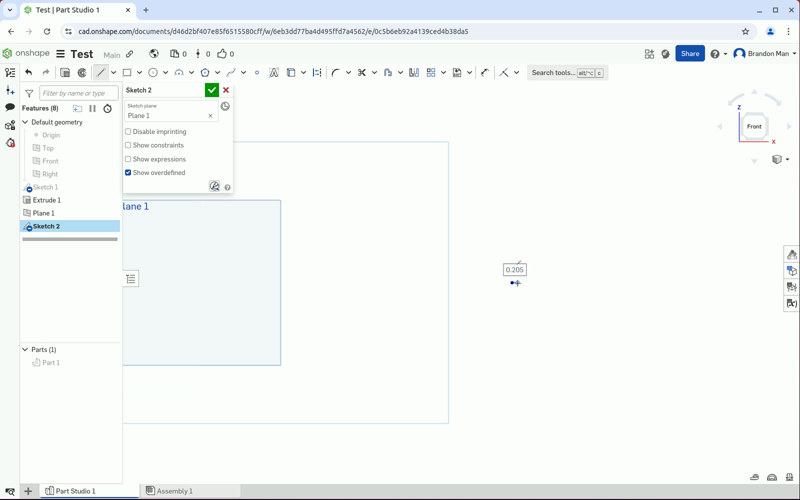
scroll(-6)
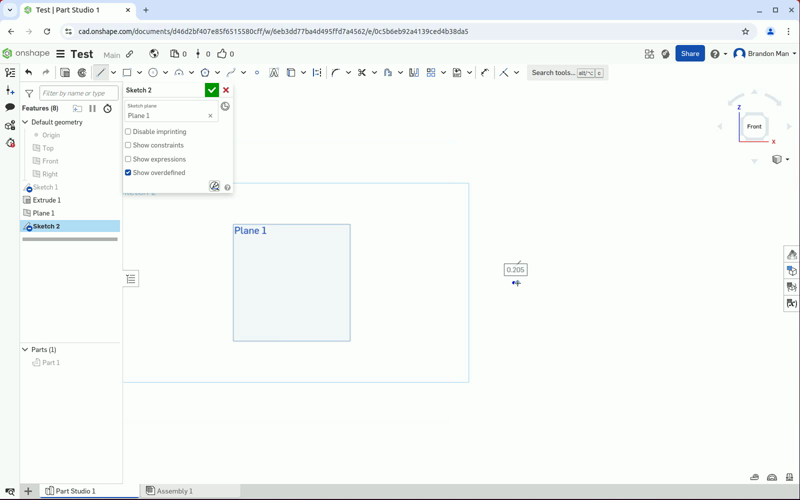
scroll(-6)
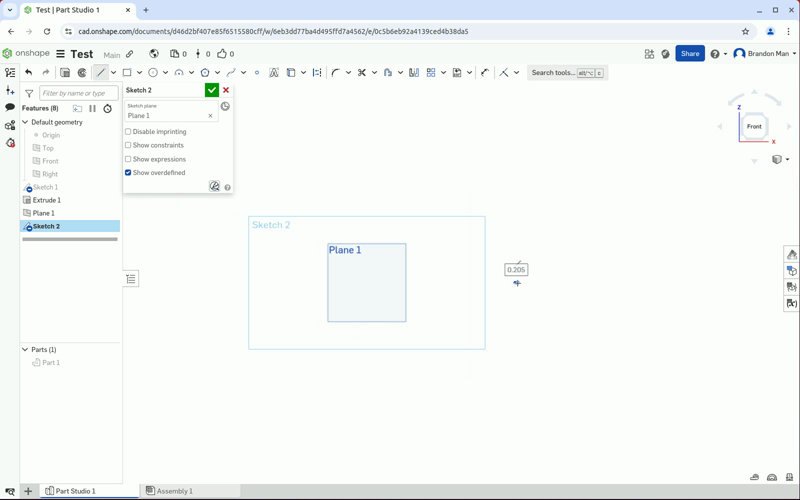
scroll(-6)
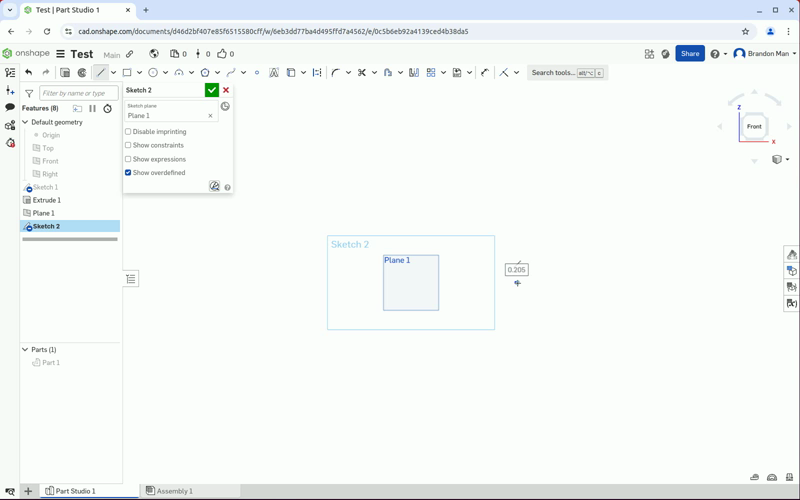
scroll(-6)
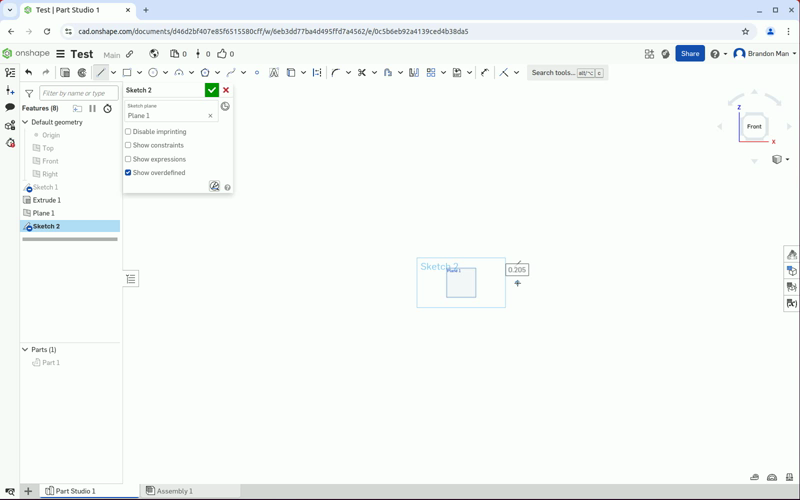
key_up(shift)
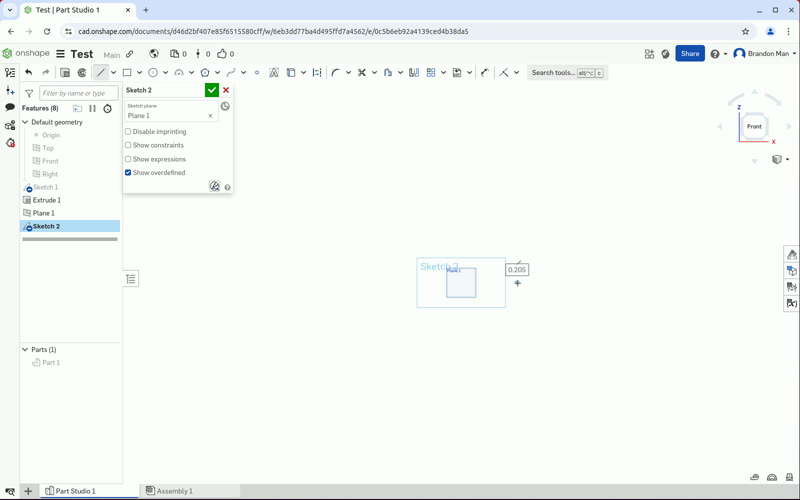
key_down(shift)
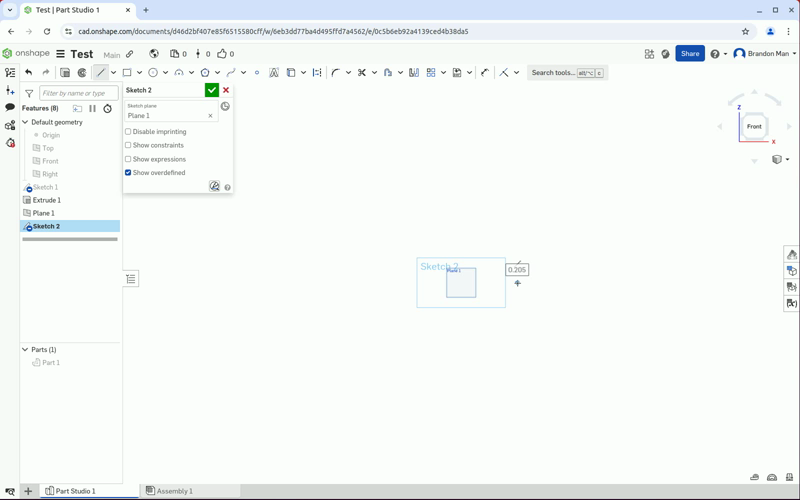
mouse_move(517, 198)
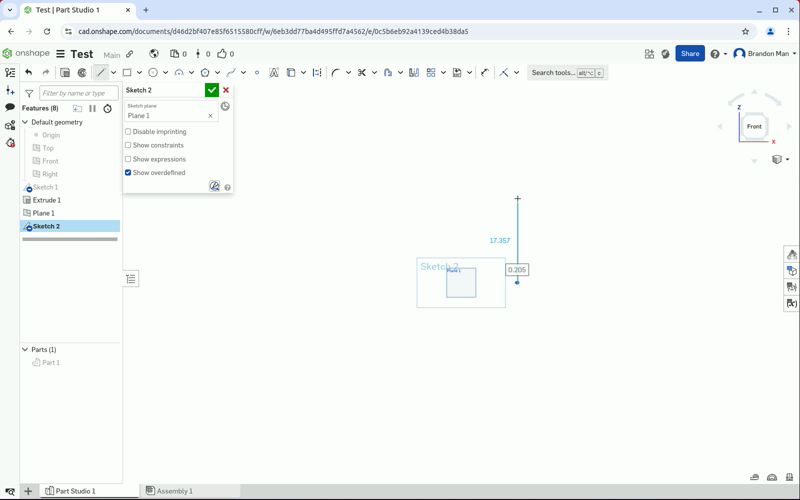
click(517, 198)
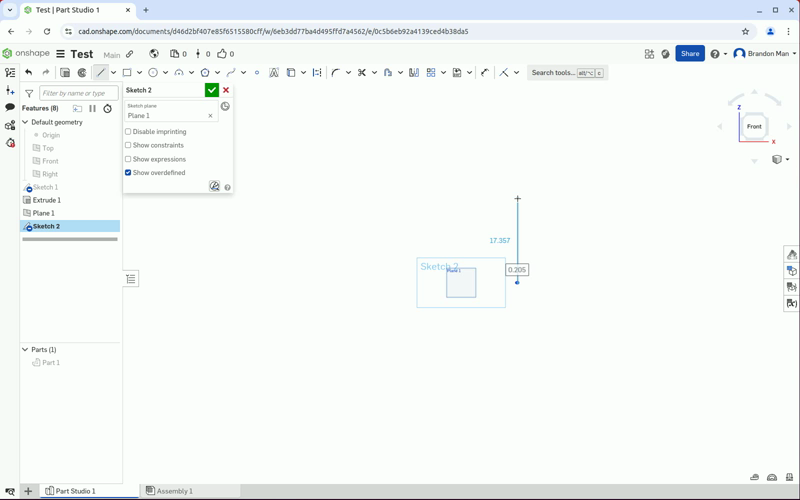
key_up(shift)
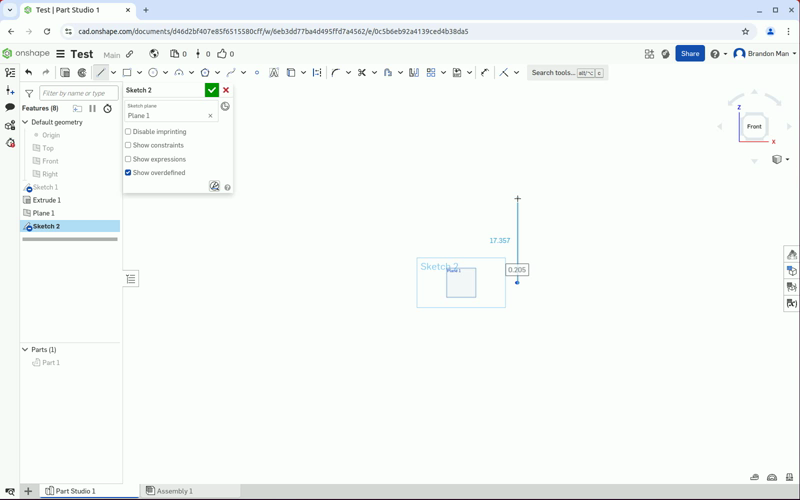
key_down(shift)
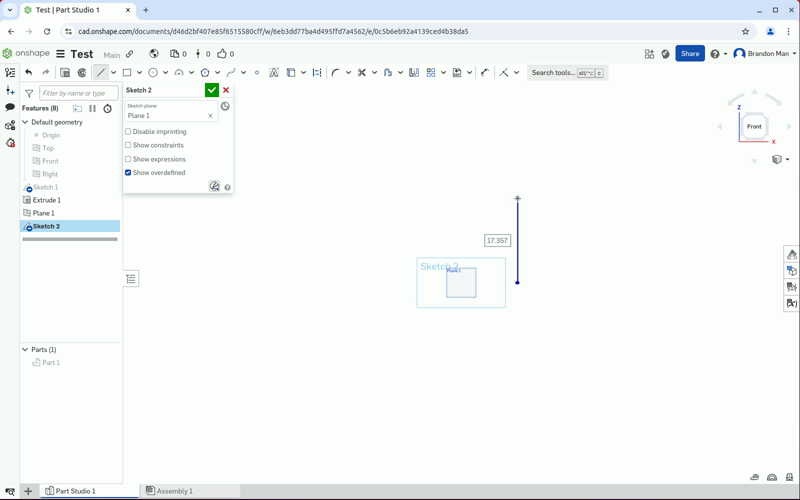
mouse_move(547, 198)
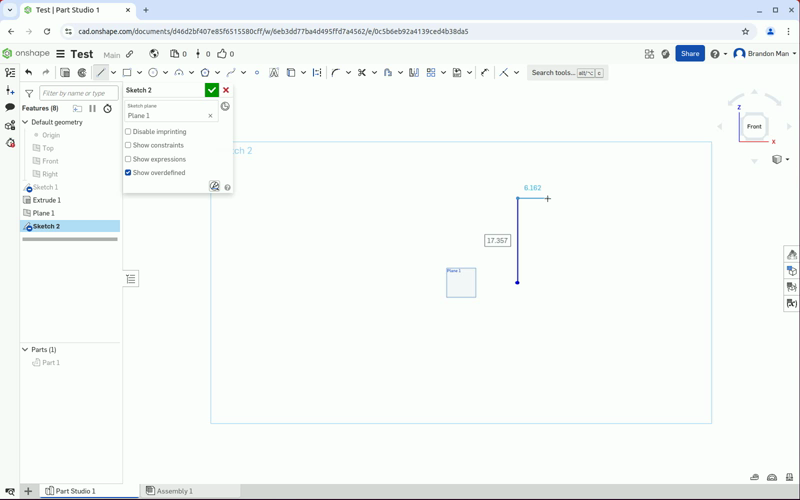
mouse_move(516, 198)
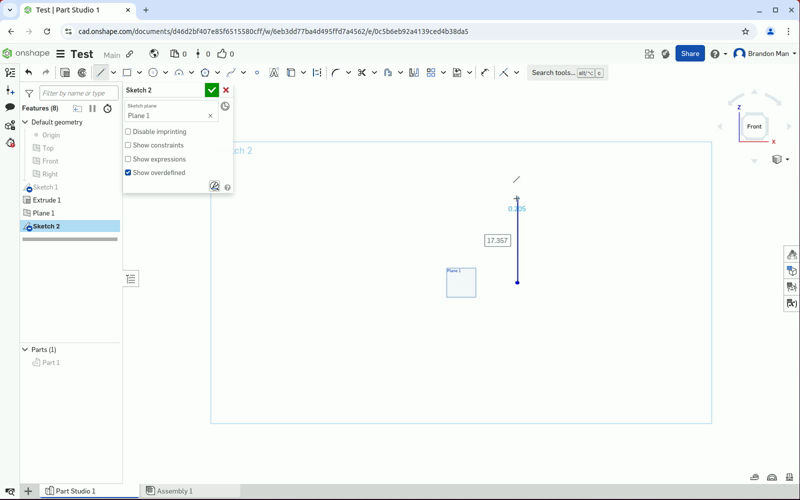
scroll(6)
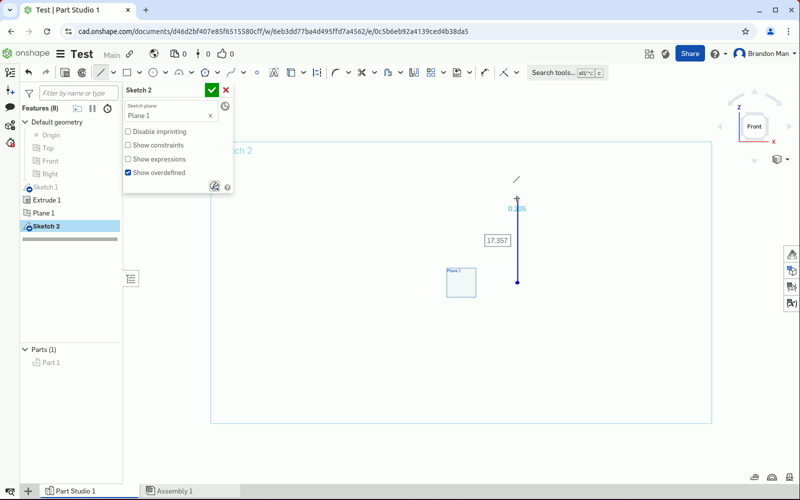
scroll(6)
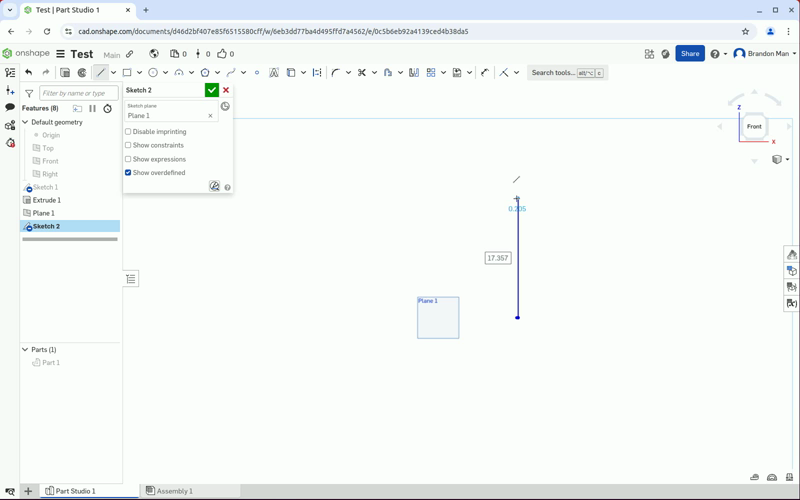
scroll(6)
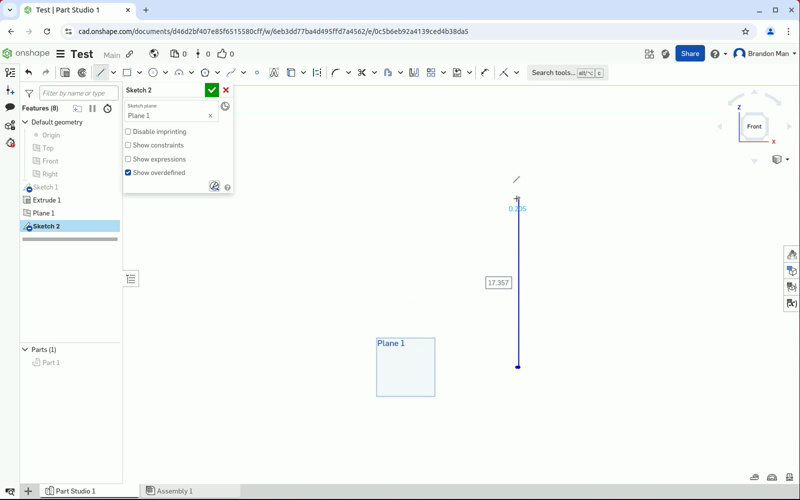
scroll(6)
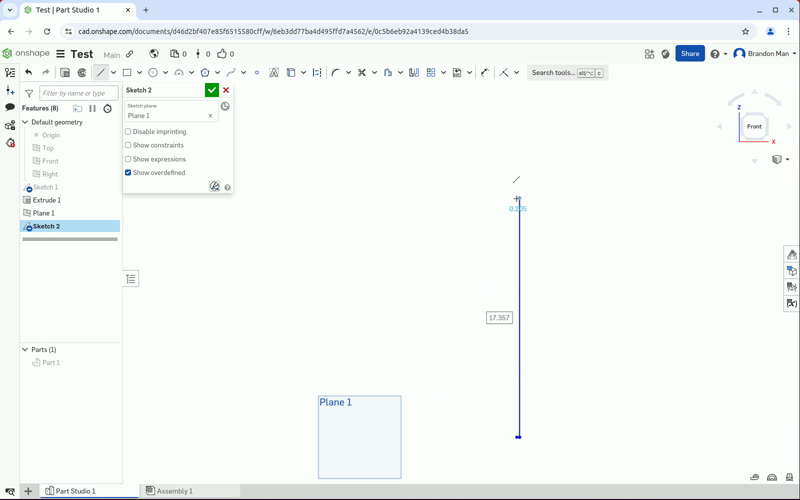
scroll(6)
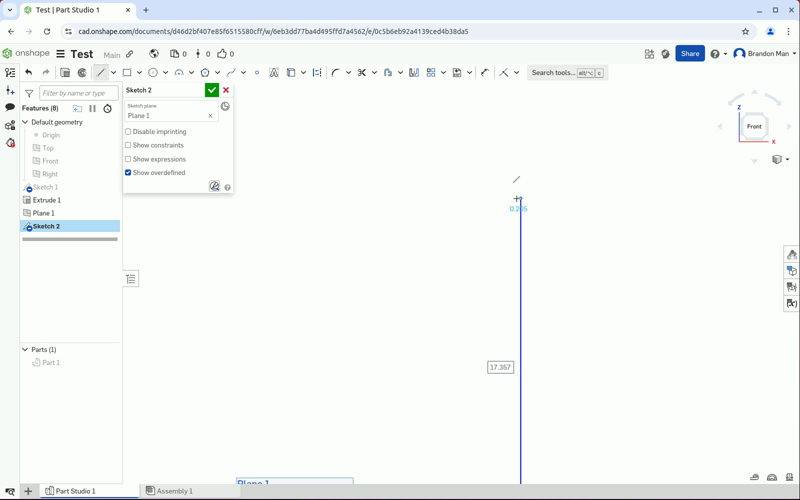
scroll(6)
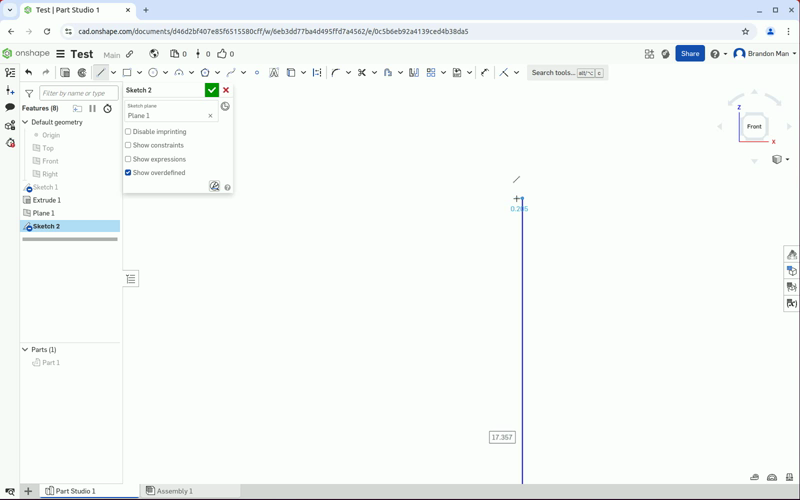
scroll(6)
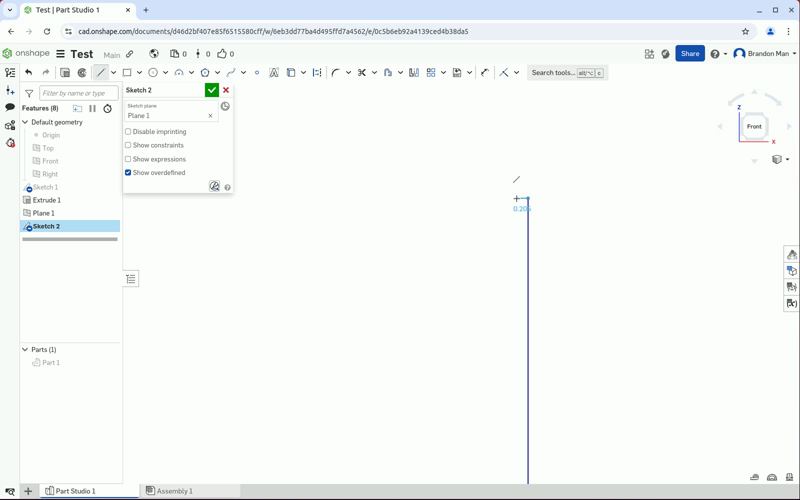
click(516, 198)
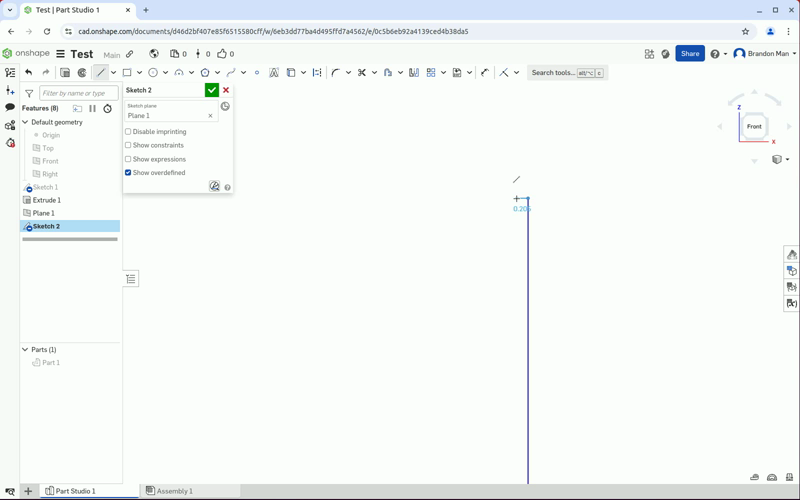
scroll(-6)
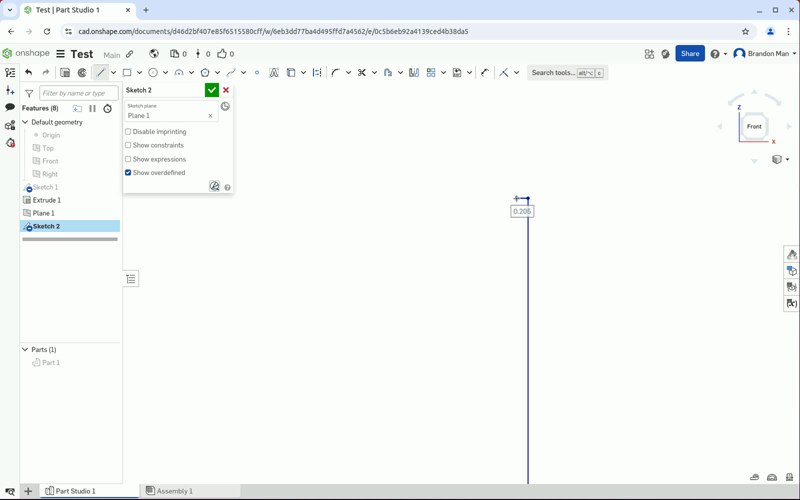
scroll(-6)
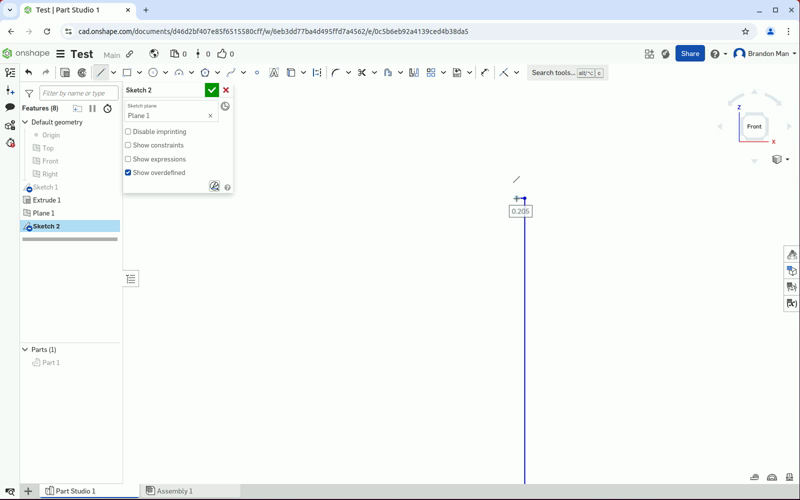
scroll(-6)
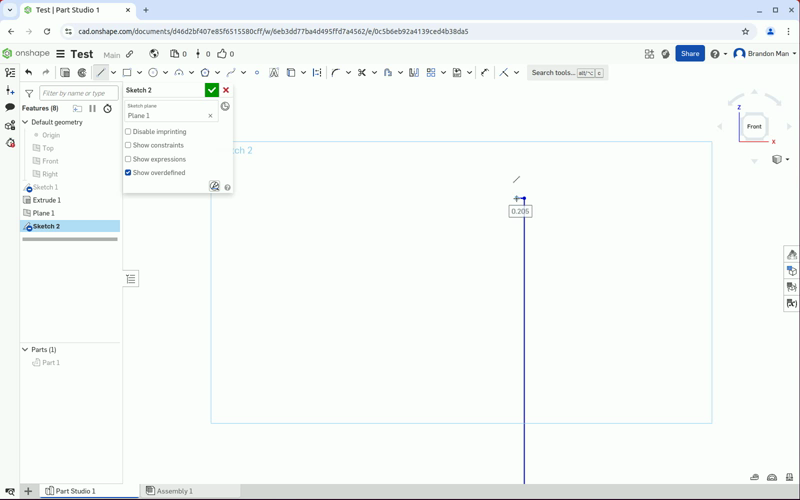
scroll(-6)
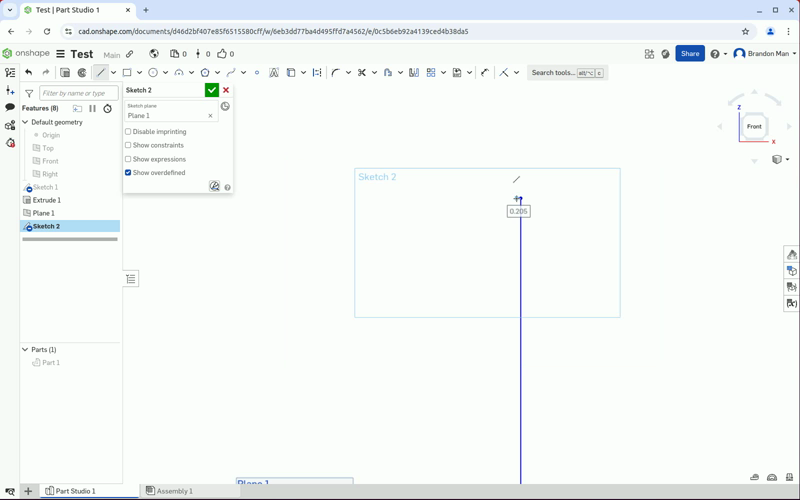
scroll(-6)
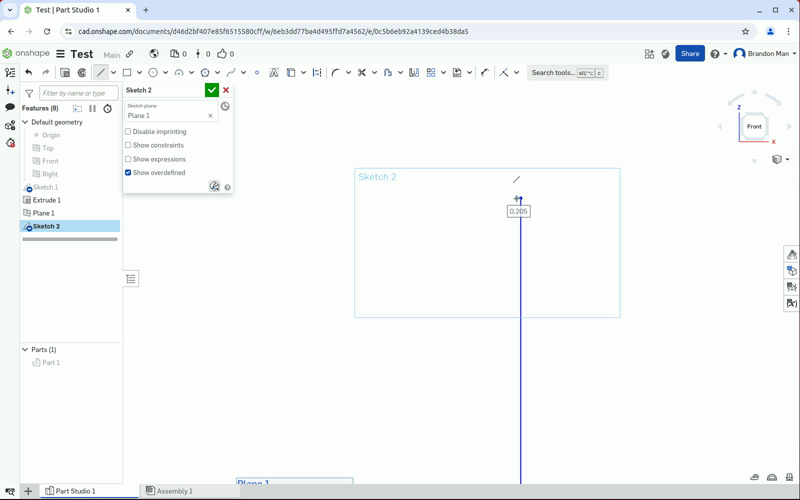
scroll(-6)
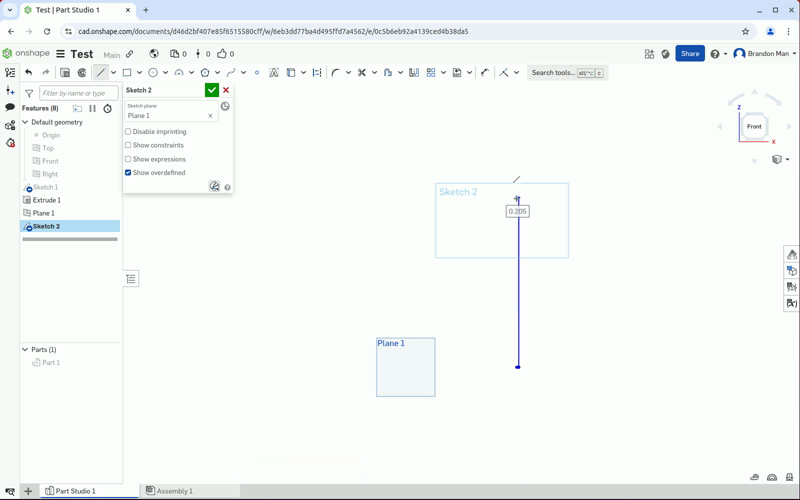
scroll(-6)
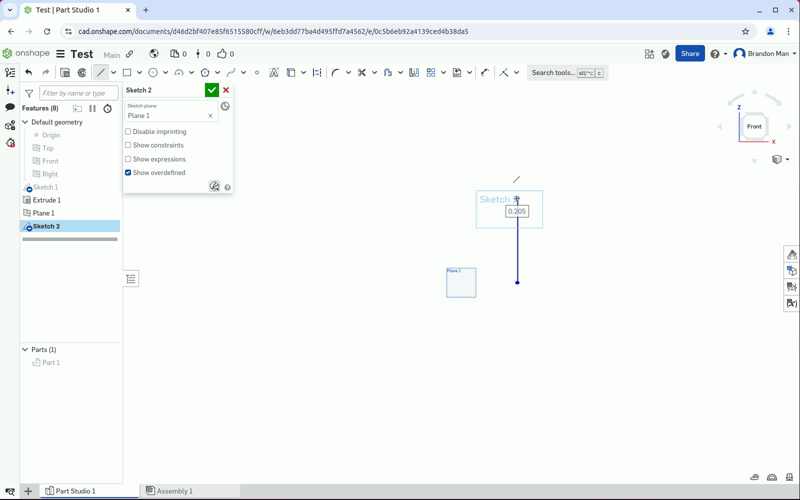
key_up(shift)
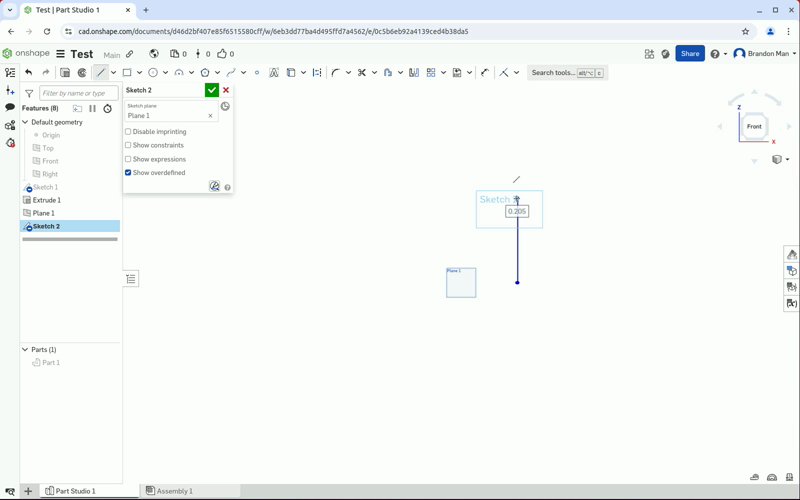
key_down(shift)
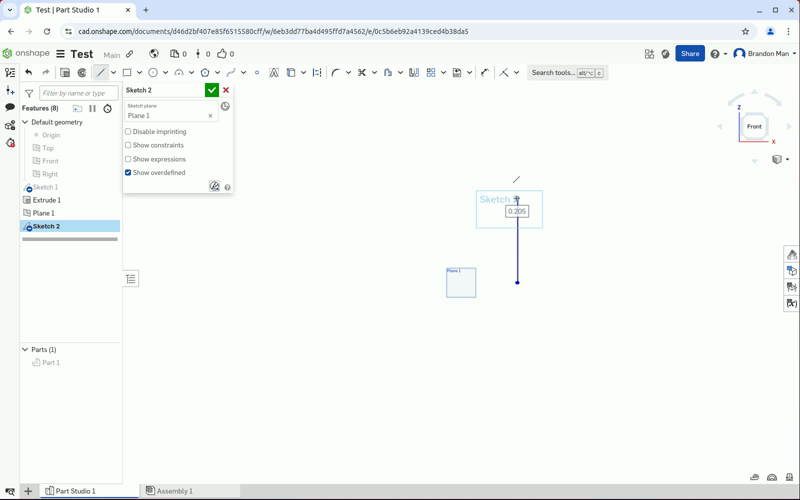
mouse_move(516, 282)
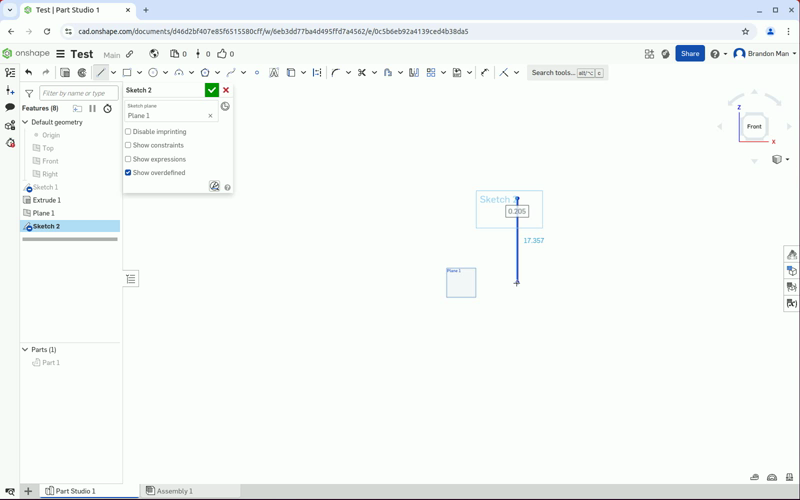
scroll(6)
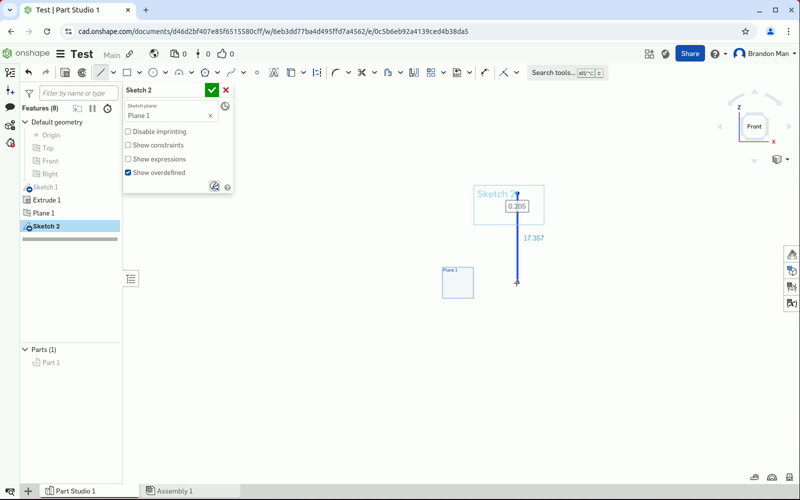
scroll(6)
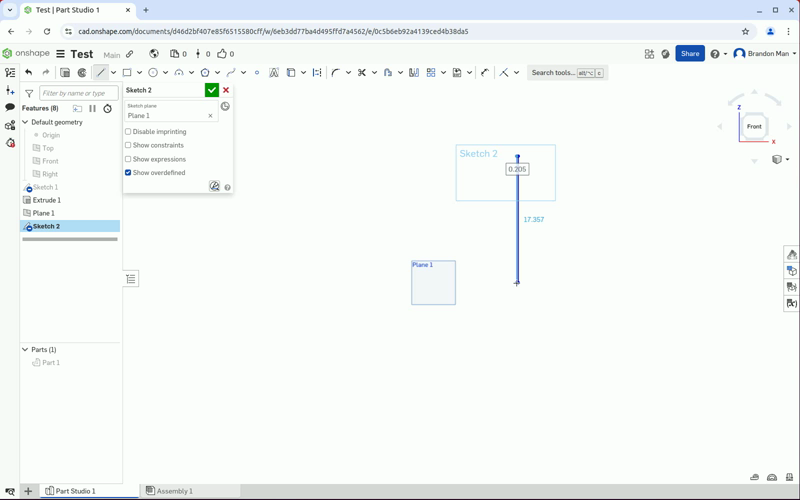
scroll(6)
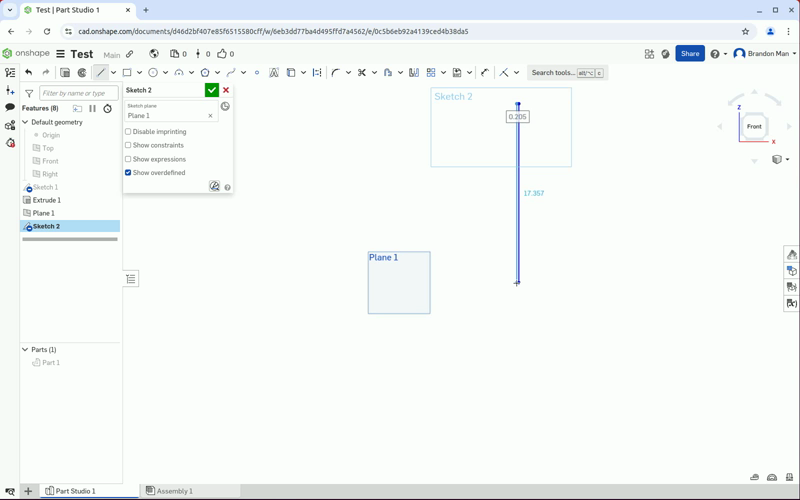
scroll(6)
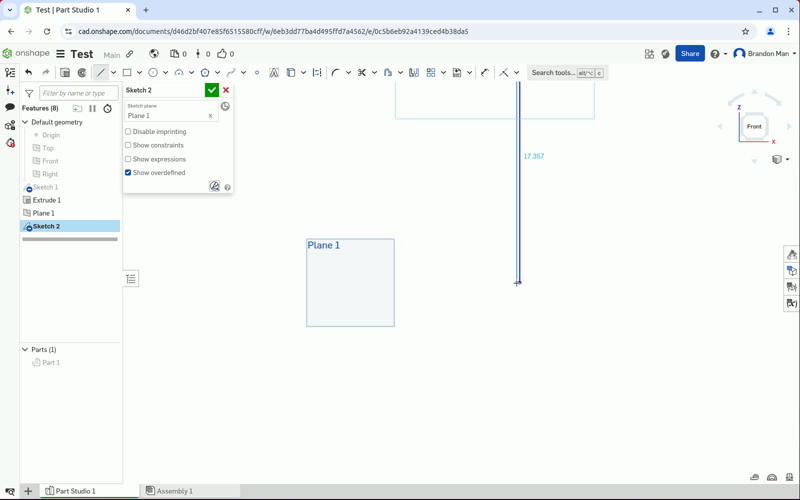
scroll(6)
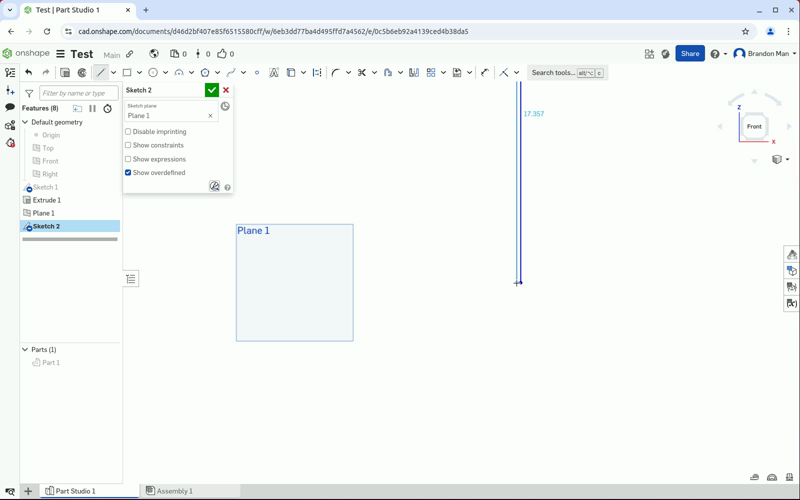
scroll(6)
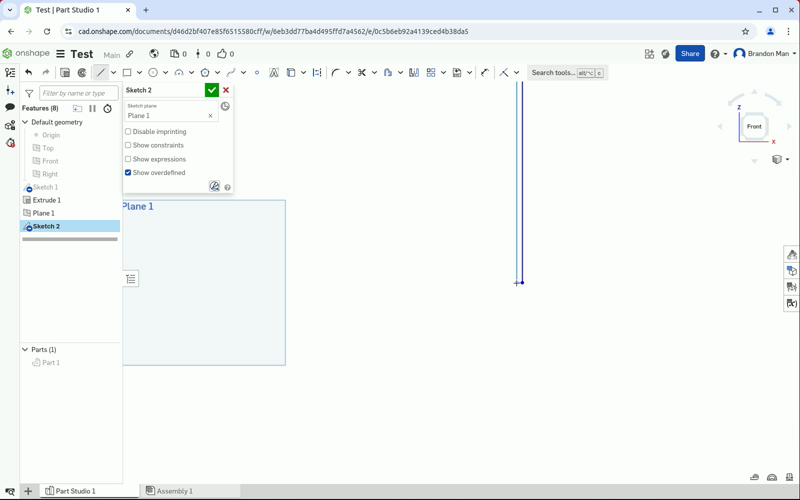
scroll(6)
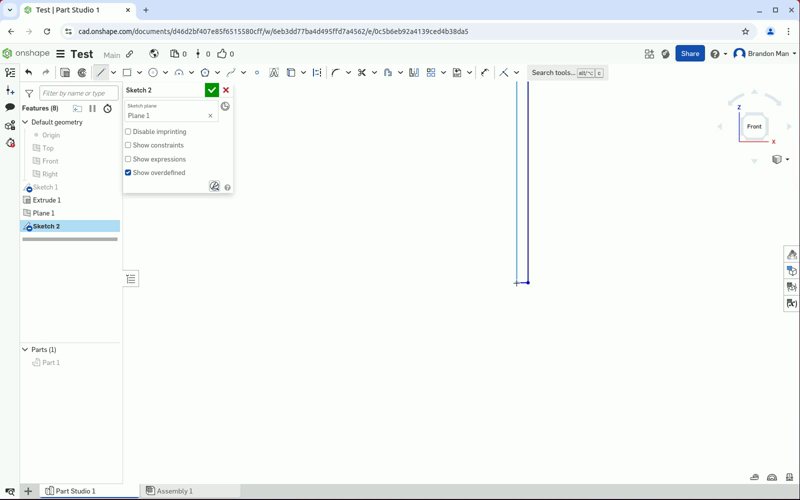
key_up(shift)
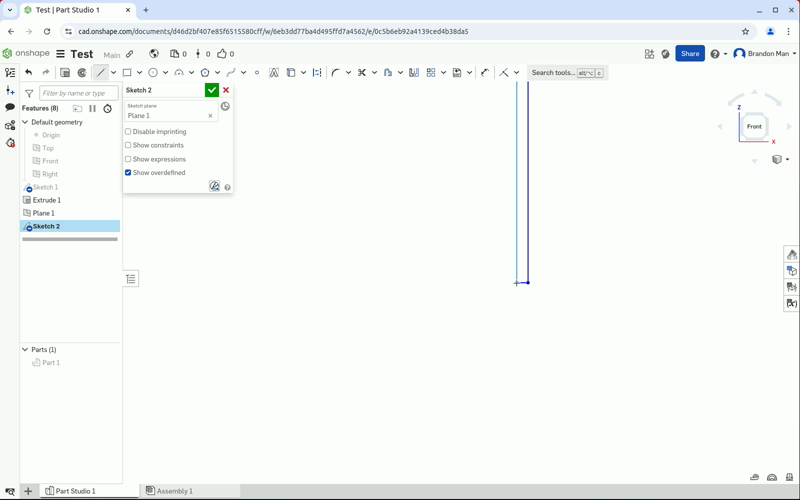
click(516, 282)
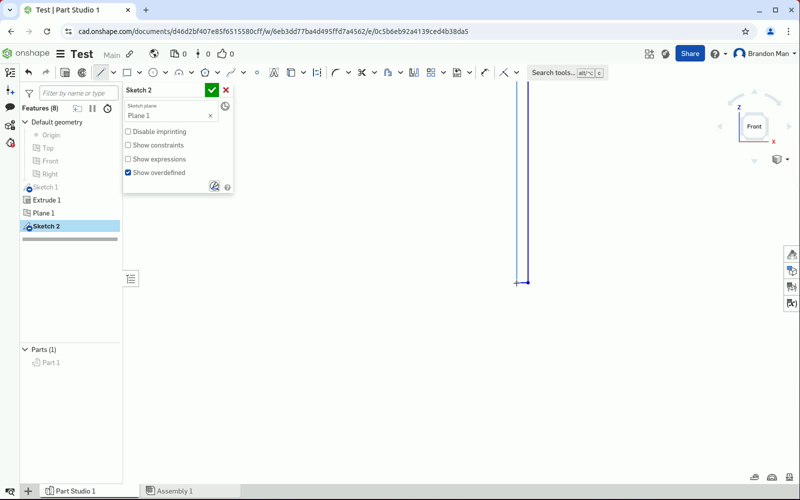
scroll(-6)
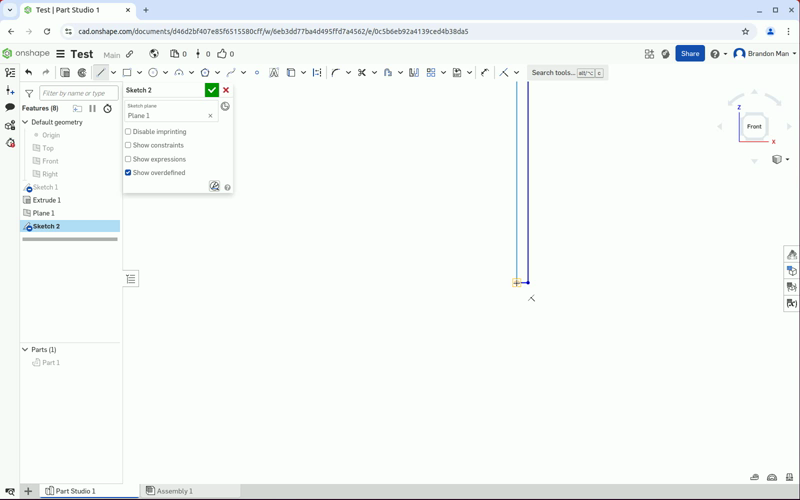
scroll(-6)
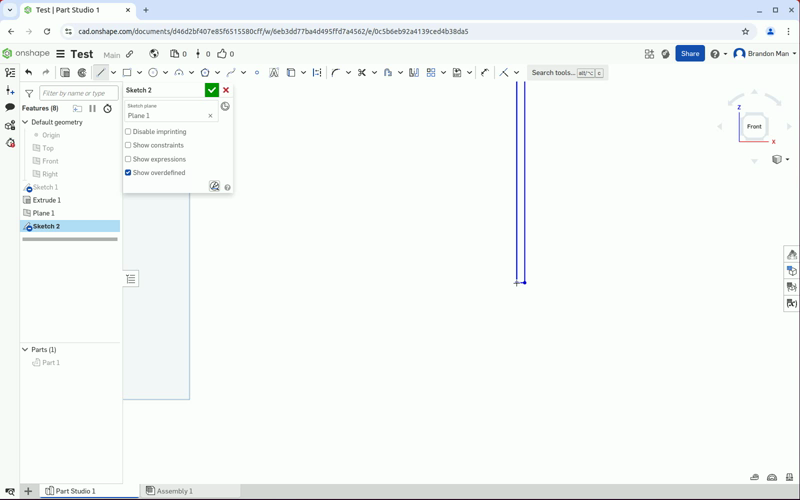
scroll(-6)
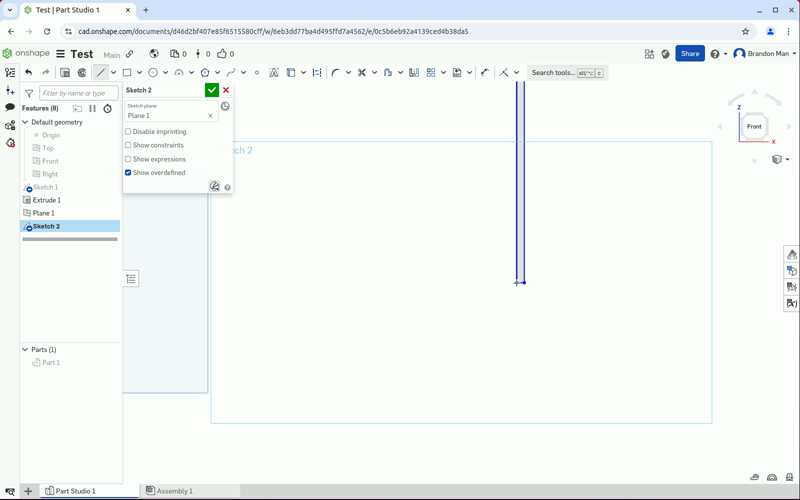
scroll(-6)
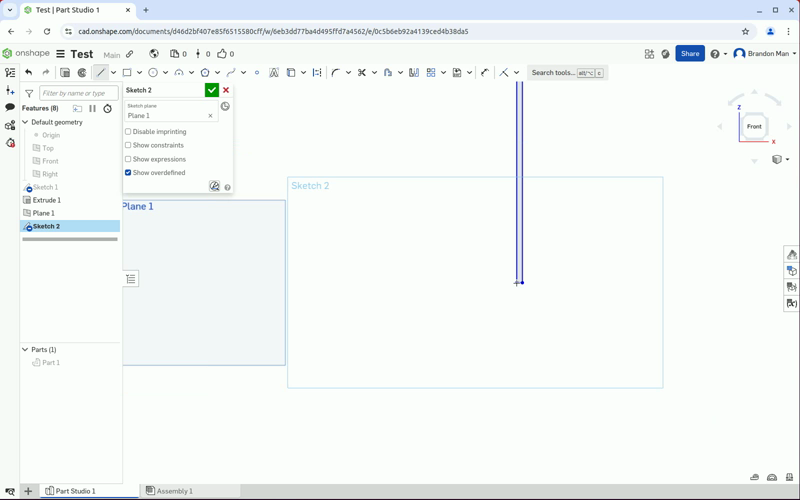
scroll(-6)
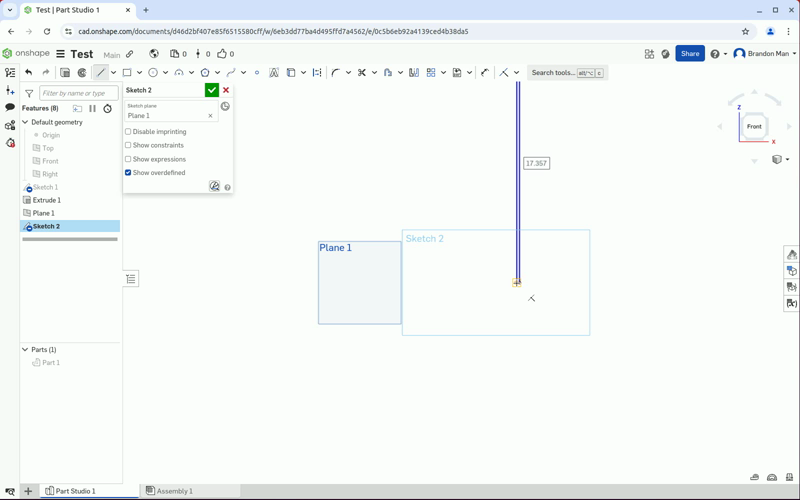
scroll(-6)
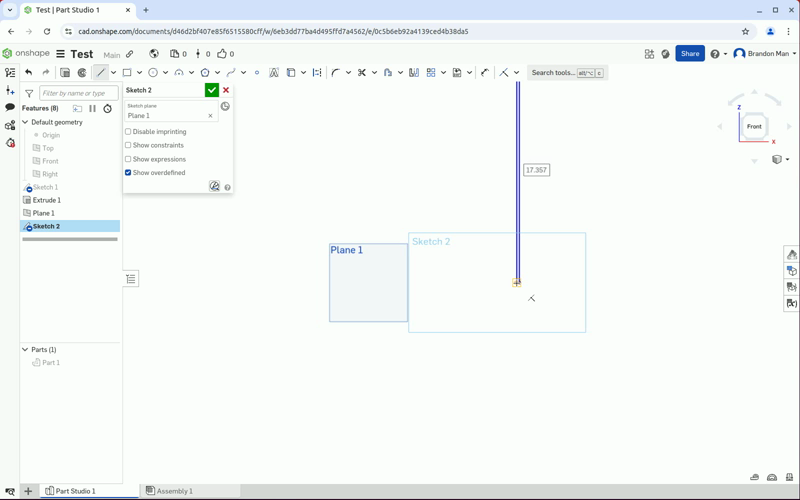
scroll(-6)
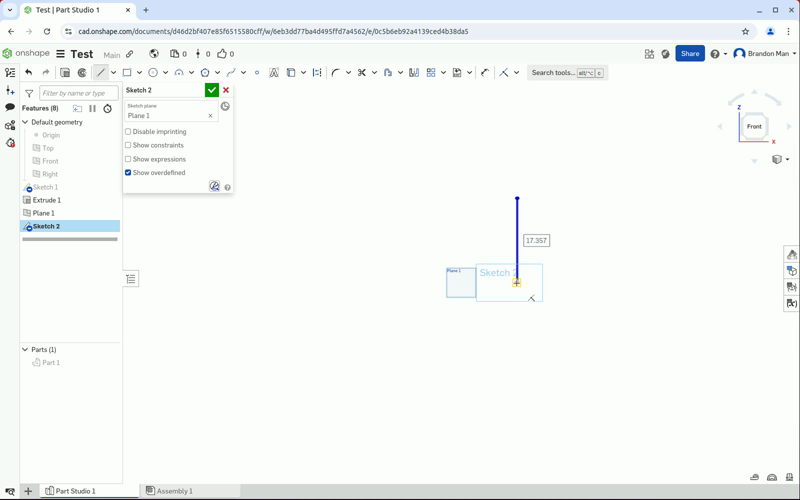
key(esc)
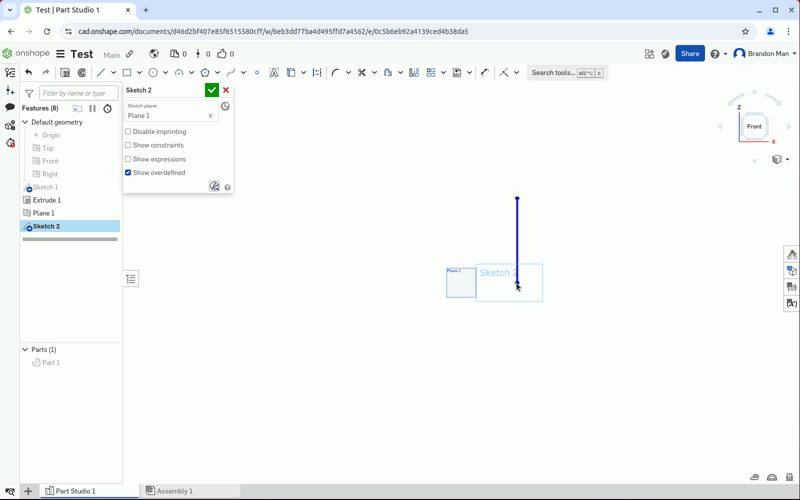
mouse_move(516, 245)
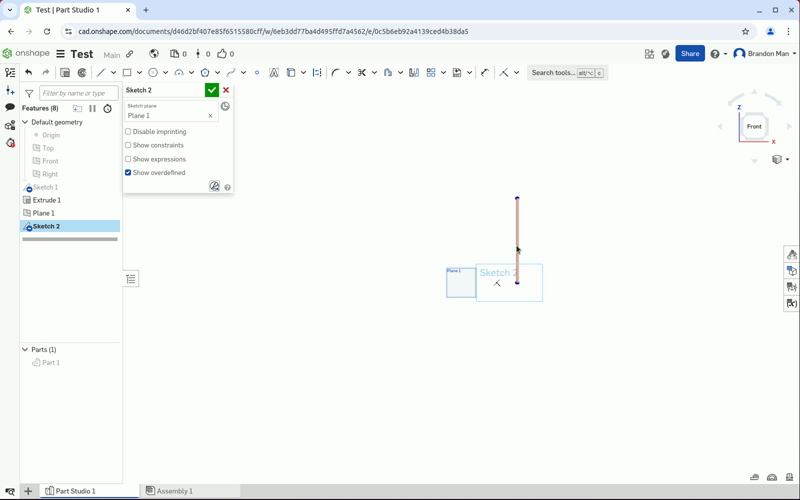
scroll(6)
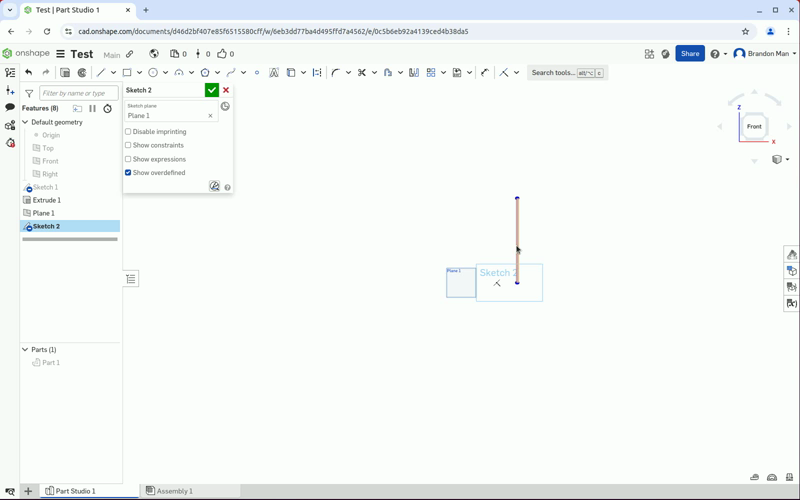
scroll(6)
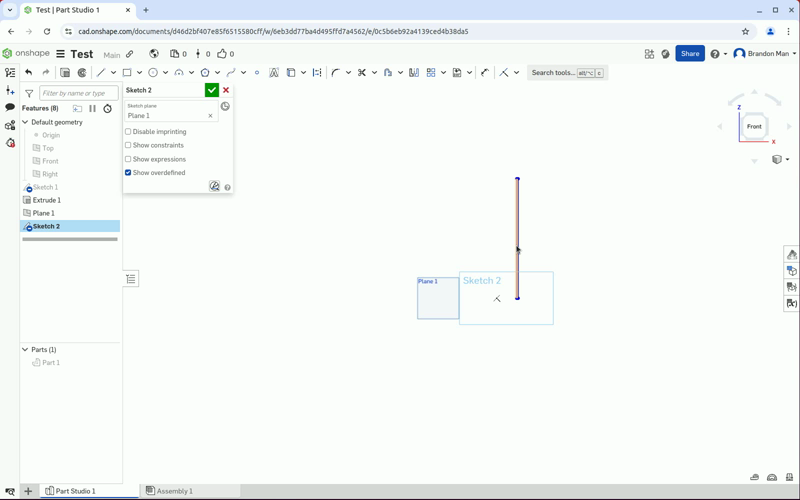
scroll(6)
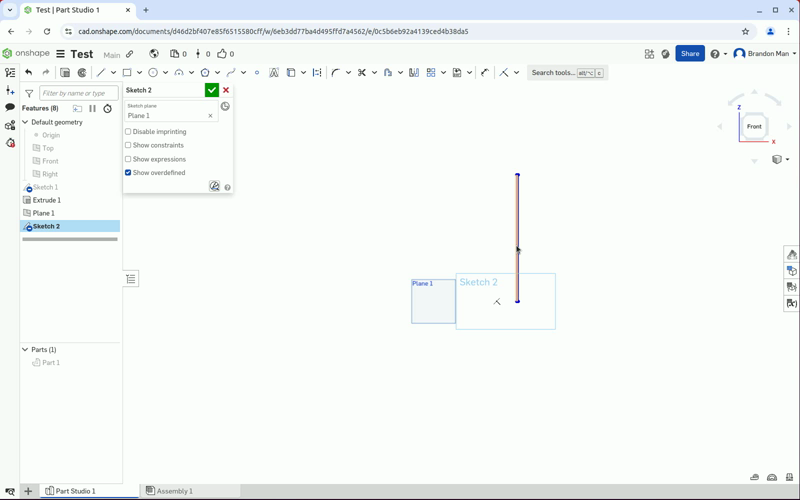
scroll(6)
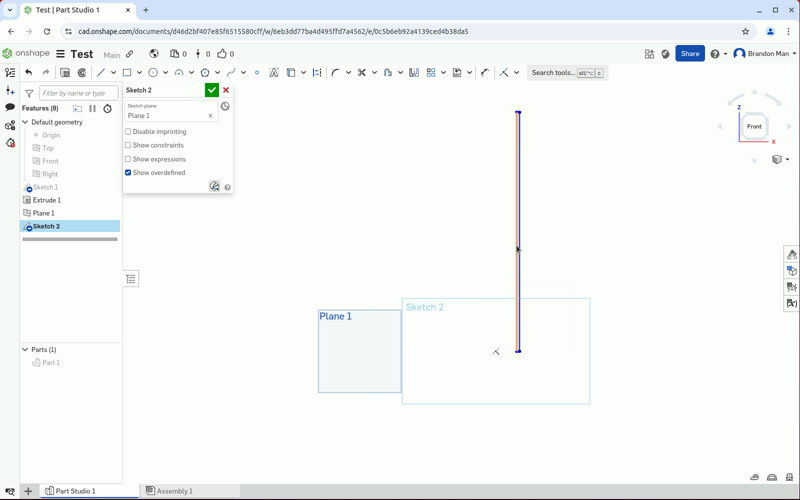
scroll(6)
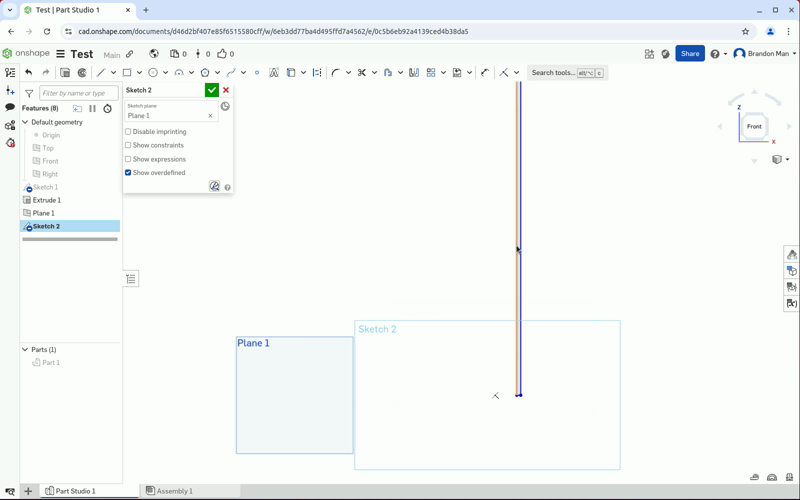
scroll(6)
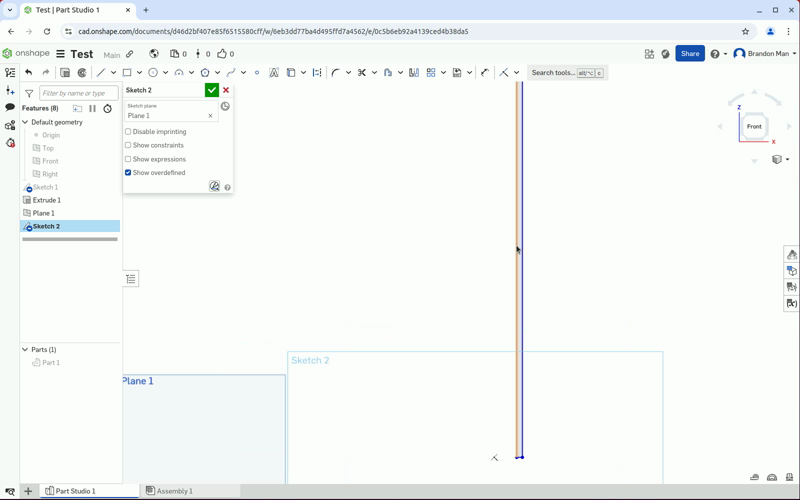
scroll(6)
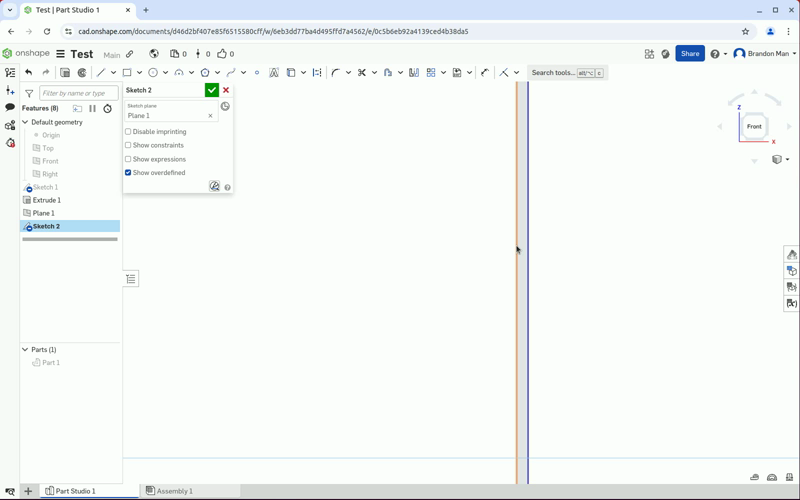
click(516, 245)
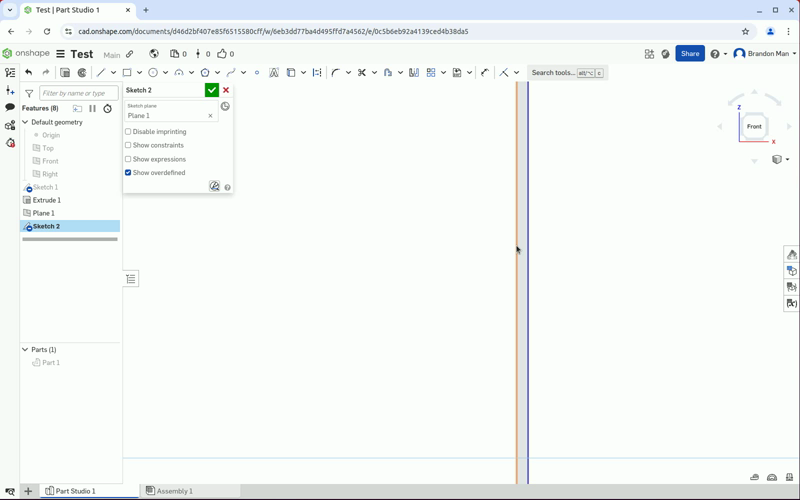
scroll(-6)
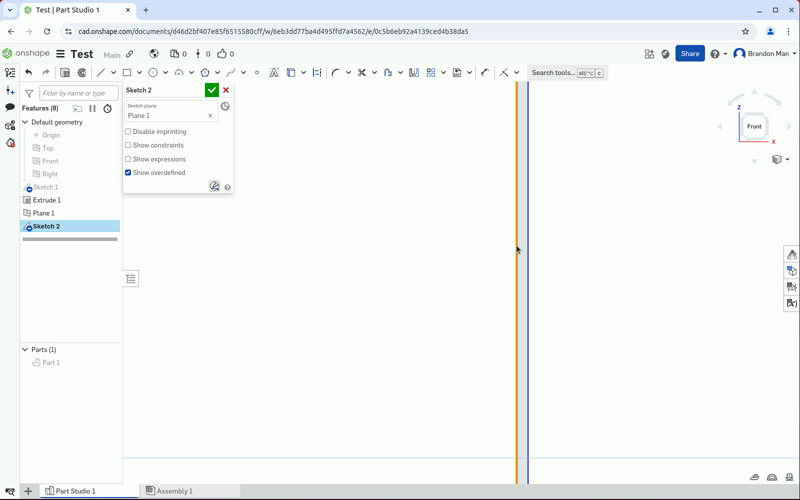
scroll(-6)
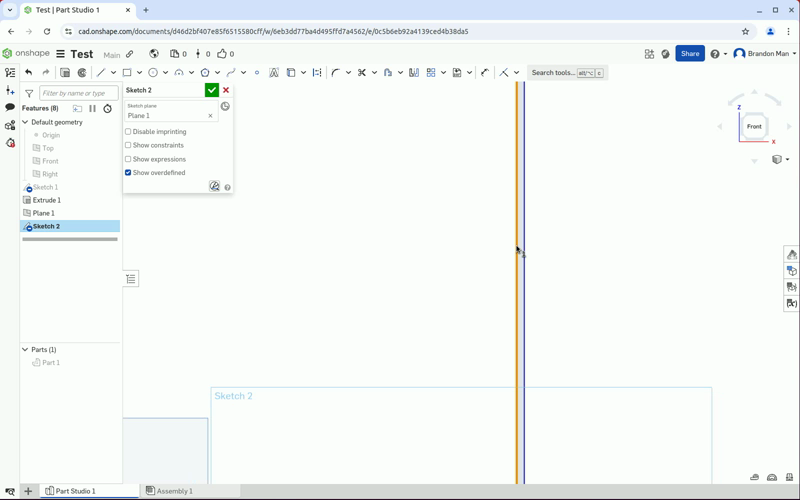
scroll(-6)
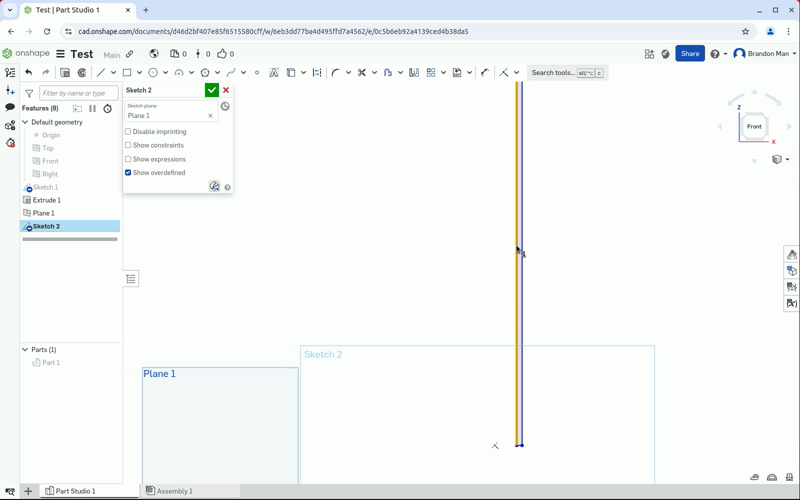
scroll(-6)
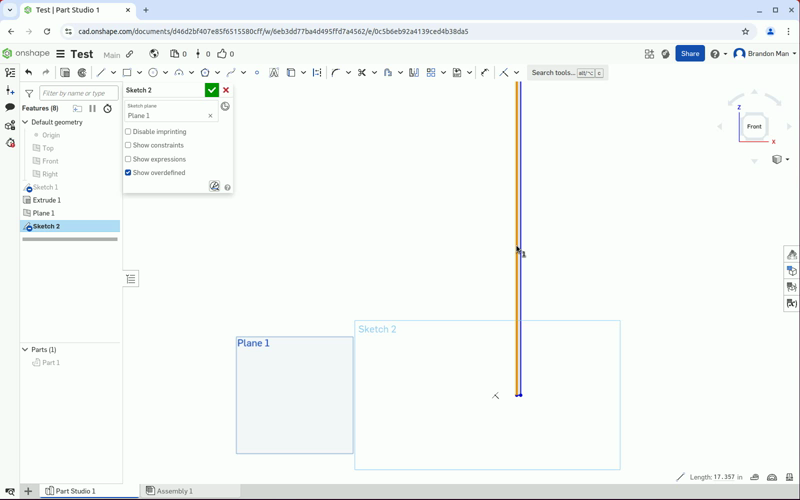
scroll(-6)
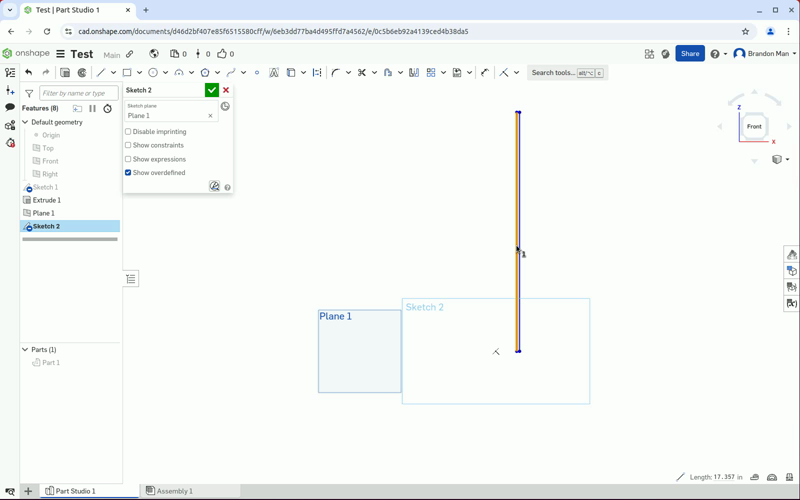
scroll(-6)
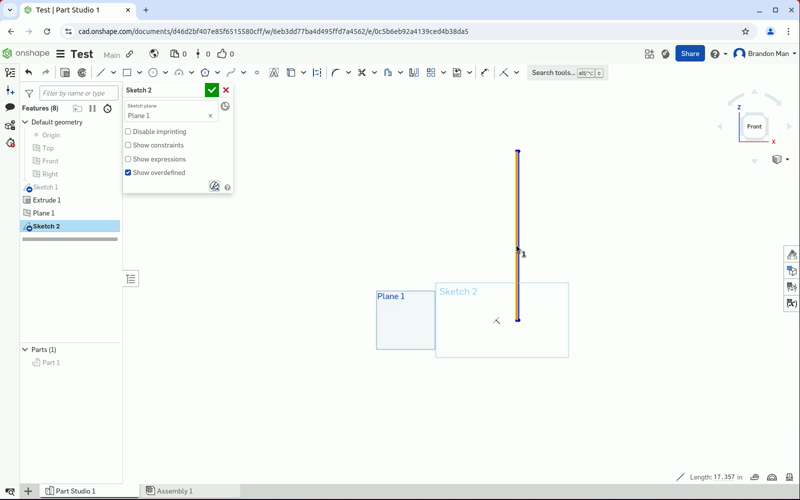
scroll(-6)
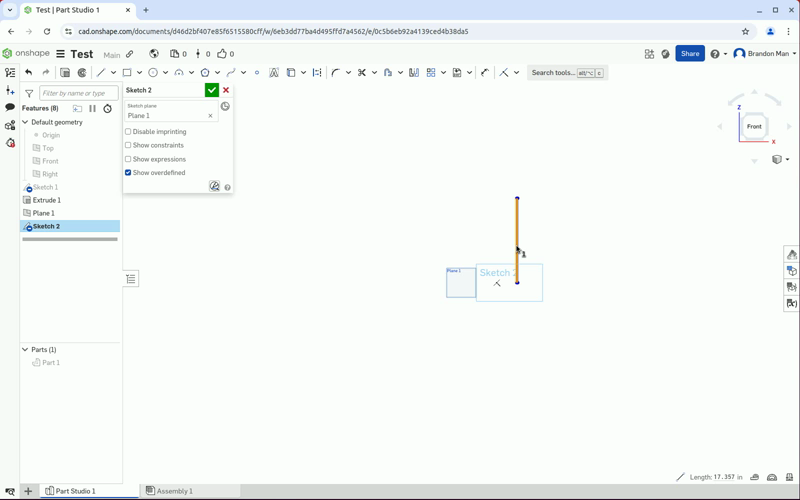
mouse_move(73, 352)
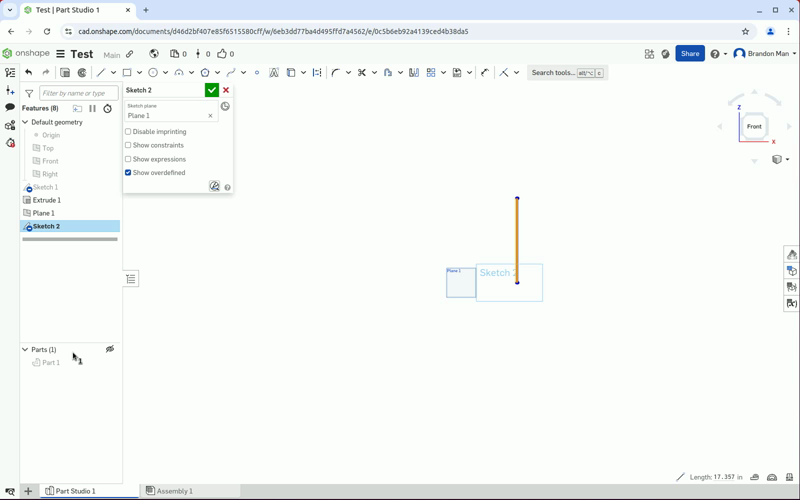
key(shift+y)
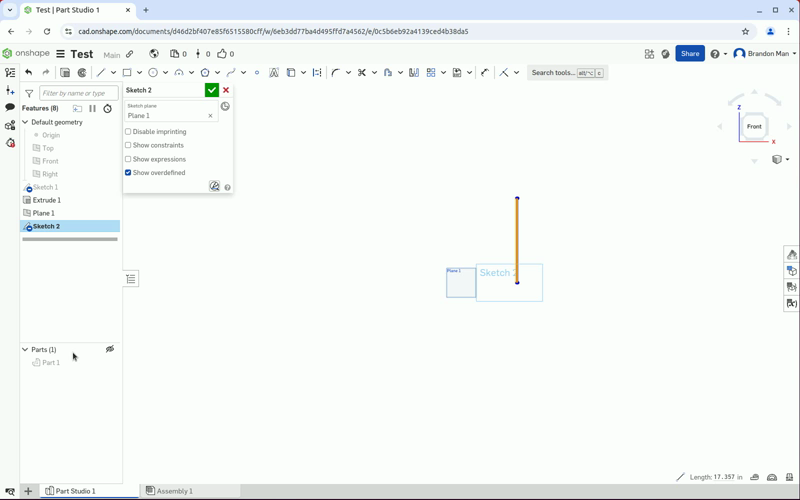
key(shift+e)
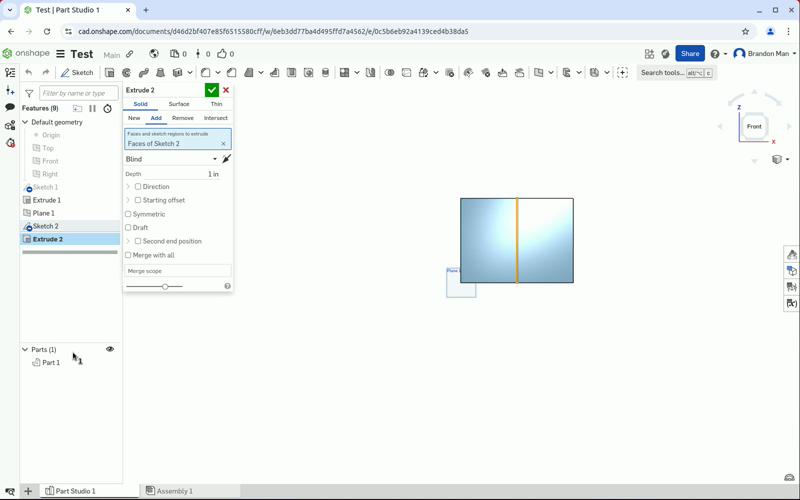
mouse_move(143, 106)
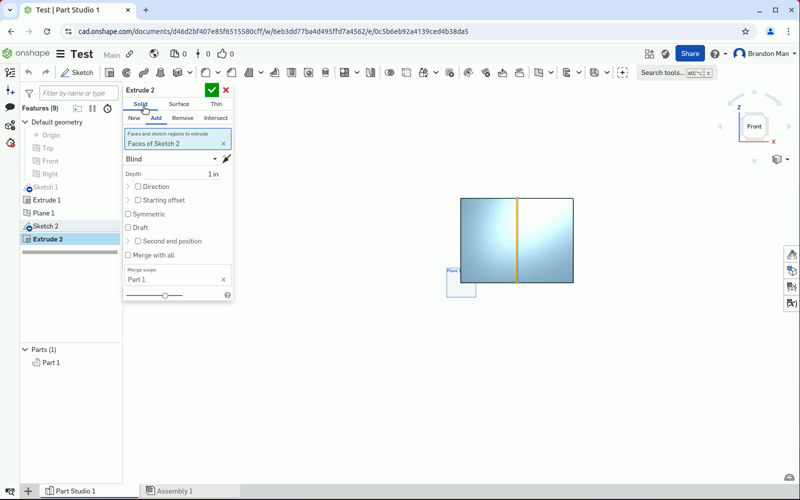
click(143, 106)
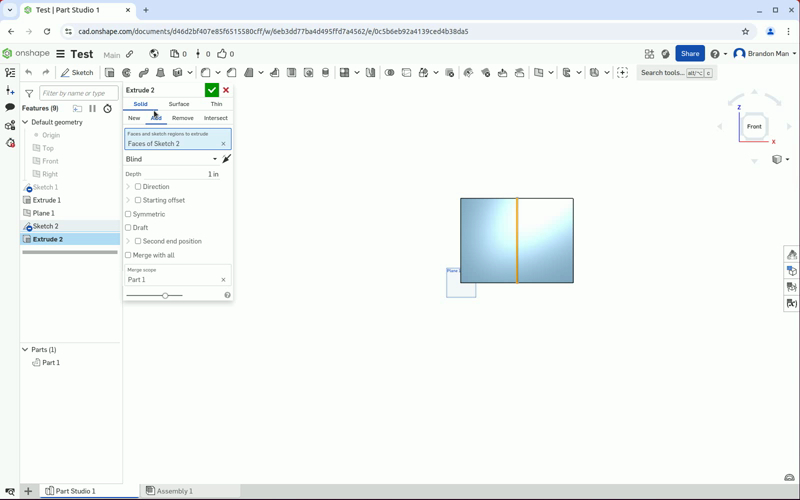
mouse_move(186, 120)
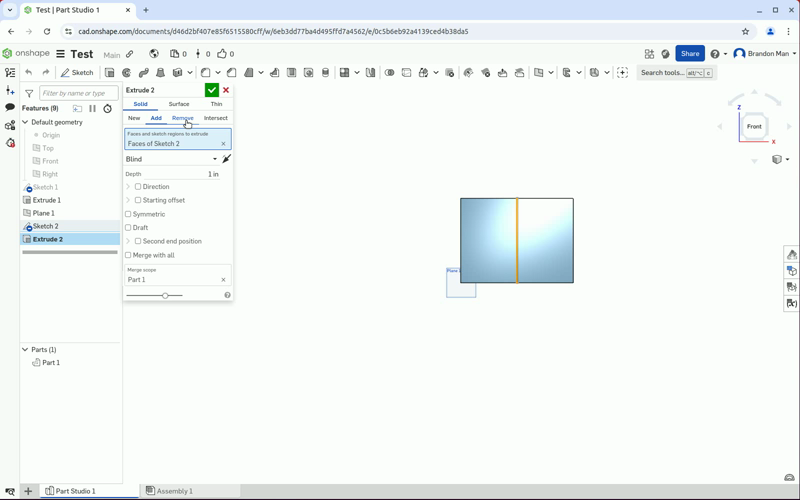
click(186, 120)
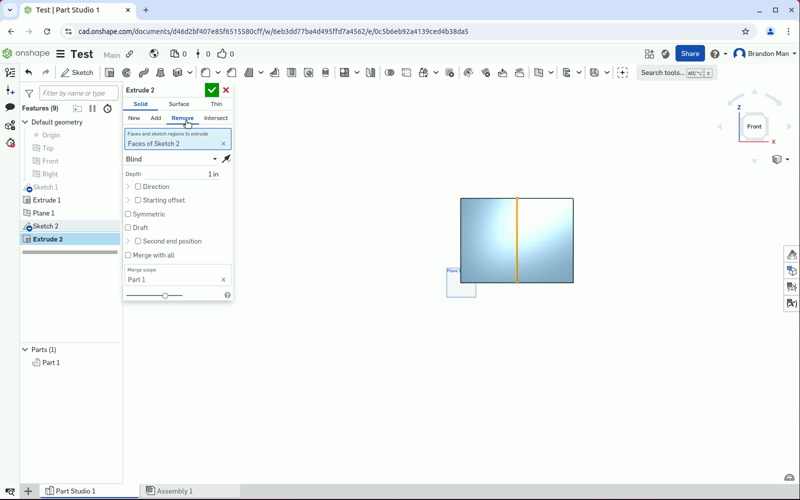
key(tab, 4)
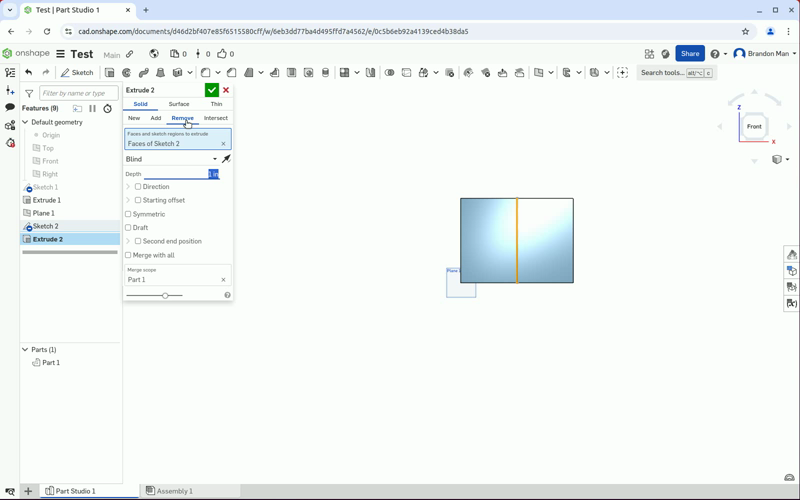
text(0.241)
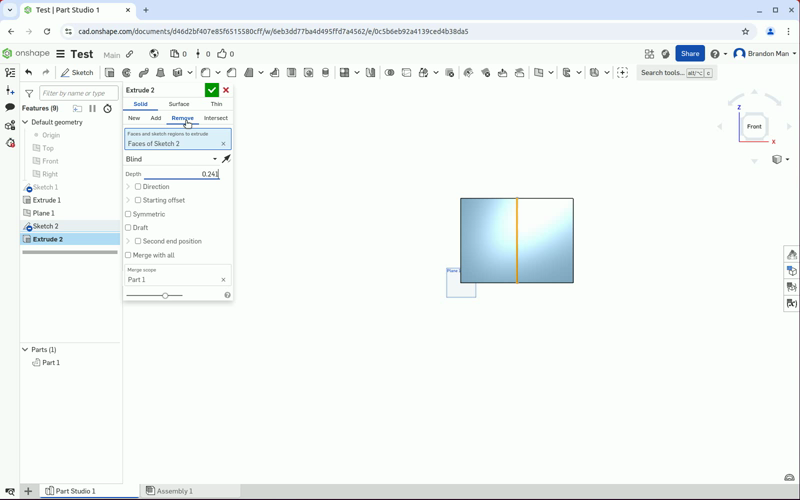
key(tab, 6)
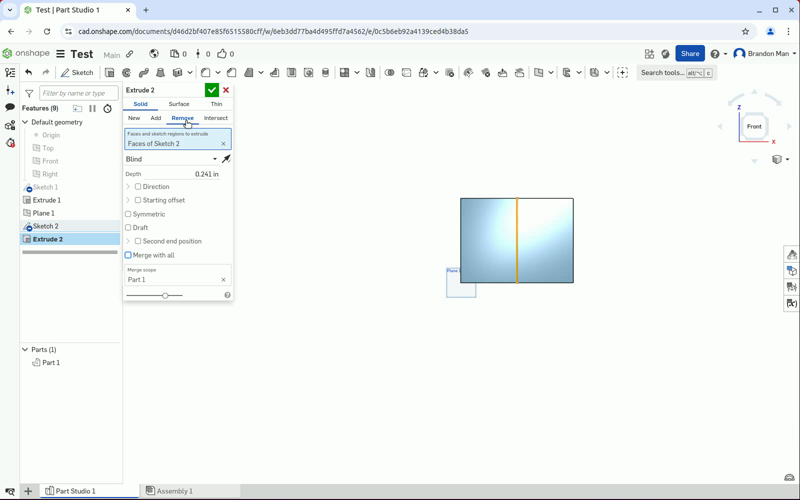
key(space)
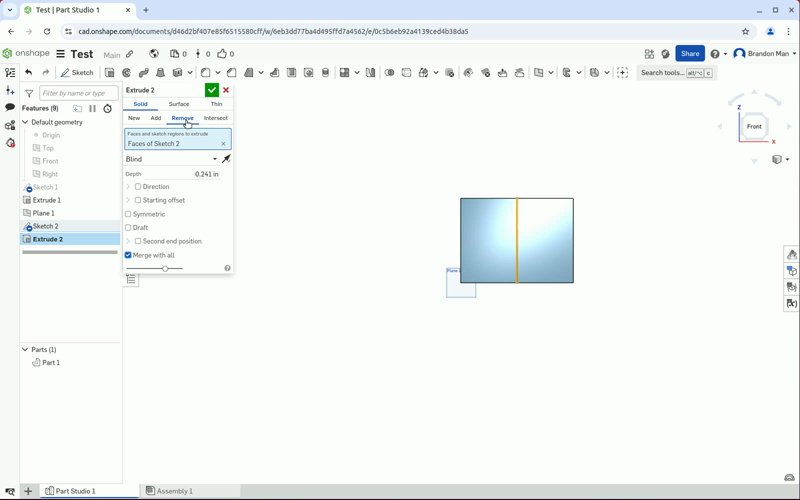
key(enter)
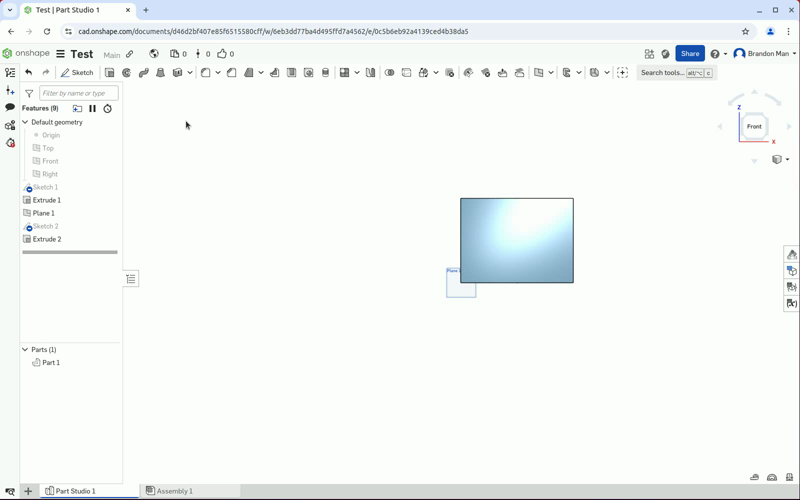
key(shift+h)
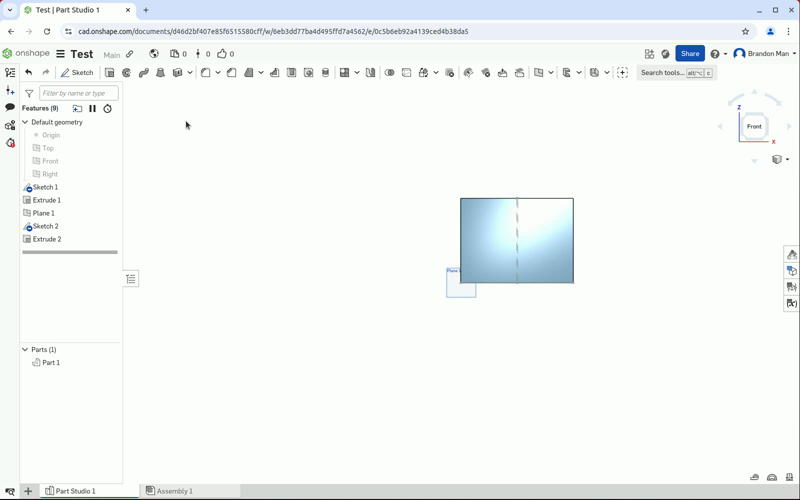
key(shift+h)
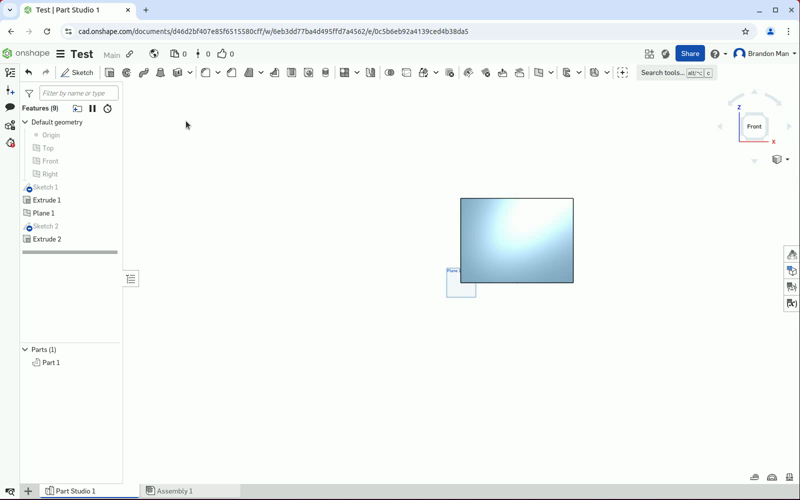
mouse_move(73, 189)
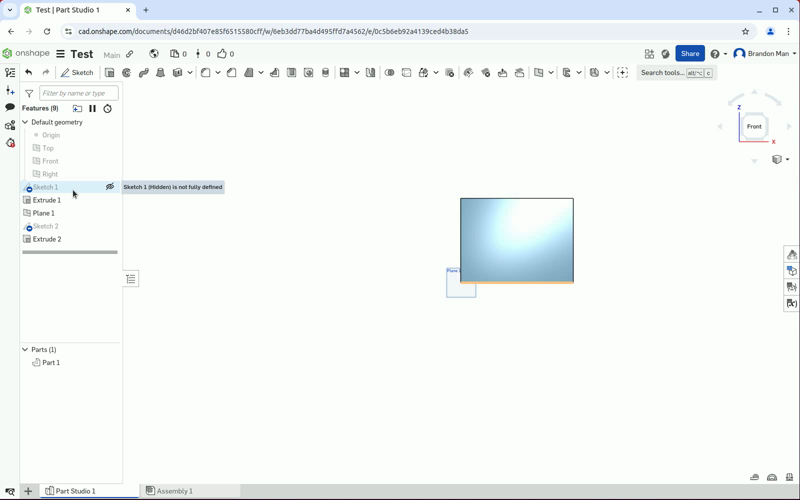
click(73, 189)
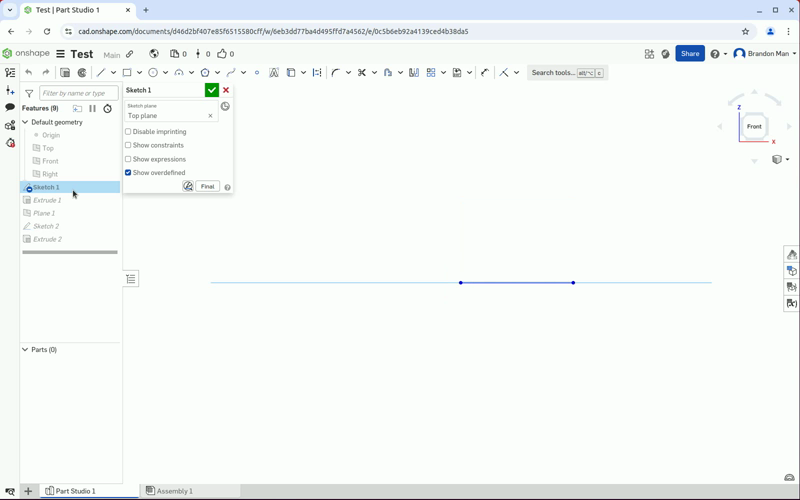
mouse_move(229, 92)
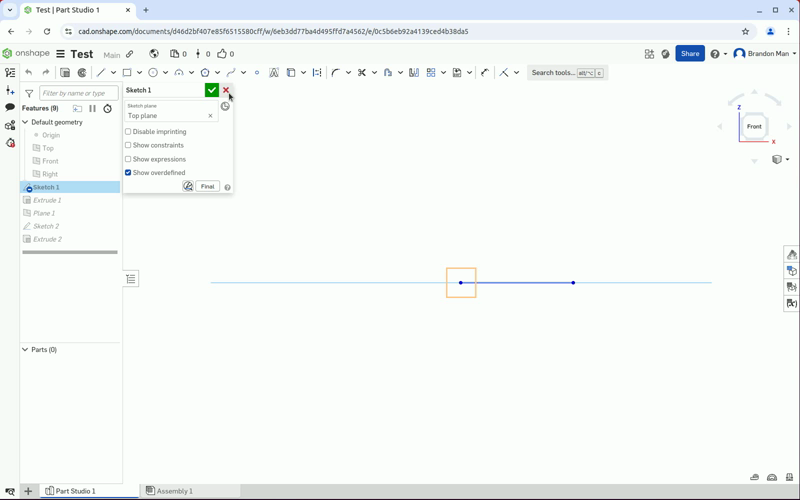
click(229, 92)
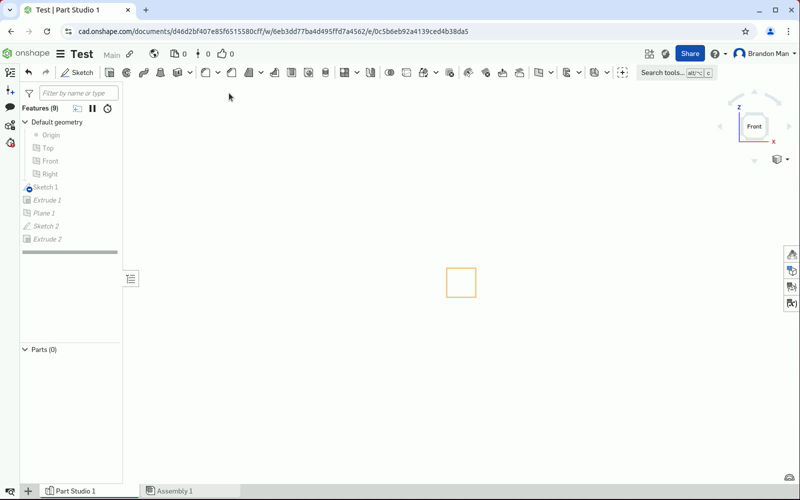
key(shift+s)
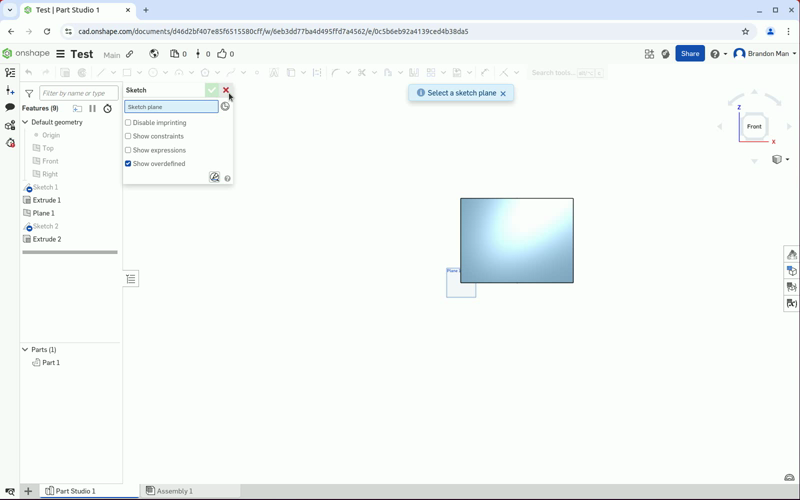
mouse_move(73, 215)
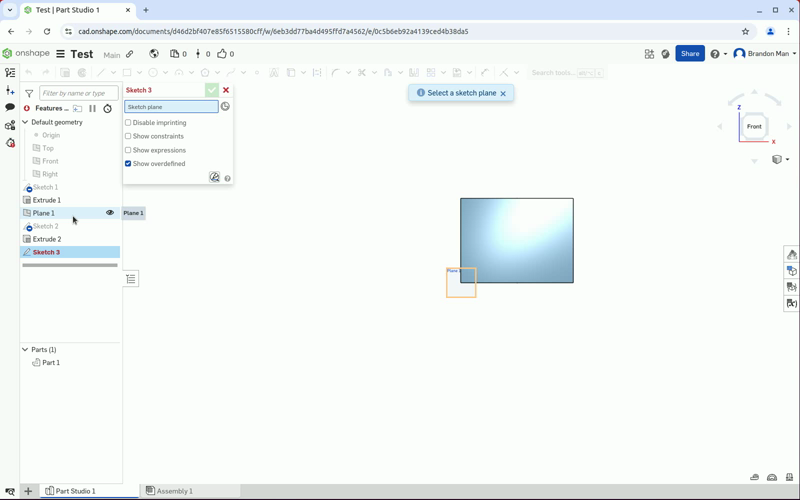
click(73, 215)
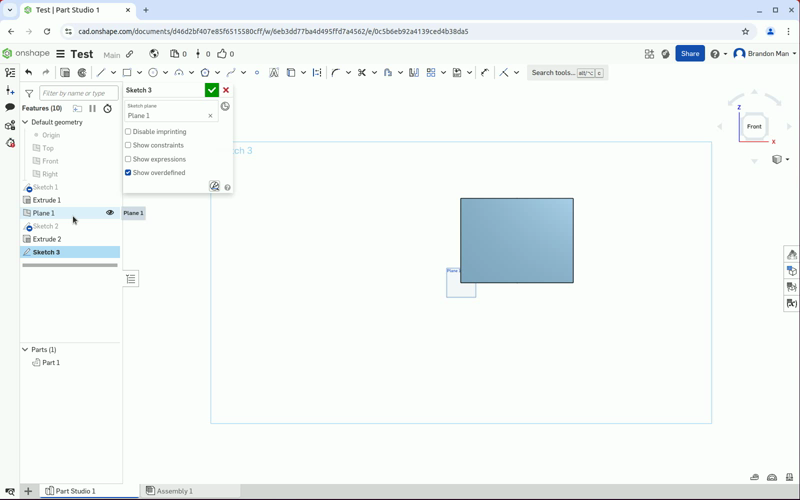
mouse_move(73, 352)
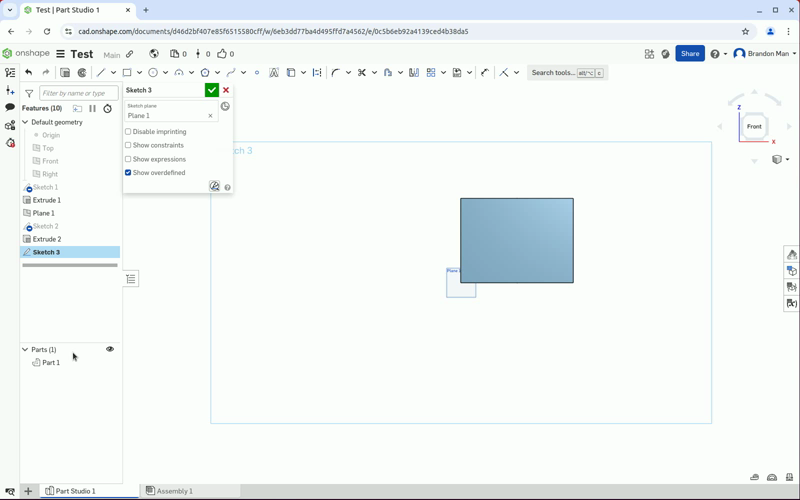
key(y)
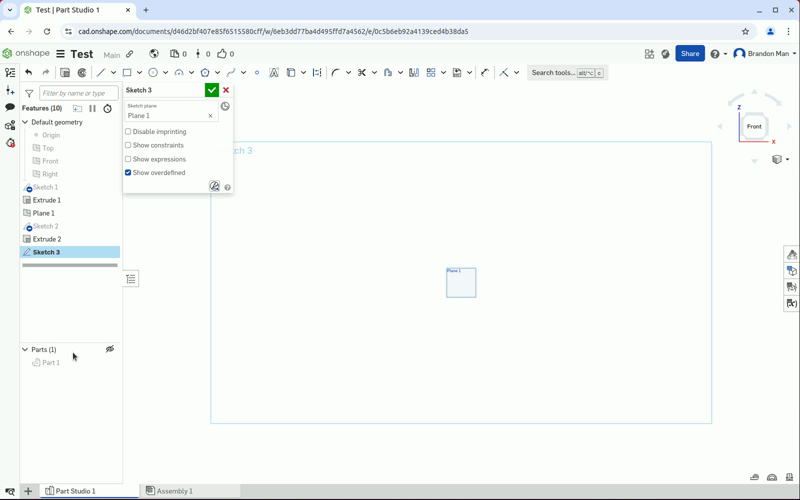
key(l)
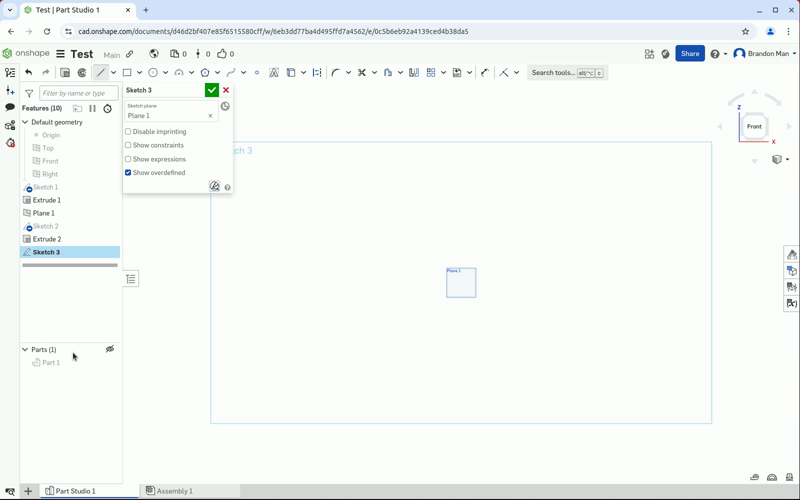
key_down(shift)
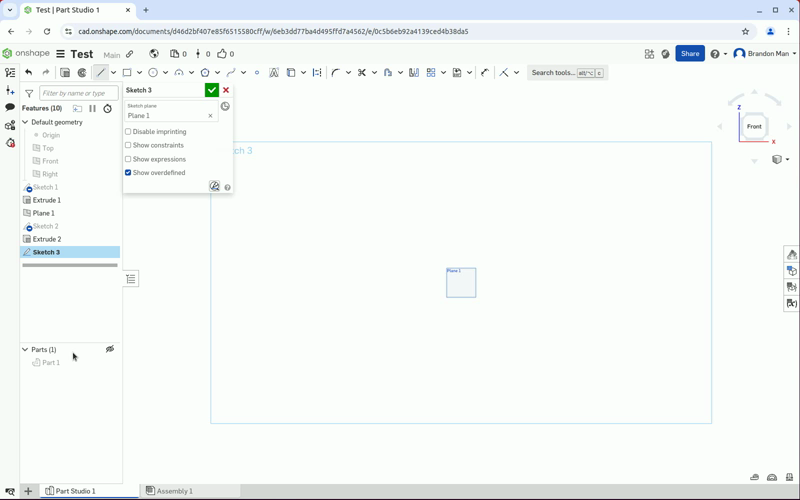
mouse_move(545, 282)
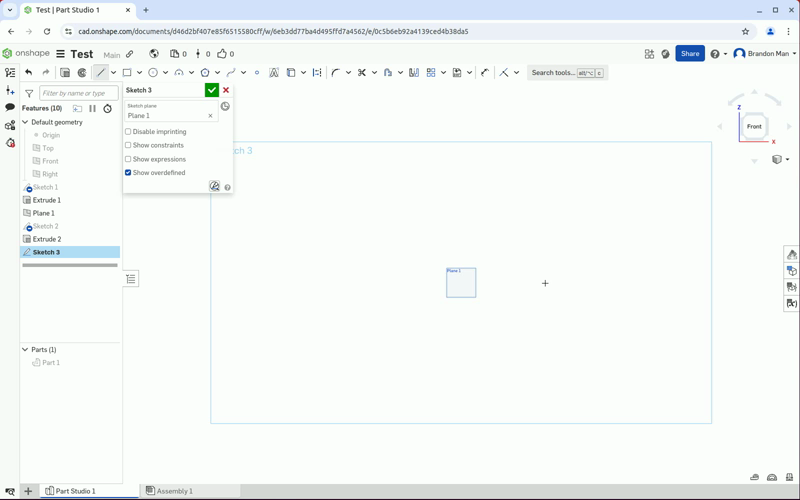
click(545, 282)
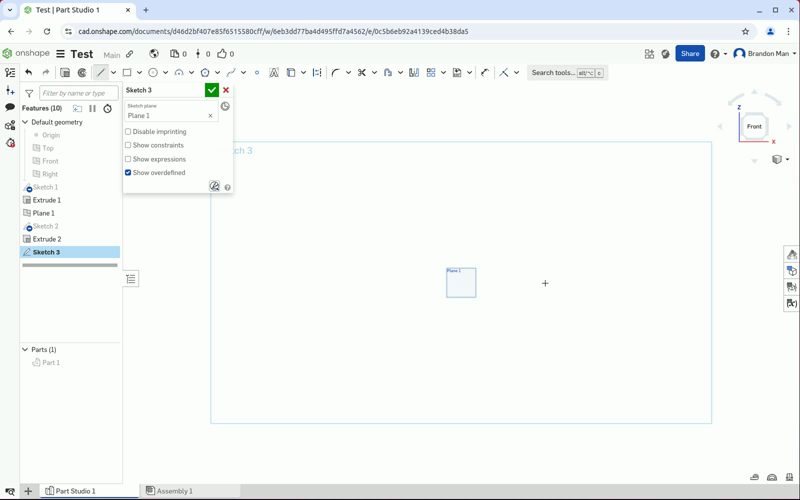
key_up(shift)
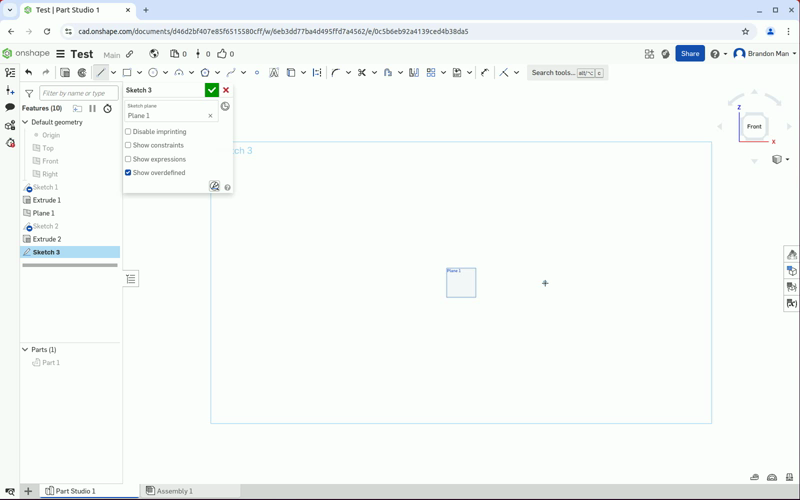
key_down(shift)
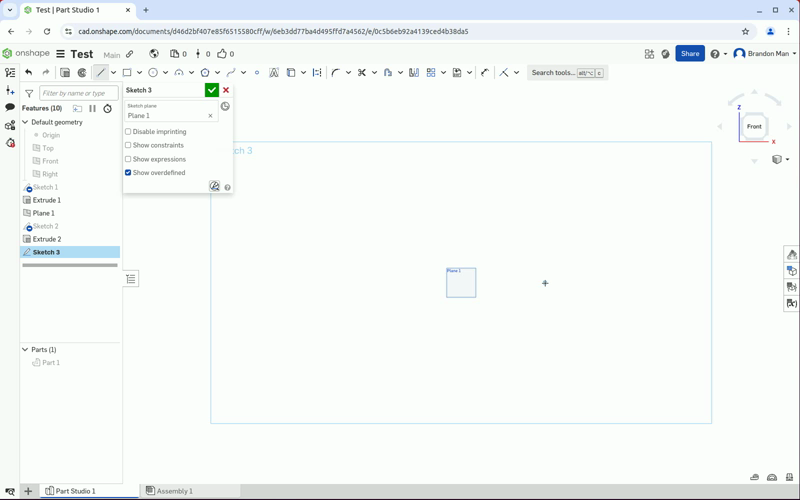
mouse_move(575, 282)
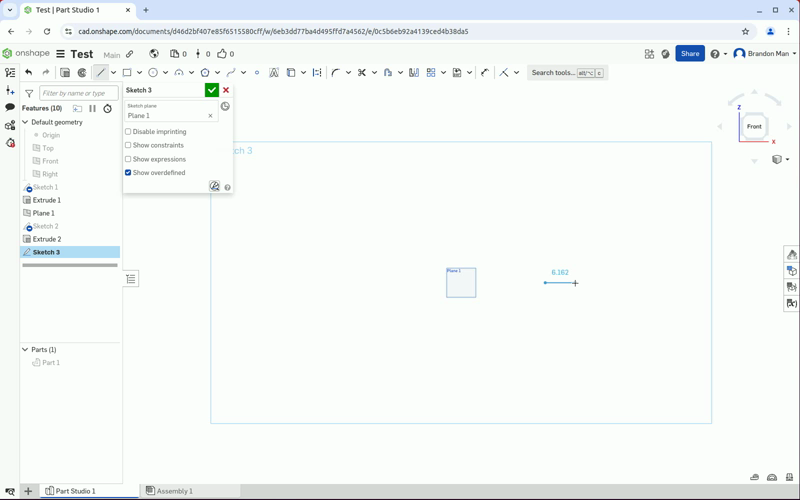
mouse_move(546, 282)
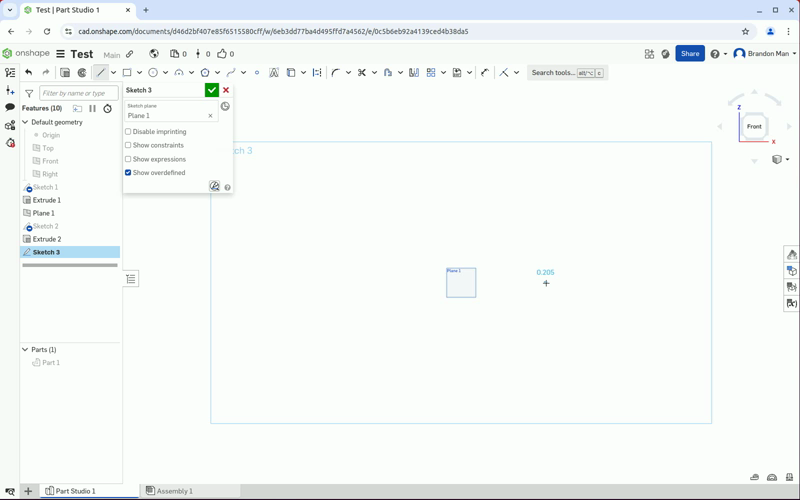
scroll(6)
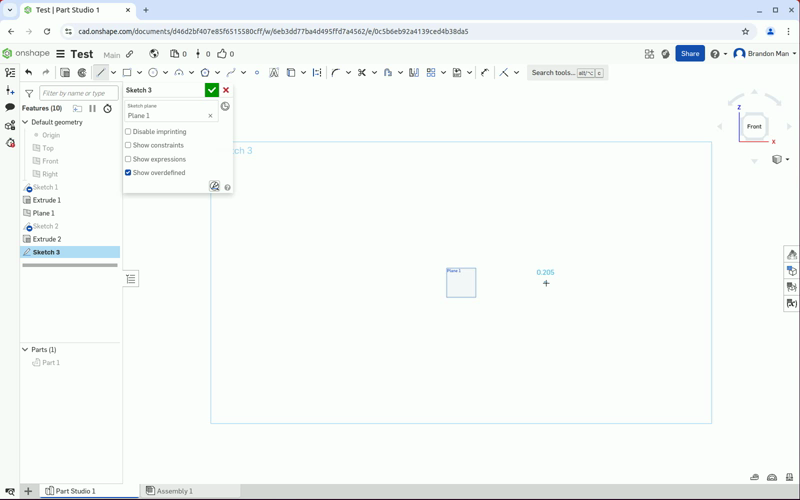
scroll(6)
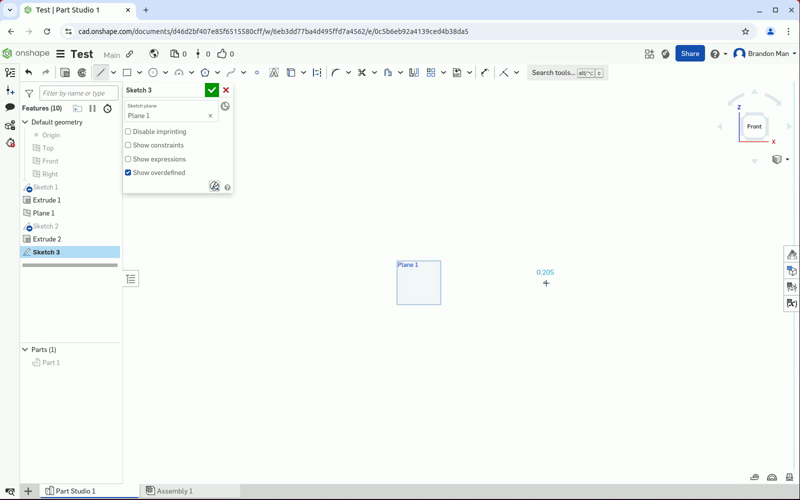
scroll(6)
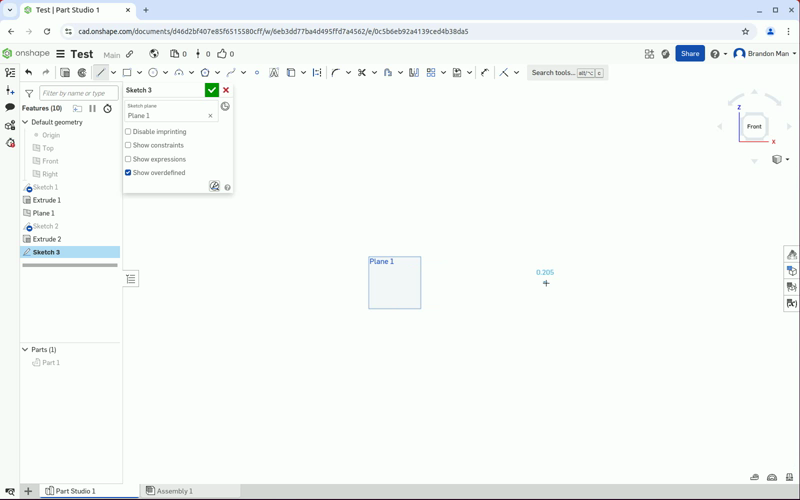
scroll(6)
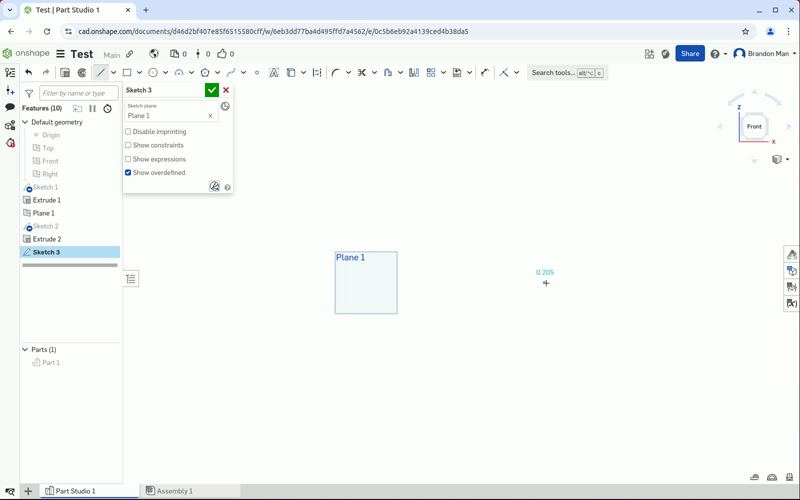
scroll(6)
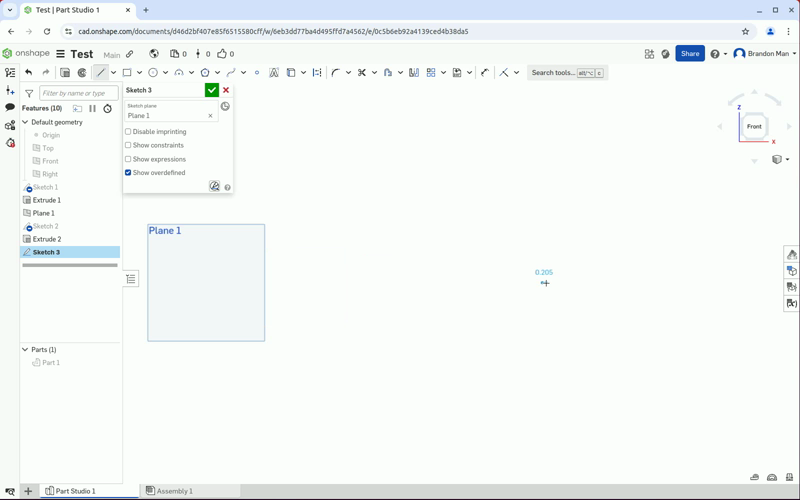
scroll(6)
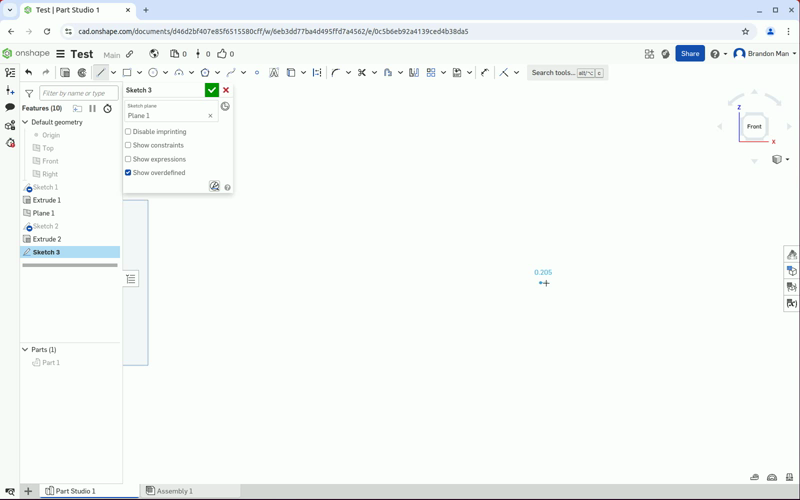
scroll(6)
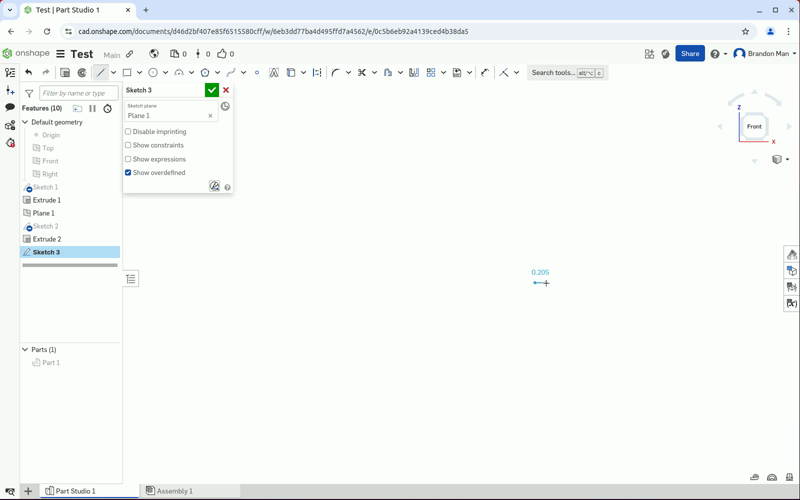
click(546, 282)
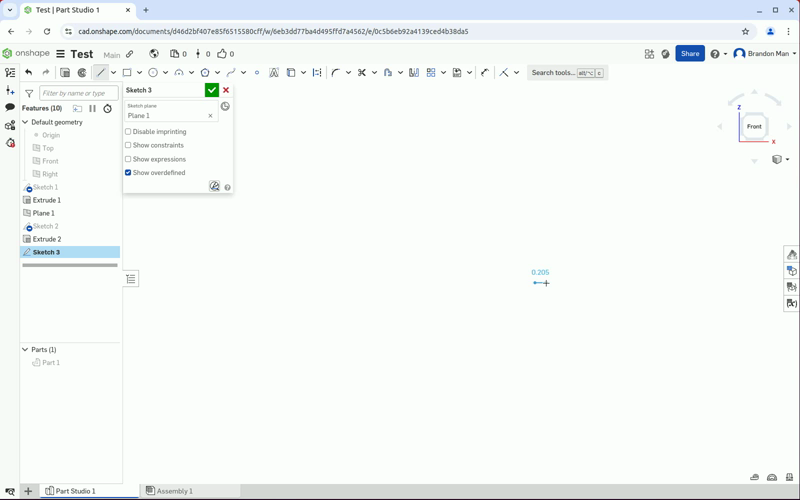
scroll(-6)
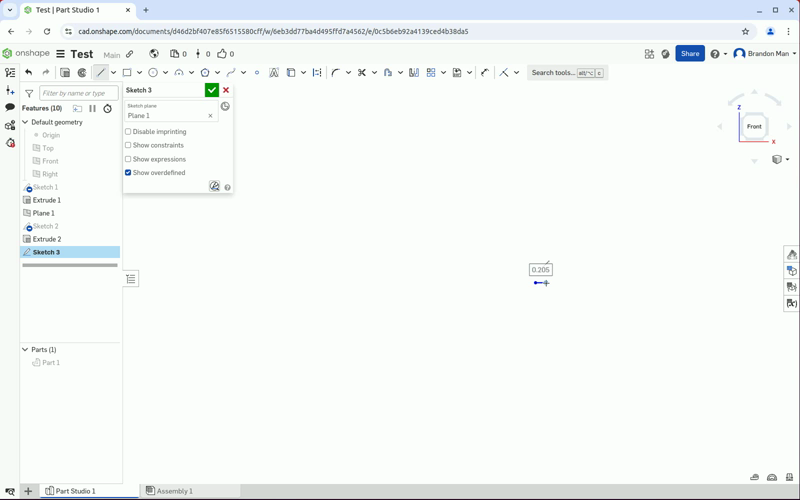
scroll(-6)
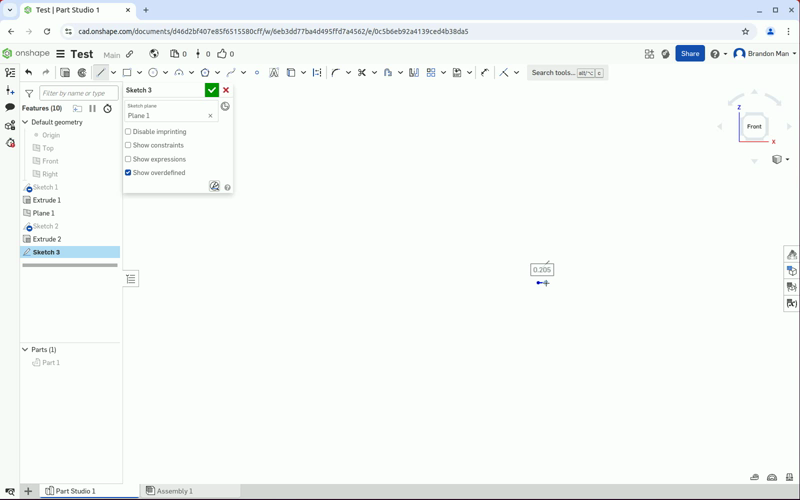
scroll(-6)
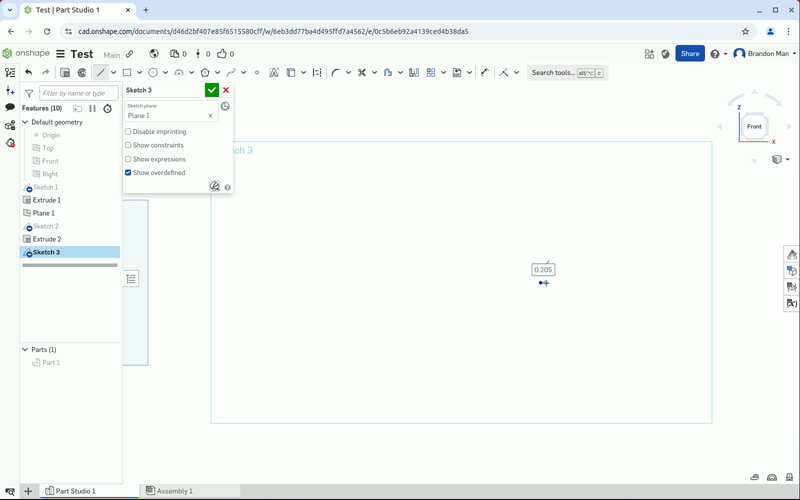
scroll(-6)
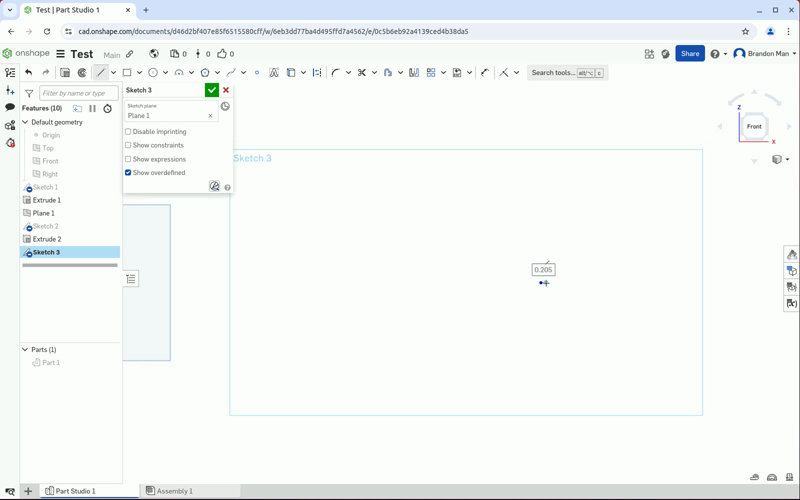
scroll(-6)
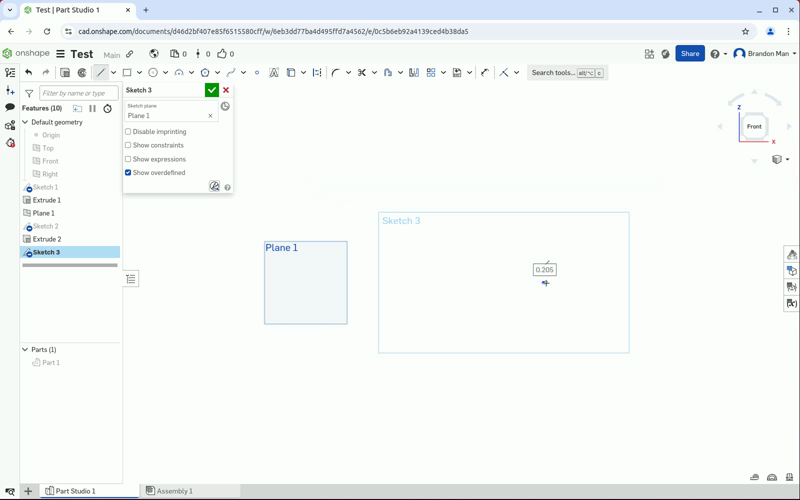
scroll(-6)
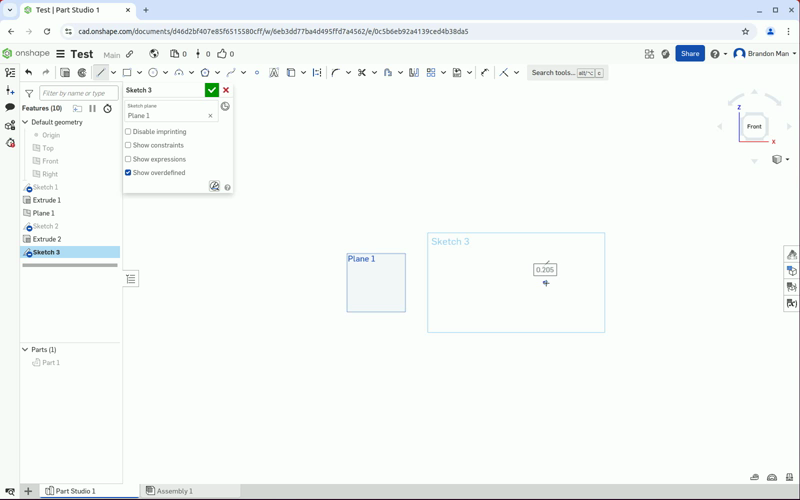
scroll(-6)
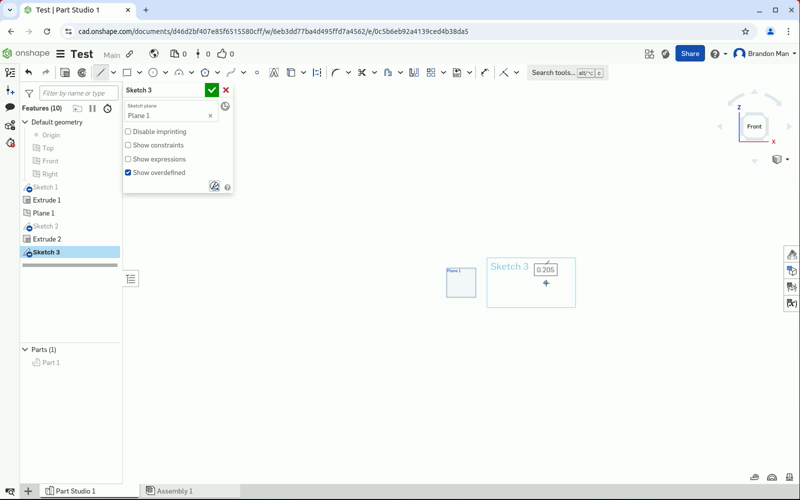
key_up(shift)
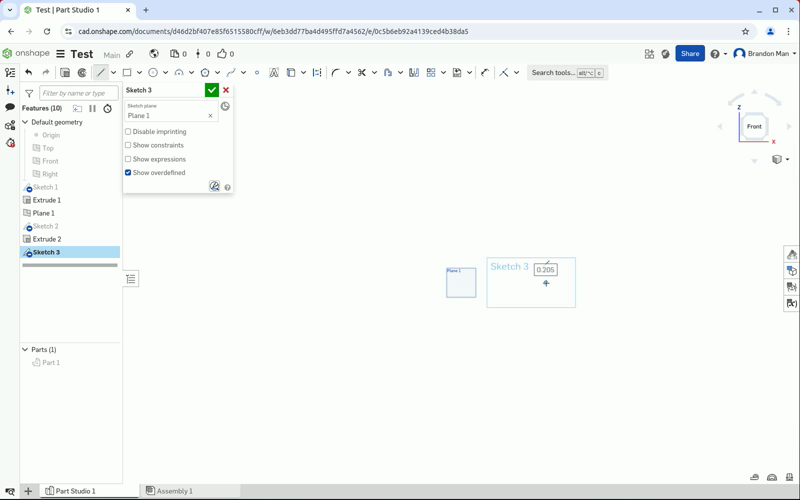
key_down(shift)
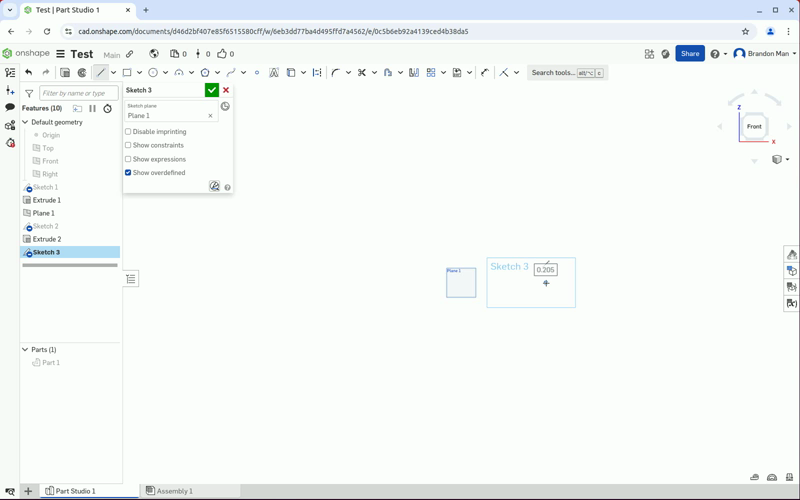
mouse_move(546, 198)
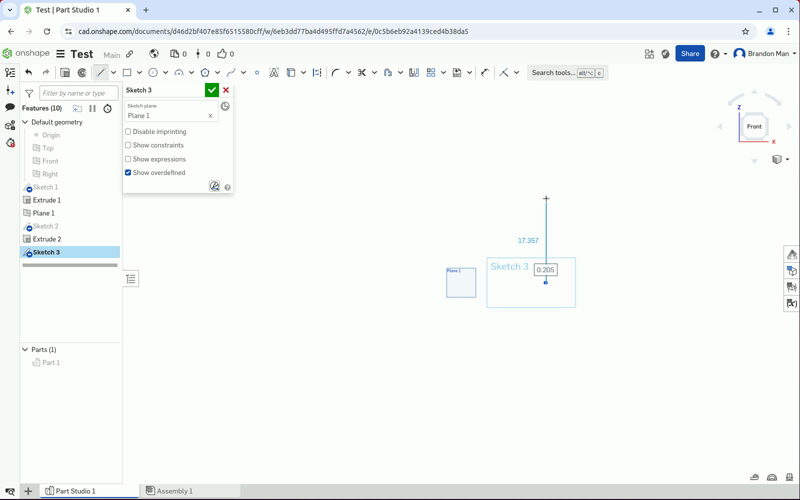
click(546, 198)
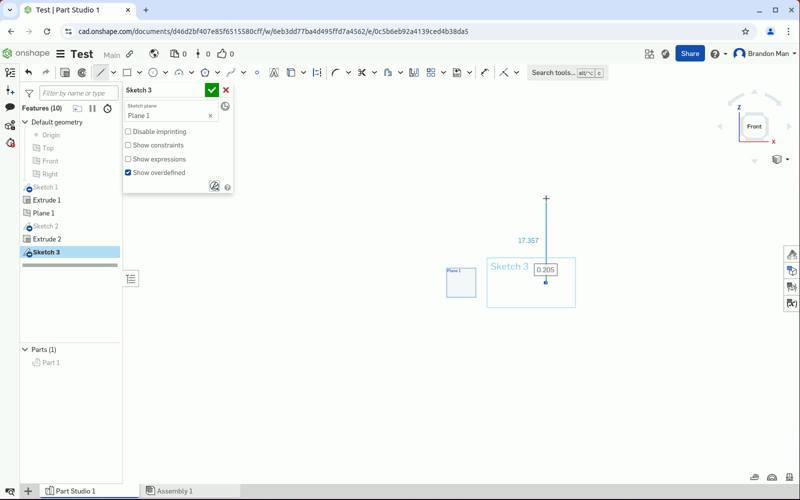
key_up(shift)
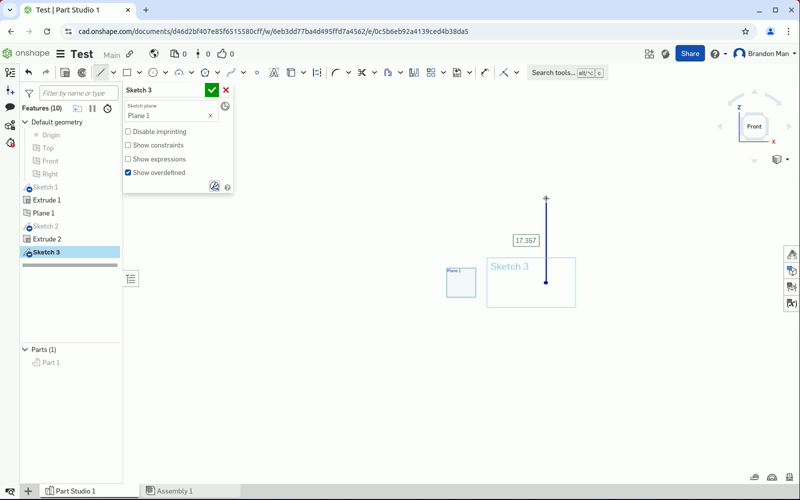
key_down(shift)
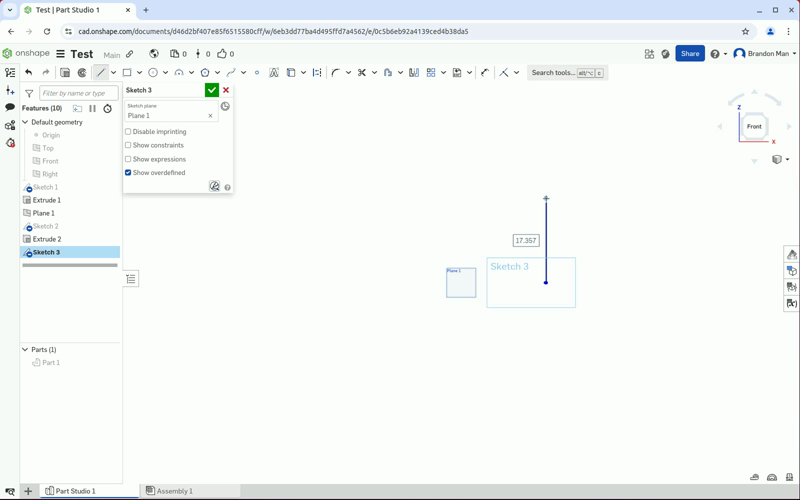
mouse_move(576, 198)
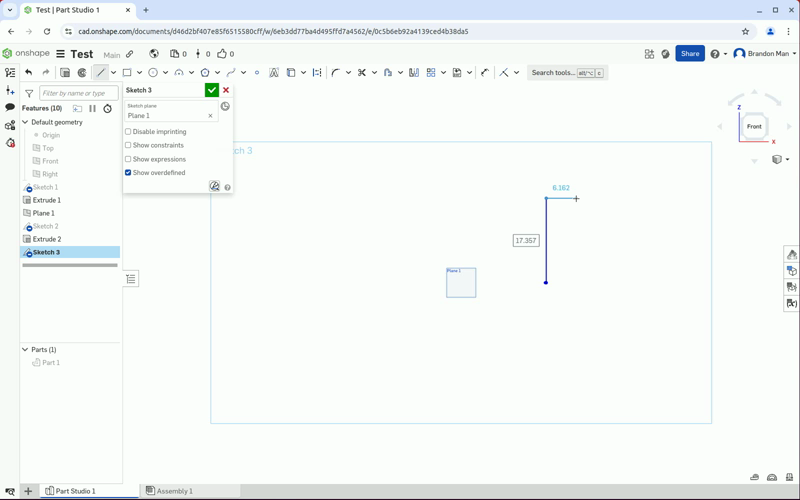
mouse_move(545, 198)
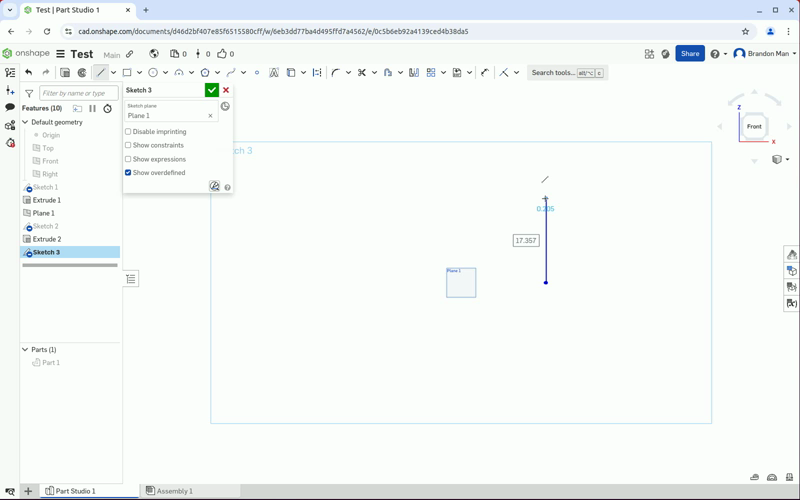
scroll(6)
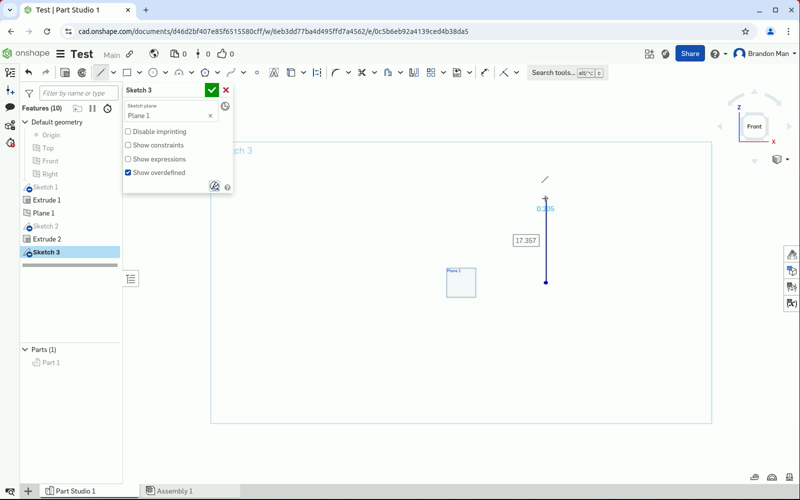
scroll(6)
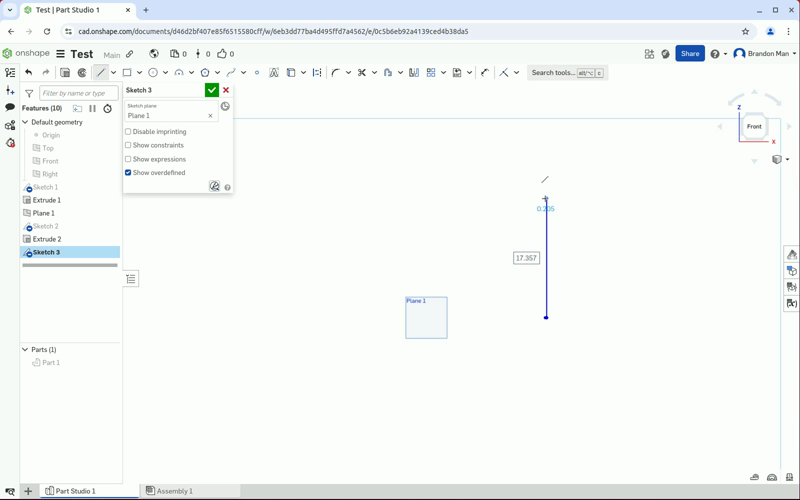
scroll(6)
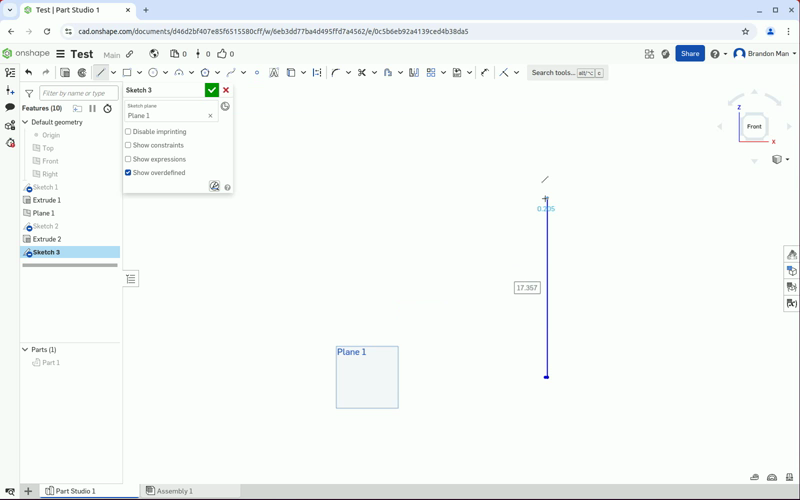
scroll(6)
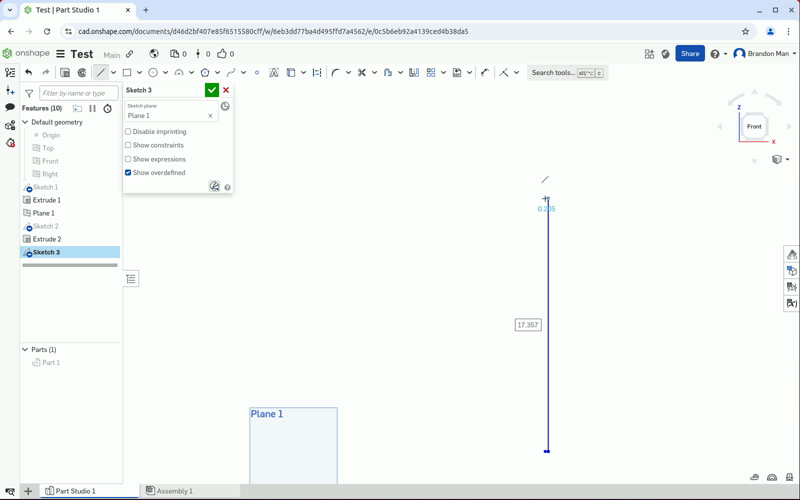
scroll(6)
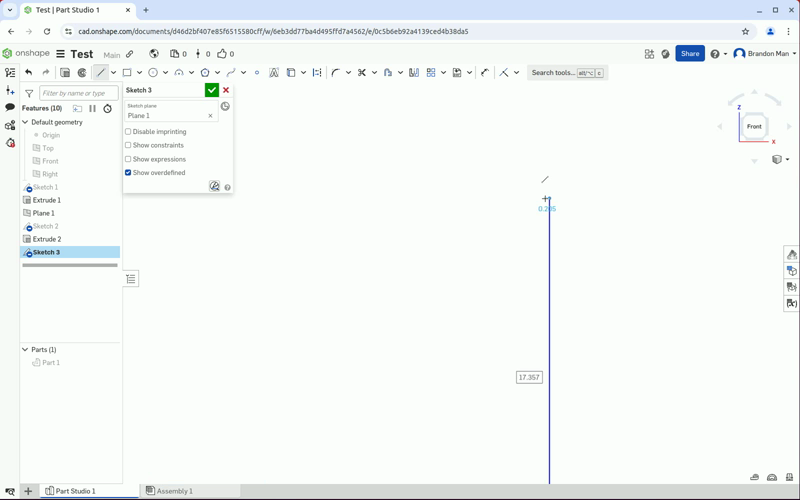
scroll(6)
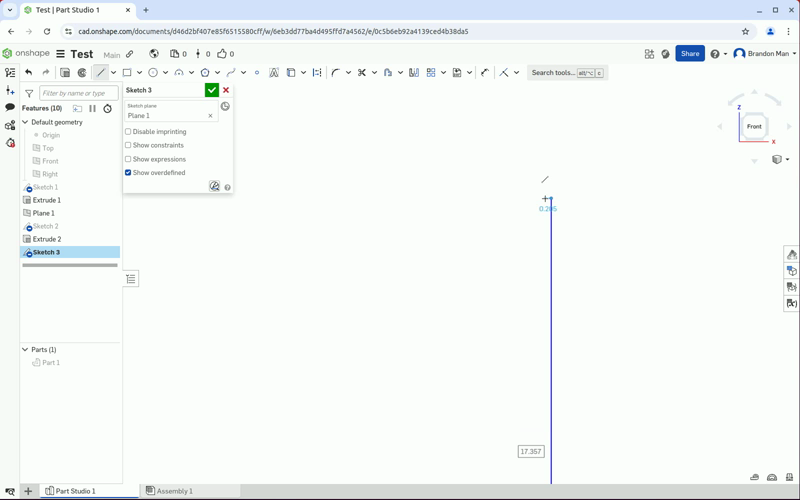
scroll(6)
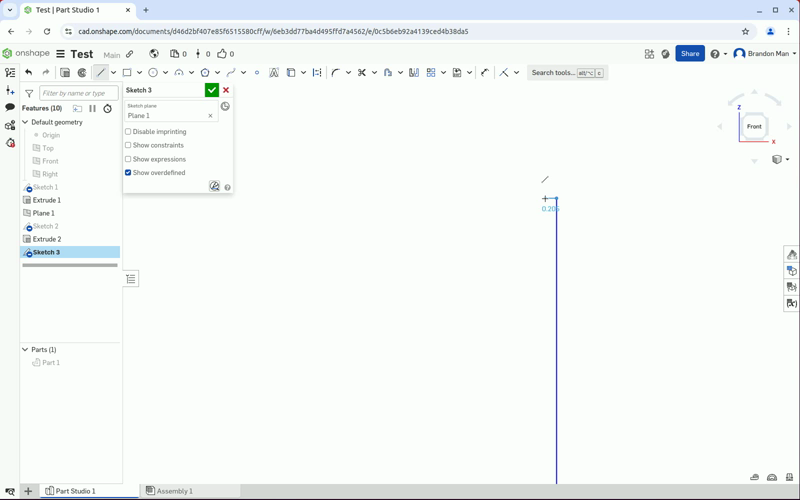
click(545, 198)
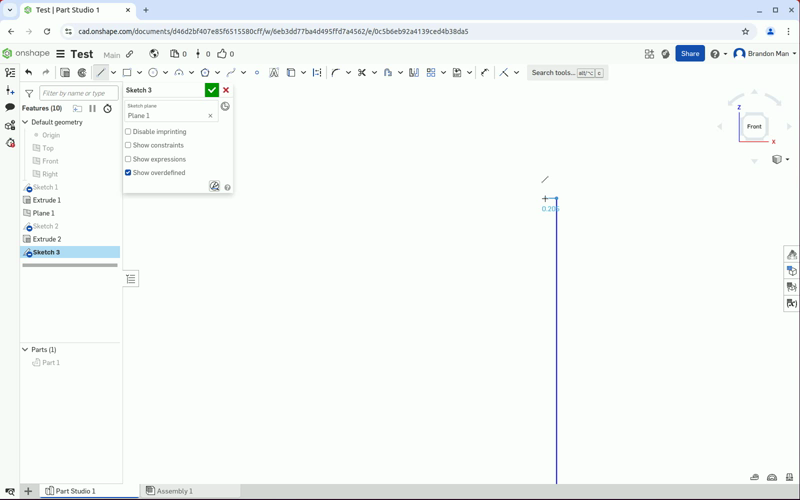
scroll(-6)
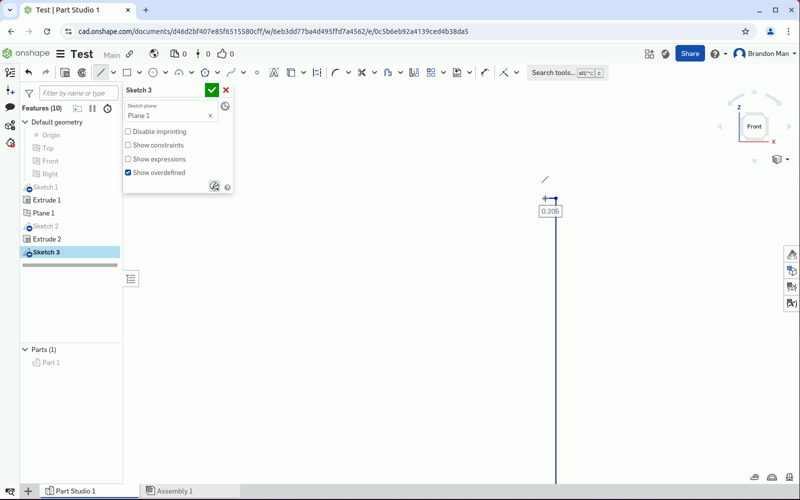
scroll(-6)
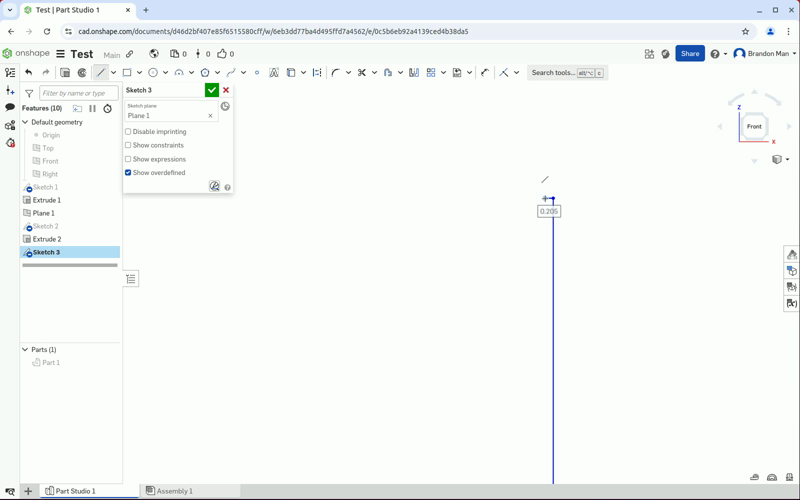
scroll(-6)
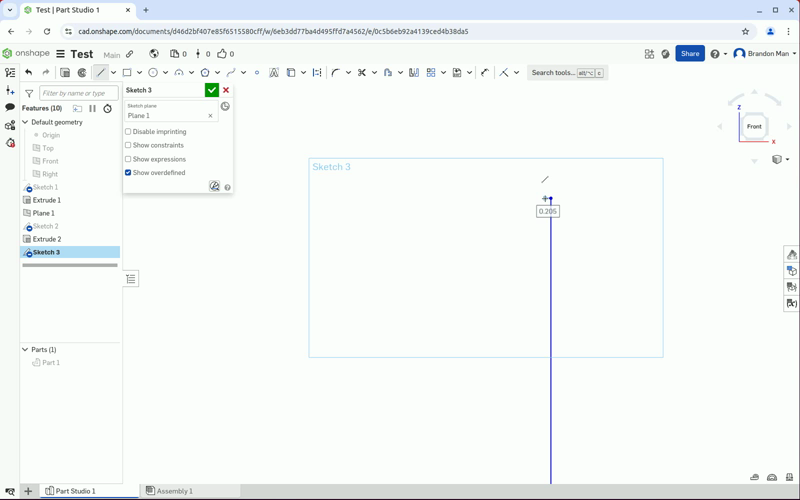
scroll(-6)
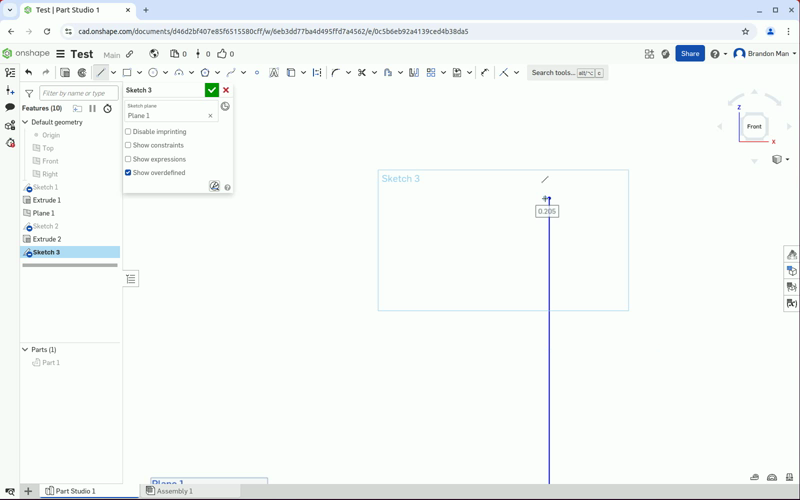
scroll(-6)
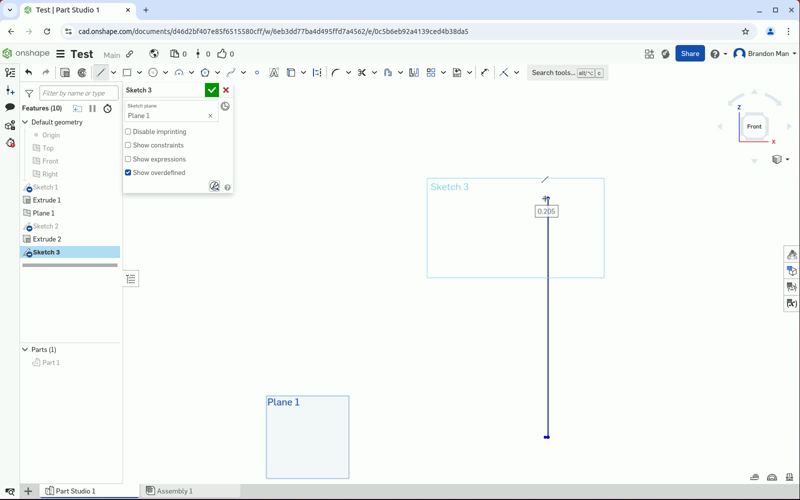
scroll(-6)
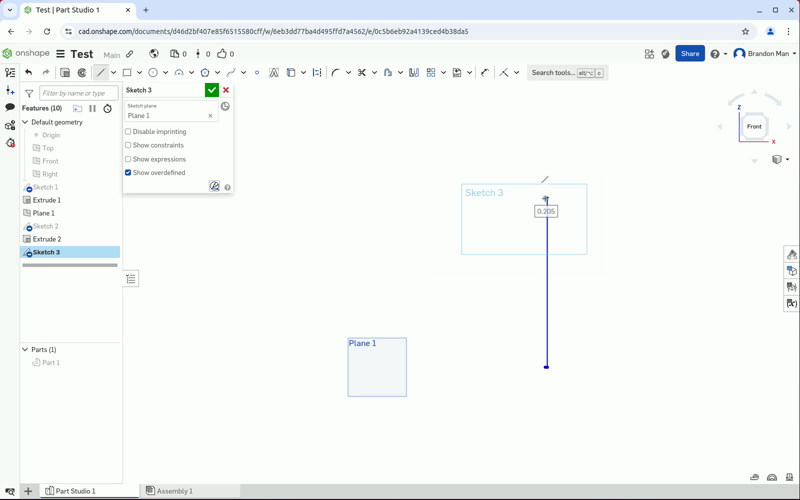
scroll(-6)
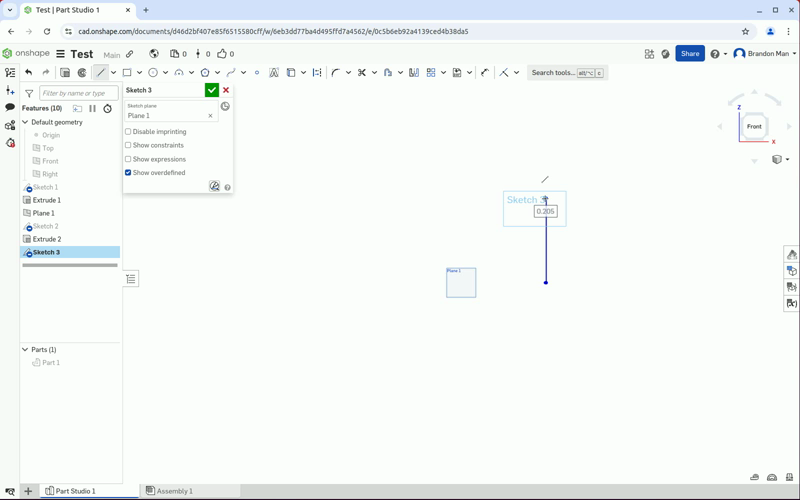
key_up(shift)
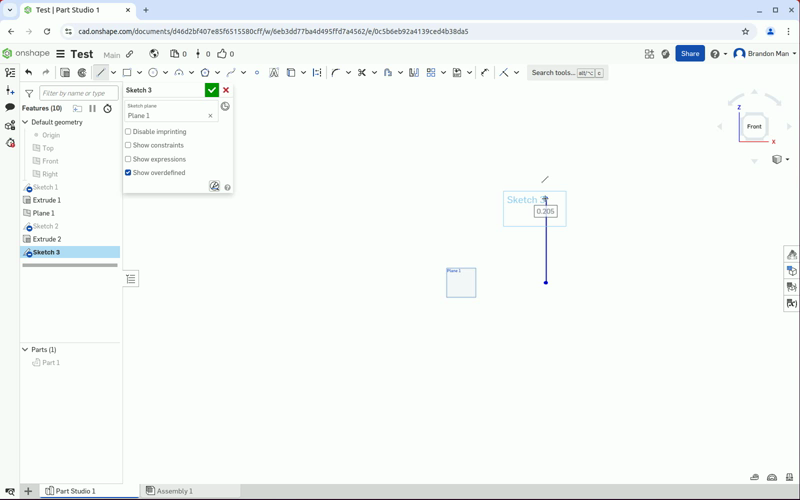
key_down(shift)
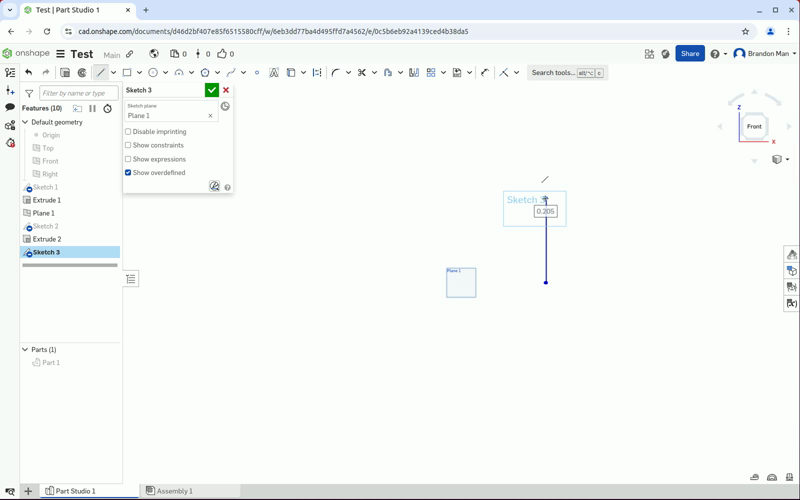
mouse_move(545, 282)
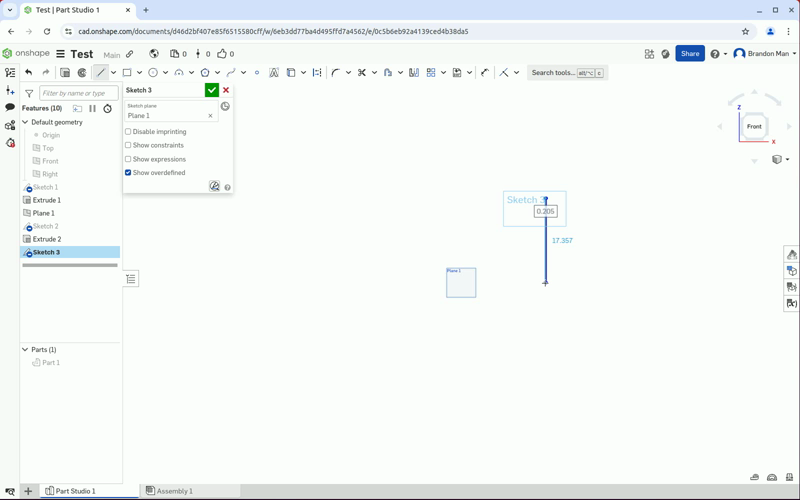
scroll(6)
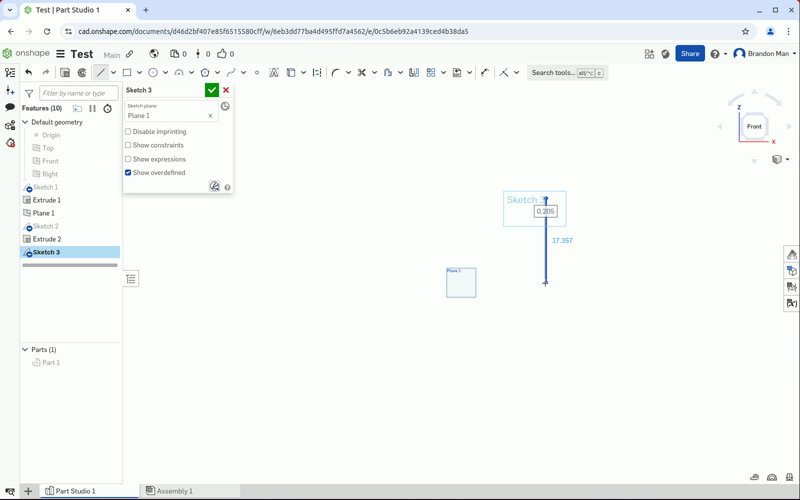
scroll(6)
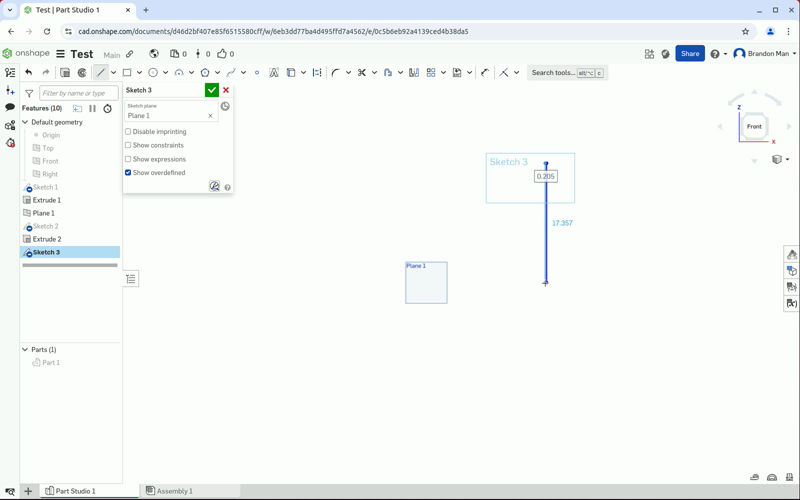
scroll(6)
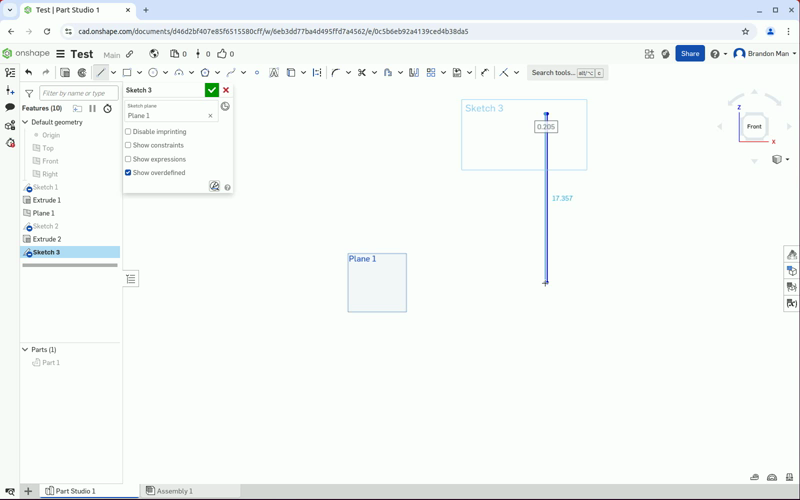
scroll(6)
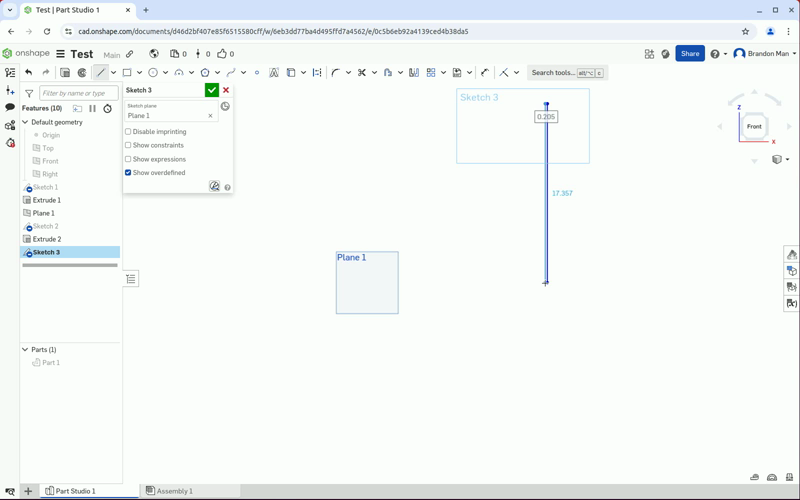
scroll(6)
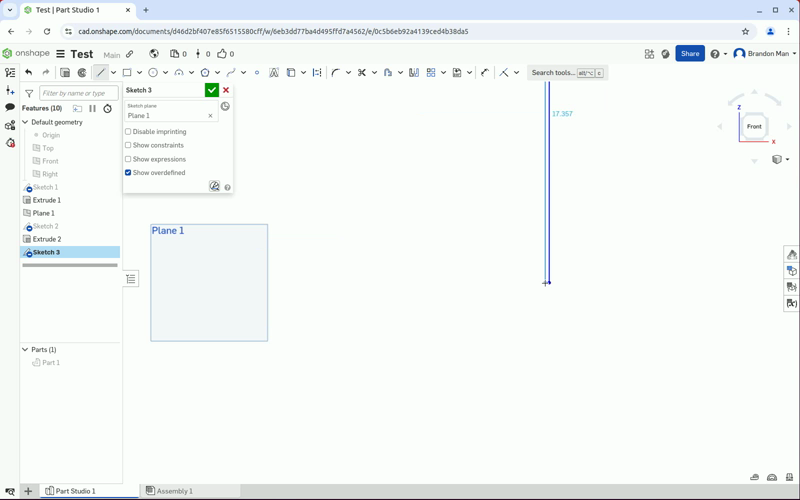
scroll(6)
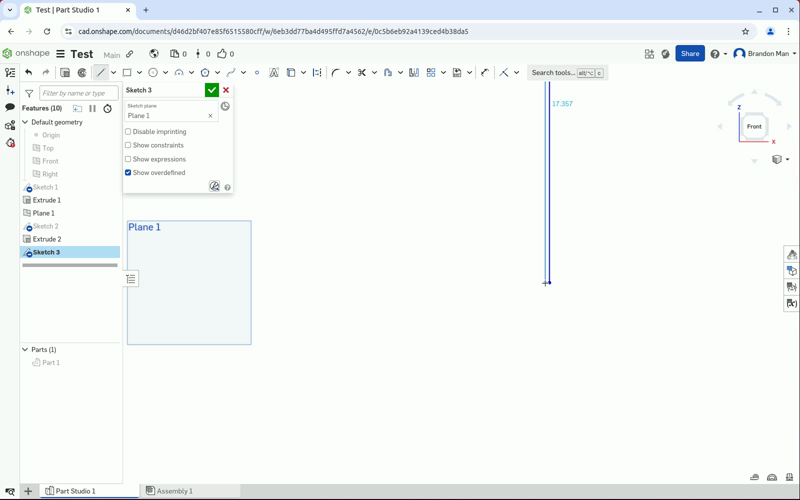
scroll(6)
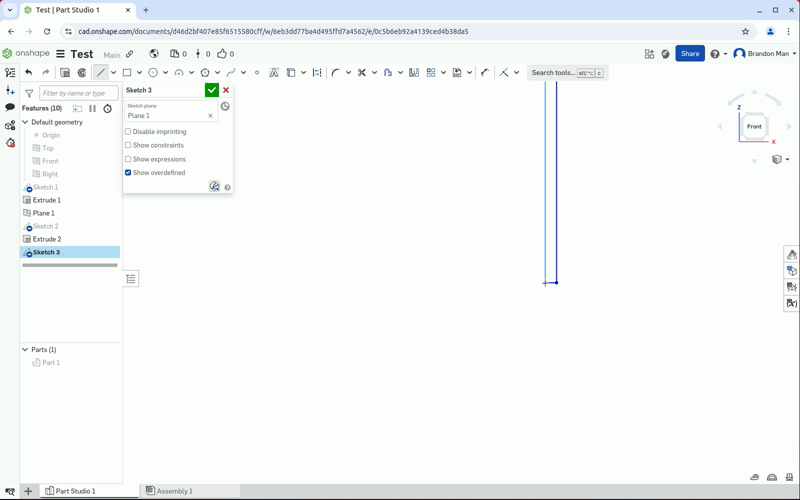
key_up(shift)
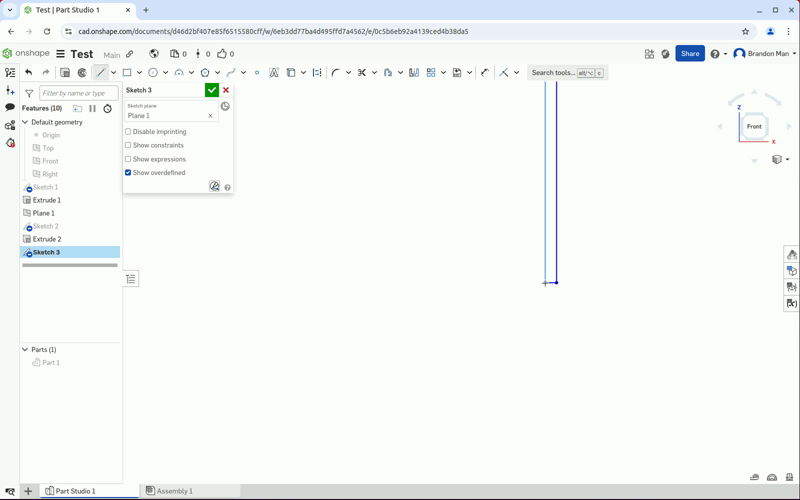
click(545, 282)
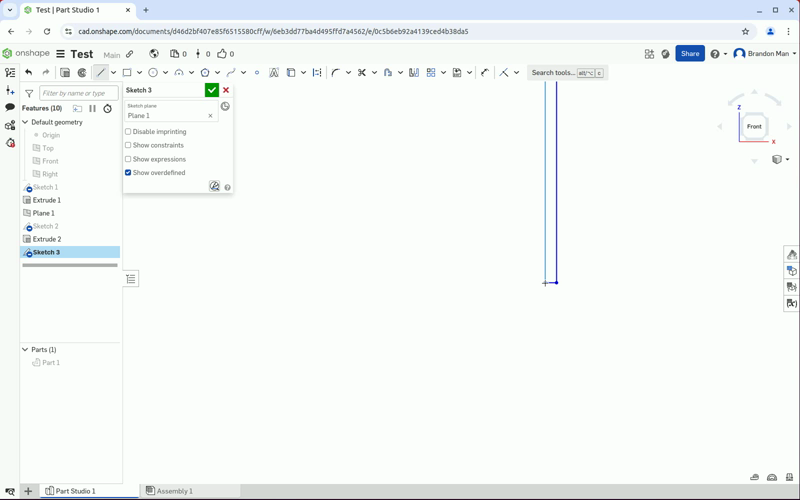
scroll(-6)
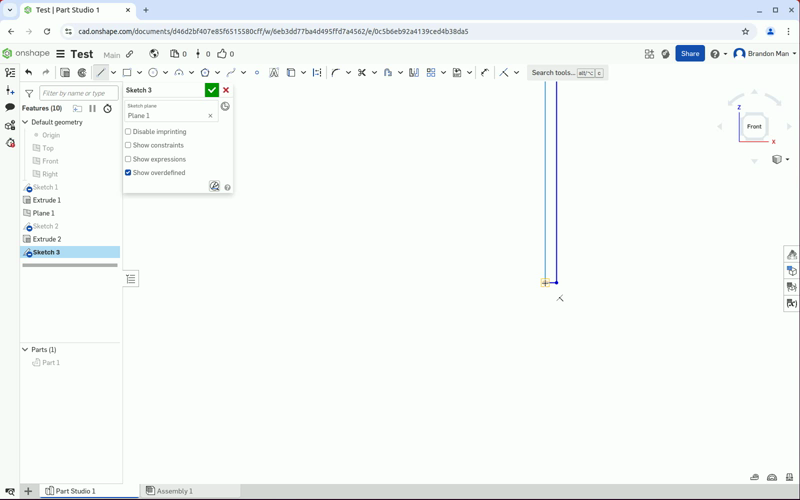
scroll(-6)
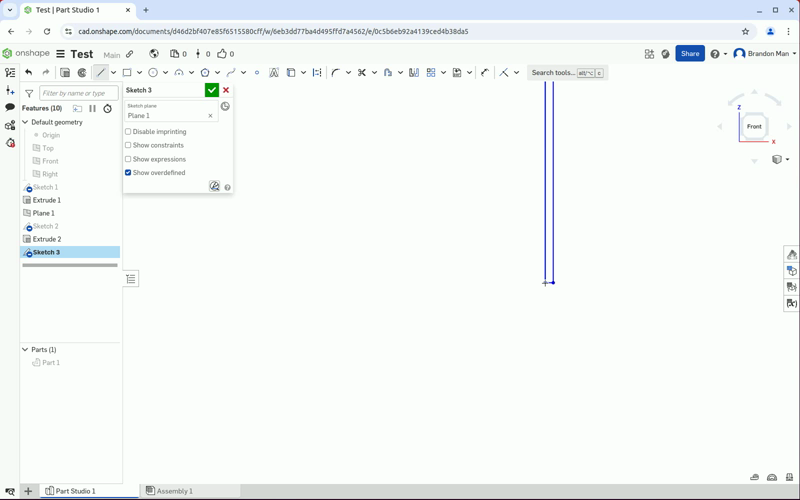
scroll(-6)
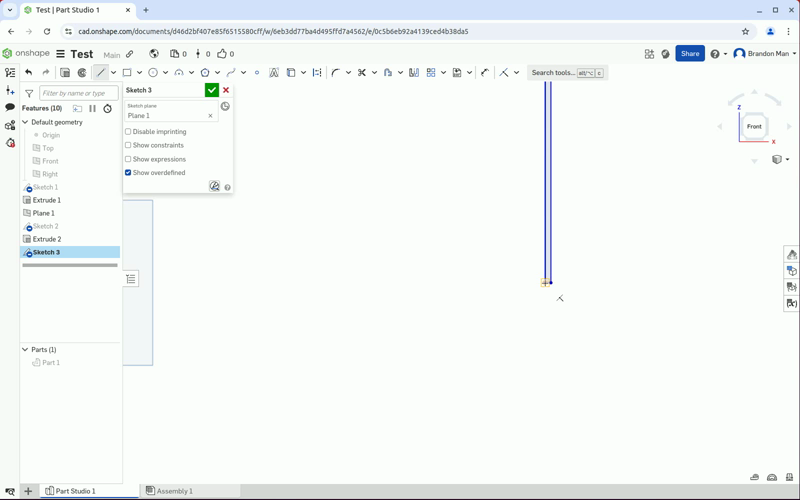
scroll(-6)
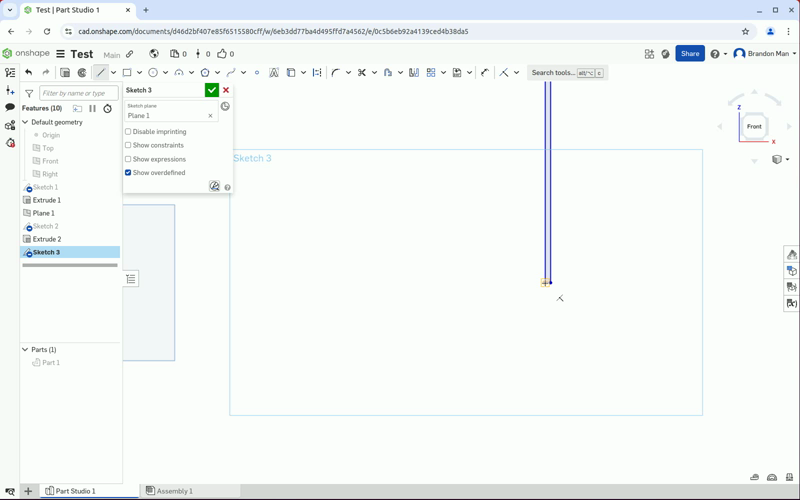
scroll(-6)
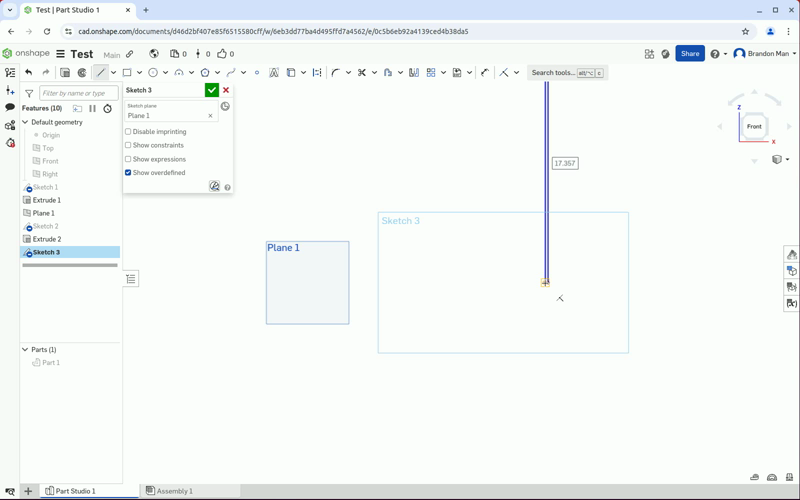
scroll(-6)
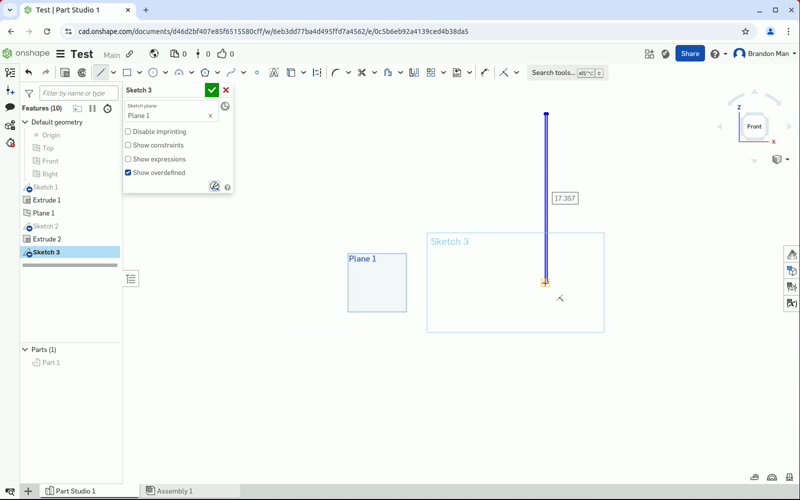
scroll(-6)
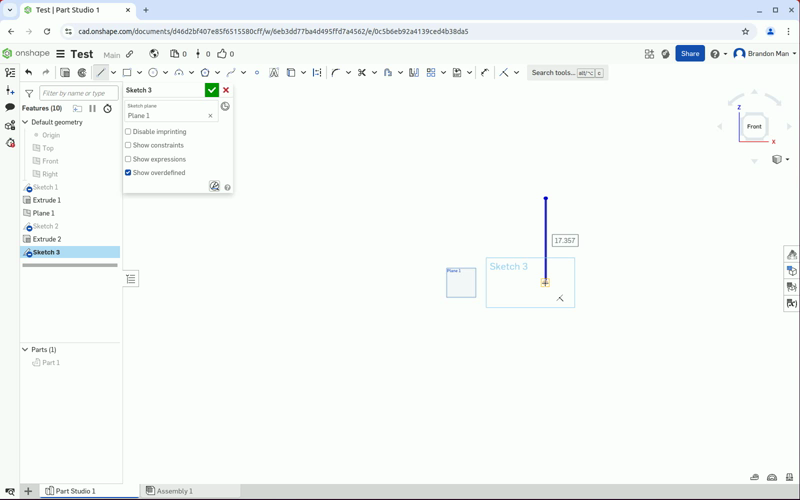
key(esc)
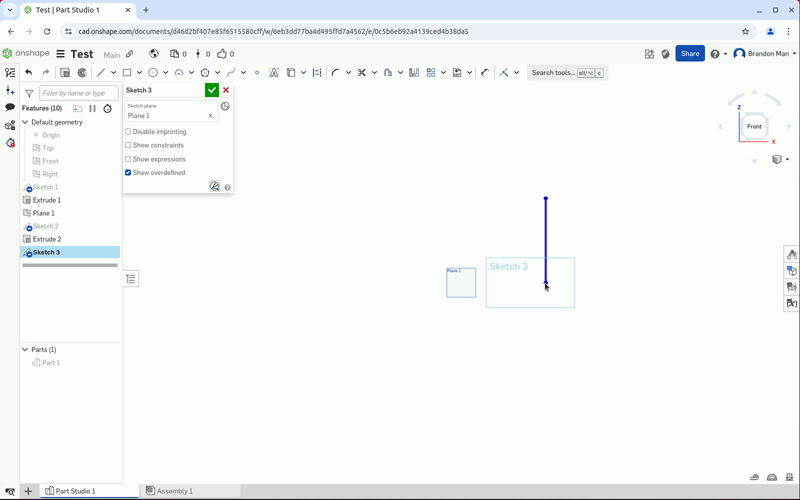
mouse_move(545, 279)
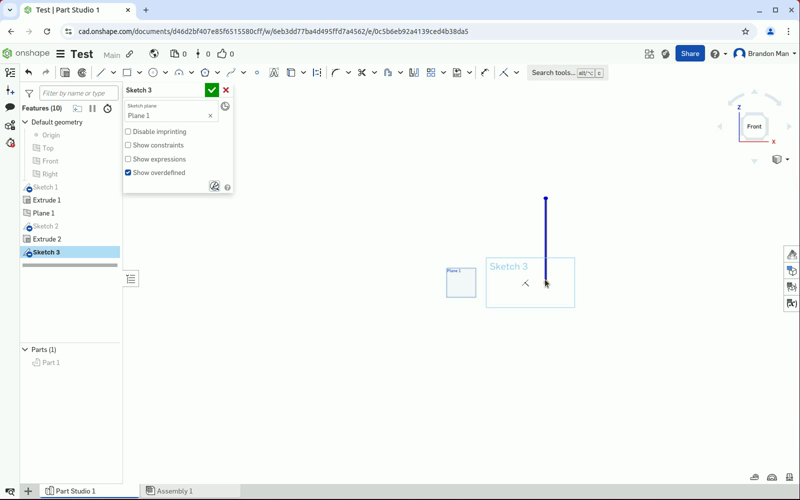
scroll(6)
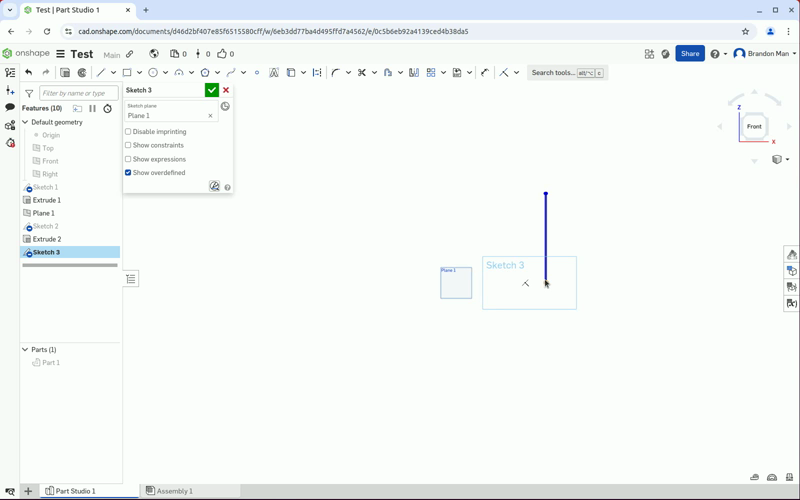
scroll(6)
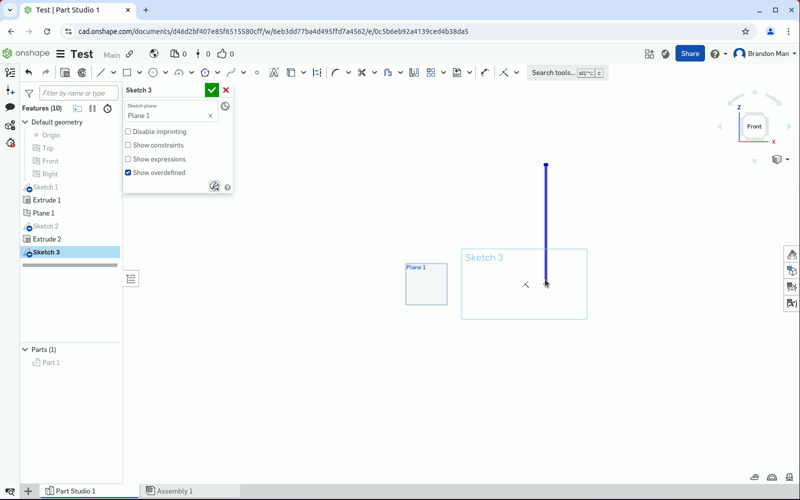
scroll(6)
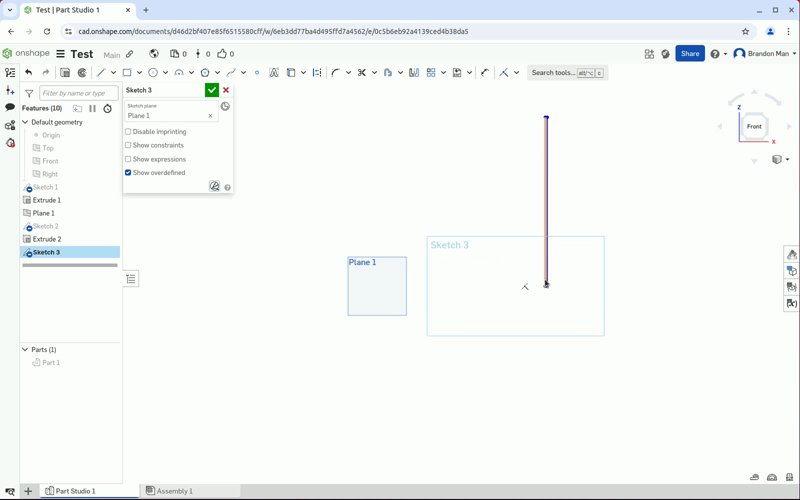
scroll(6)
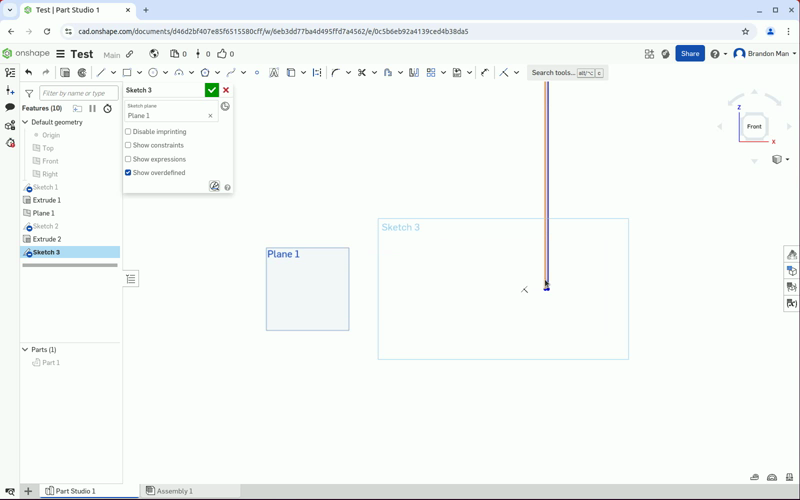
scroll(6)
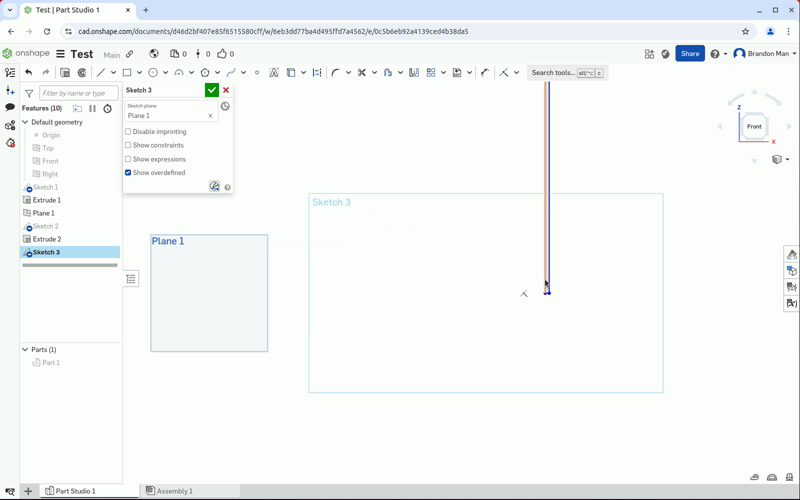
scroll(6)
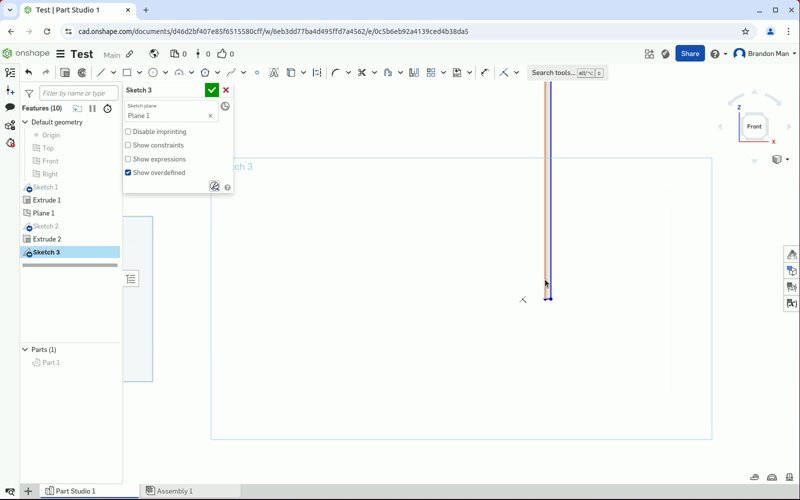
scroll(6)
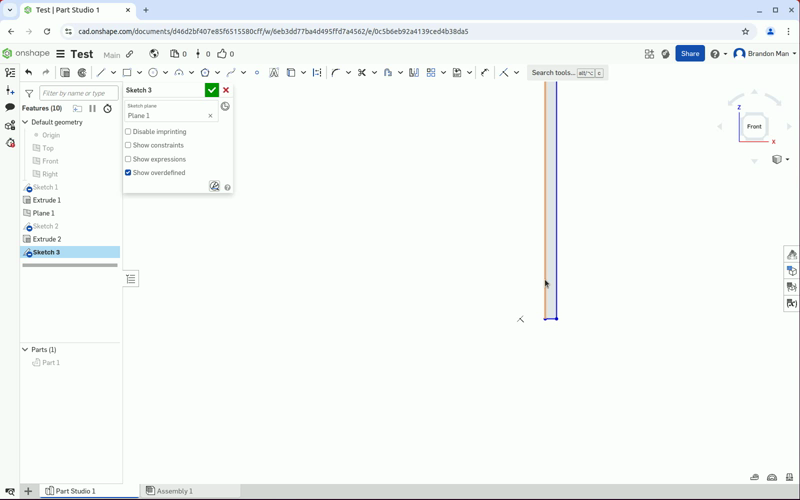
click(545, 279)
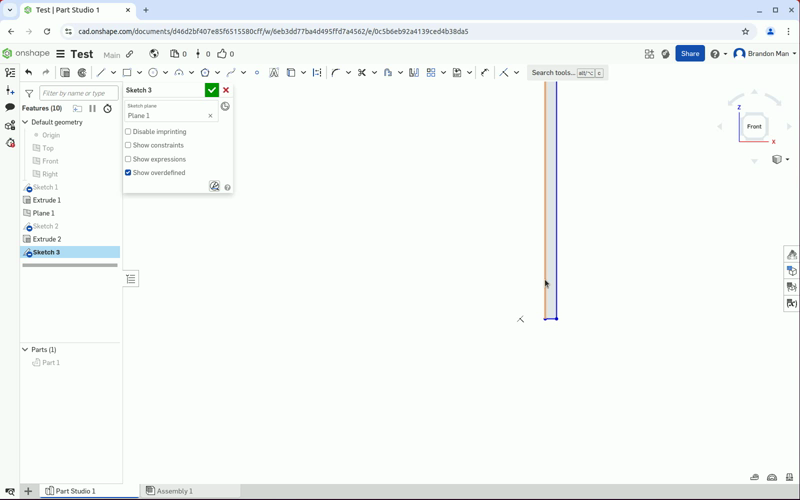
scroll(-6)
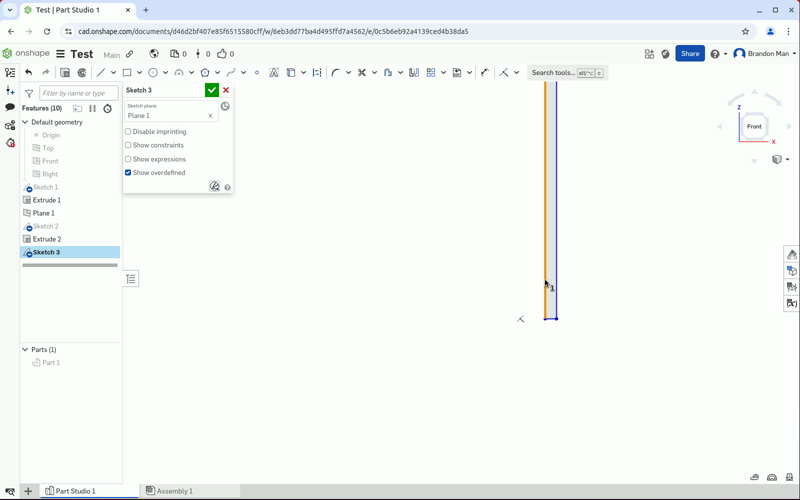
scroll(-6)
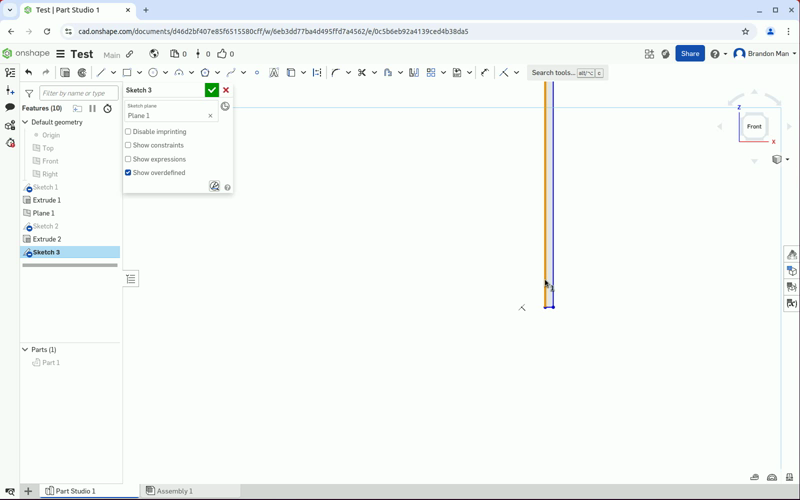
scroll(-6)
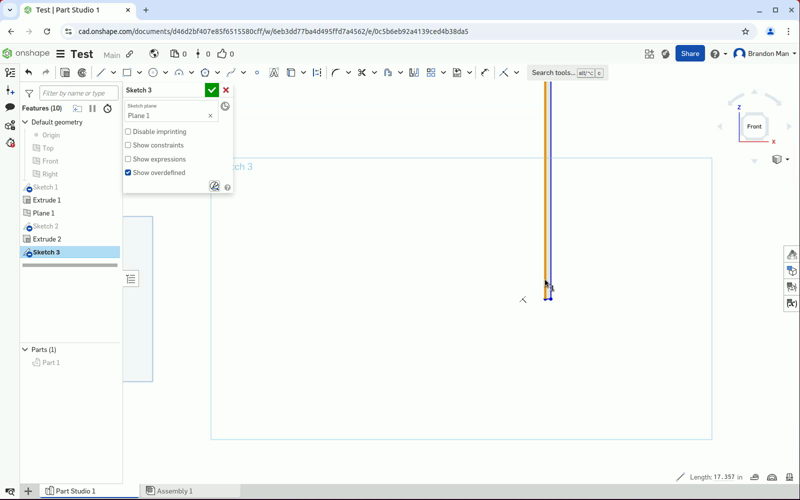
scroll(-6)
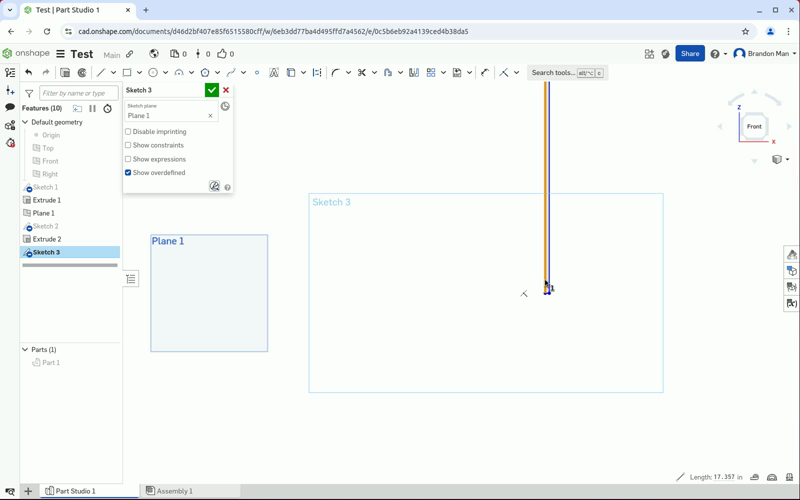
scroll(-6)
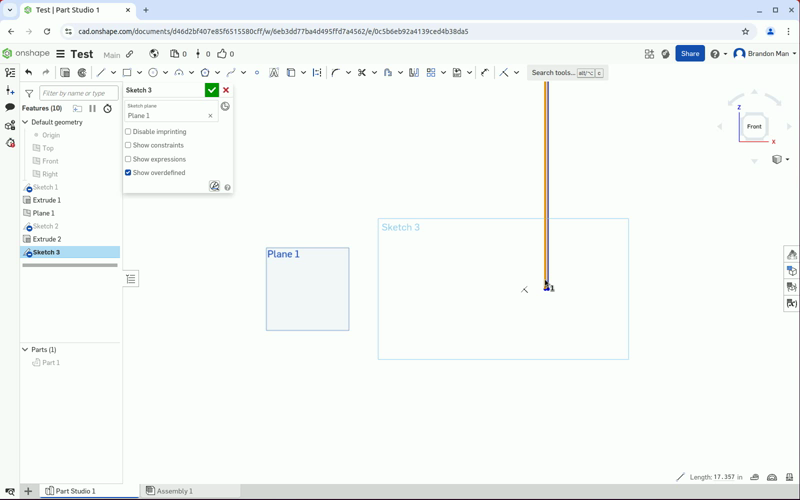
scroll(-6)
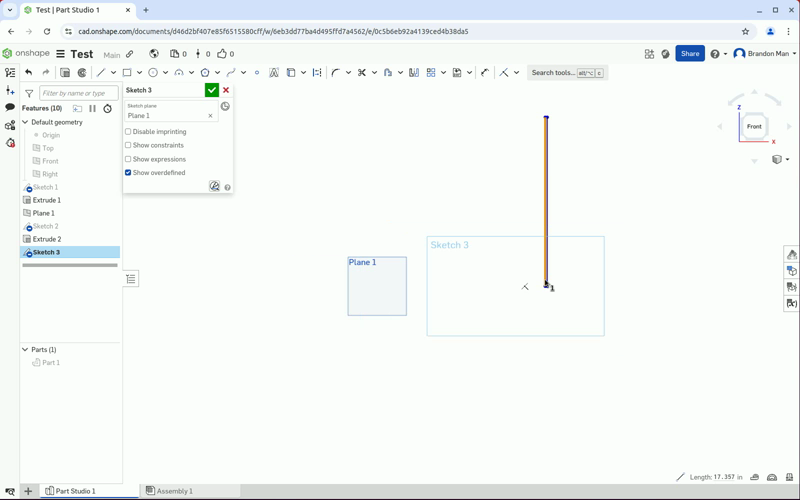
scroll(-6)
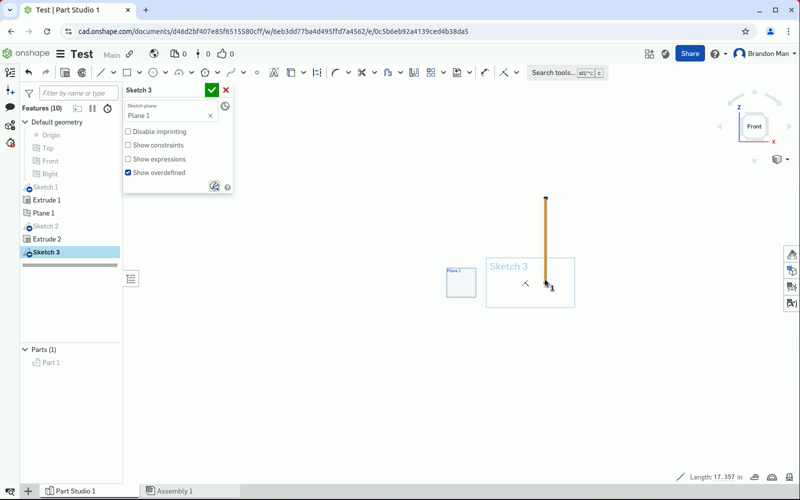
mouse_move(73, 352)
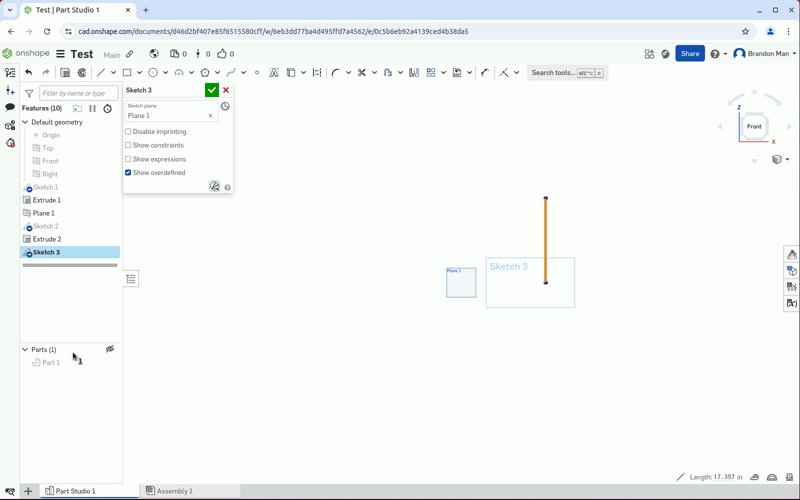
key(shift+y)
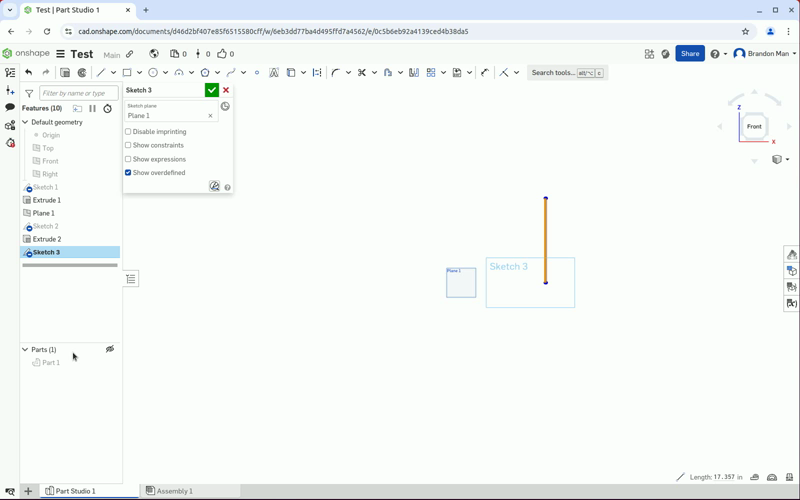
key(shift+e)
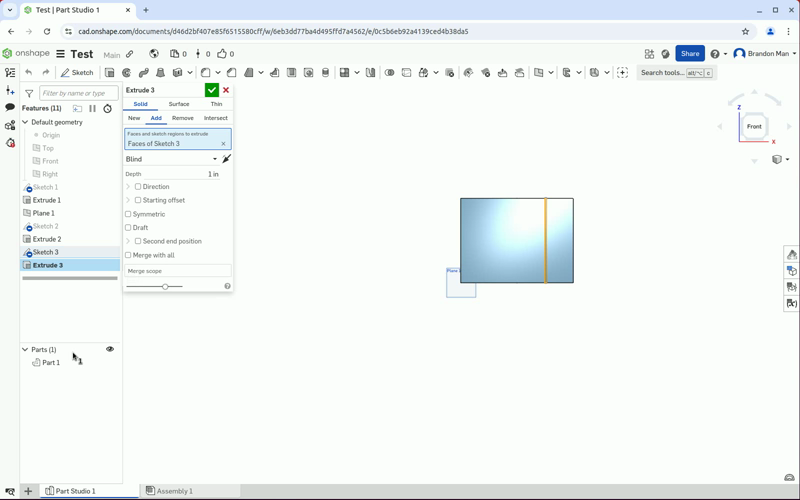
mouse_move(143, 106)
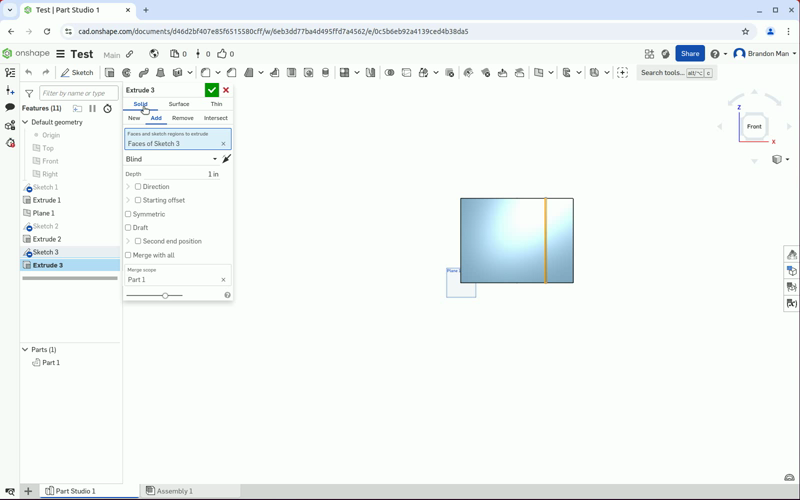
click(143, 106)
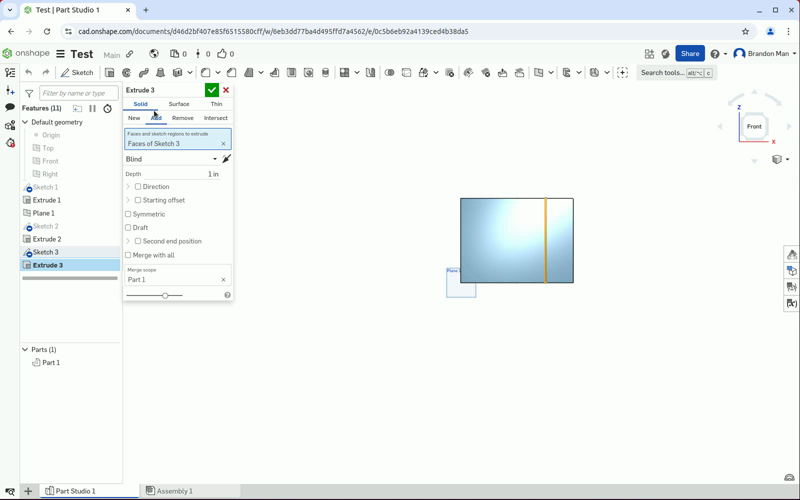
mouse_move(186, 120)
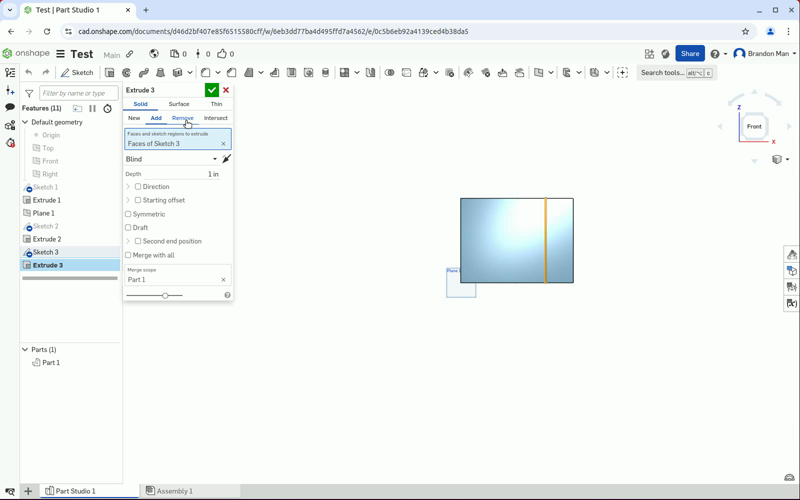
click(186, 120)
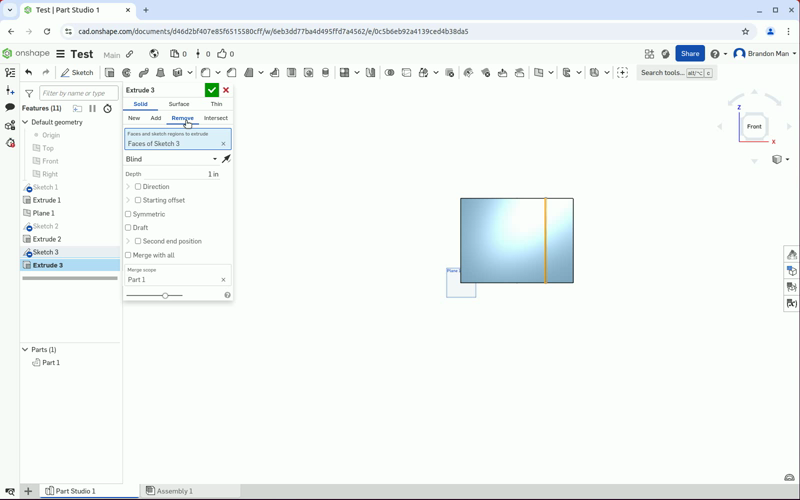
key(tab, 4)
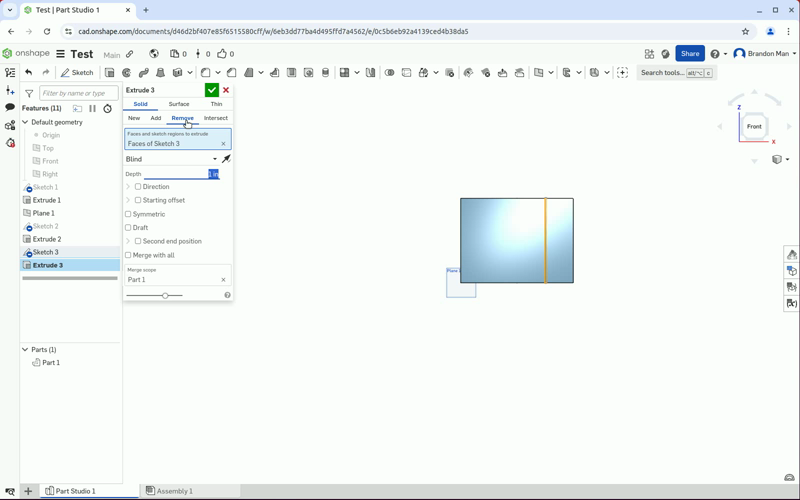
text(0.241)
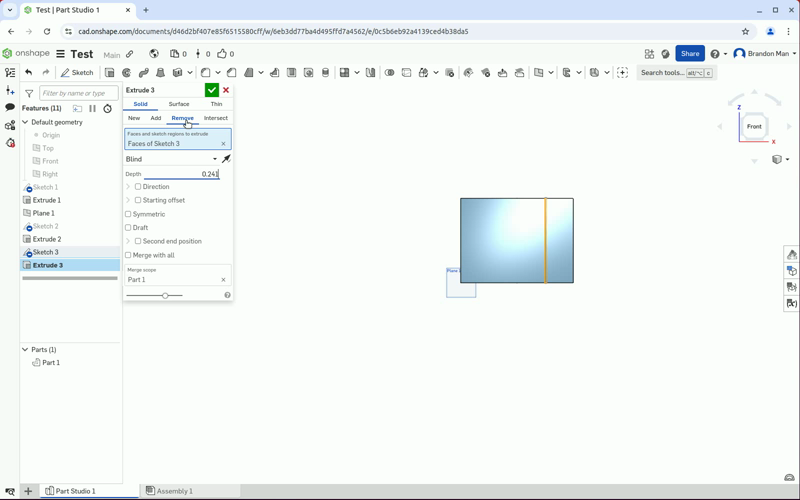
key(tab, 6)
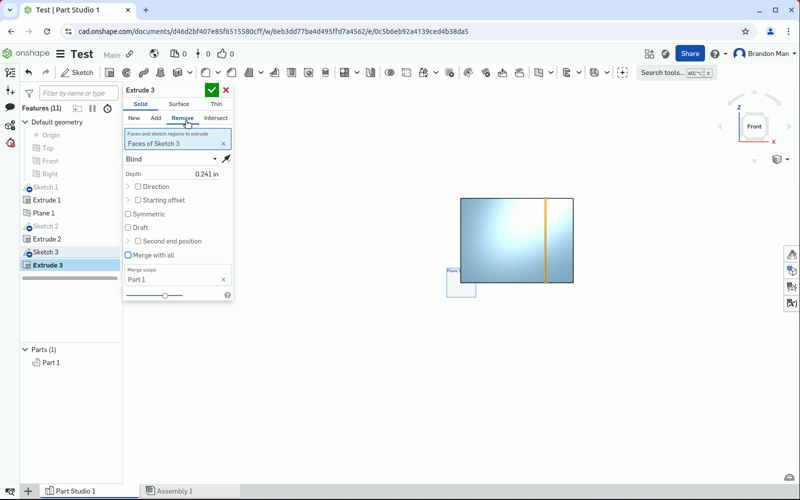
key(space)
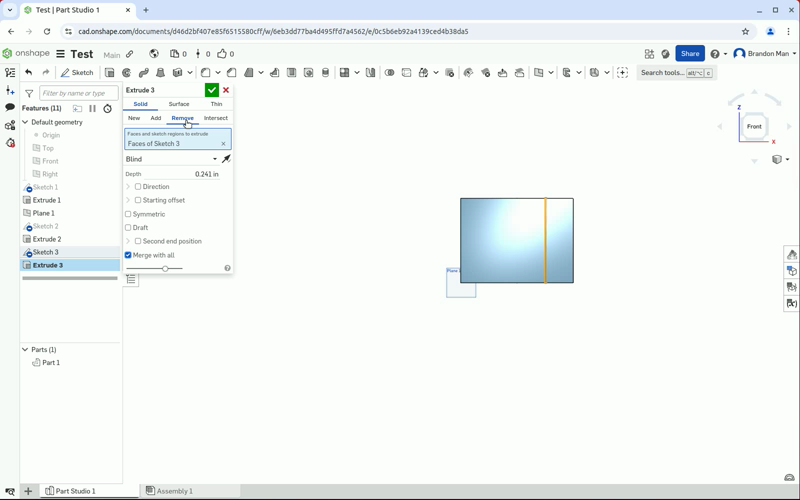
key(enter)
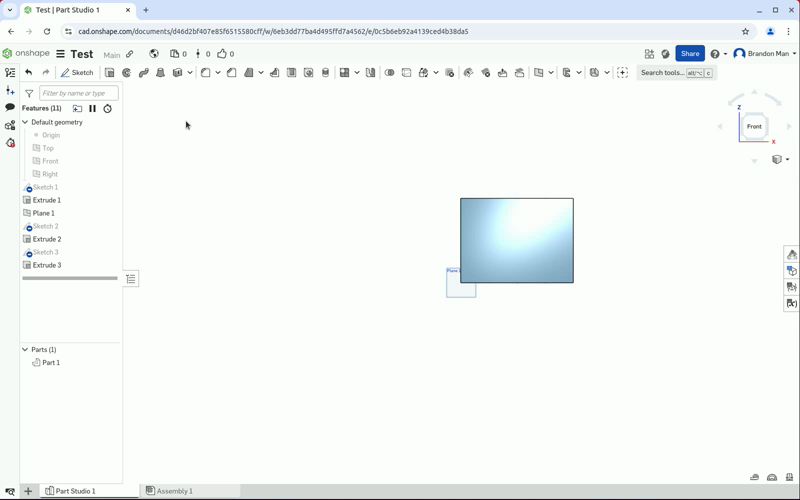
key(shift+h)
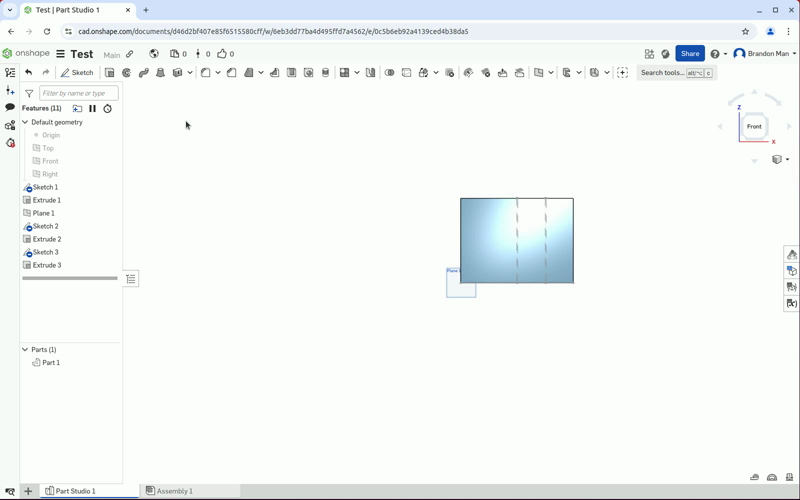
key(shift+h)
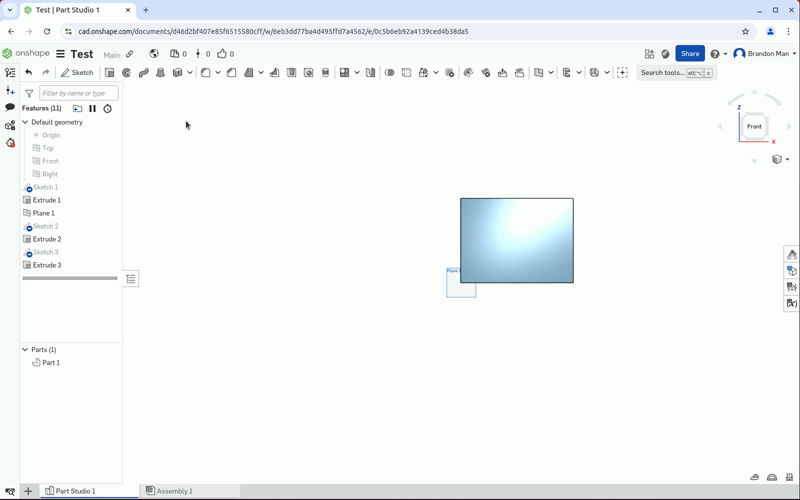
mouse_move(73, 189)
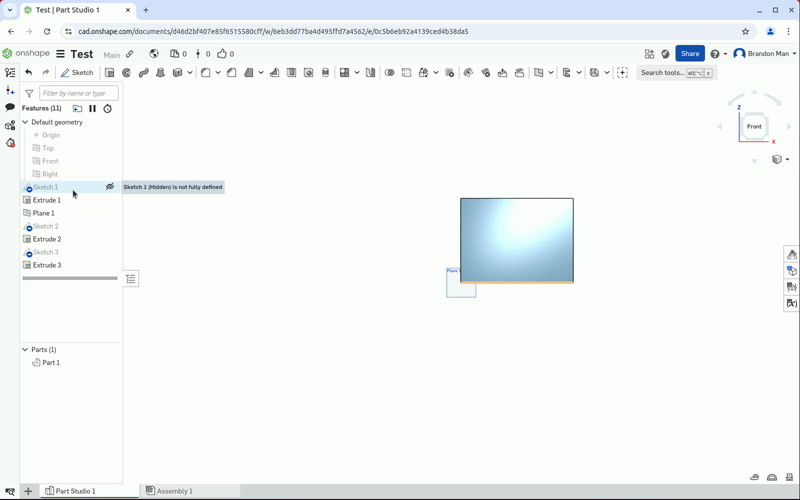
click(73, 189)
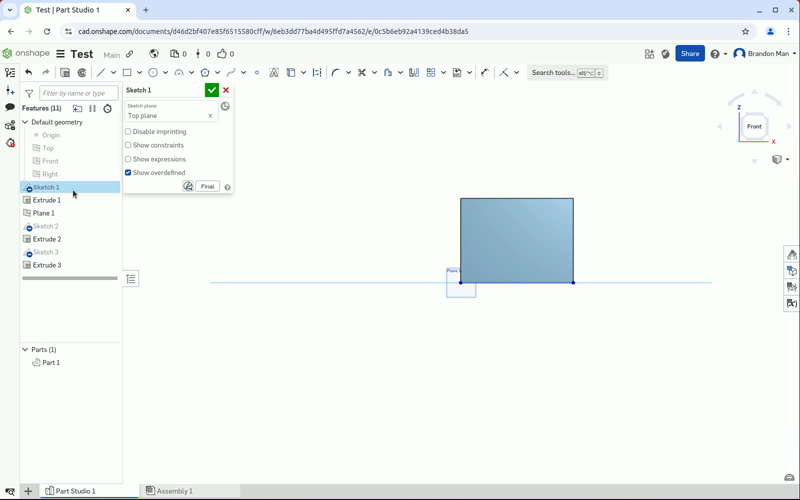
mouse_move(229, 92)
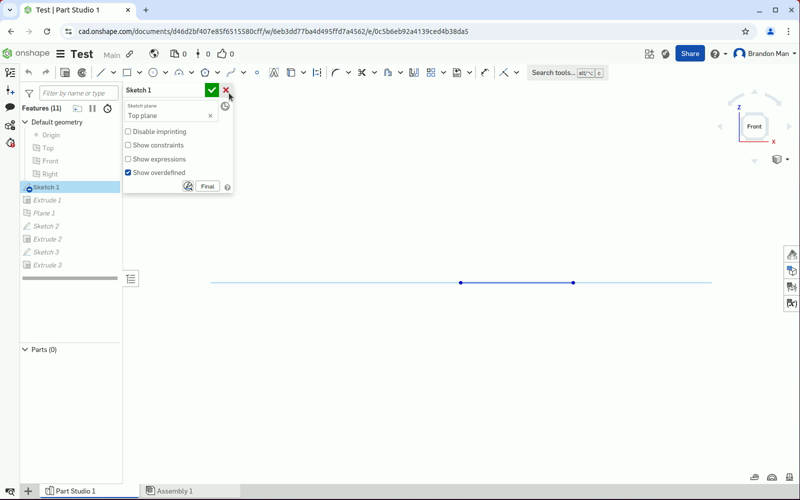
click(229, 92)
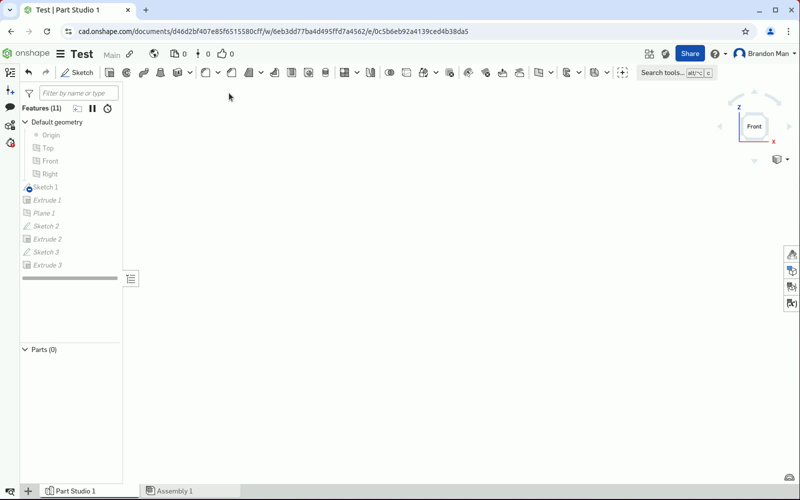
key(shift+s)
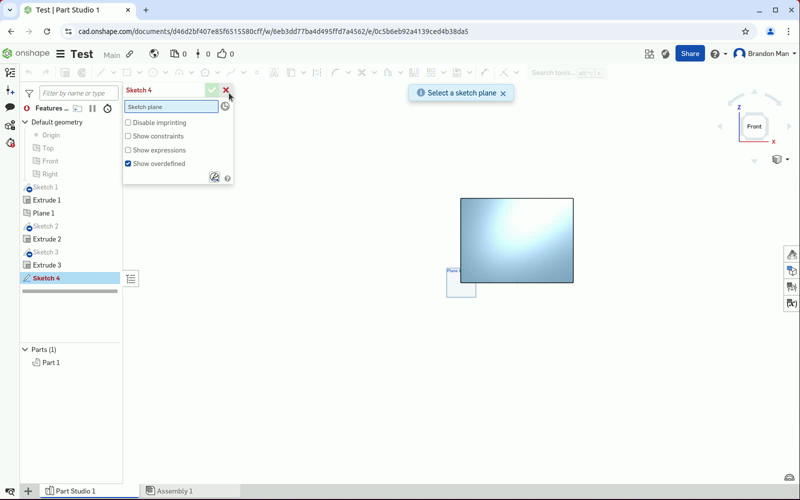
mouse_move(73, 215)
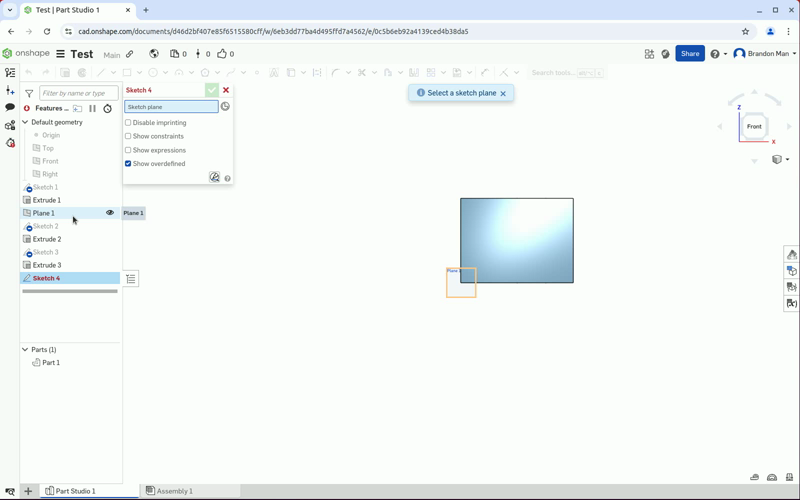
click(73, 215)
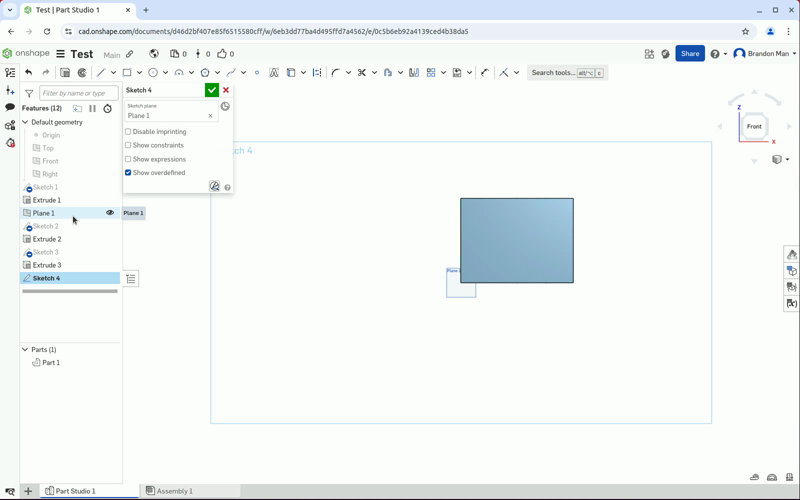
mouse_move(73, 352)
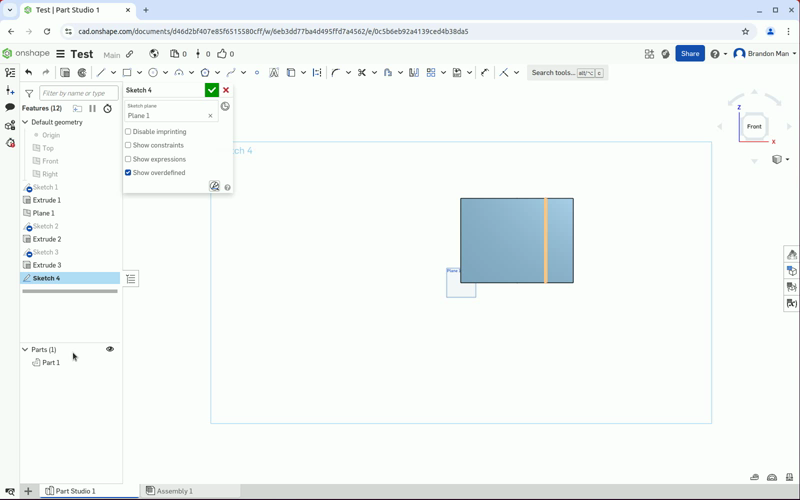
key(y)
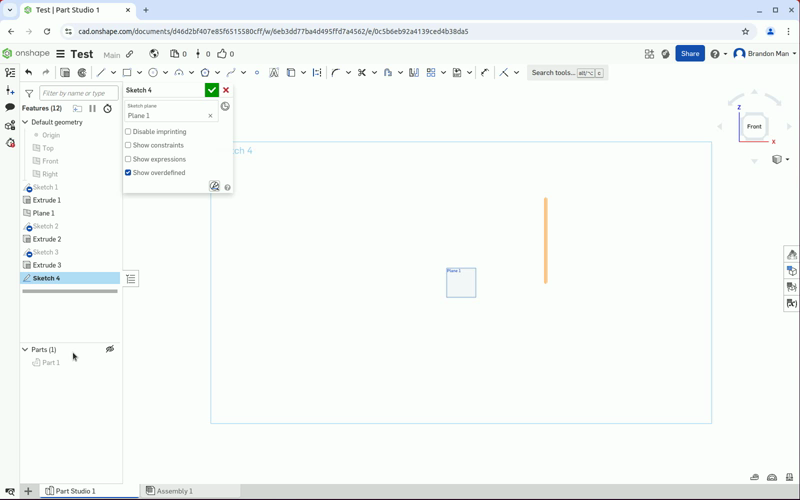
key(l)
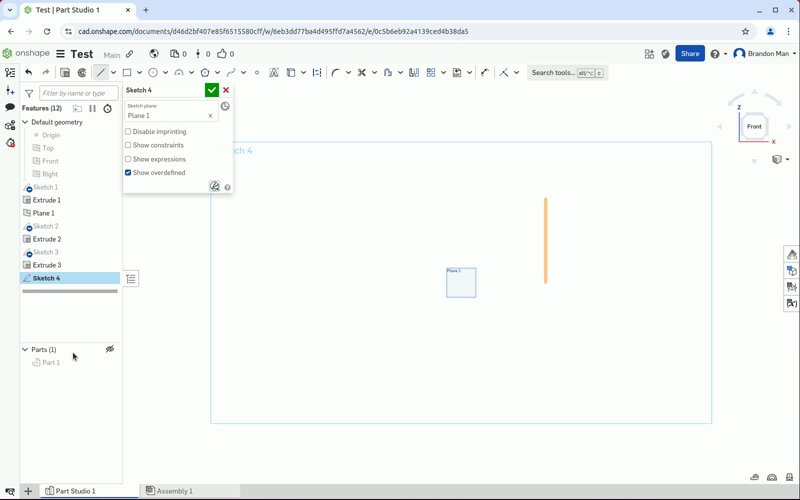
key_down(shift)
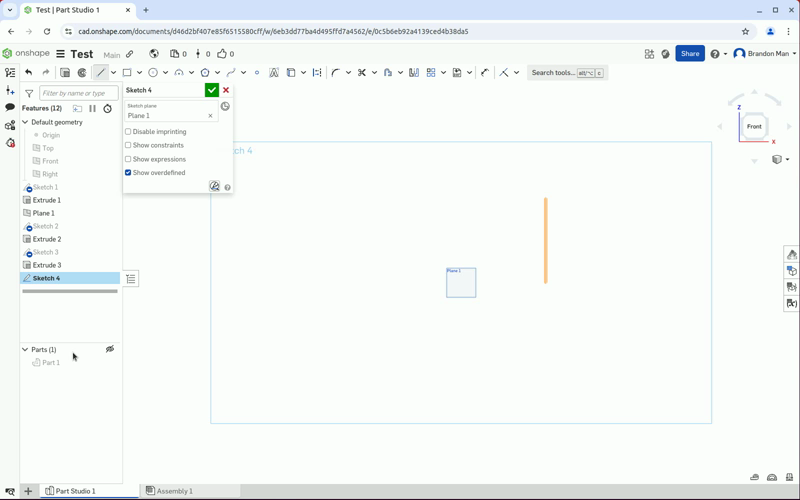
mouse_move(489, 282)
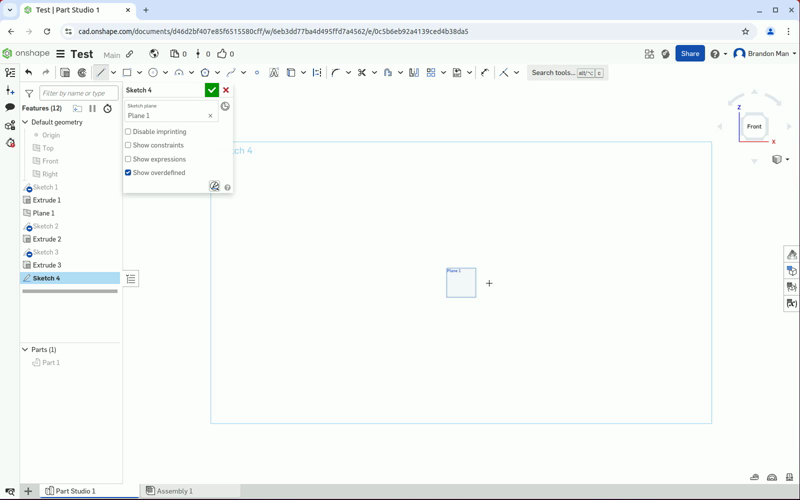
click(489, 282)
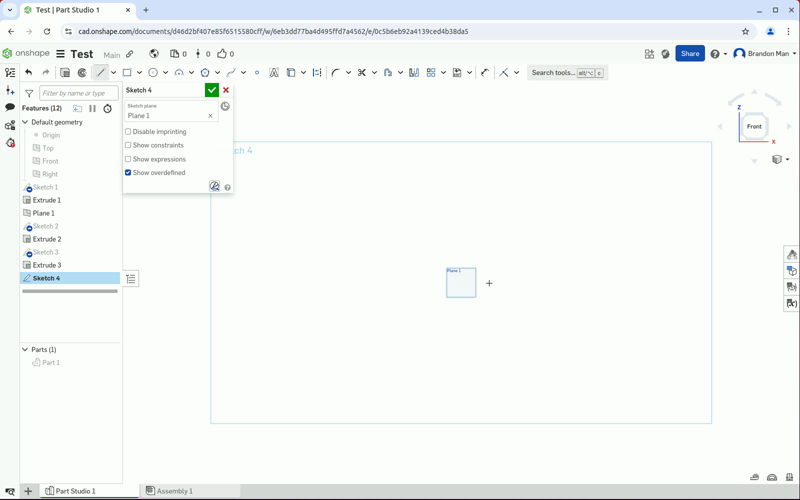
key_up(shift)
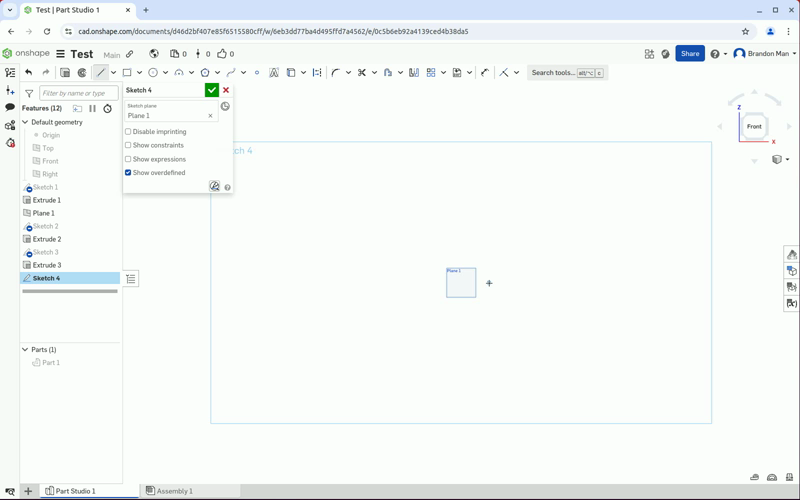
key_down(shift)
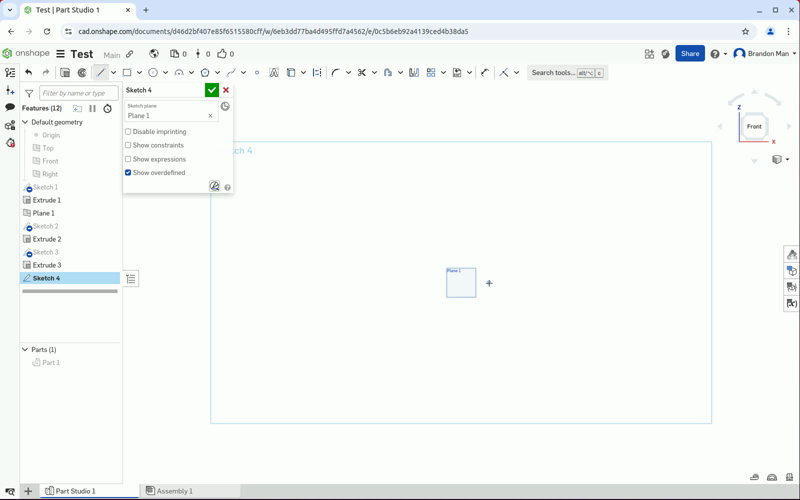
mouse_move(519, 282)
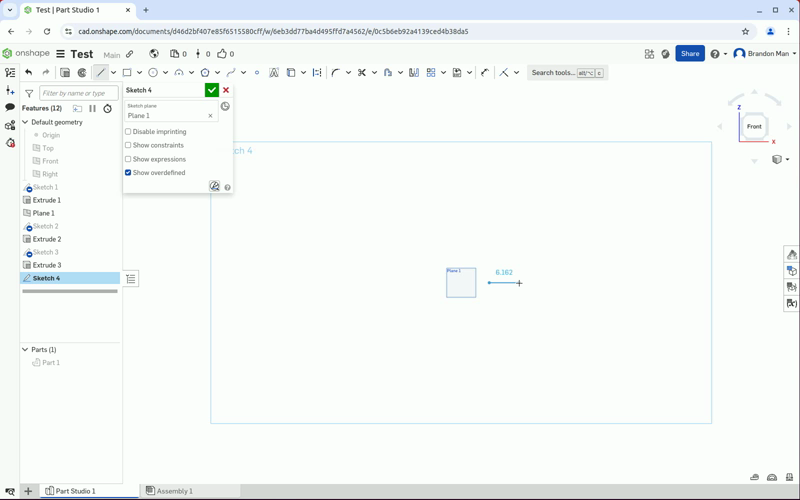
mouse_move(489, 282)
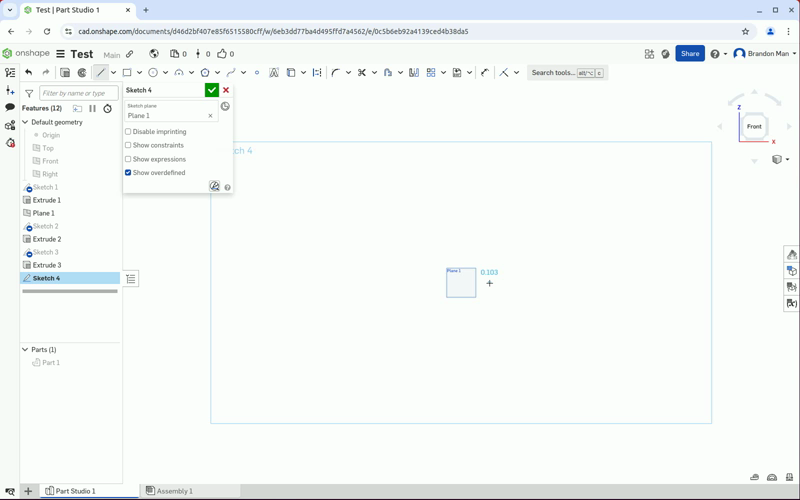
scroll(6)
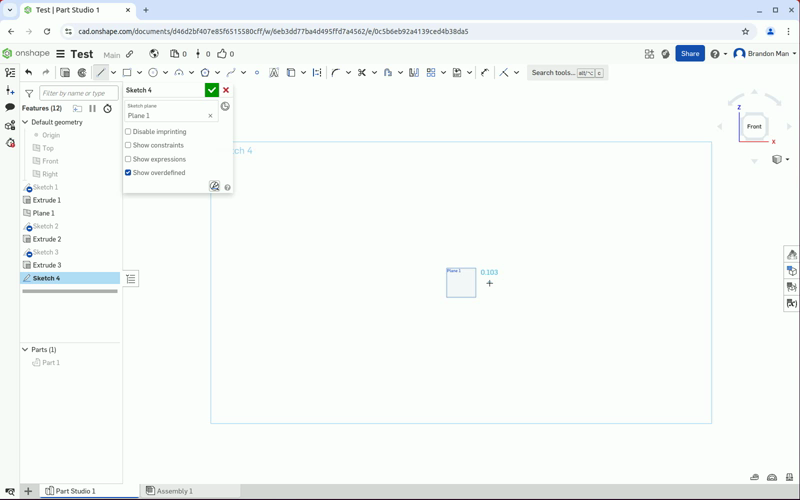
scroll(6)
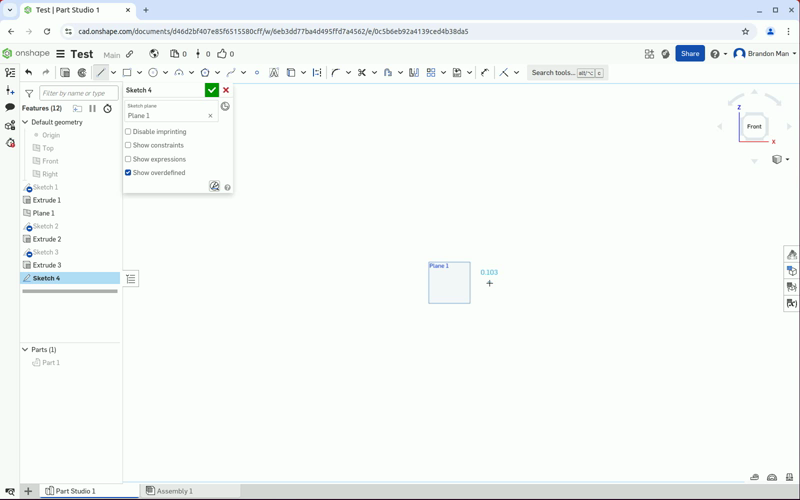
scroll(6)
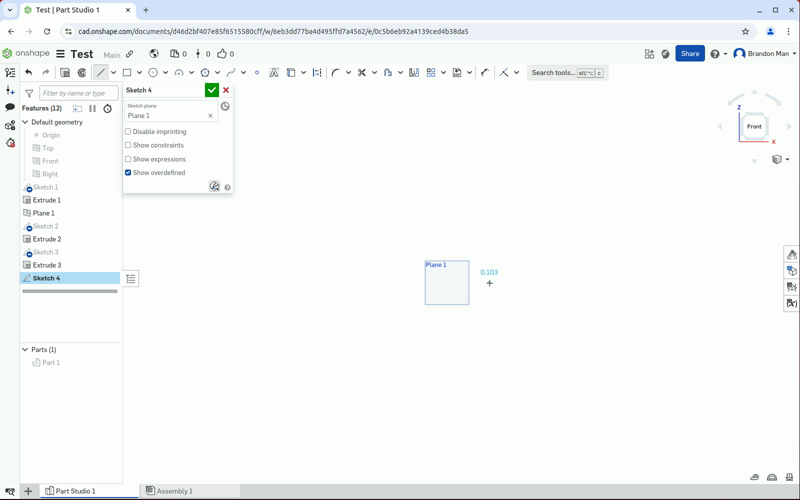
scroll(6)
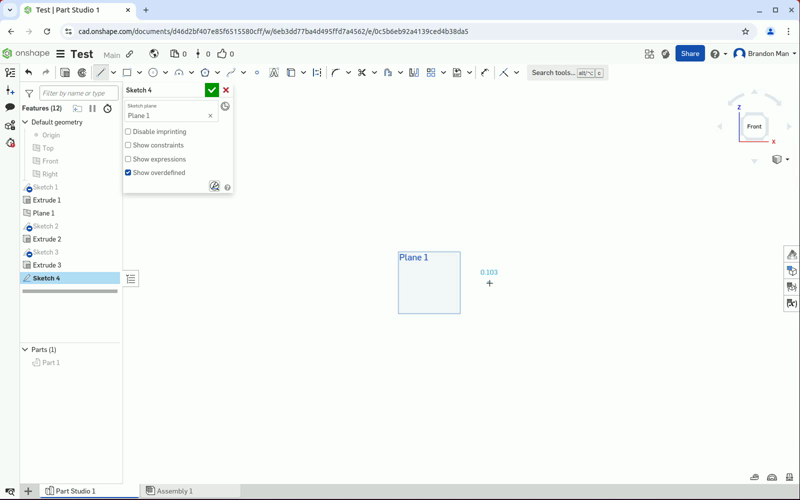
scroll(6)
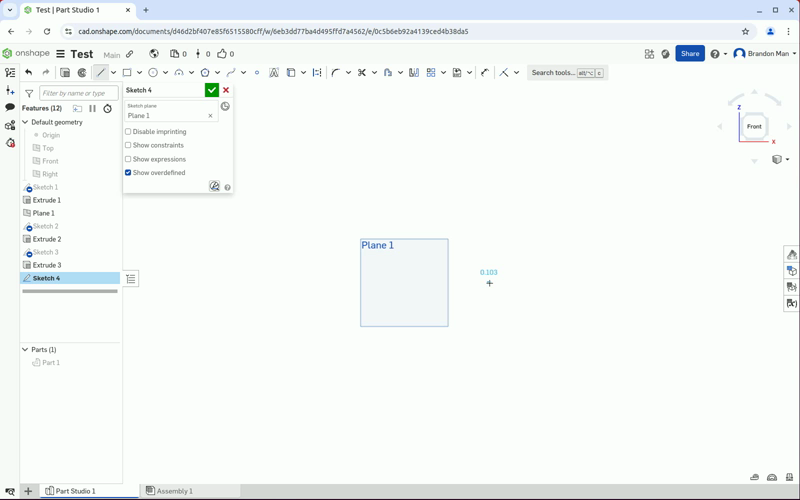
scroll(6)
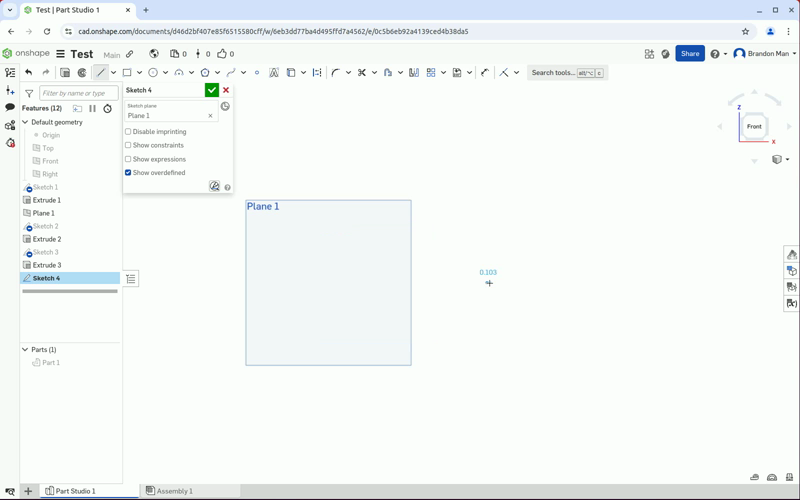
scroll(6)
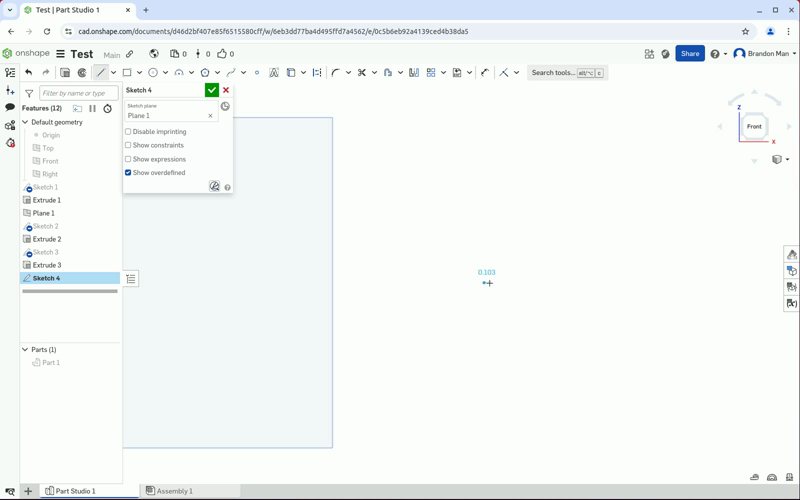
click(489, 282)
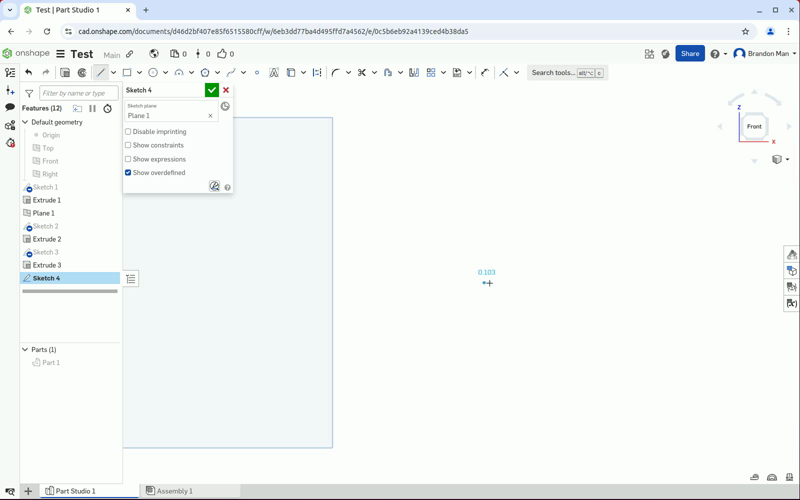
scroll(-6)
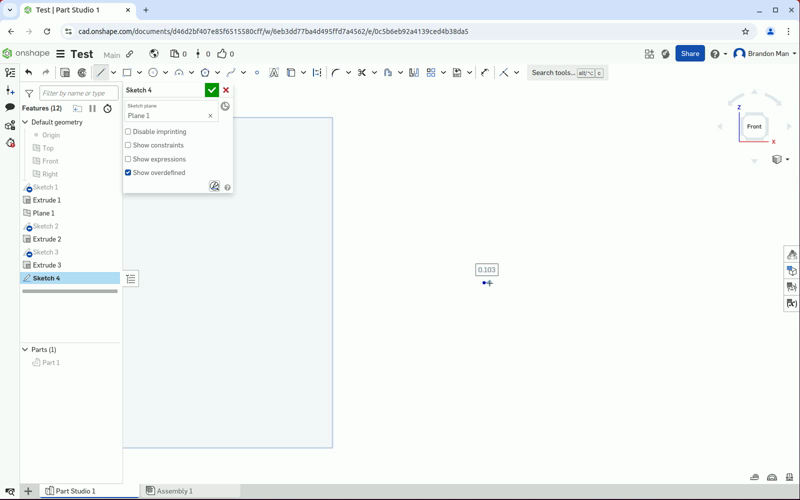
scroll(-6)
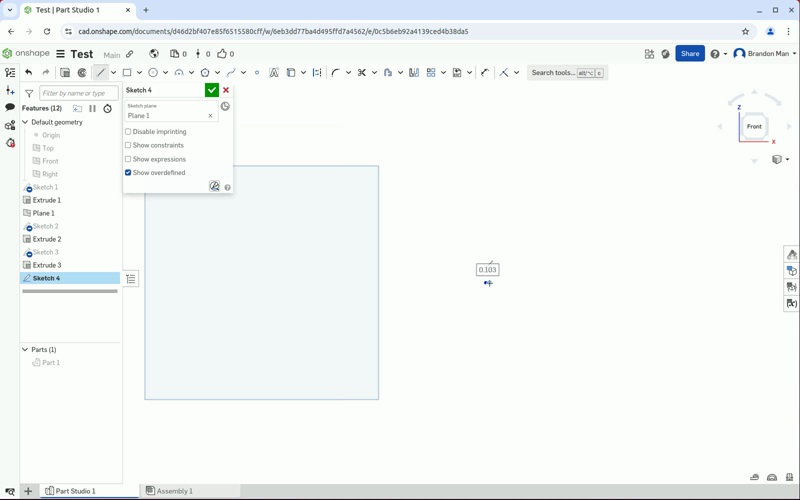
scroll(-6)
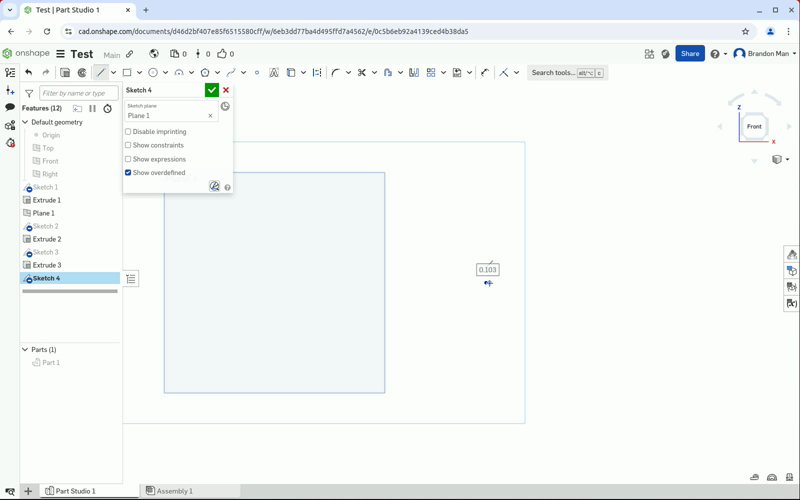
scroll(-6)
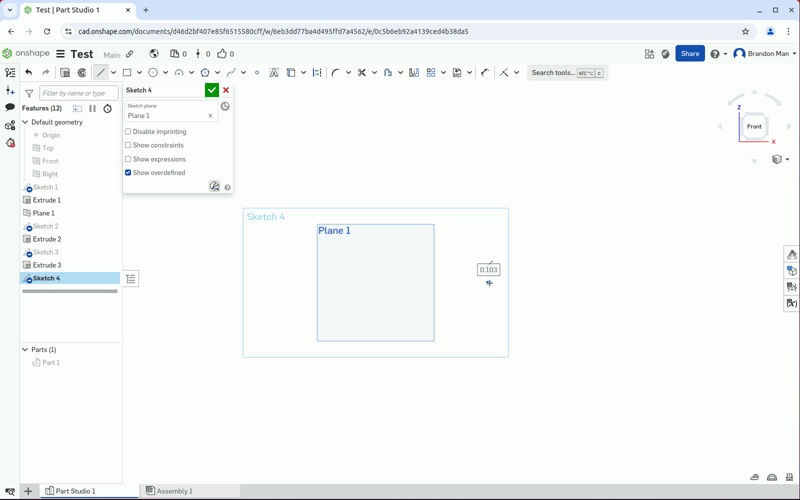
scroll(-6)
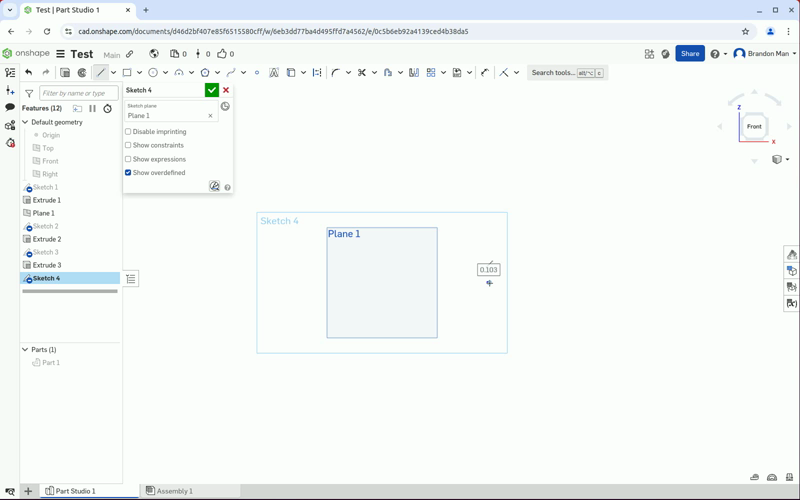
scroll(-6)
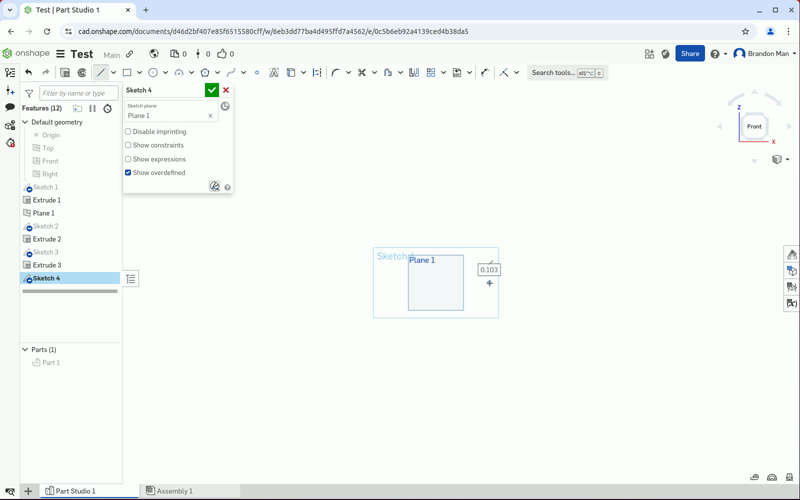
scroll(-6)
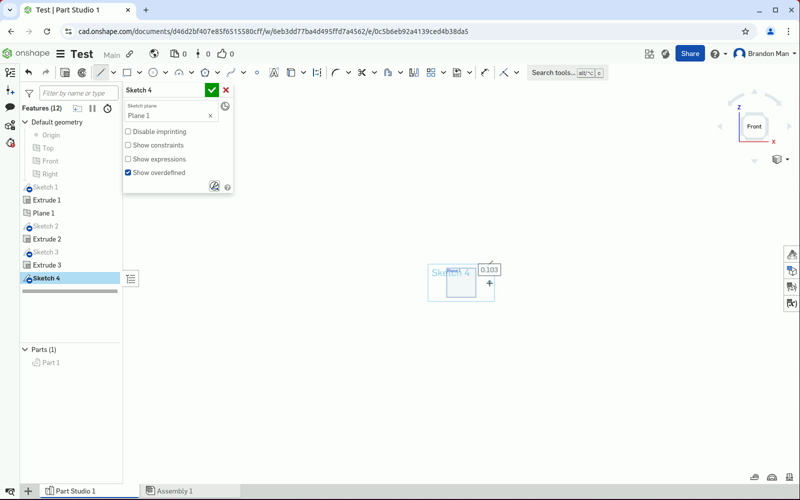
key_up(shift)
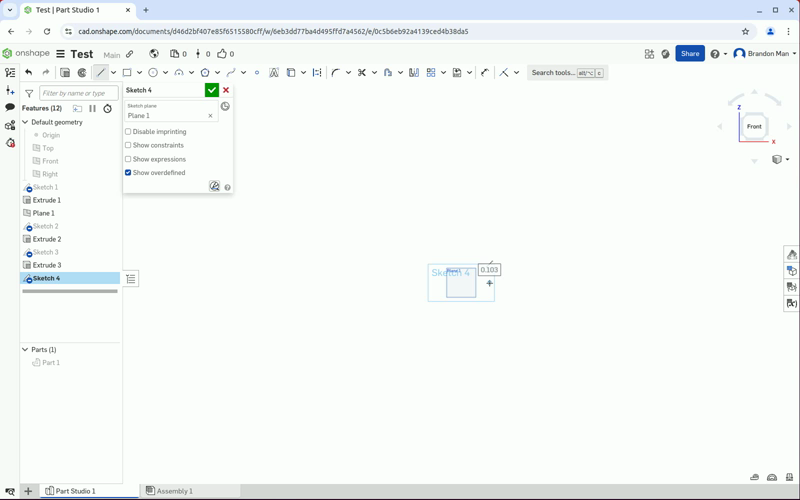
key_down(shift)
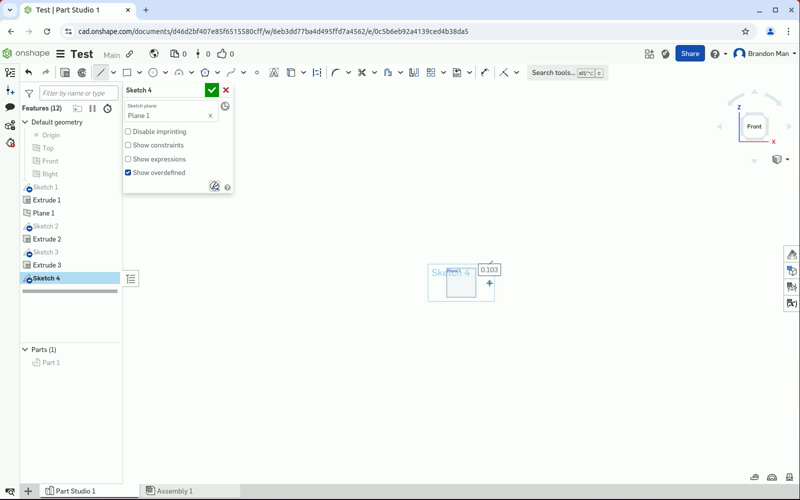
mouse_move(489, 198)
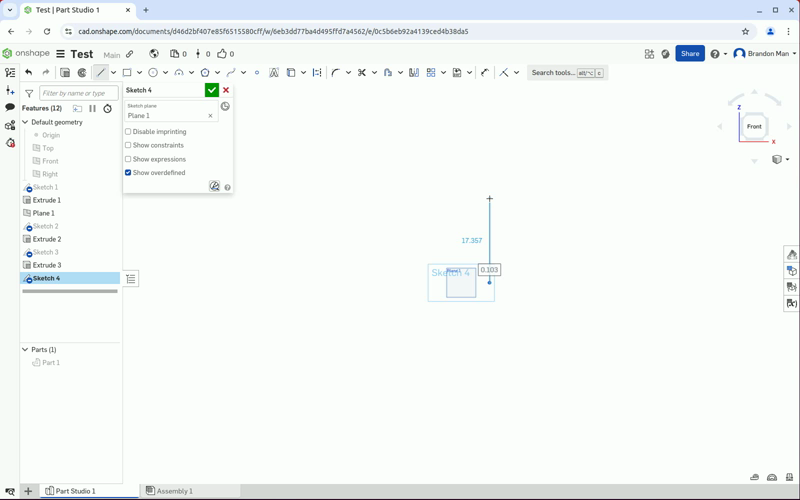
click(489, 198)
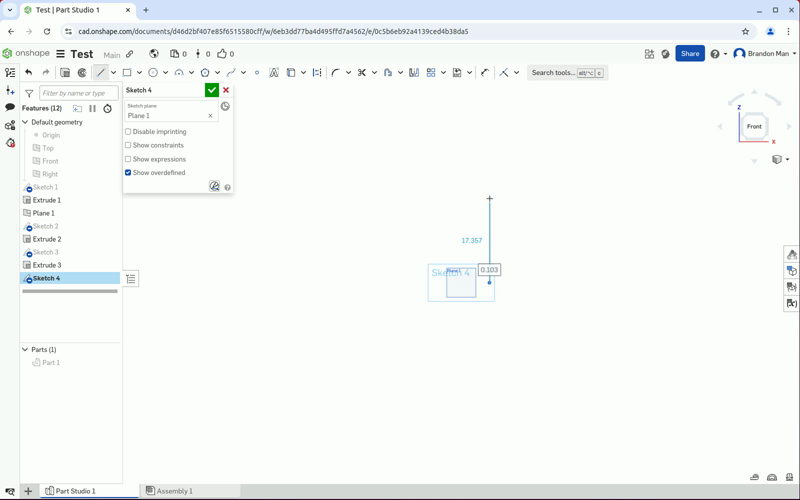
key_up(shift)
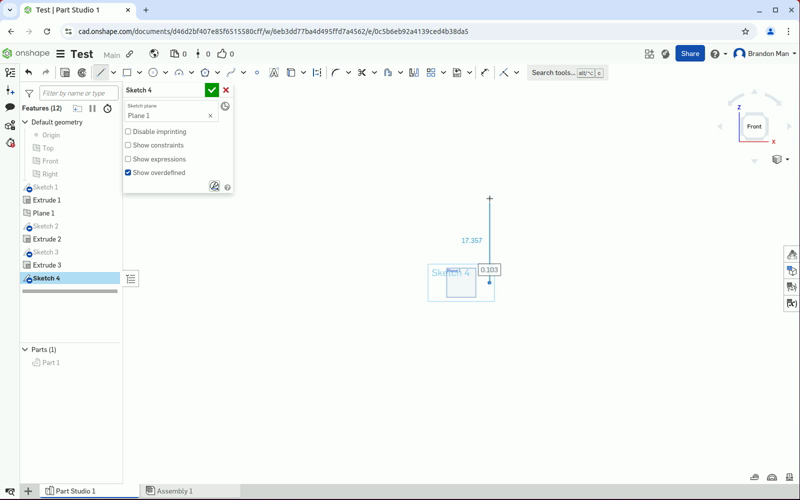
key_down(shift)
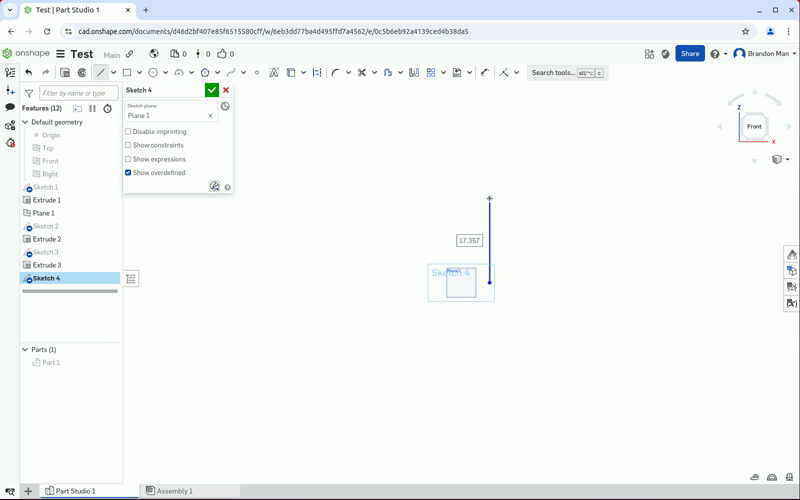
mouse_move(519, 198)
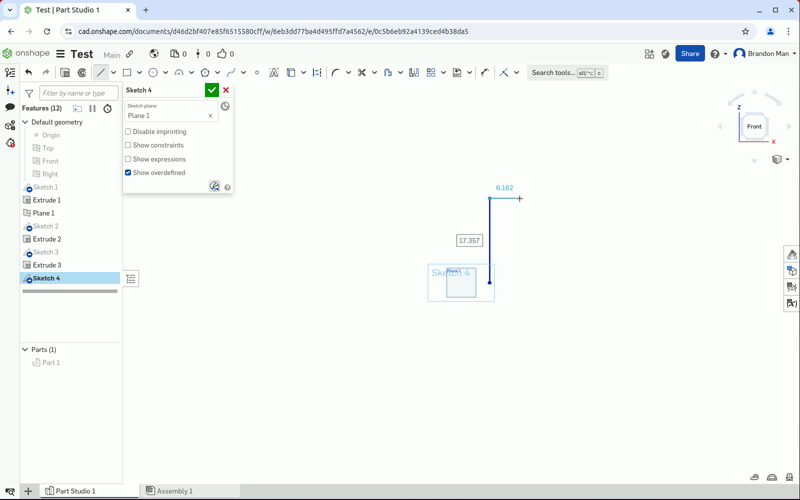
mouse_move(489, 198)
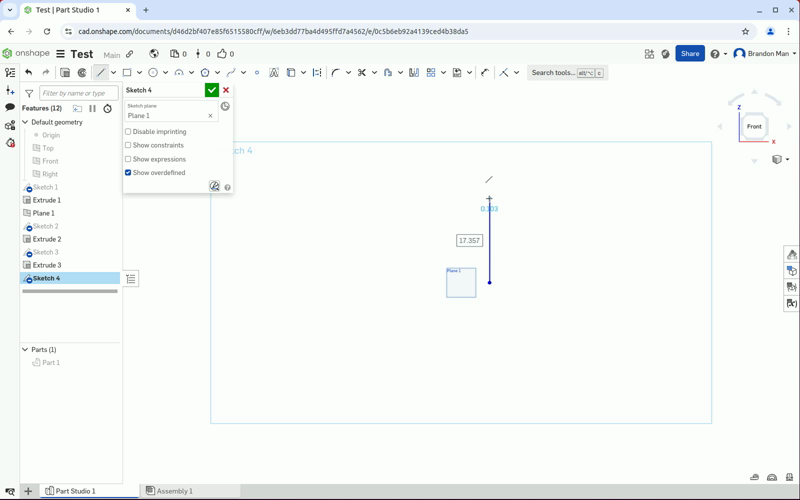
scroll(6)
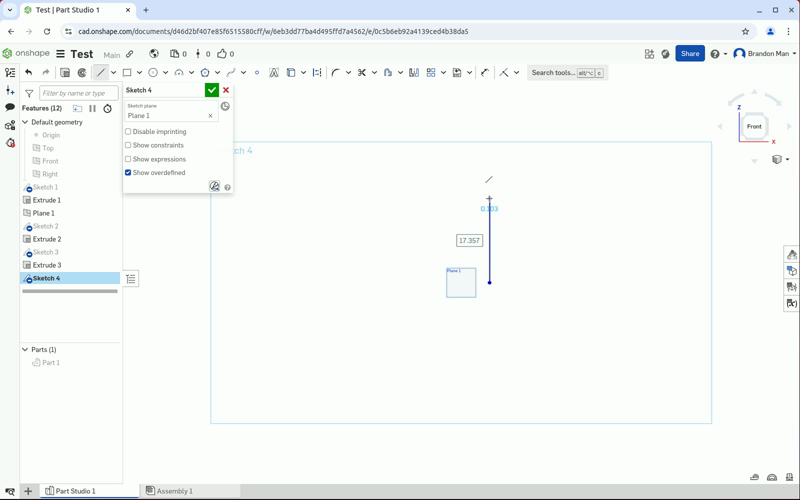
scroll(6)
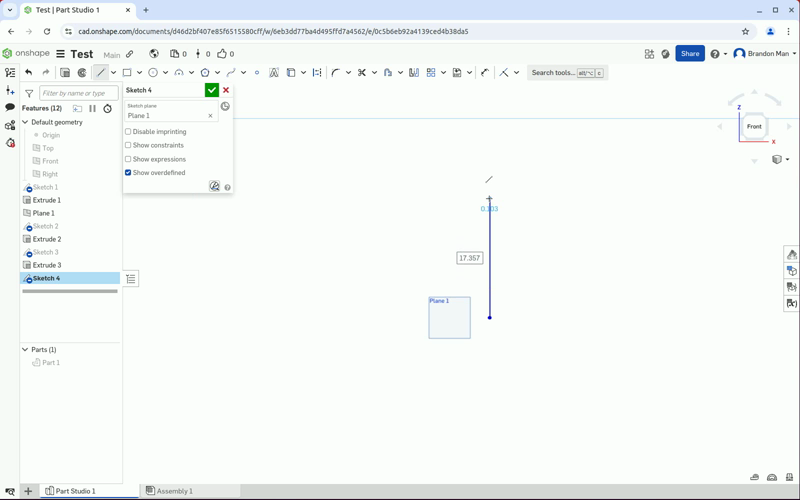
scroll(6)
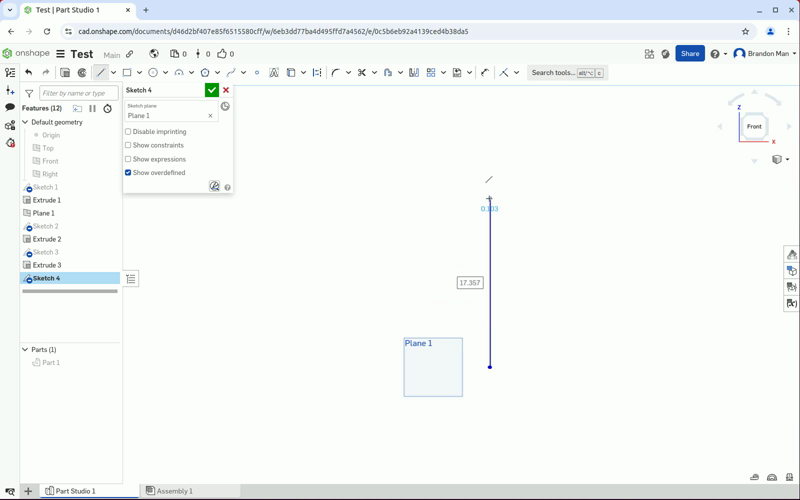
scroll(6)
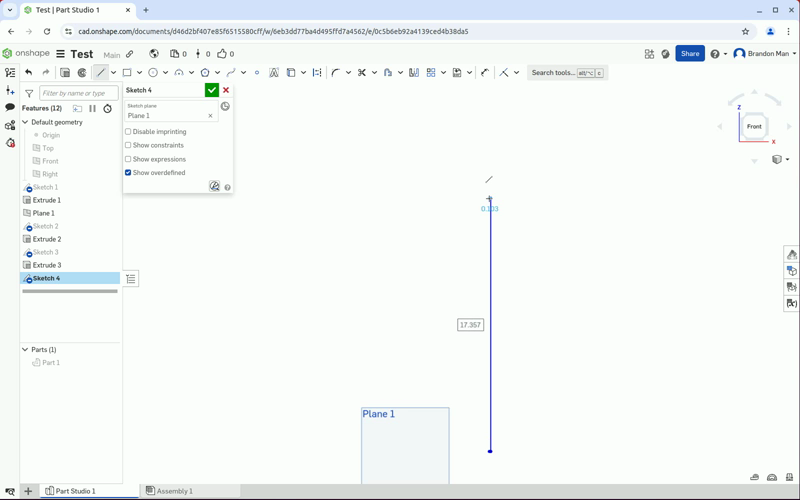
scroll(6)
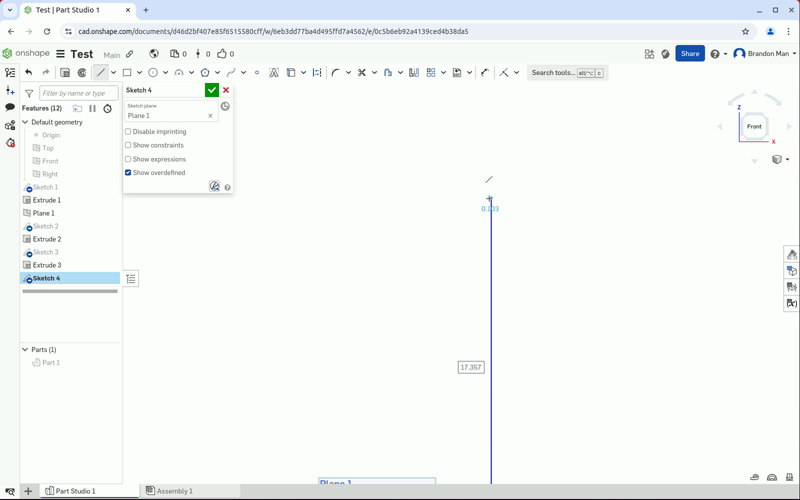
scroll(6)
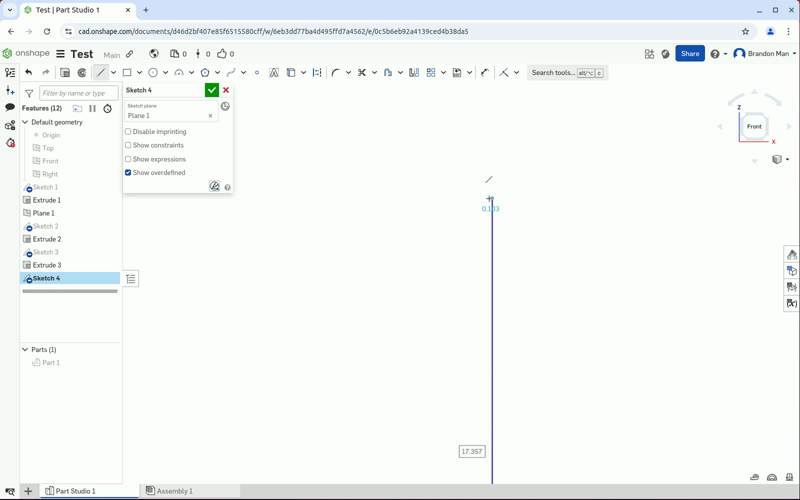
scroll(6)
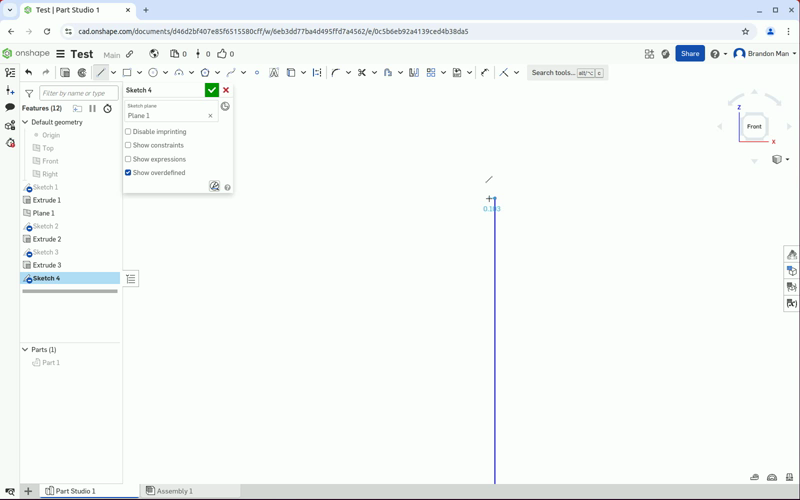
click(489, 198)
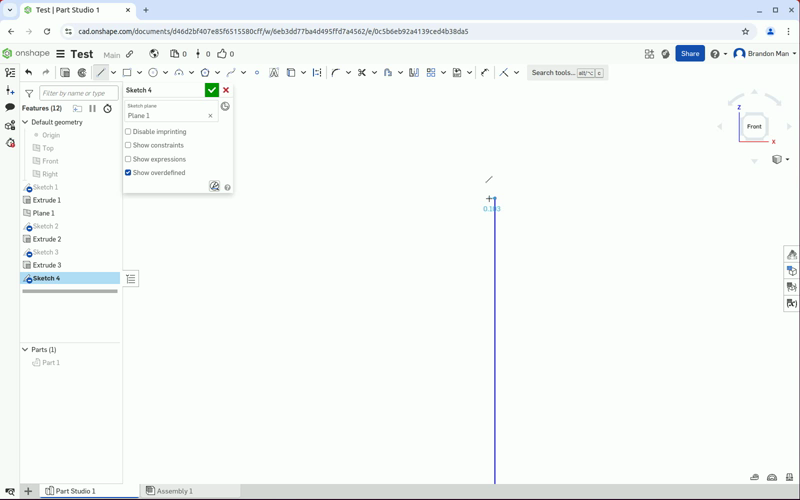
scroll(-6)
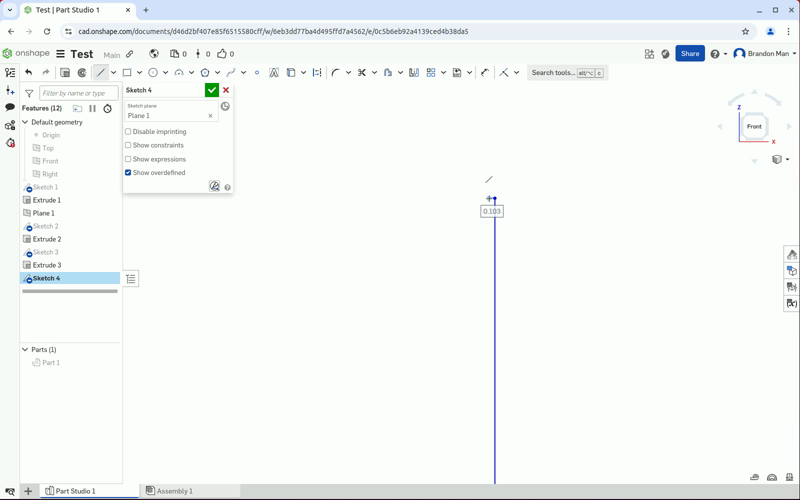
scroll(-6)
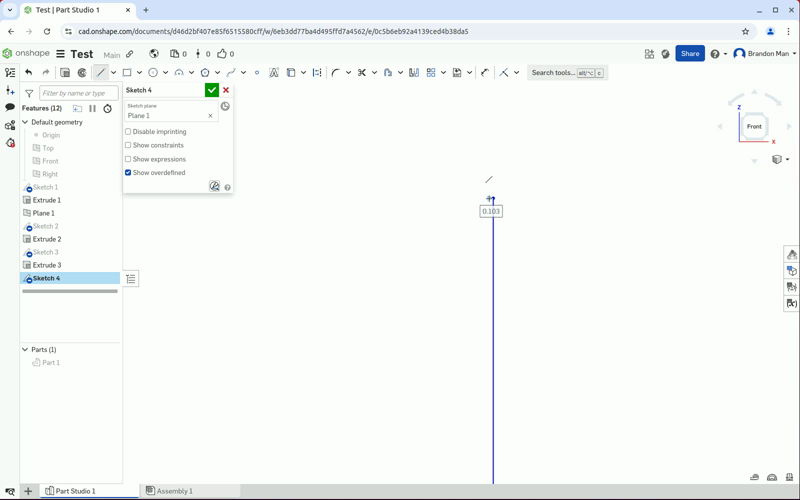
scroll(-6)
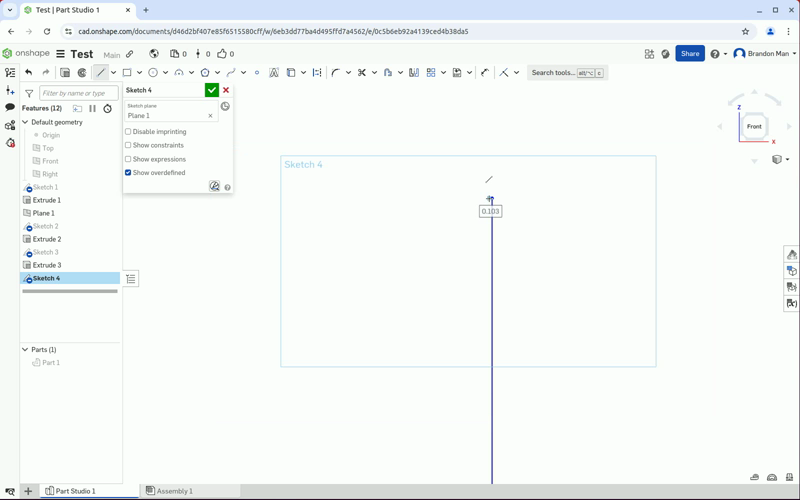
scroll(-6)
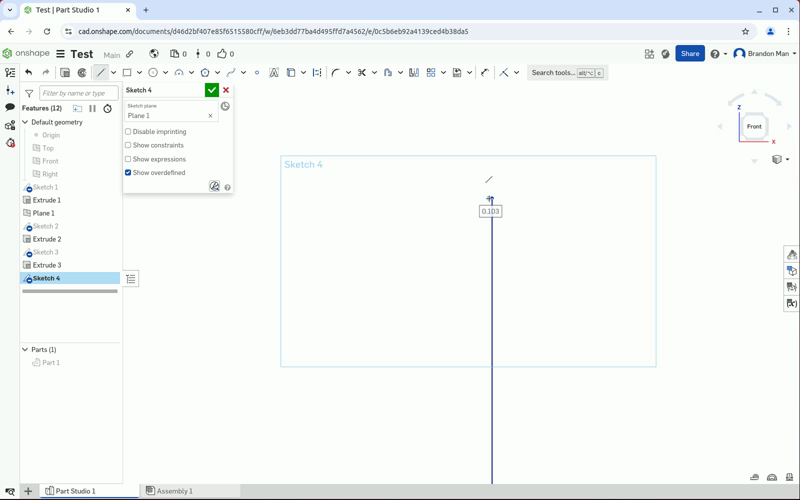
scroll(-6)
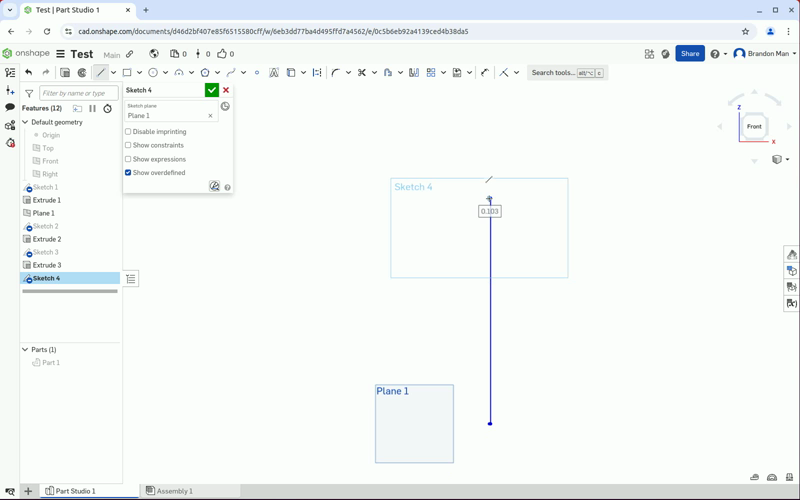
scroll(-6)
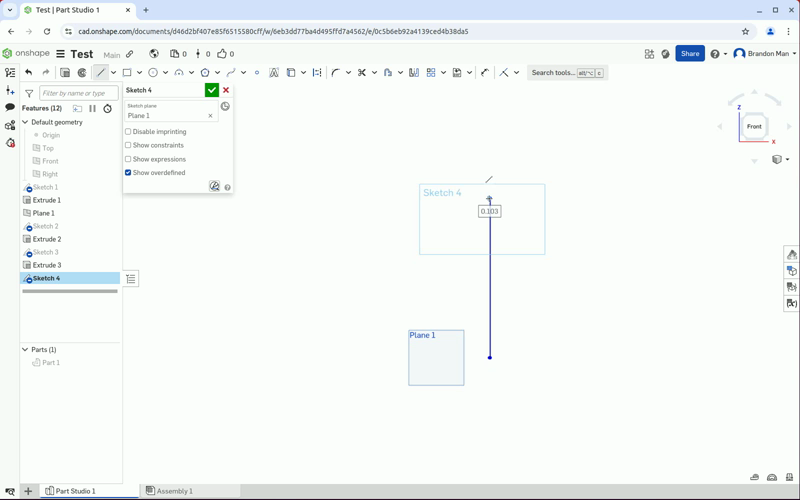
scroll(-6)
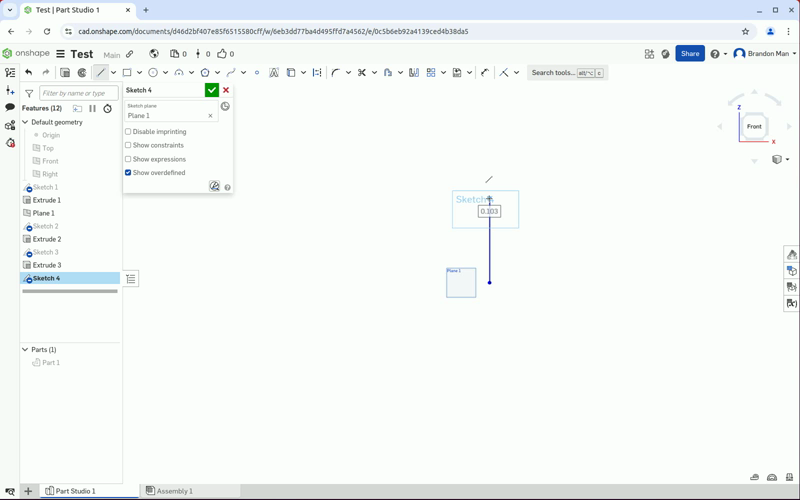
key_up(shift)
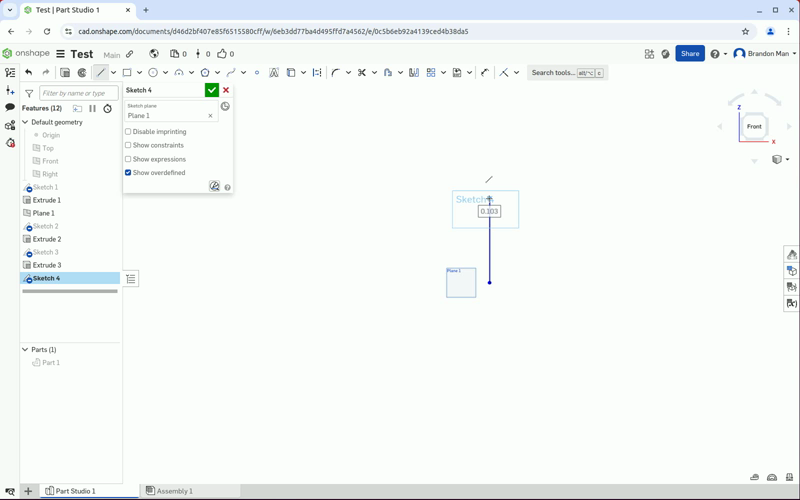
key_down(shift)
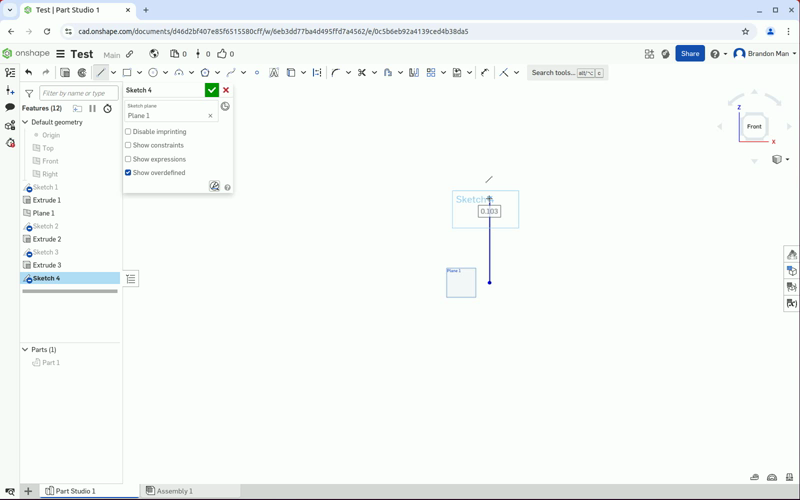
mouse_move(489, 282)
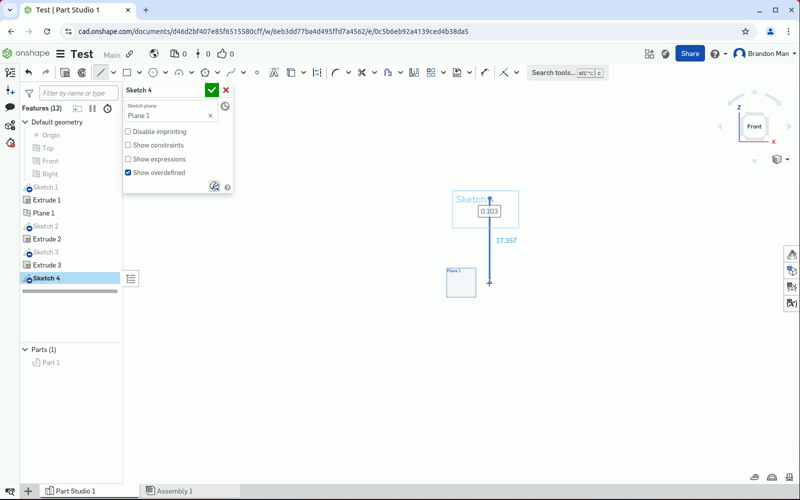
scroll(6)
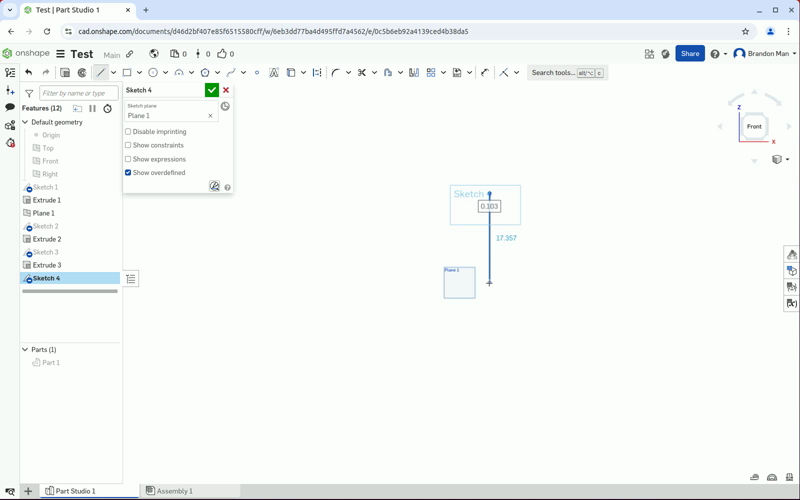
scroll(6)
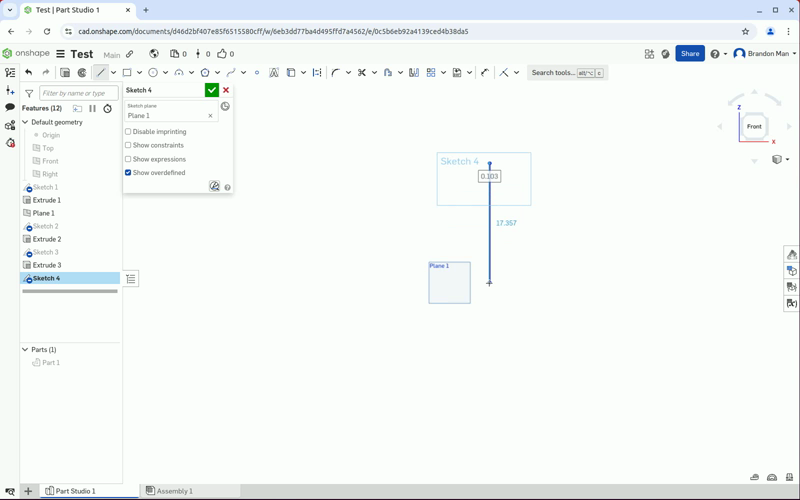
scroll(6)
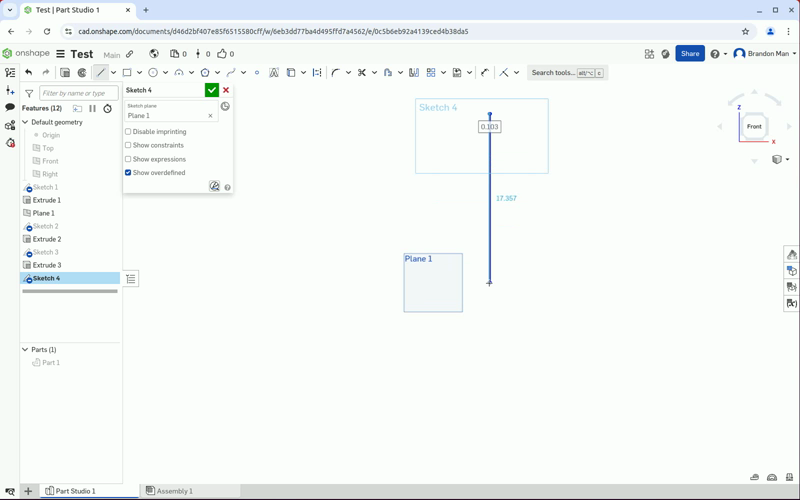
scroll(6)
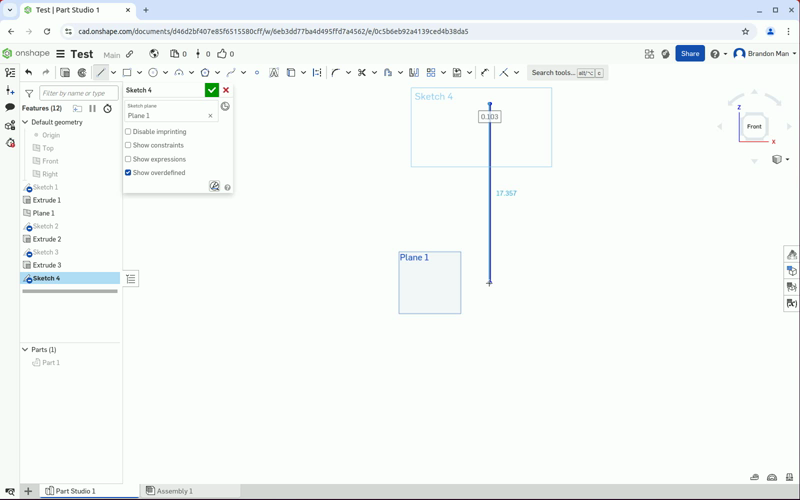
scroll(6)
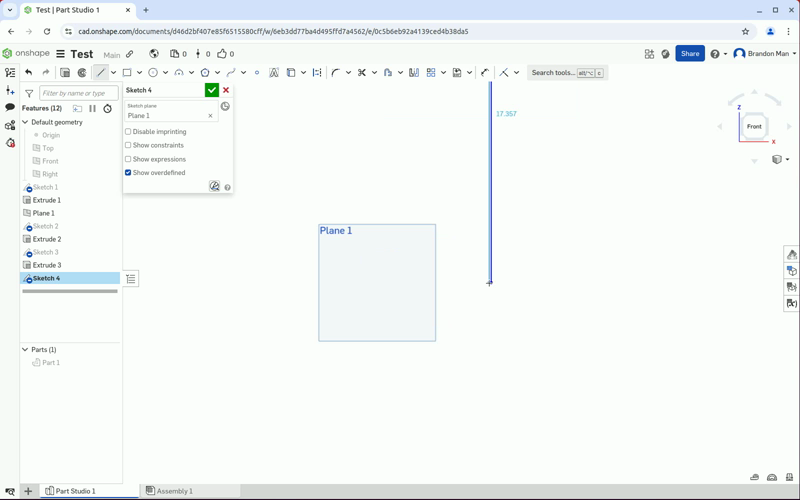
scroll(6)
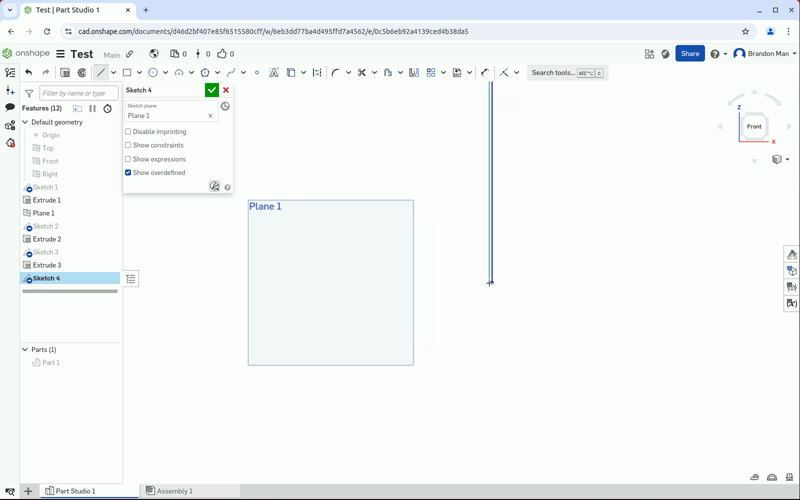
scroll(6)
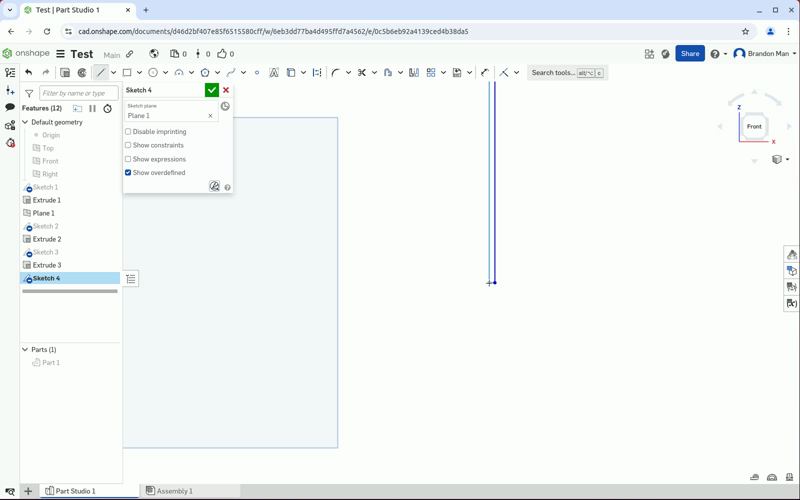
key_up(shift)
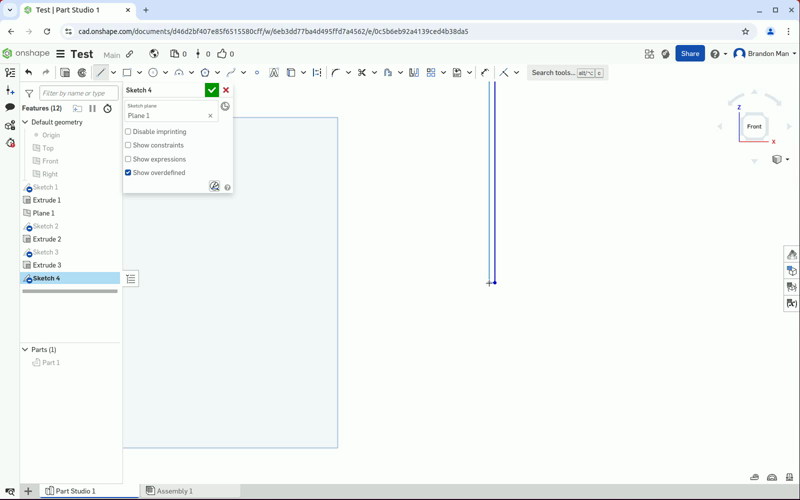
click(489, 282)
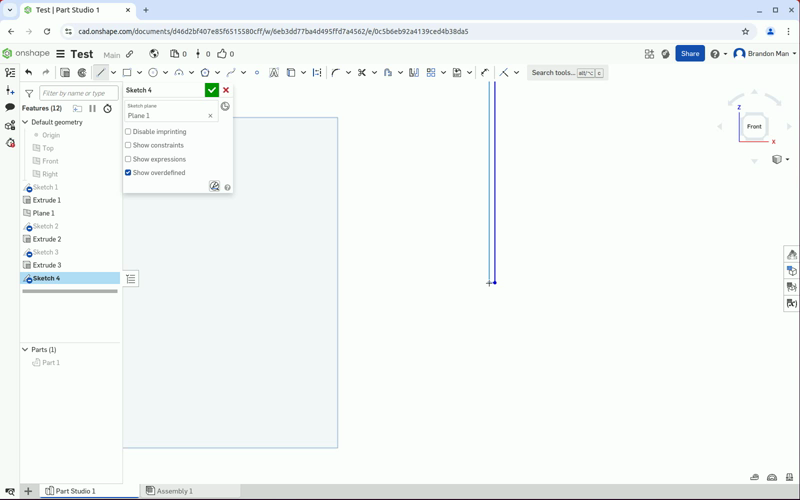
scroll(-6)
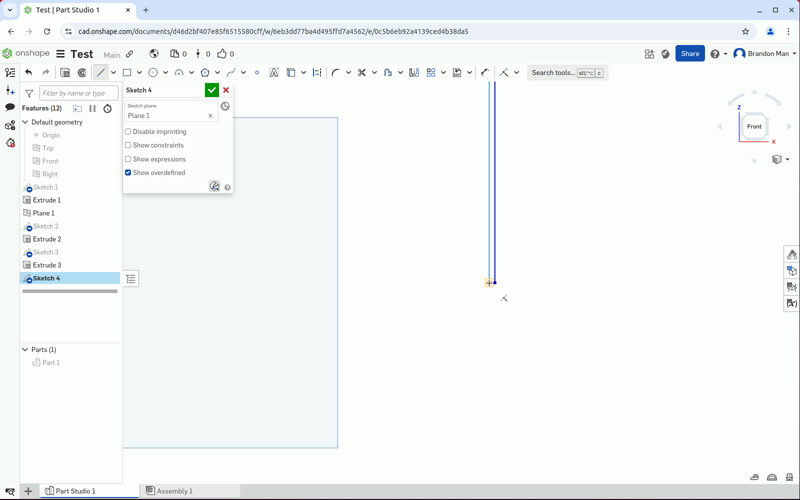
scroll(-6)
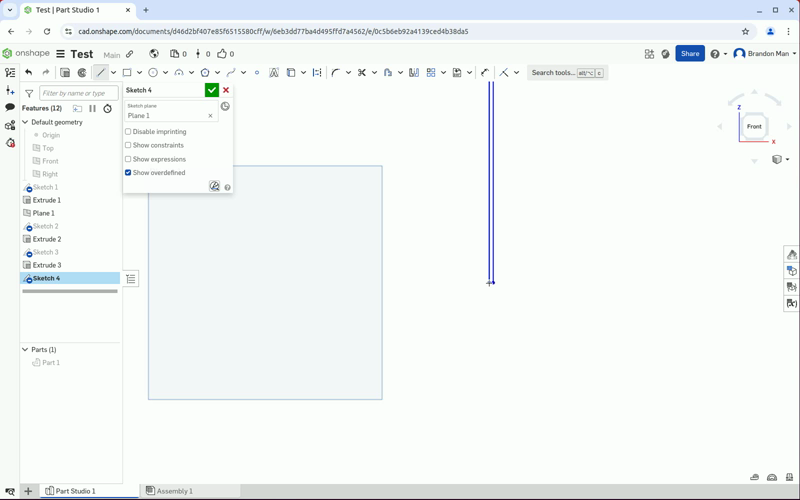
scroll(-6)
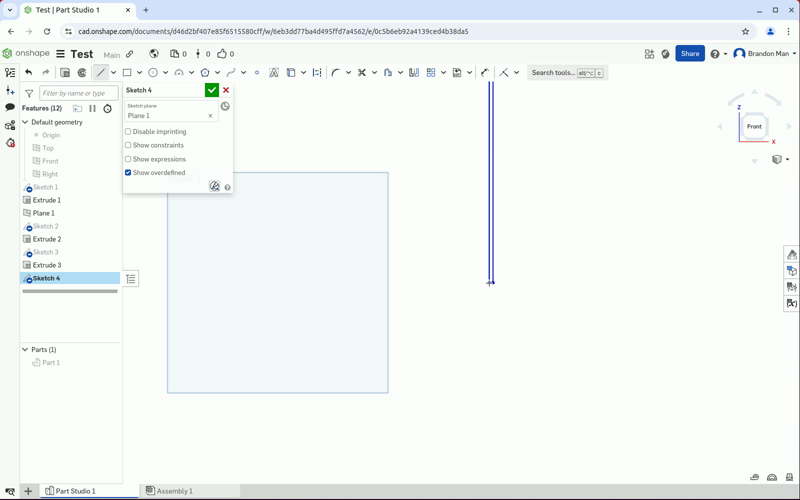
scroll(-6)
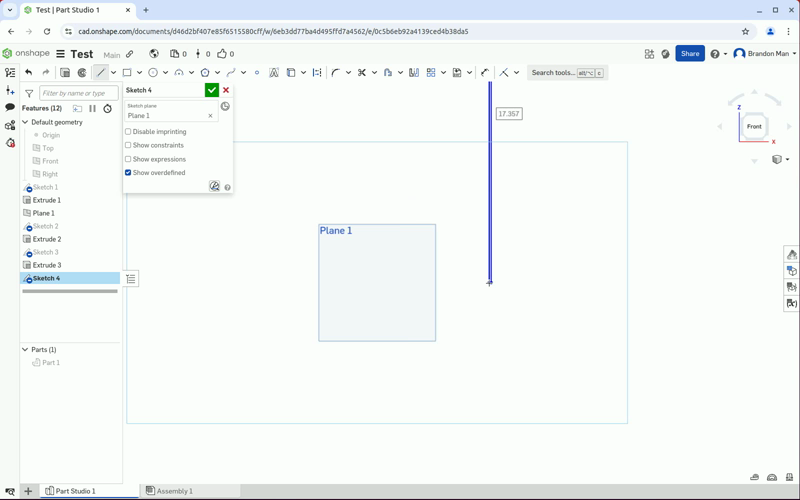
scroll(-6)
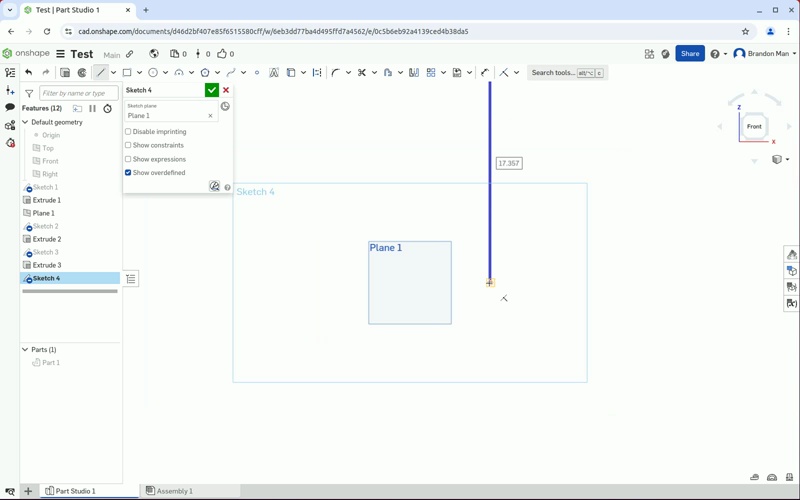
scroll(-6)
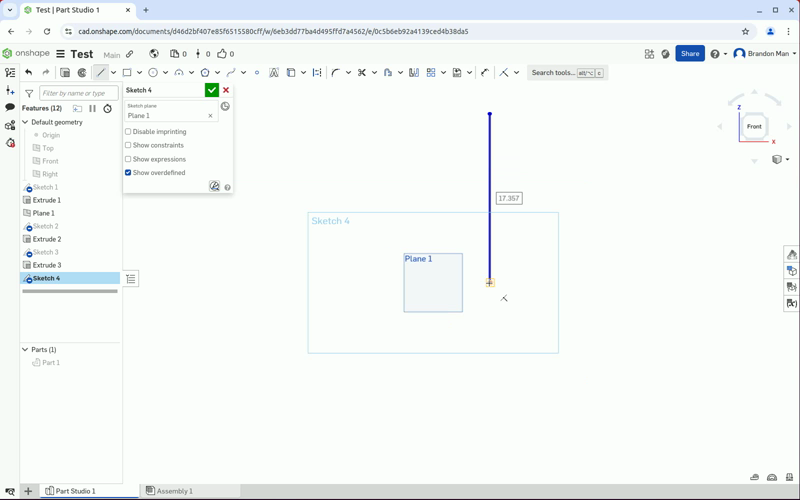
scroll(-6)
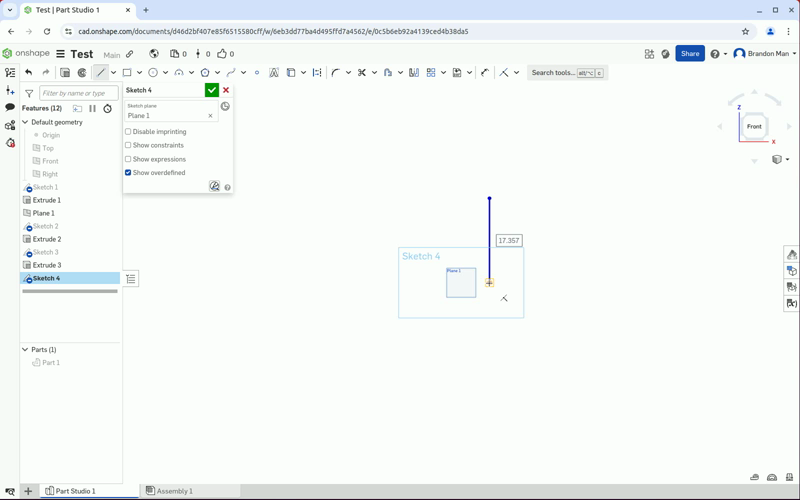
key(esc)
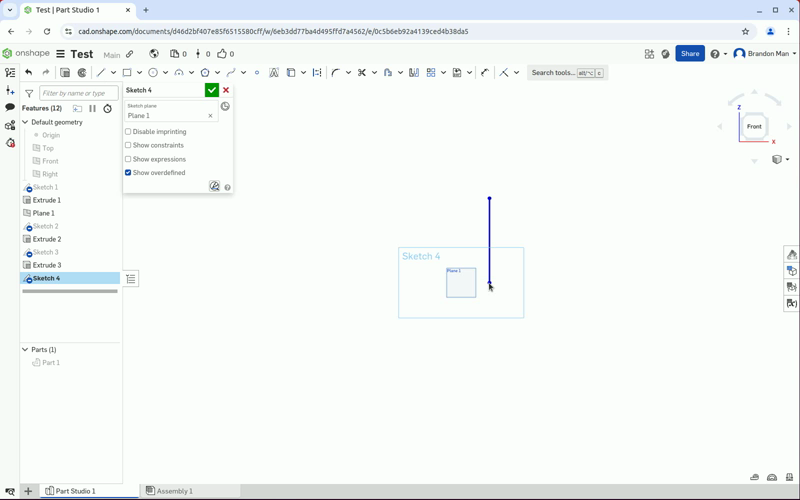
mouse_move(489, 281)
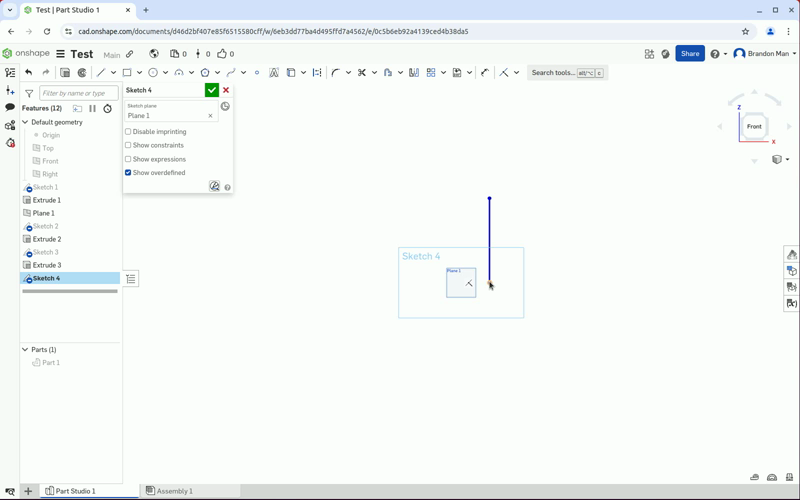
scroll(6)
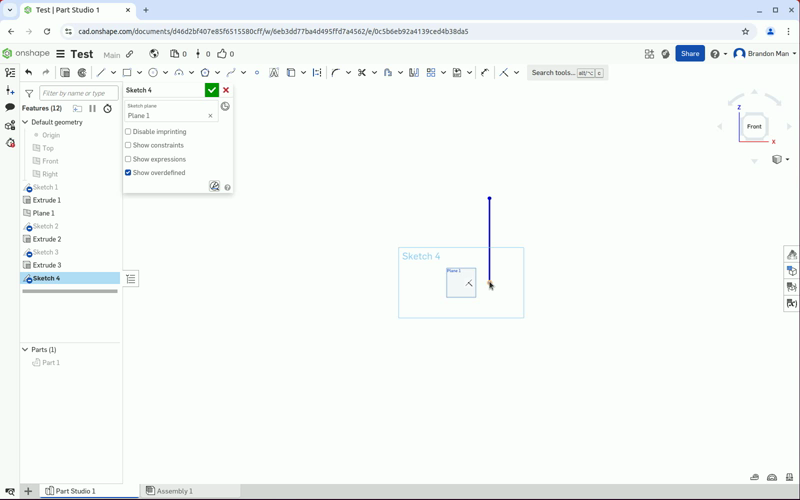
scroll(6)
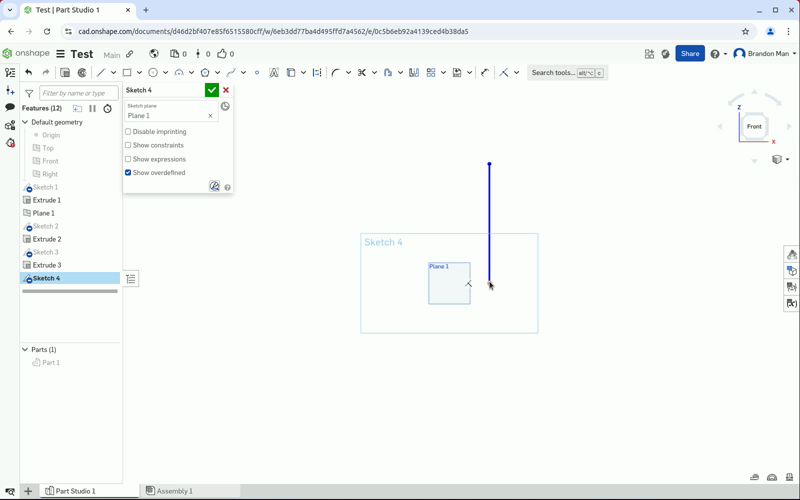
scroll(6)
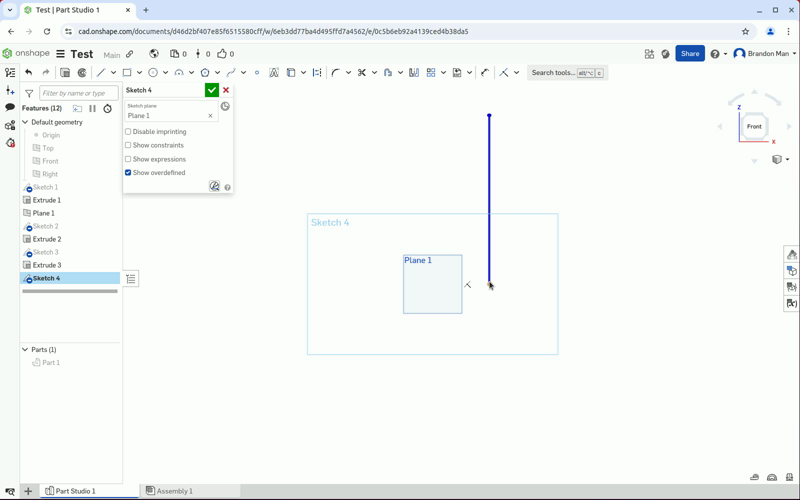
scroll(6)
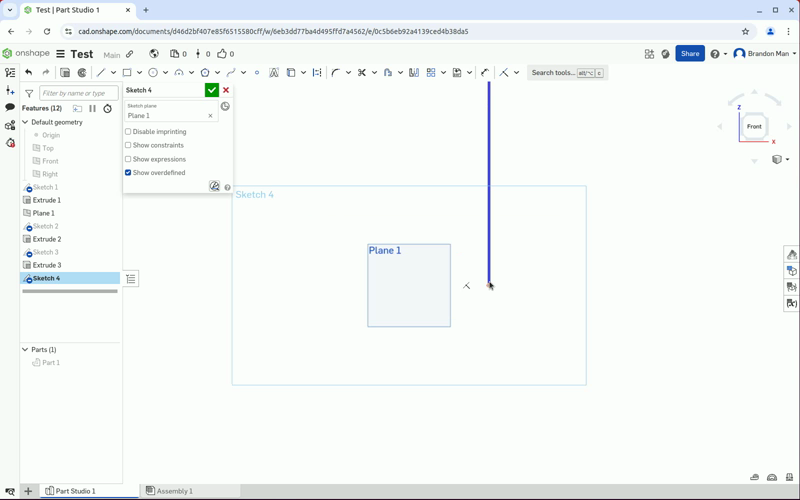
scroll(6)
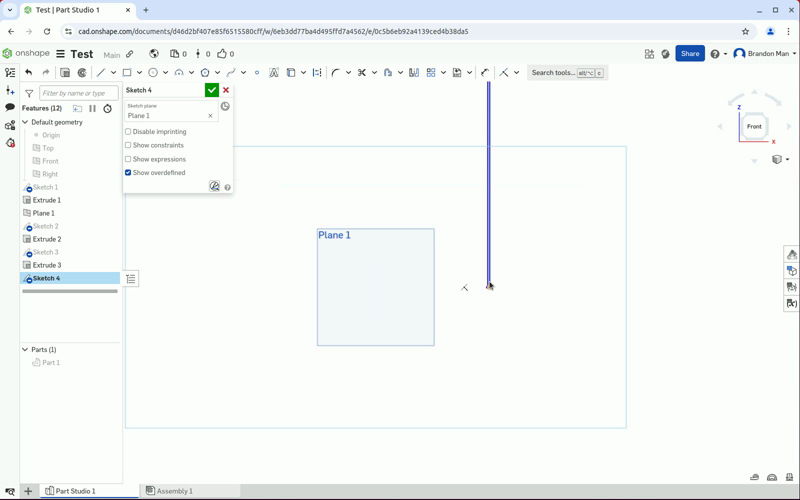
scroll(6)
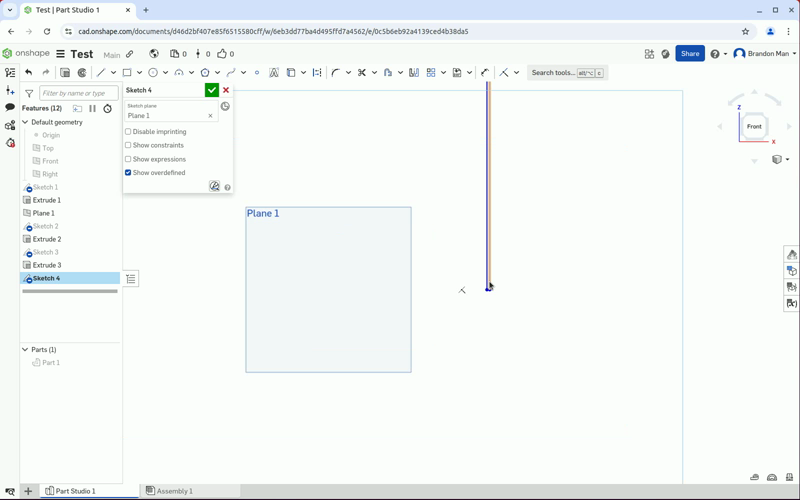
scroll(6)
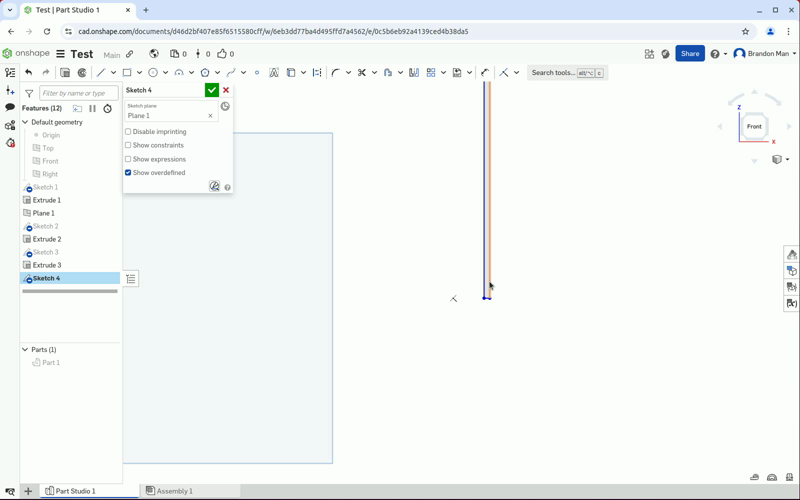
click(489, 281)
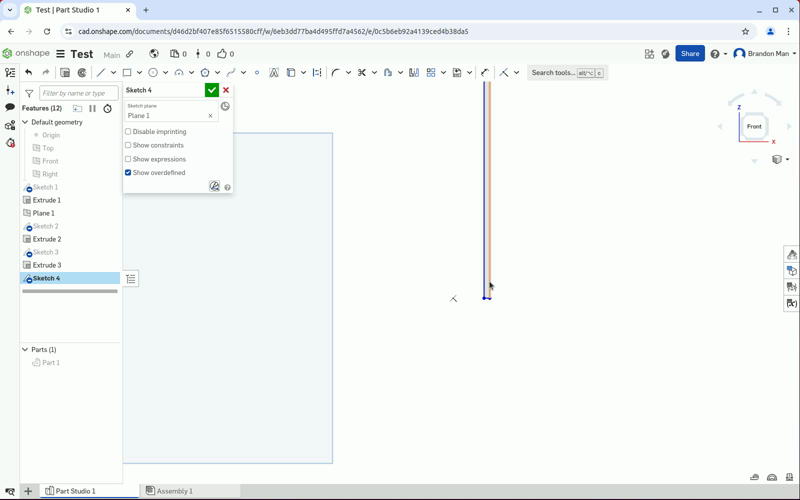
scroll(-6)
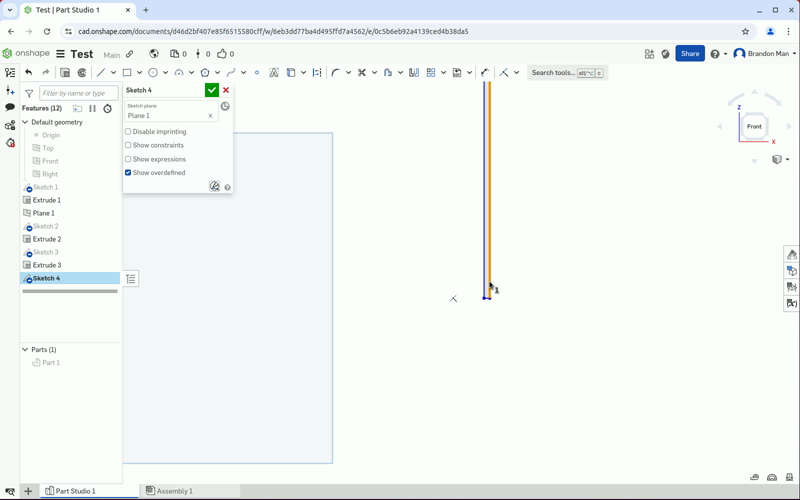
scroll(-6)
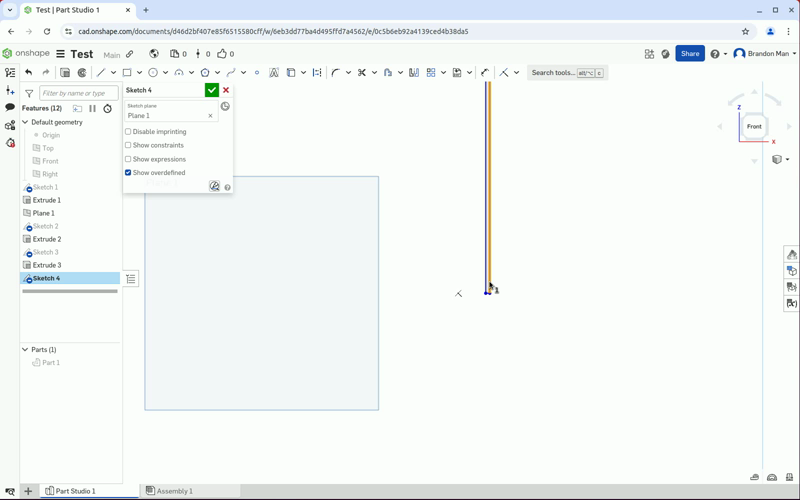
scroll(-6)
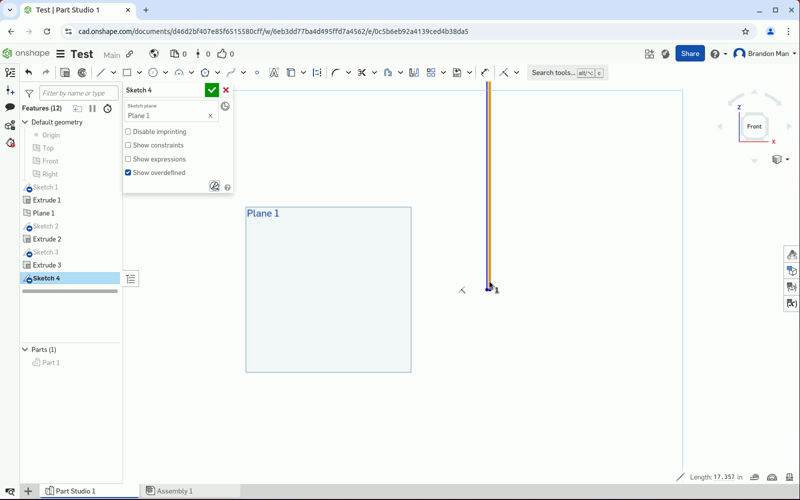
scroll(-6)
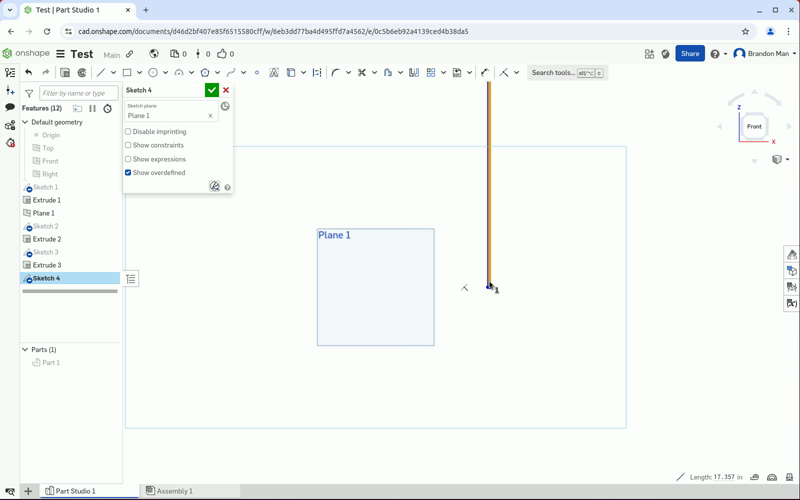
scroll(-6)
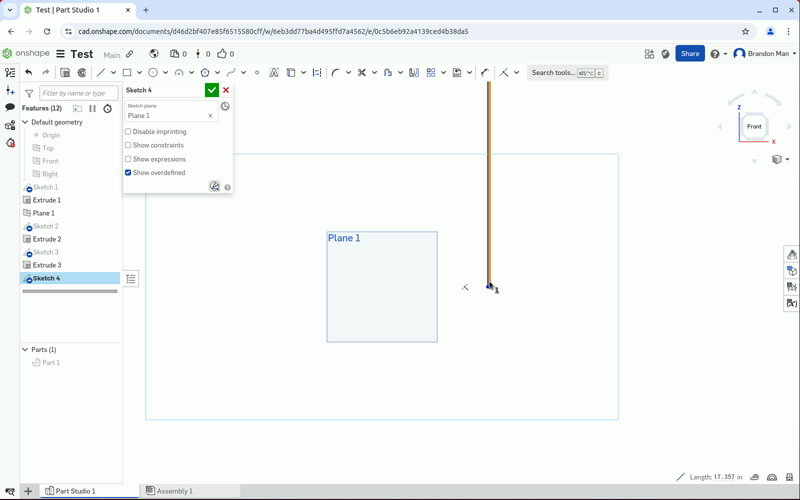
scroll(-6)
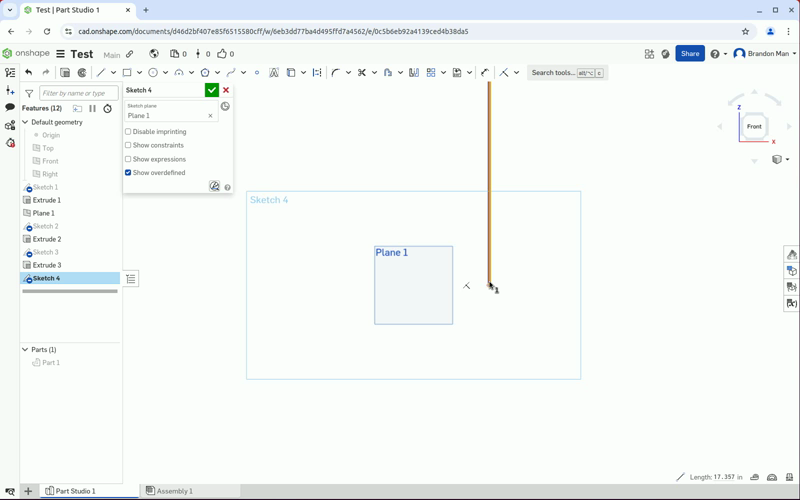
scroll(-6)
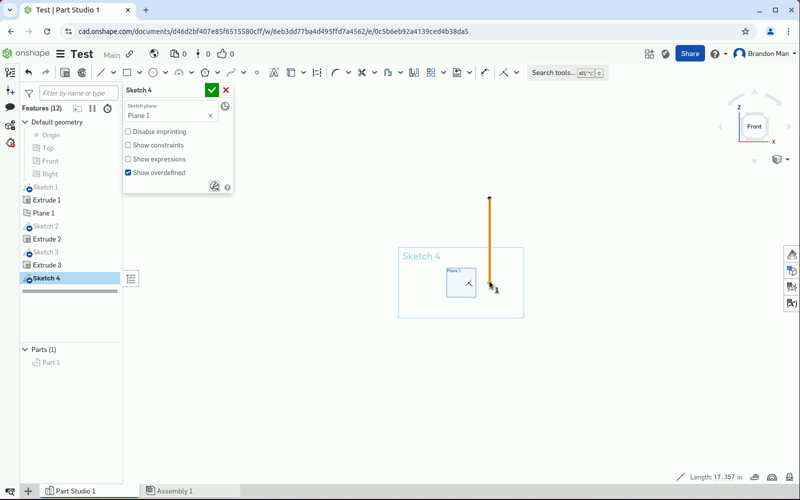
mouse_move(73, 352)
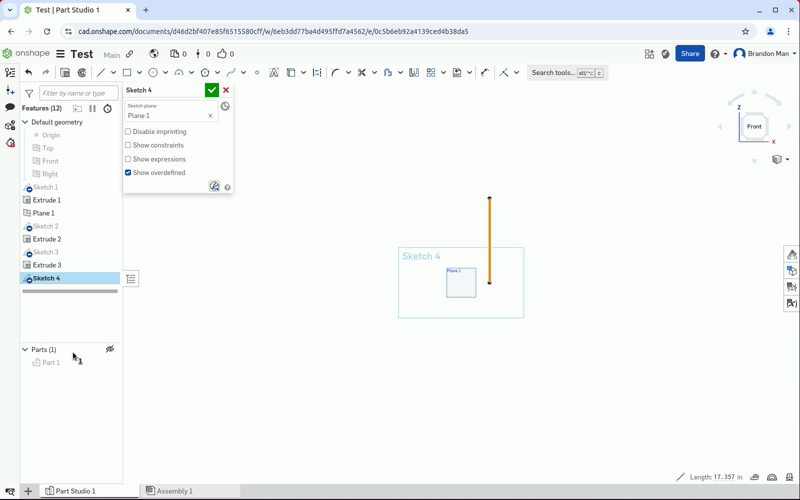
key(shift+y)
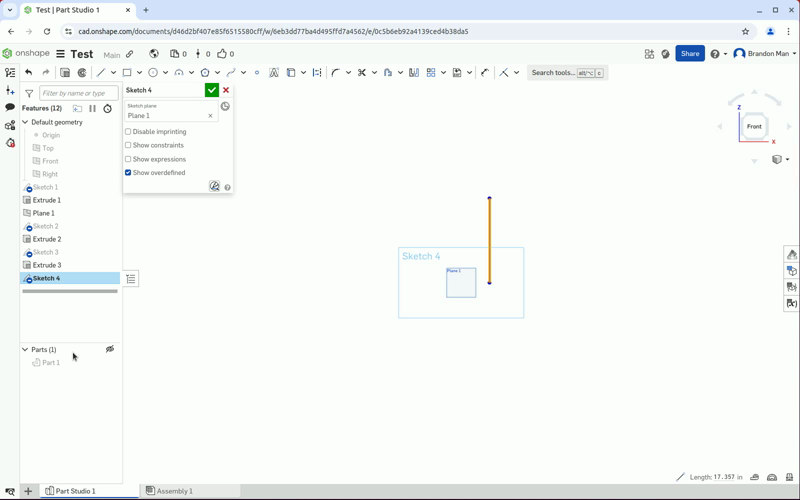
key(shift+e)
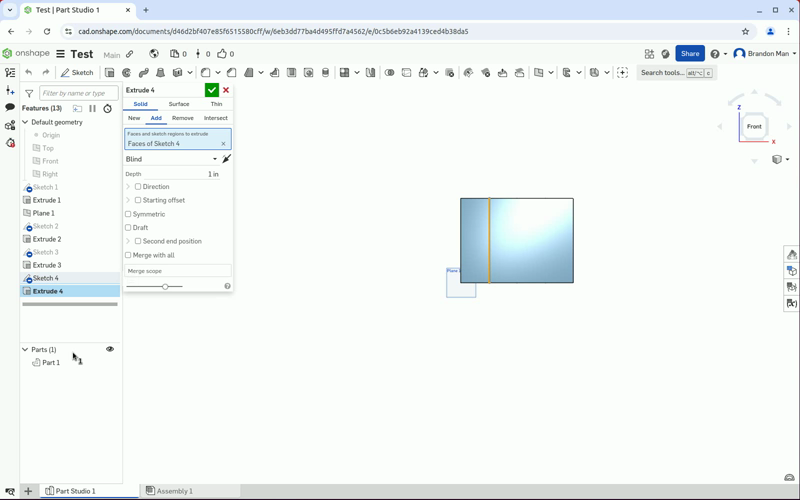
mouse_move(143, 106)
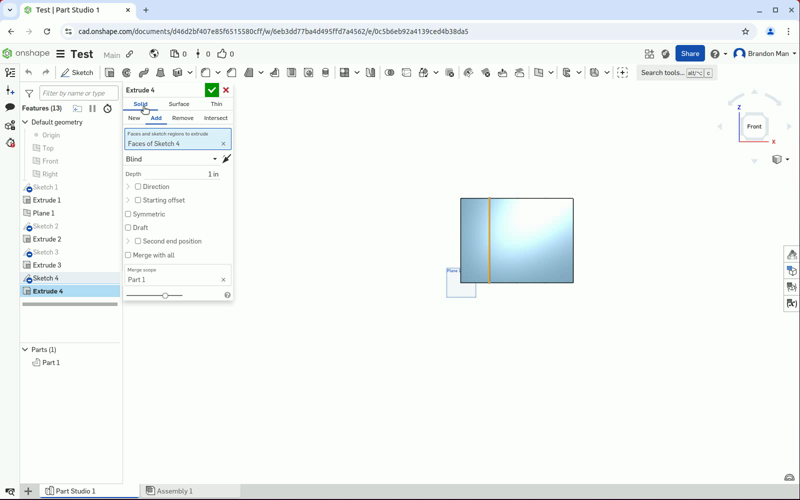
click(143, 106)
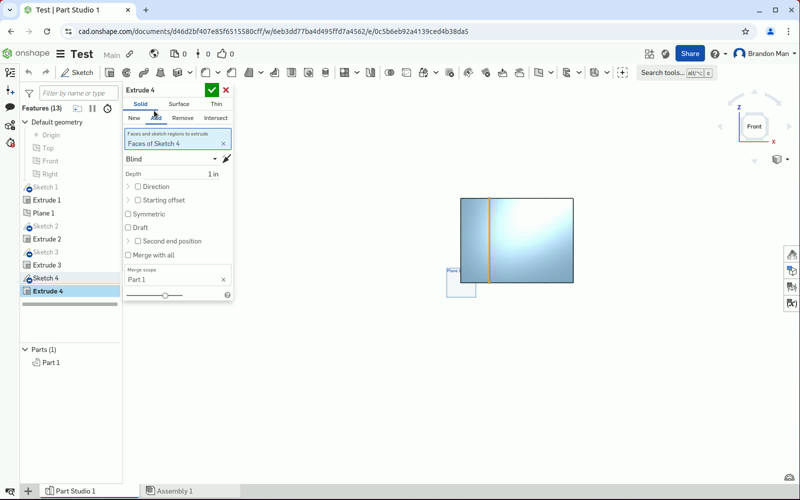
mouse_move(186, 120)
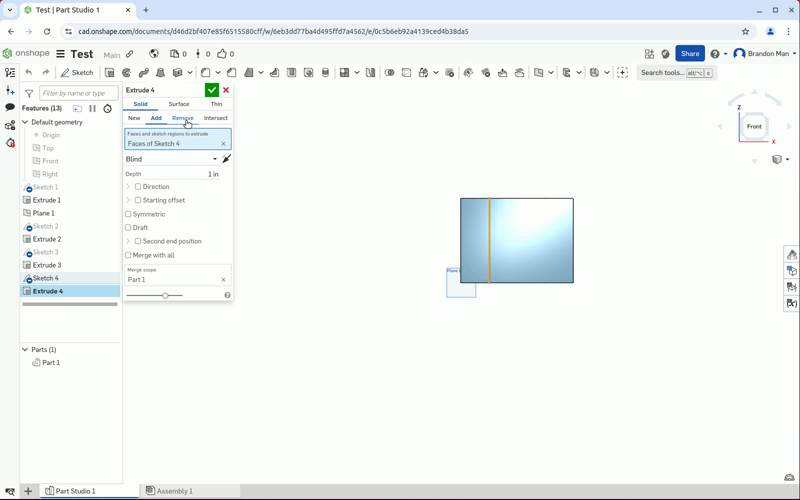
click(186, 120)
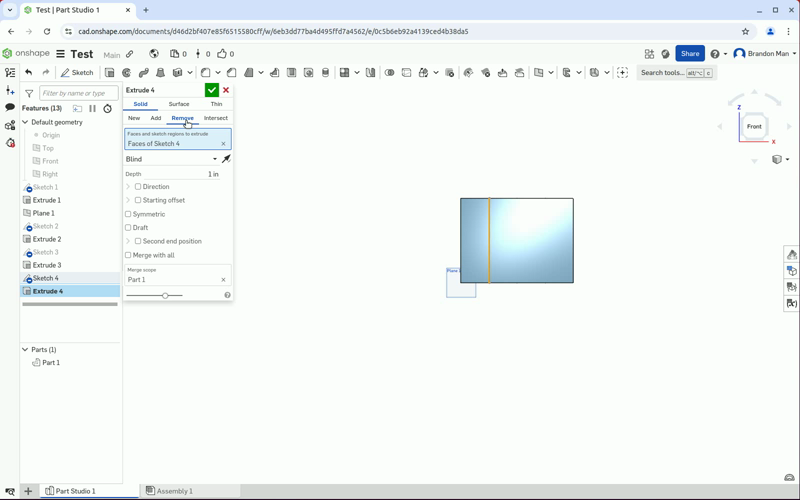
key(tab, 4)
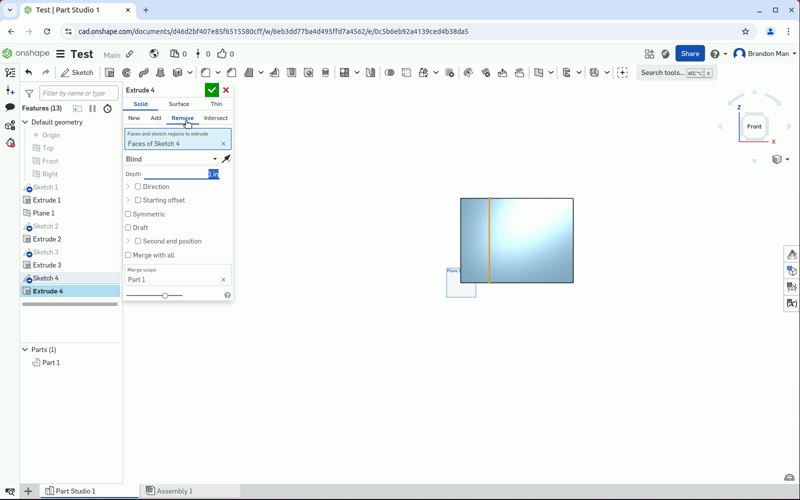
text(0.241)
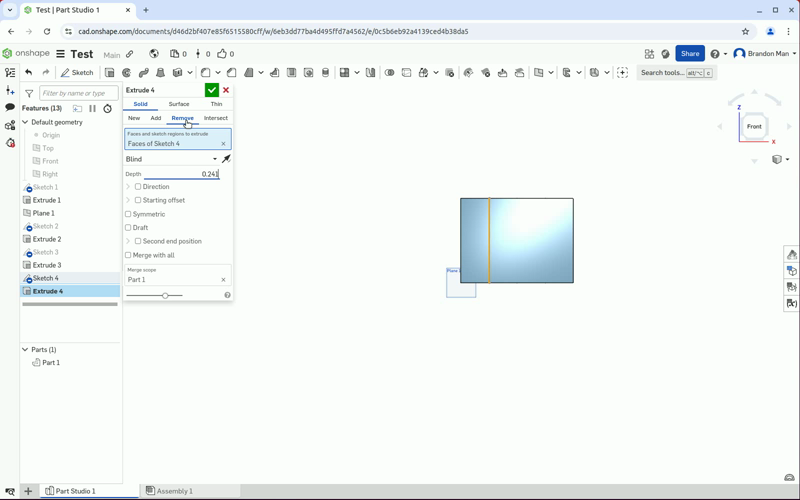
key(tab, 6)
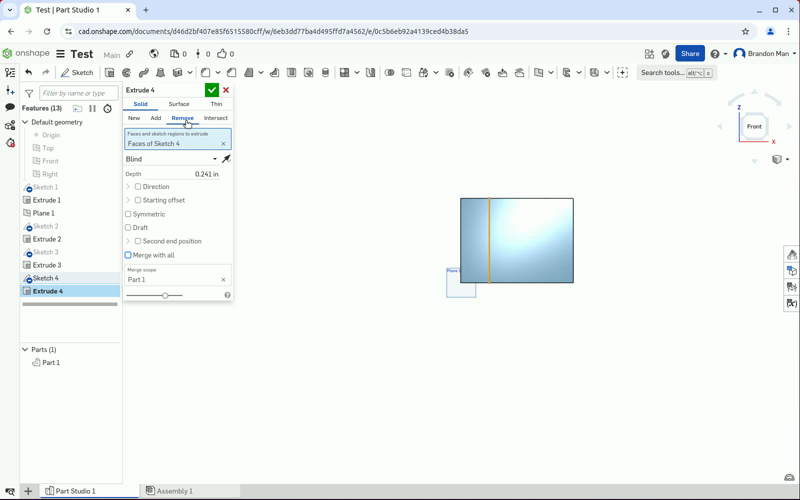
key(space)
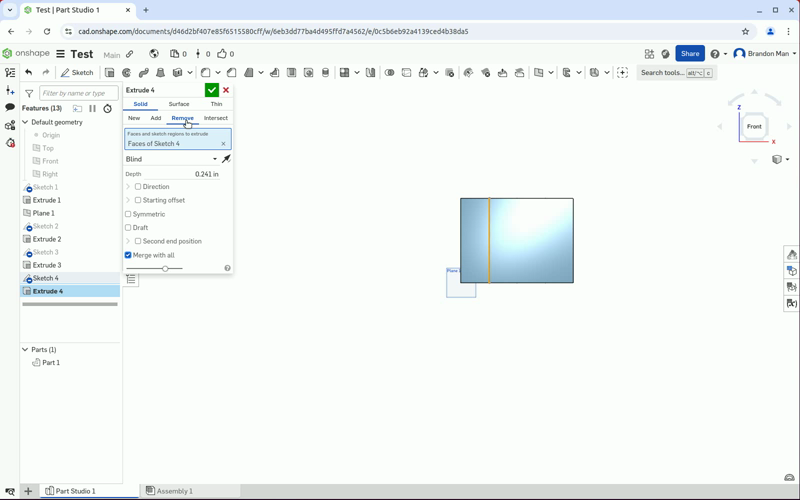
key(enter)
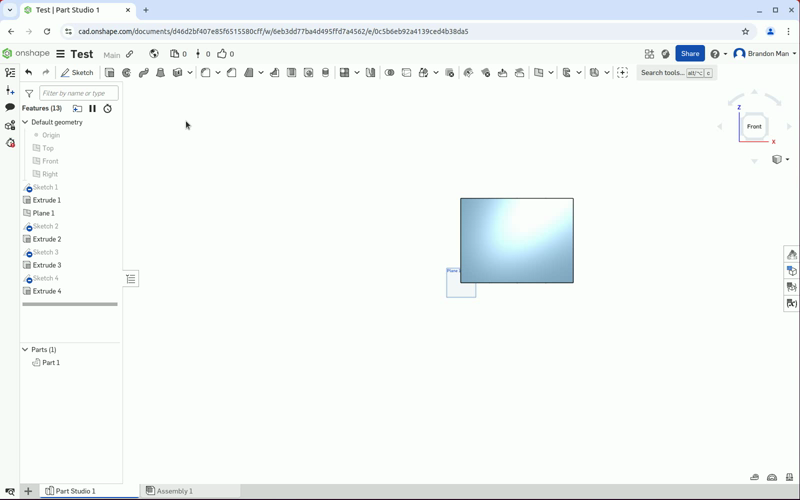
key(shift+h)
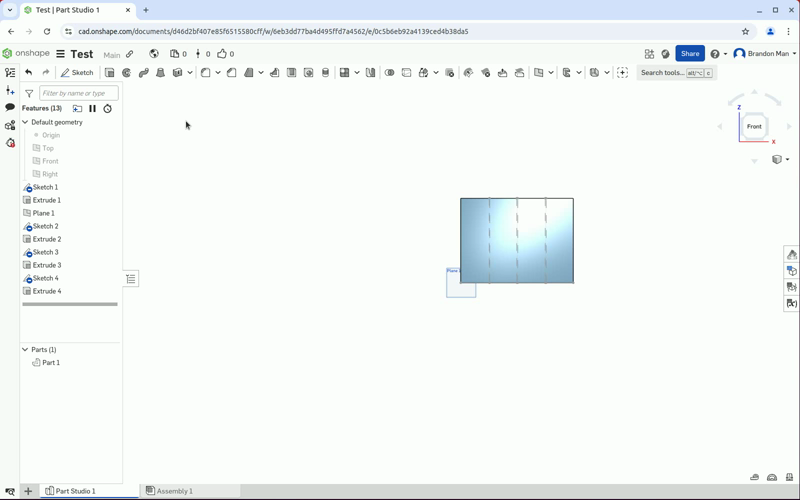
key(shift+h)
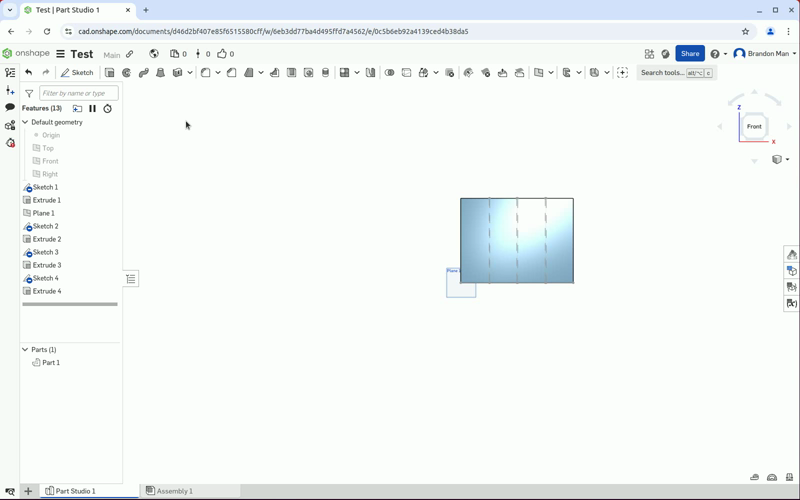
key(shift+7)
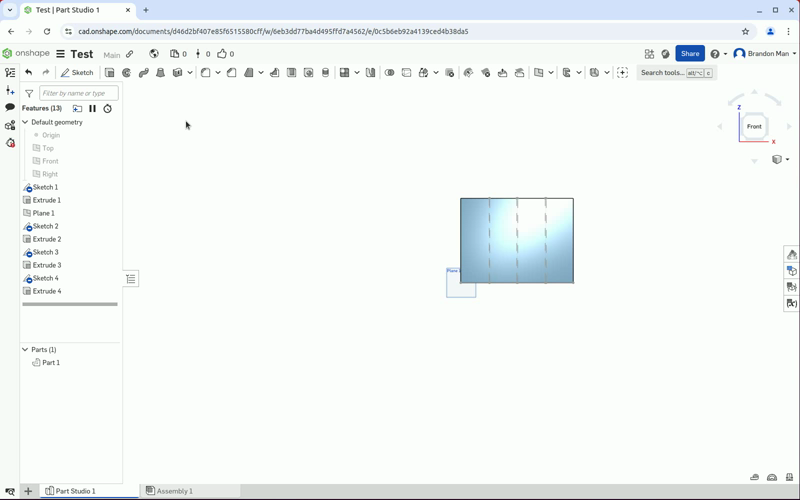
key(left, 2)
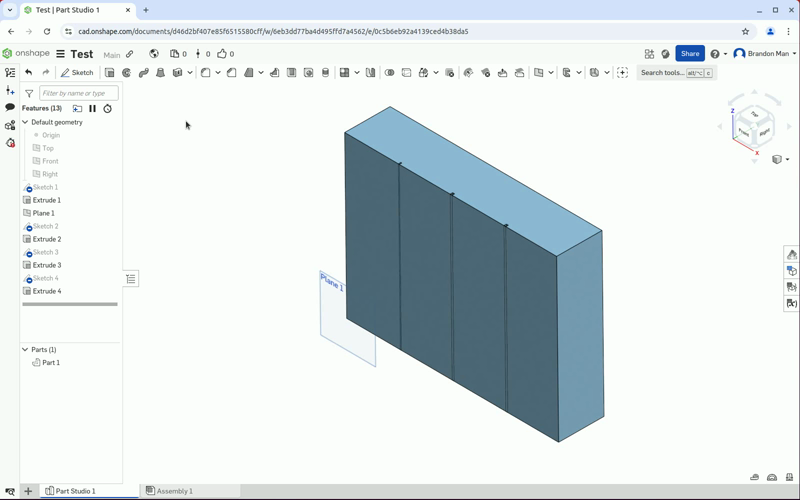
key(down, 2)
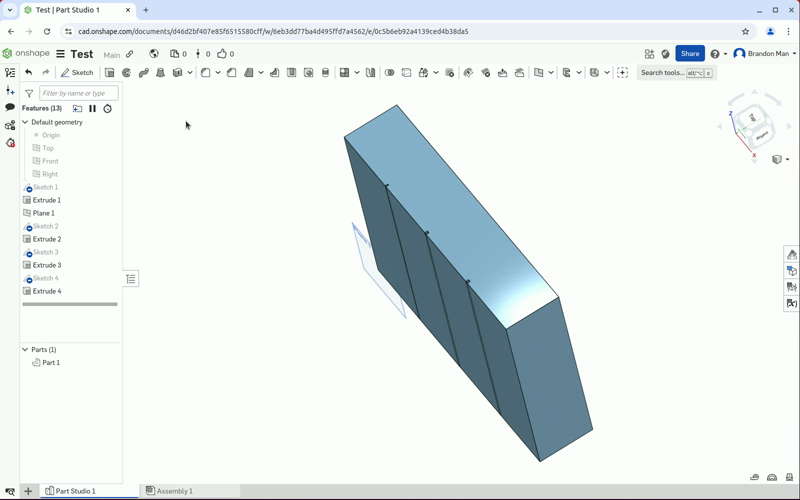
key(up, 2)
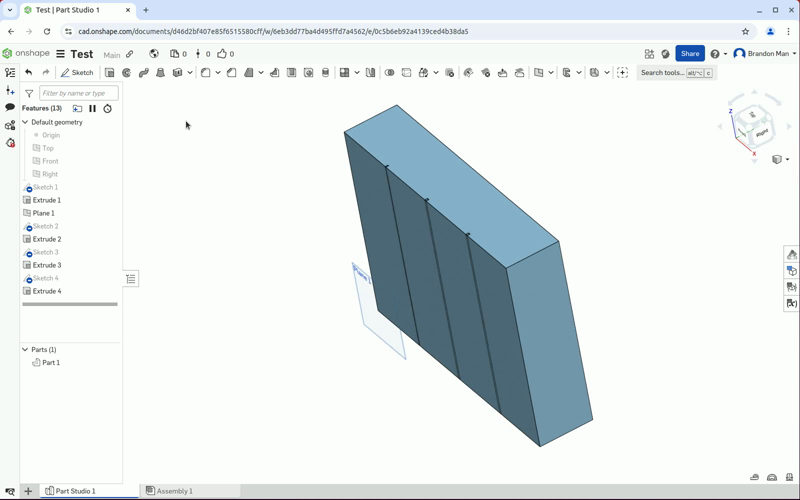
key(right, 2)
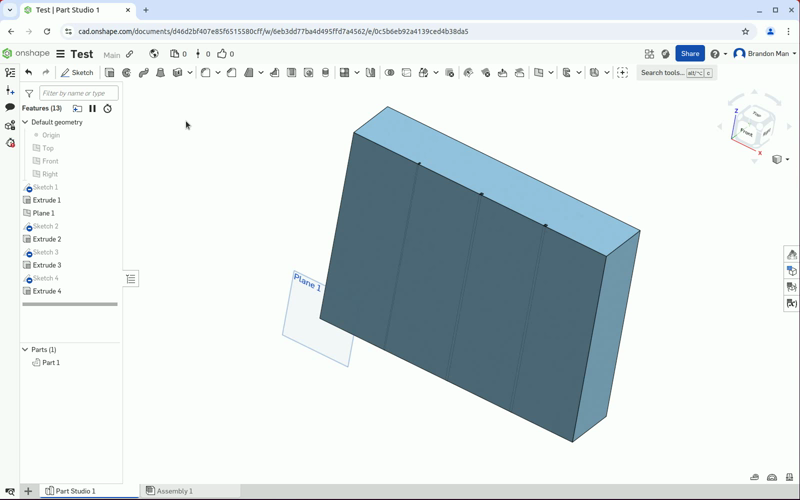
mouse_move(73, 189)
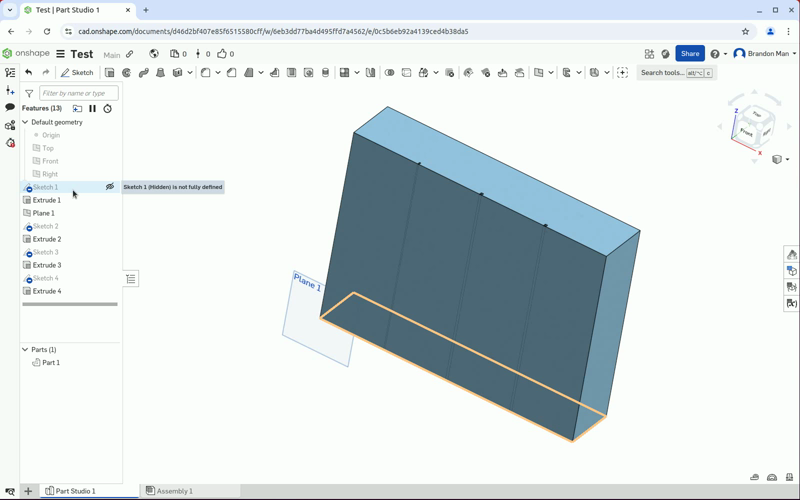
click(73, 189)